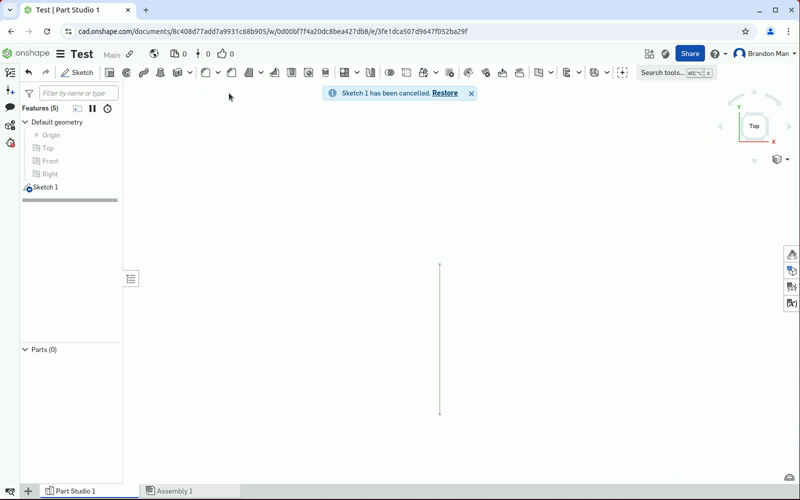
key(shift+h)
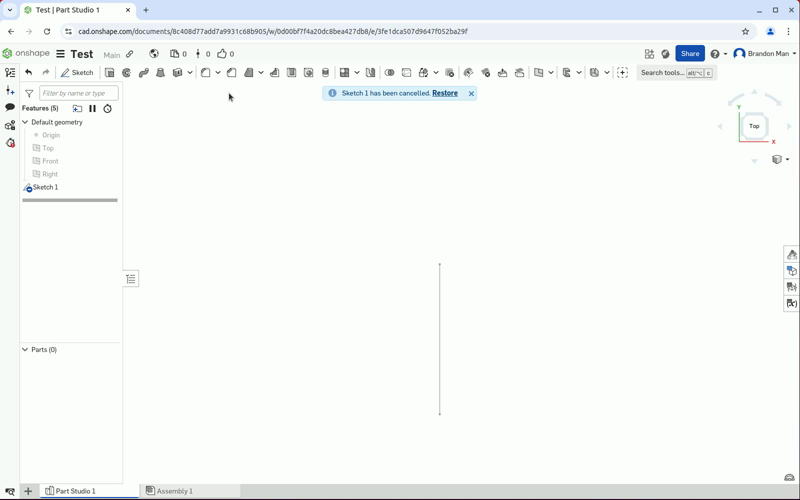
key(shift+s)
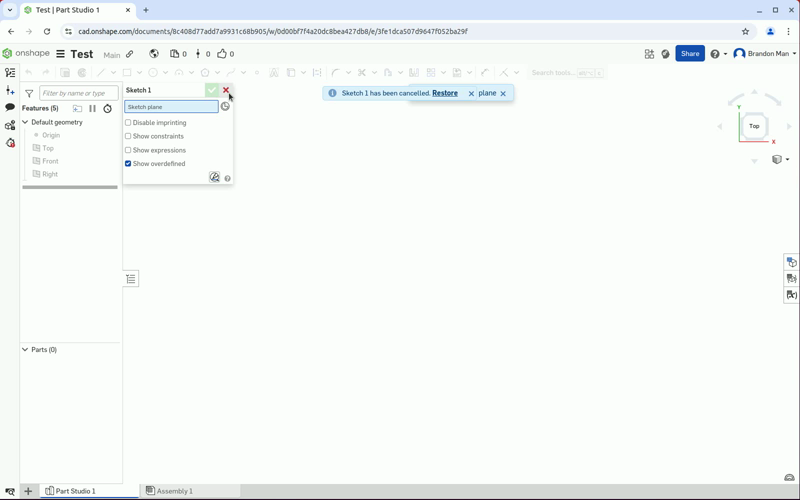
mouse_move(73, 150)
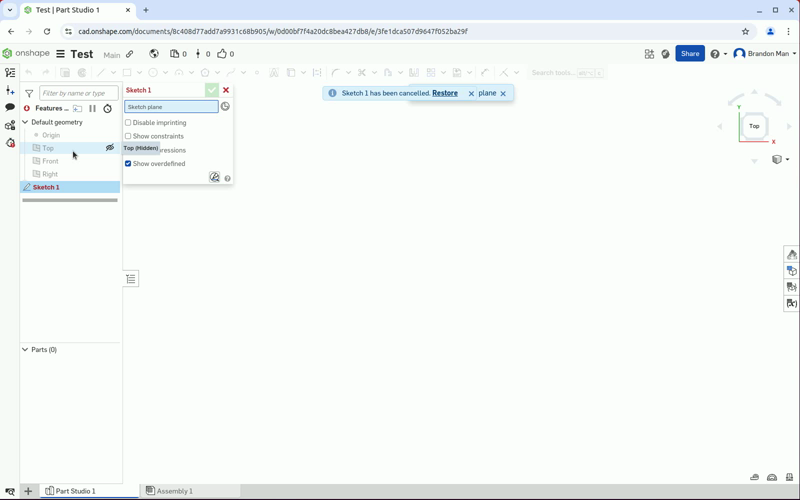
click(73, 150)
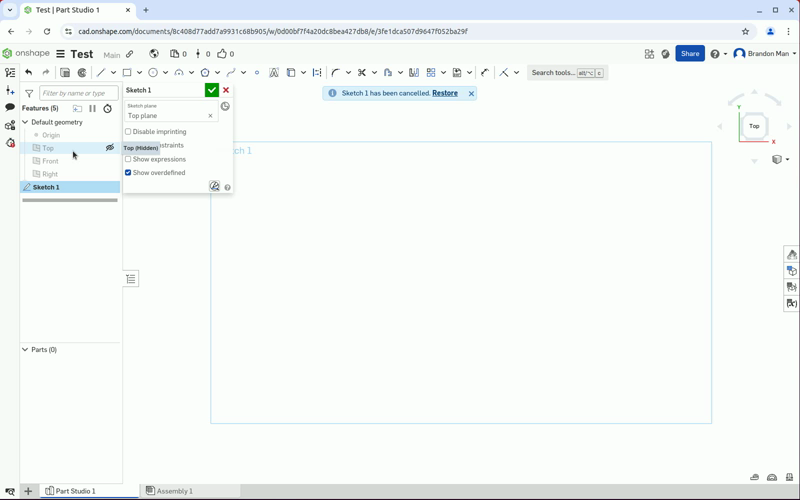
mouse_move(73, 352)
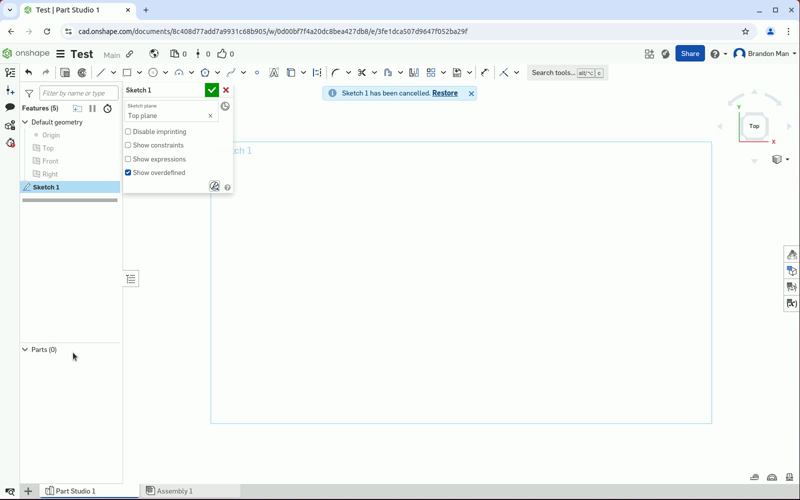
key(y)
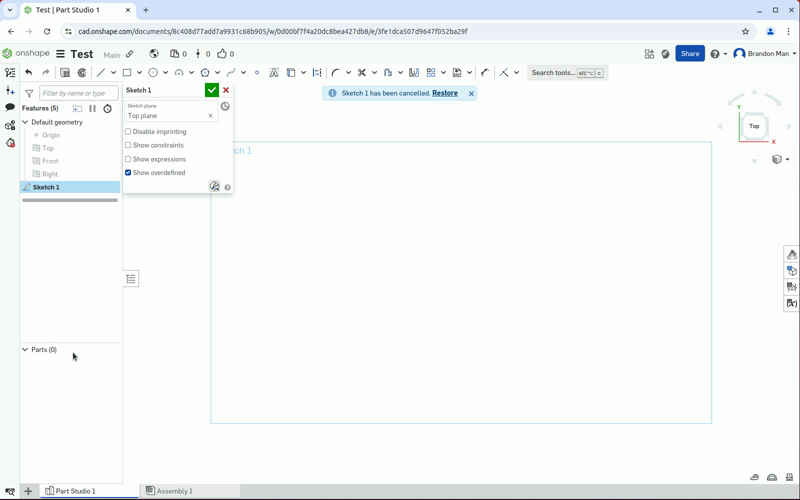
key(l)
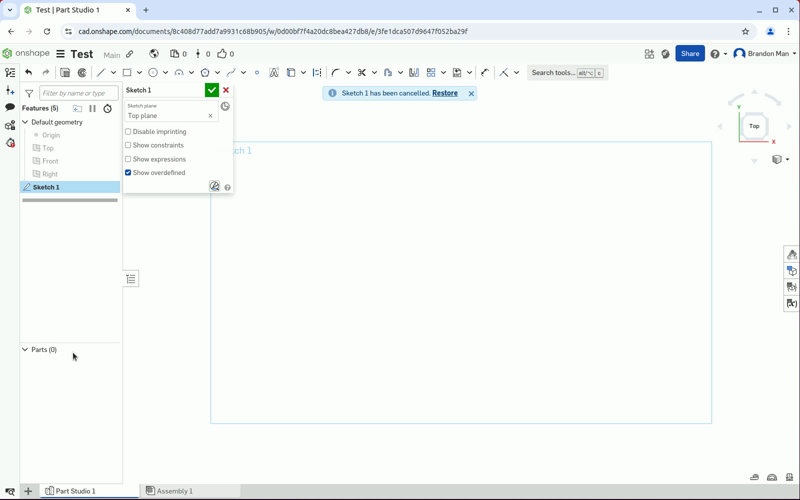
key_down(shift)
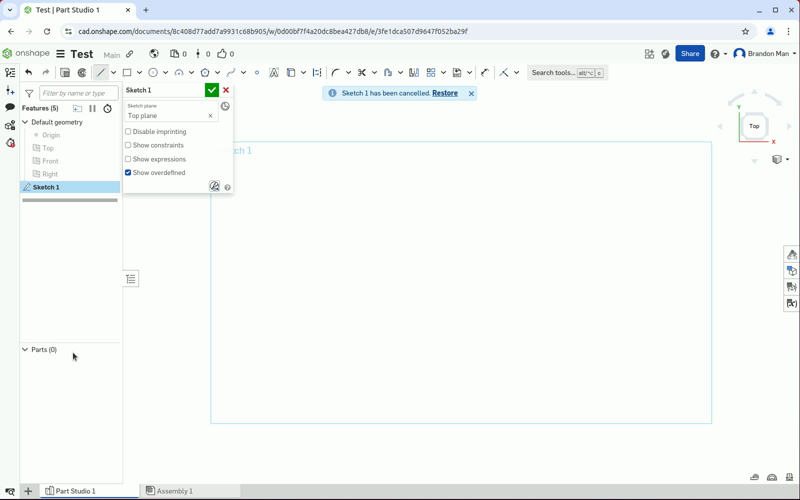
mouse_move(348, 177)
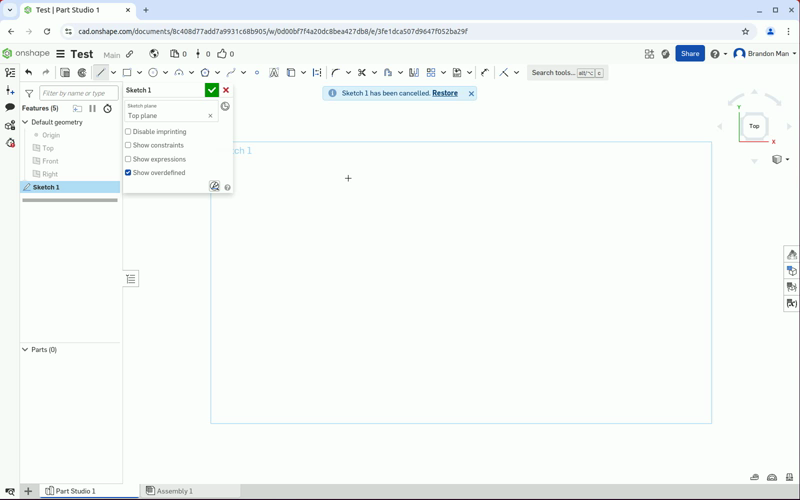
click(348, 177)
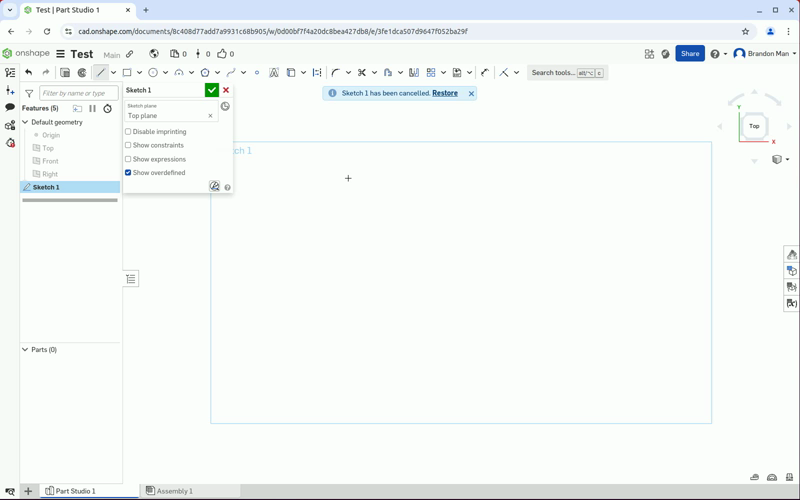
key_up(shift)
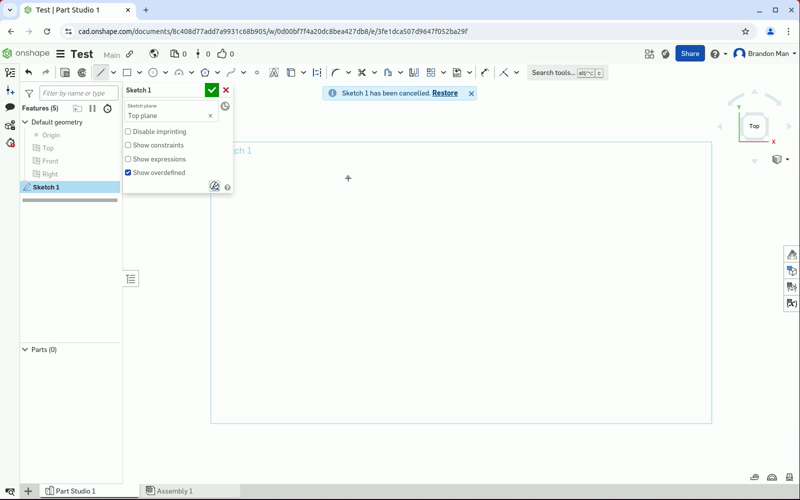
key_down(shift)
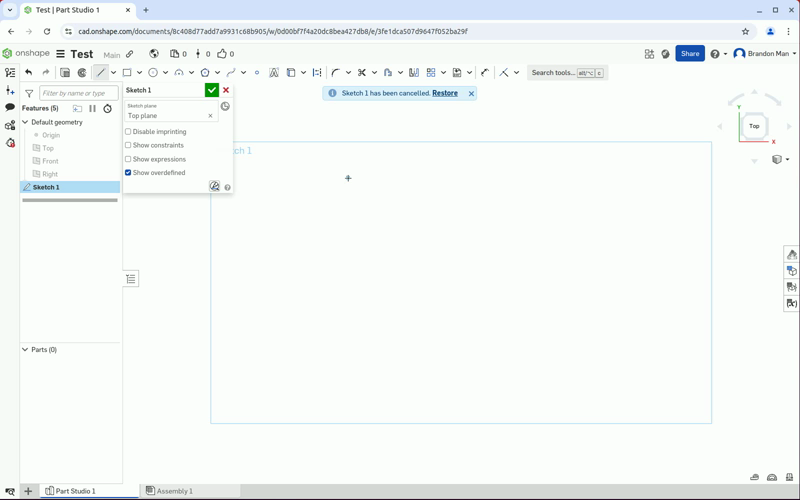
mouse_move(460, 282)
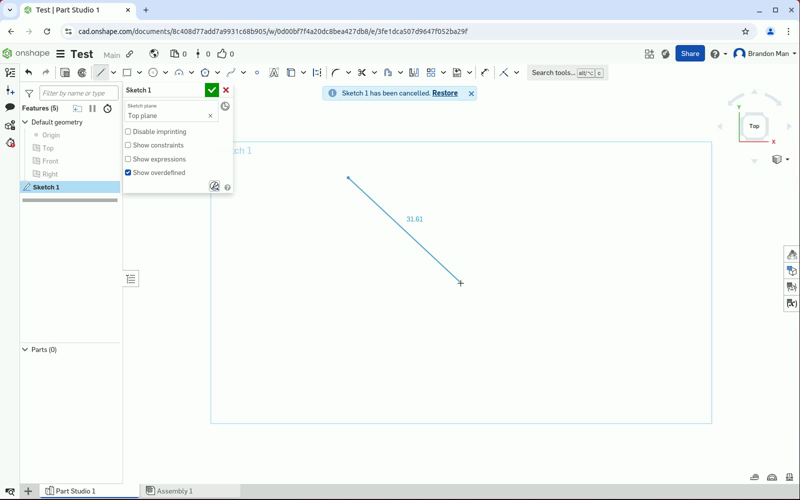
click(460, 282)
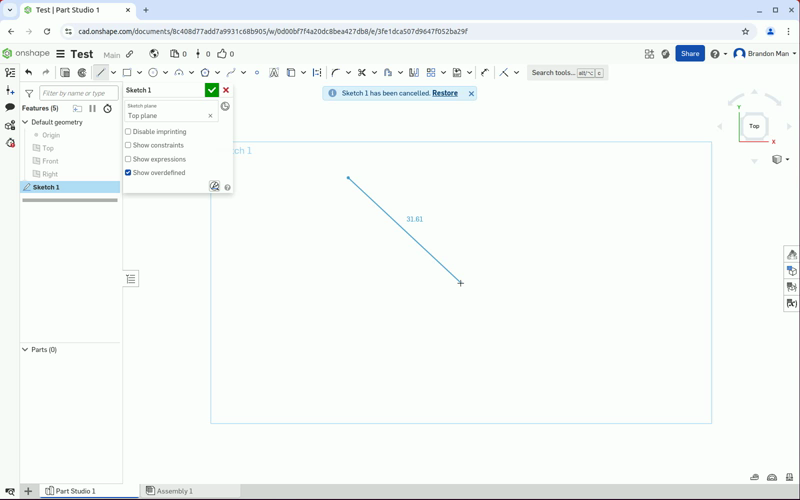
key_up(shift)
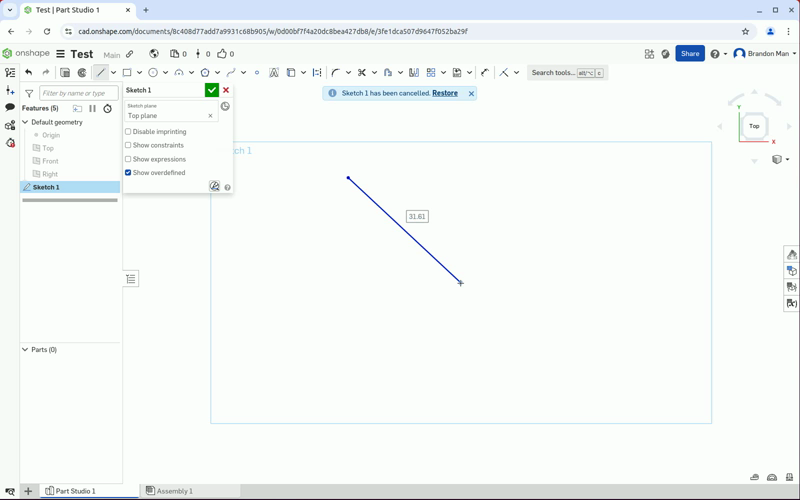
key_down(shift)
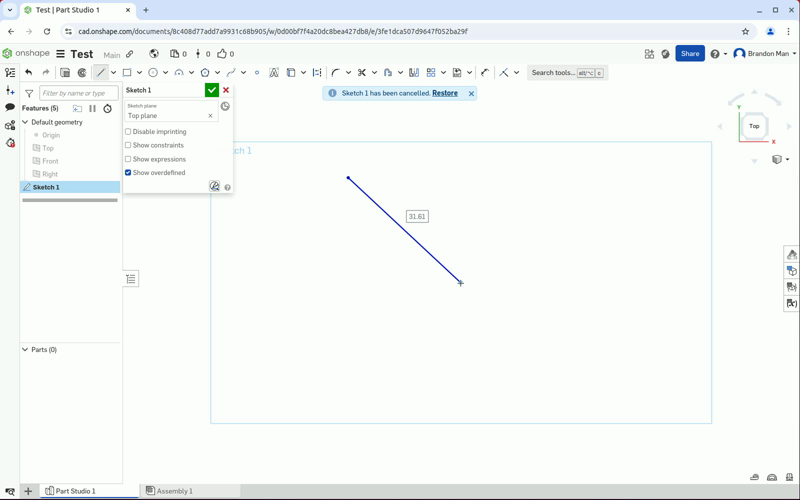
mouse_move(570, 177)
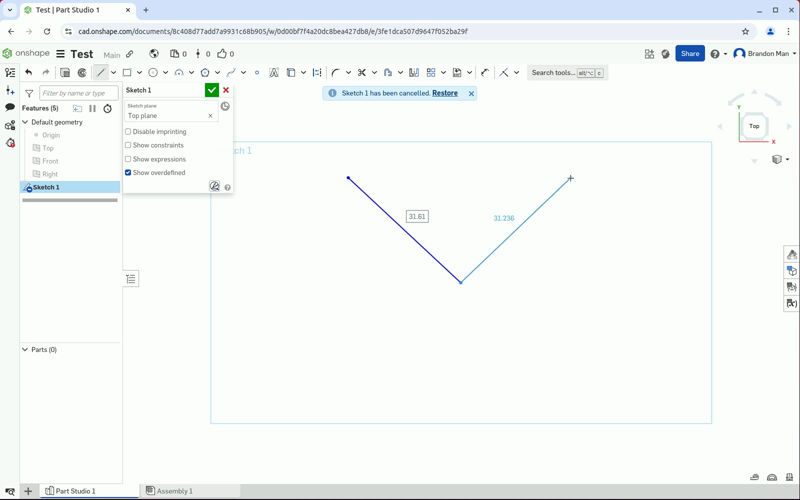
click(570, 177)
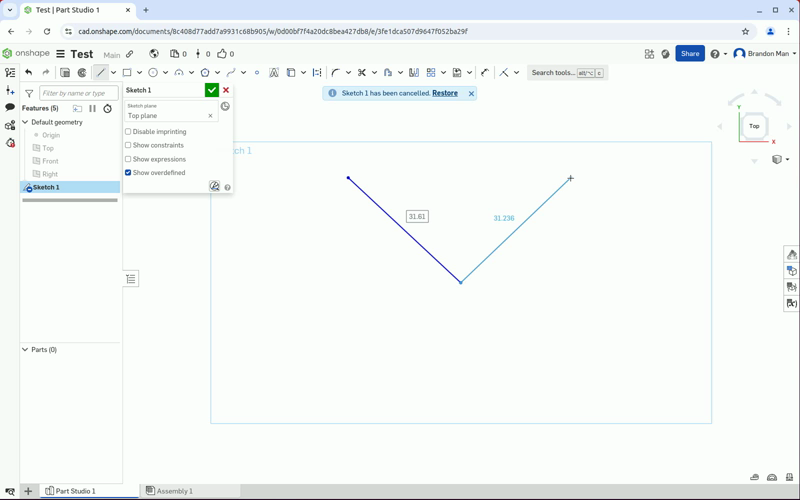
key_up(shift)
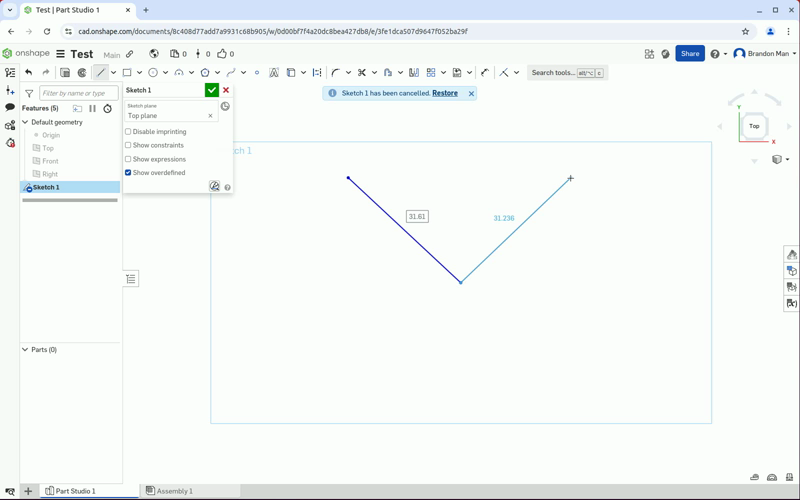
key_down(shift)
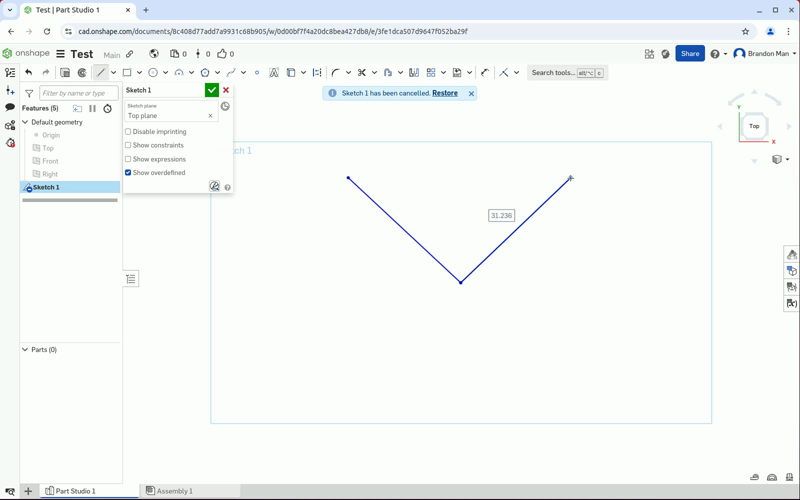
mouse_move(348, 177)
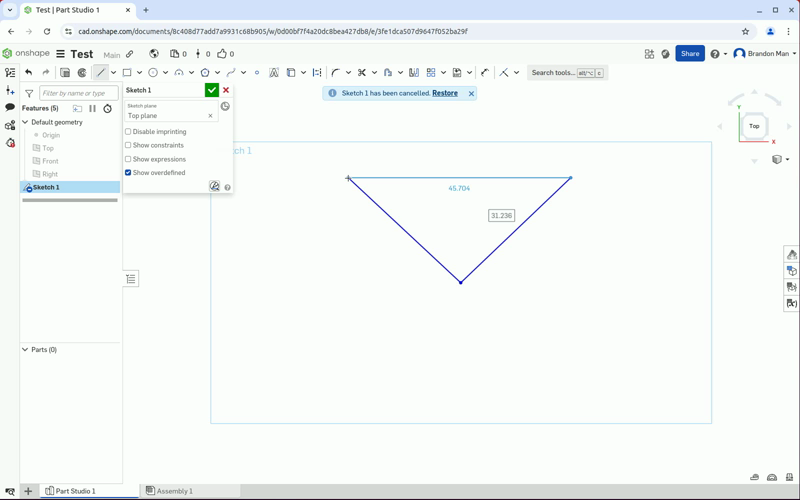
key_up(shift)
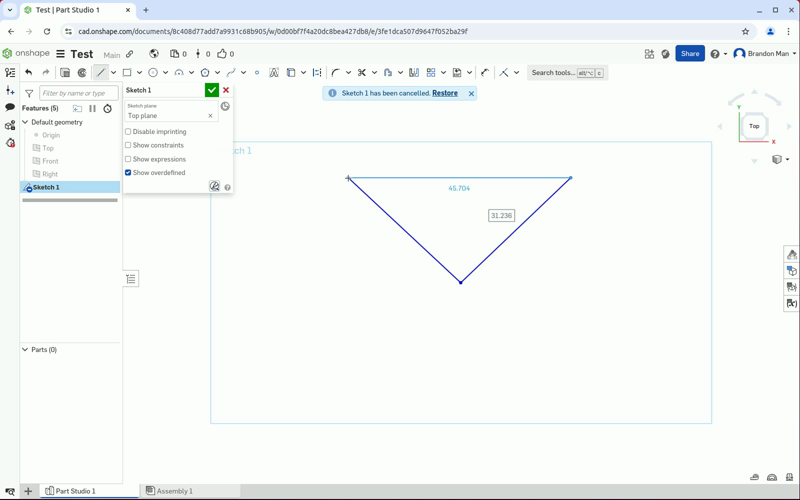
click(348, 177)
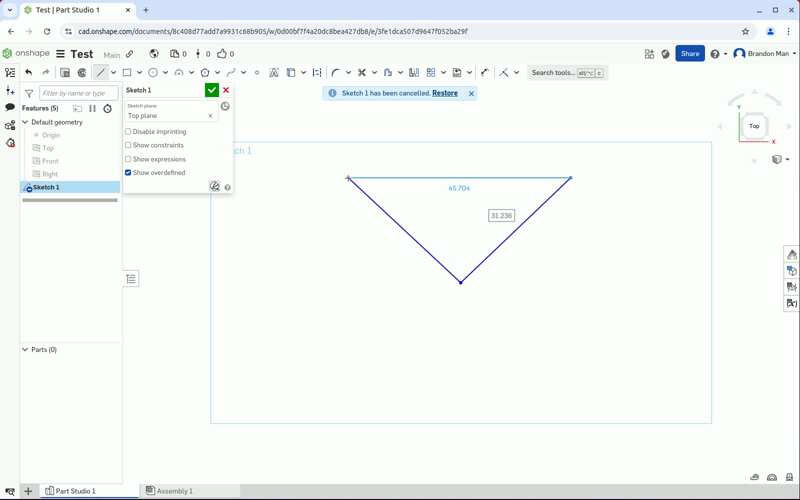
key(esc)
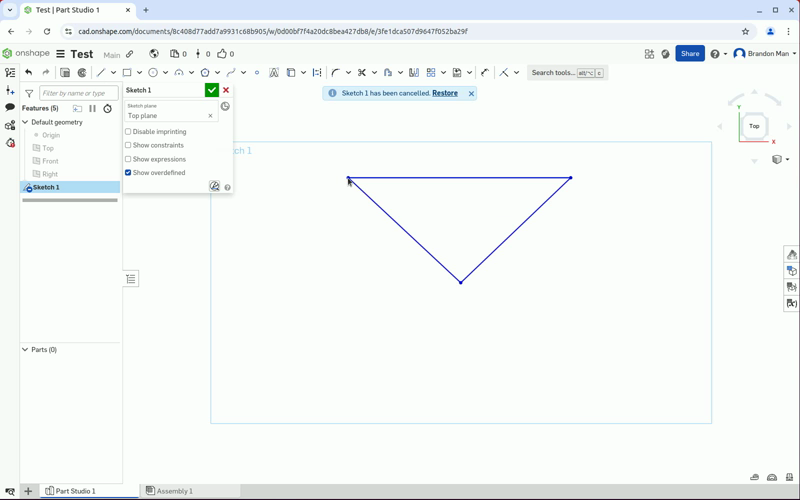
key(c)
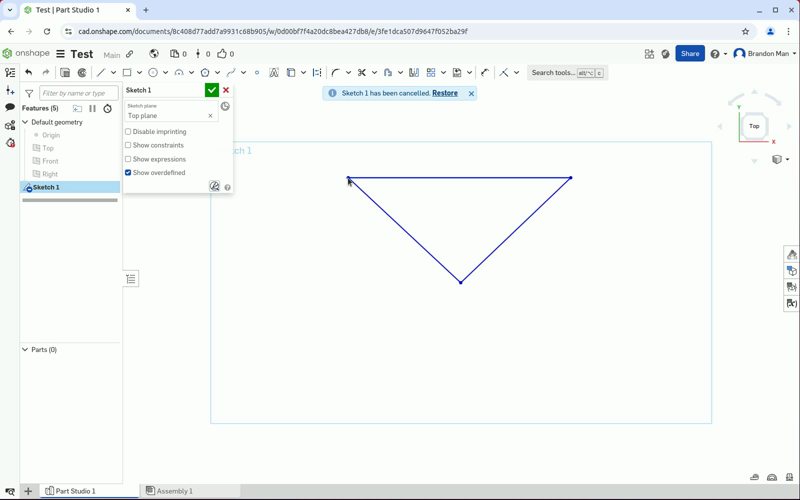
key_down(shift)
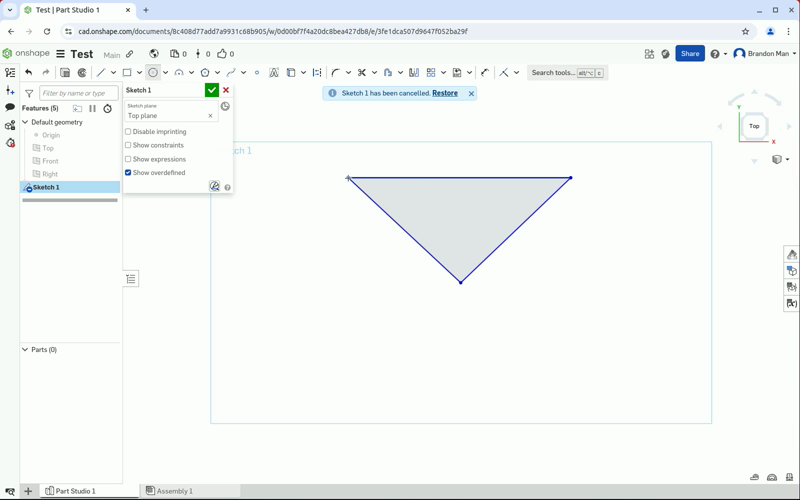
mouse_move(402, 212)
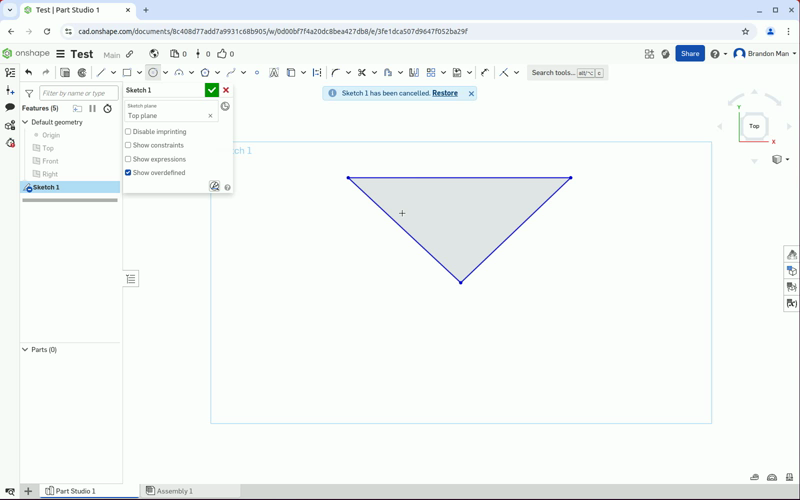
click(402, 212)
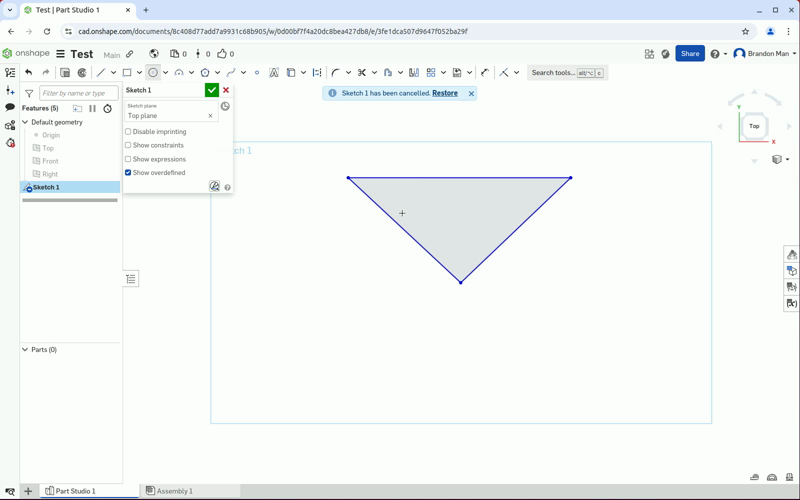
key_up(shift)
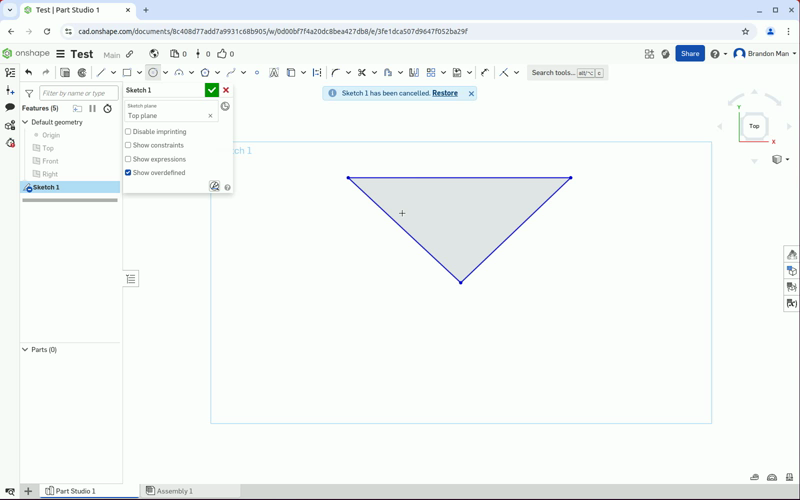
mouse_move(411, 212)
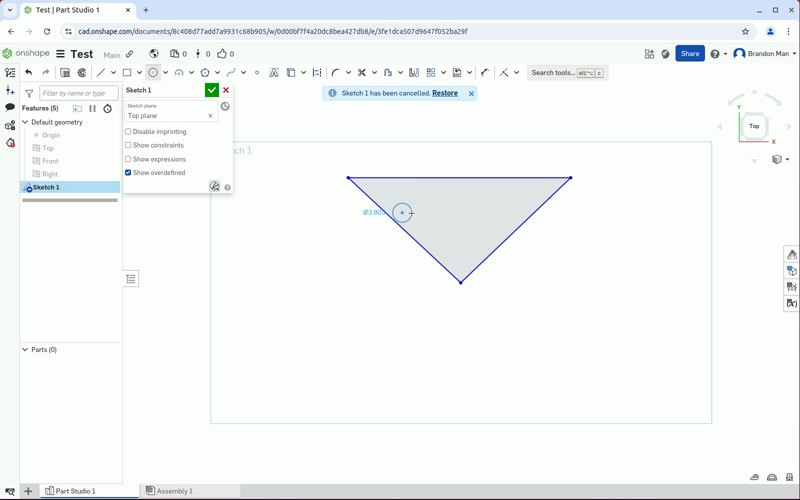
click(411, 212)
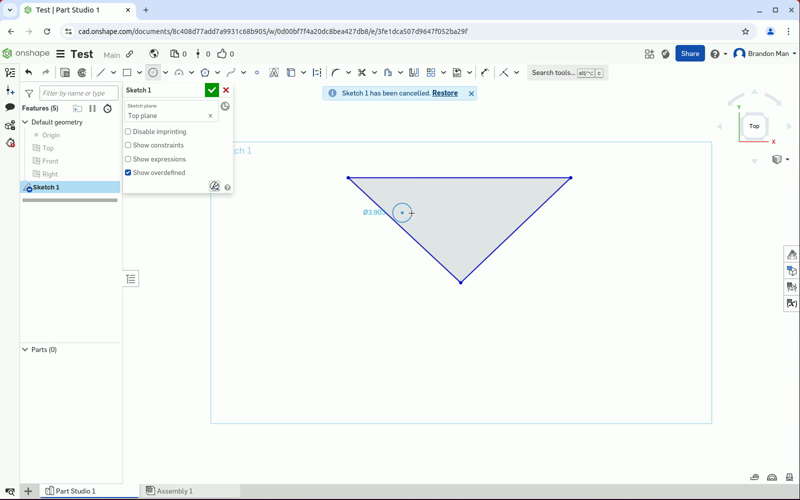
key(esc)
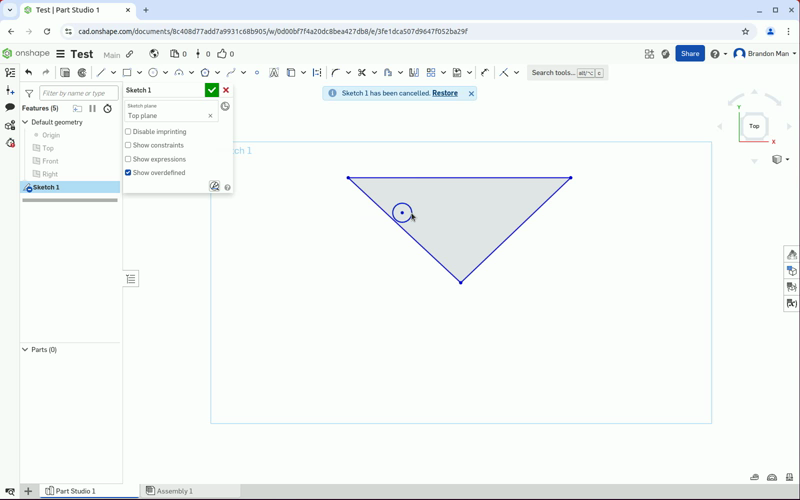
key(l)
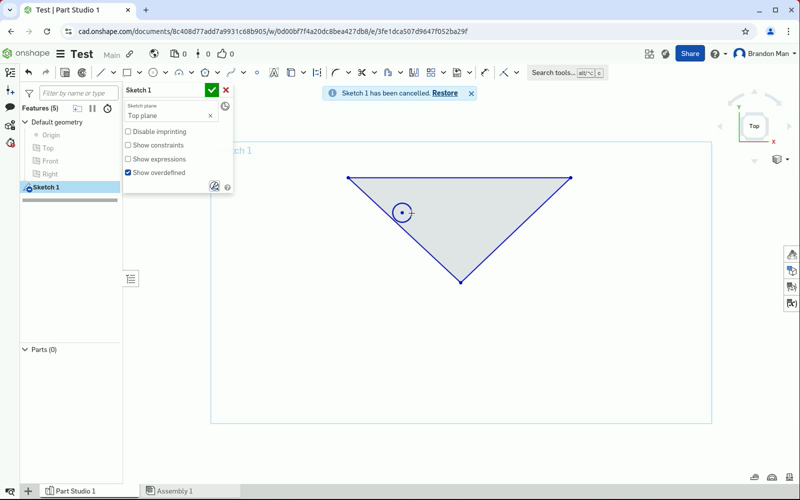
key_down(shift)
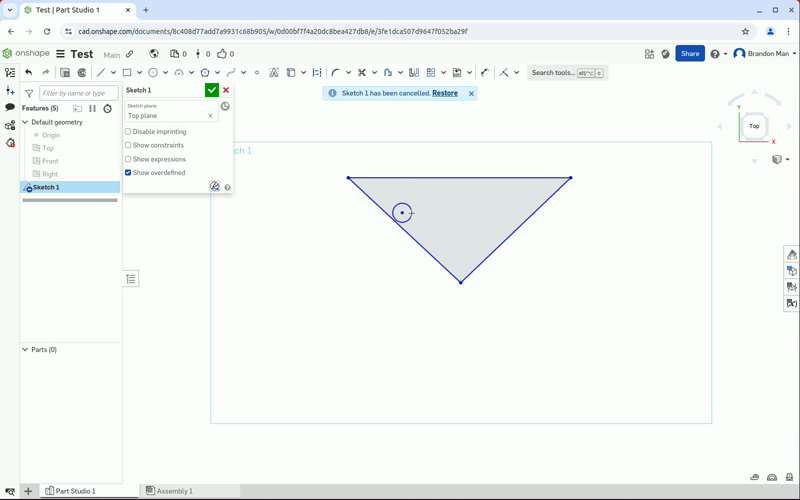
mouse_move(423, 238)
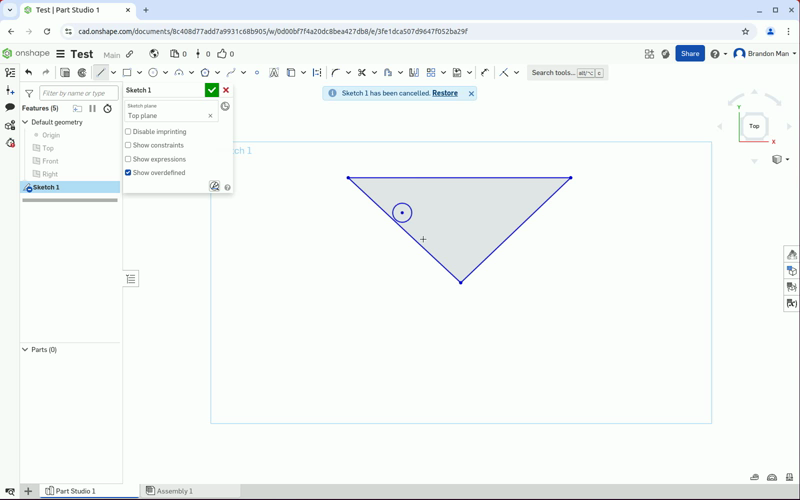
click(423, 238)
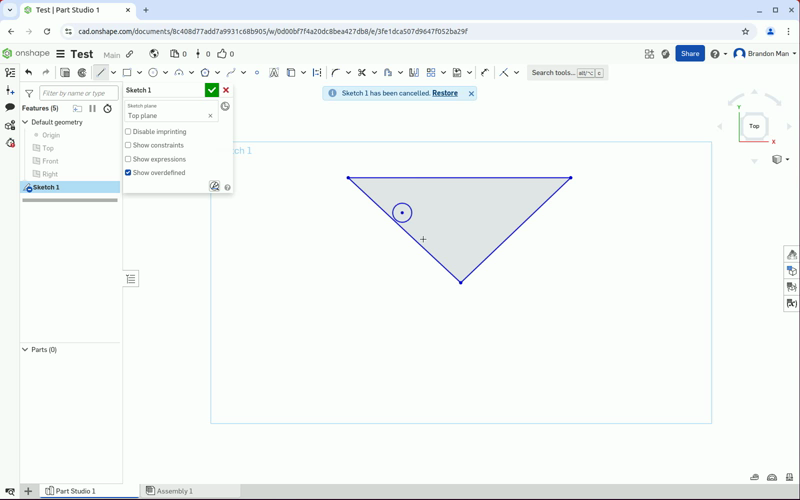
key_up(shift)
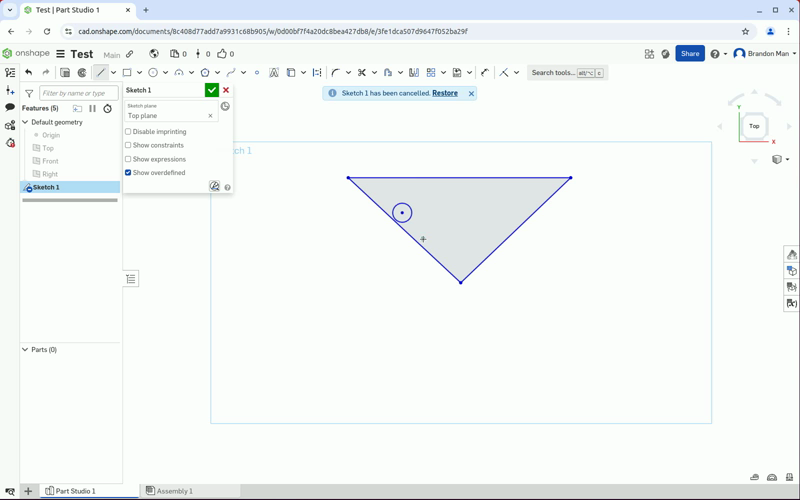
key_down(shift)
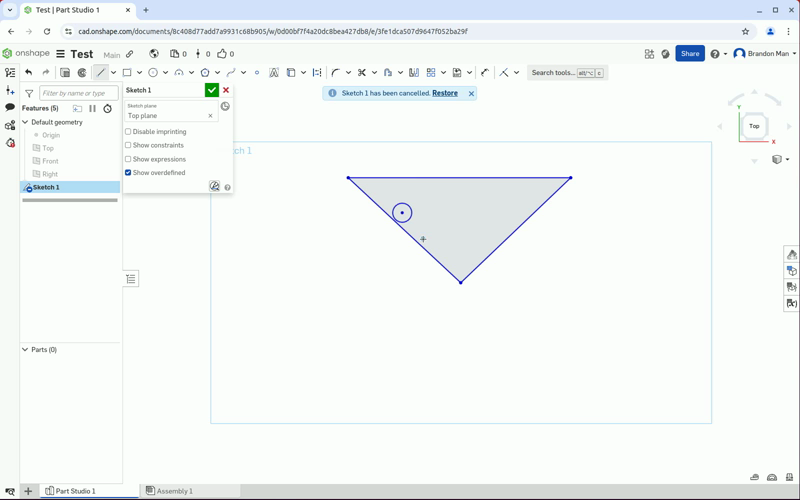
mouse_move(453, 238)
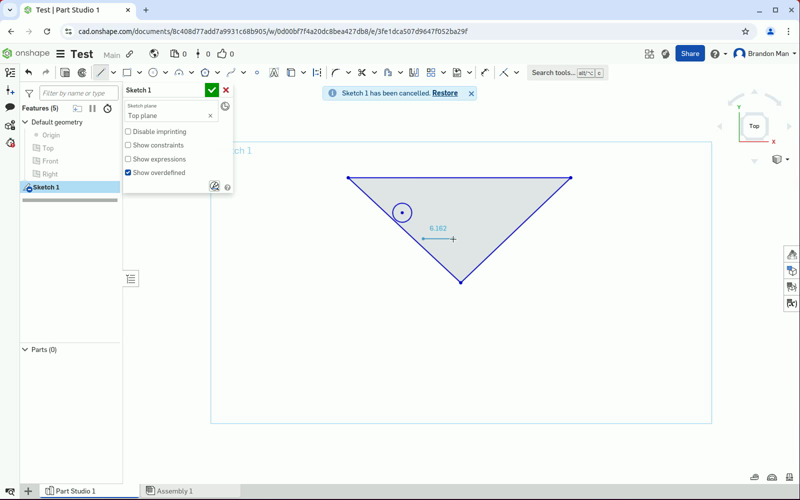
mouse_move(460, 271)
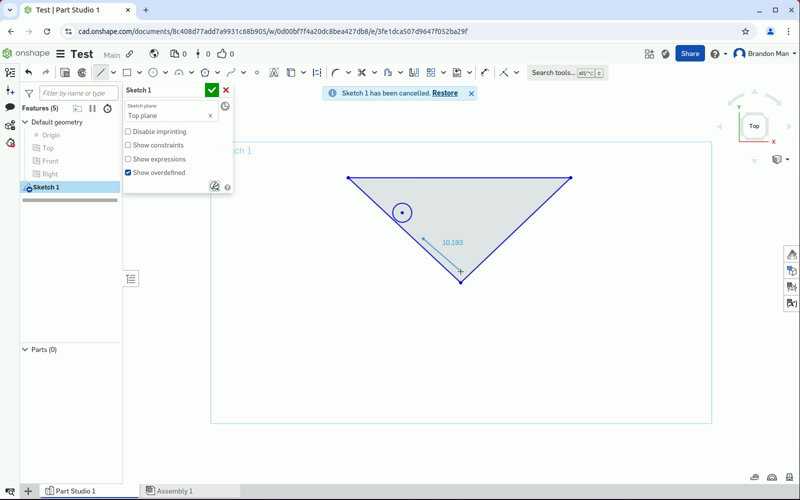
click(460, 271)
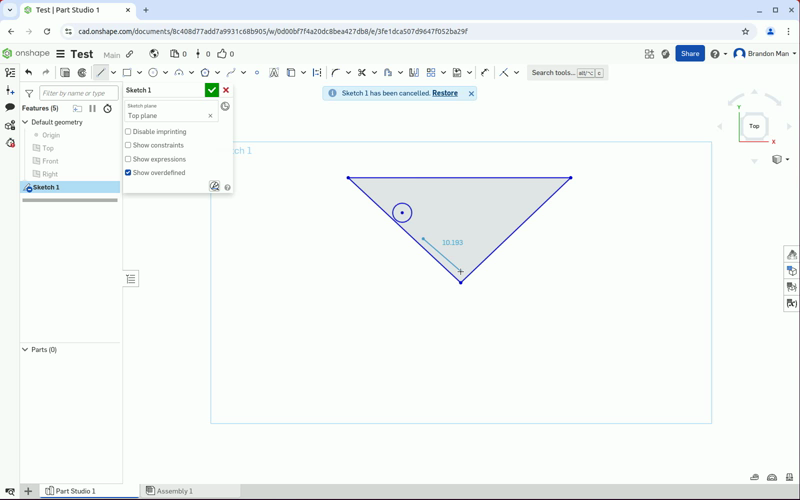
key_up(shift)
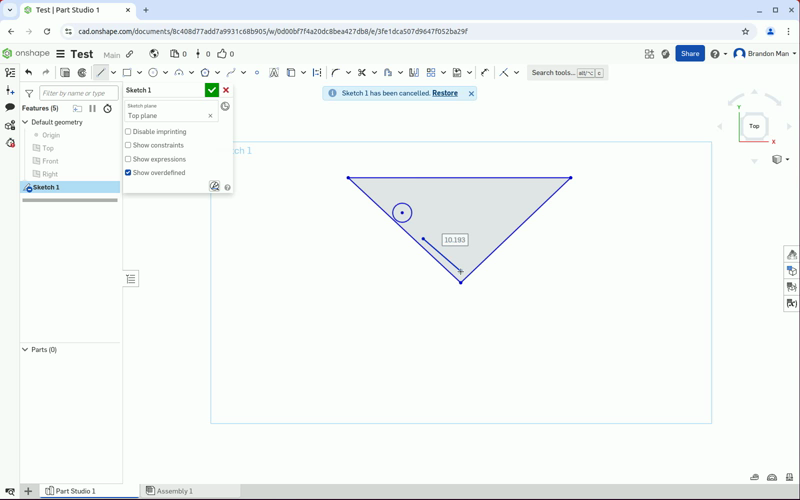
key_down(shift)
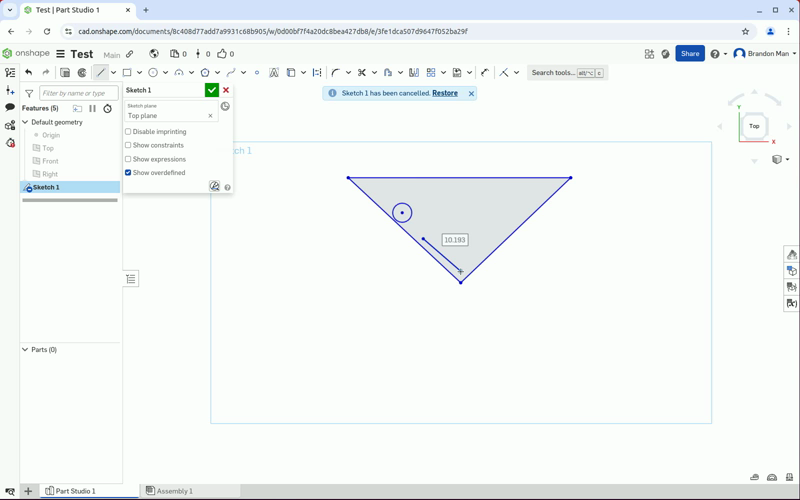
mouse_move(490, 271)
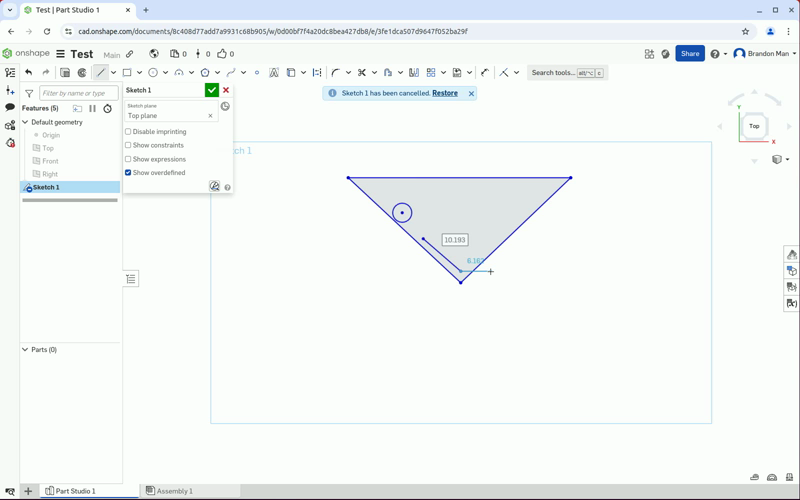
mouse_move(495, 238)
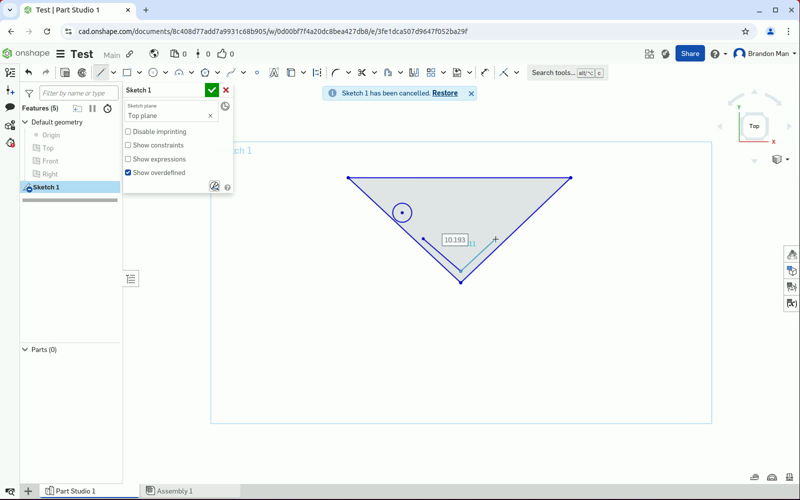
click(495, 238)
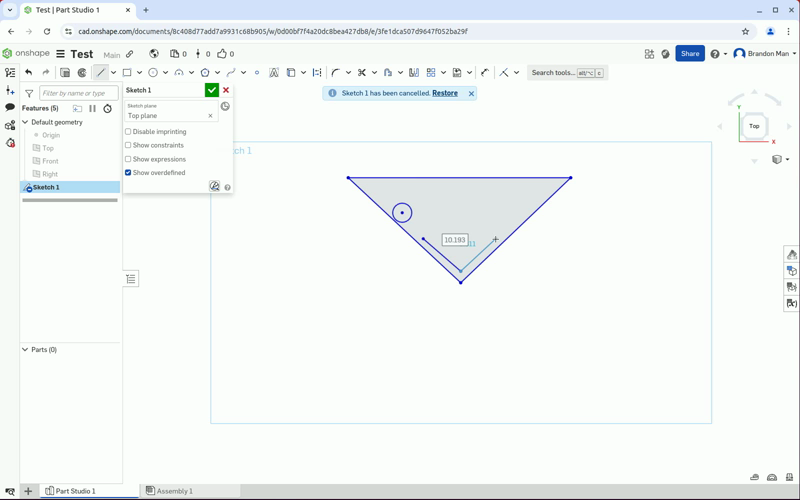
key_up(shift)
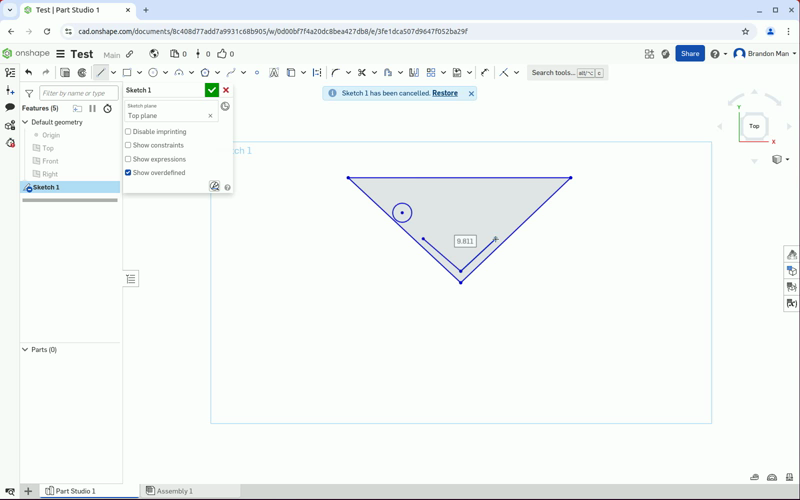
key_down(shift)
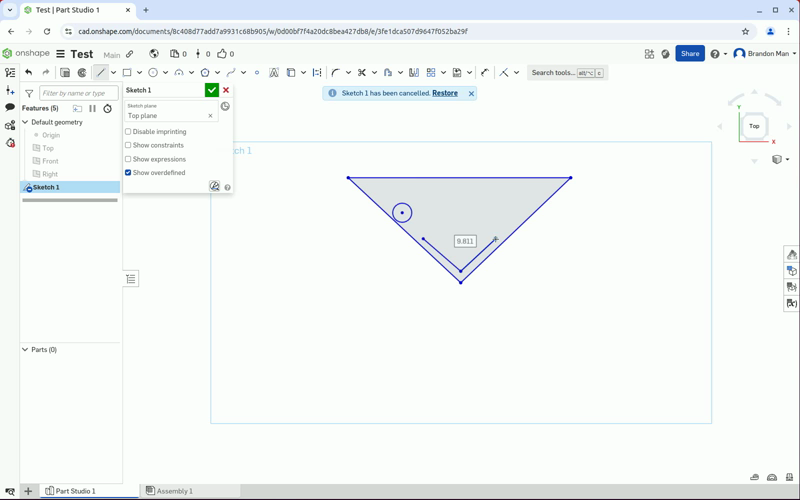
mouse_move(525, 238)
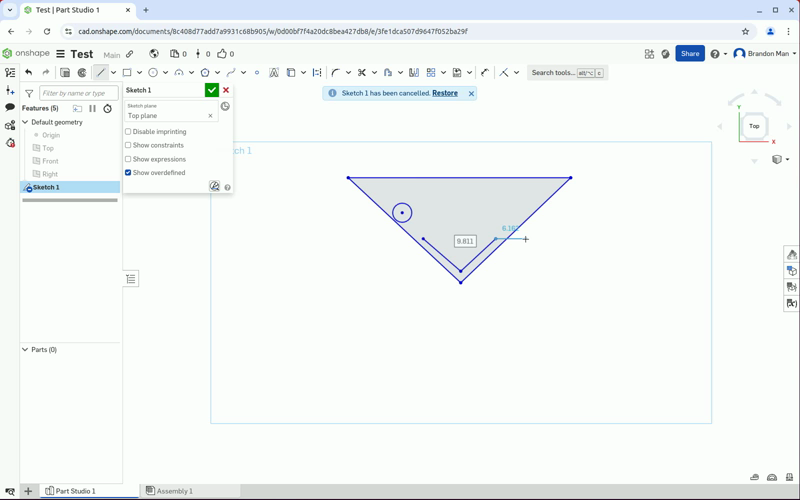
mouse_move(495, 186)
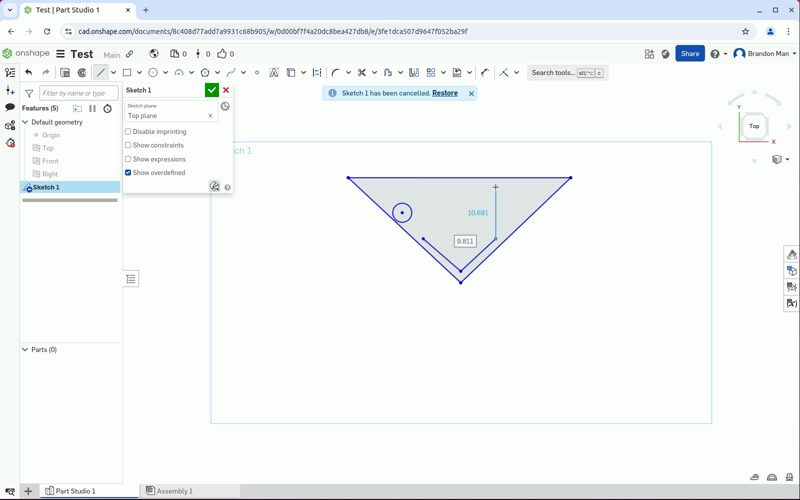
click(495, 186)
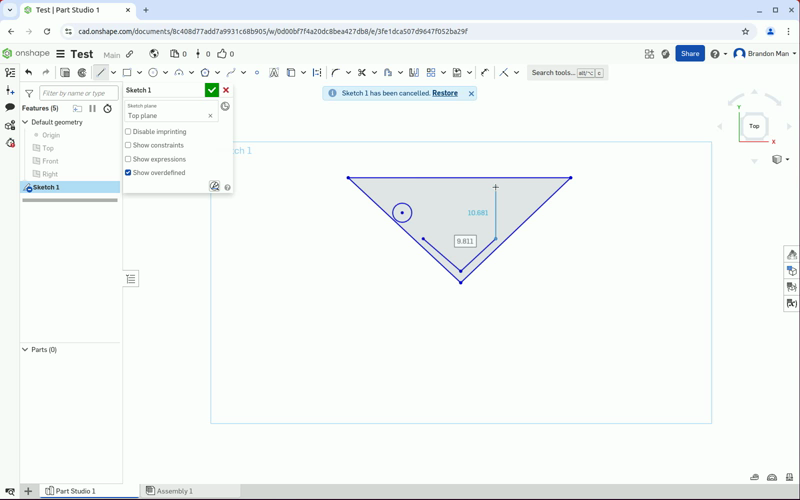
key_up(shift)
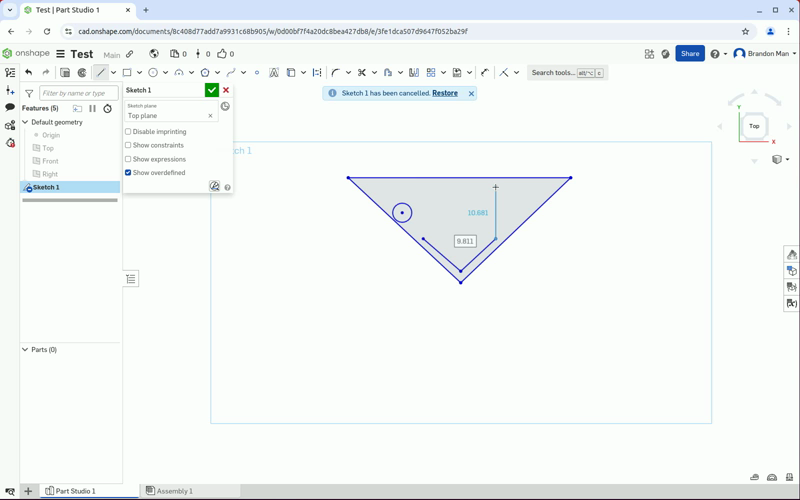
key_down(shift)
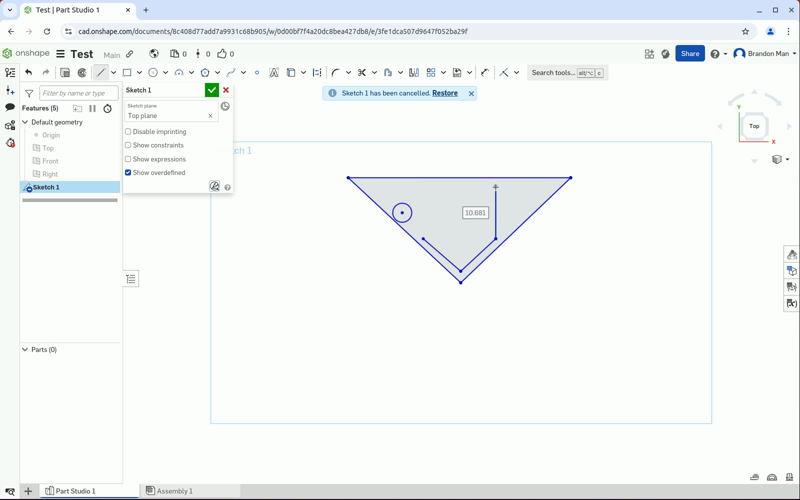
mouse_move(423, 186)
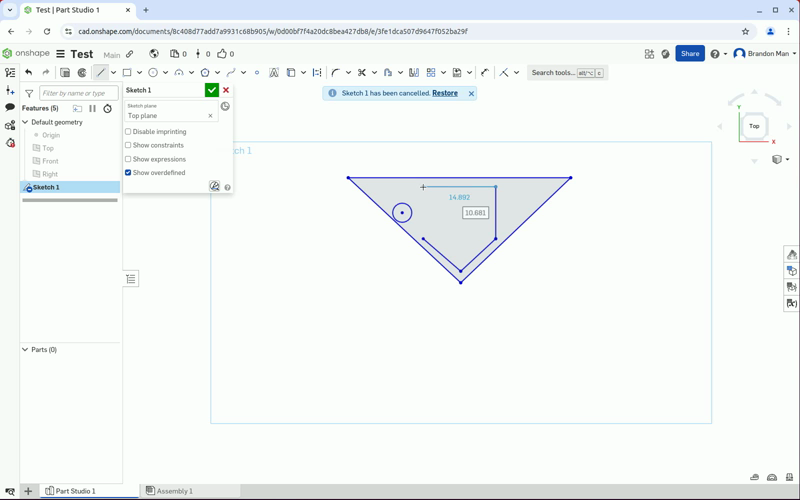
click(423, 186)
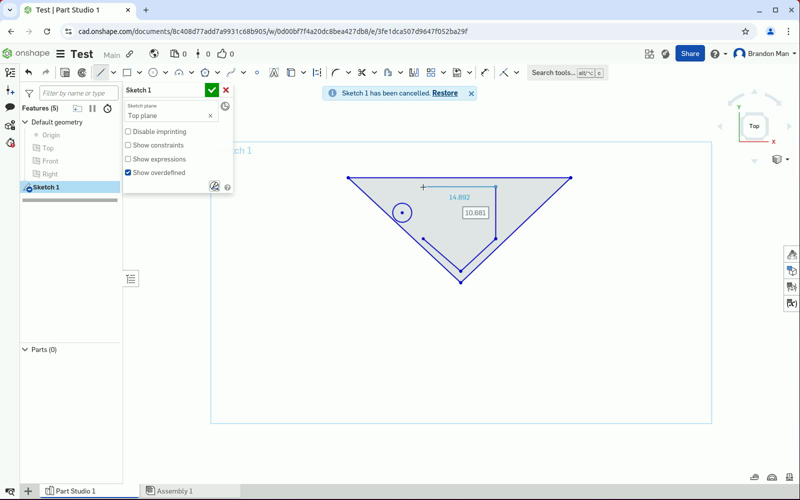
key_up(shift)
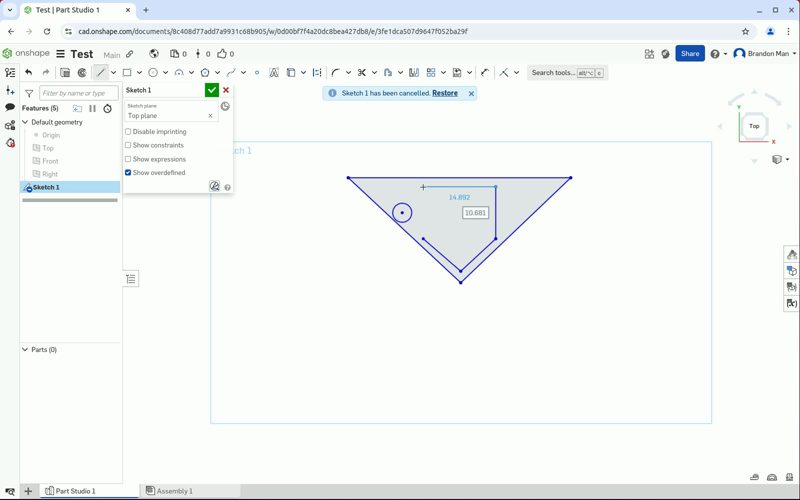
mouse_move(453, 186)
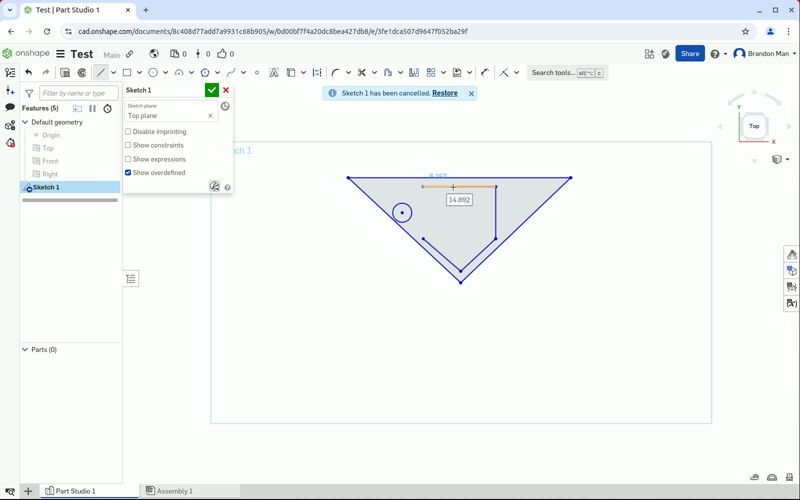
key_down(shift)
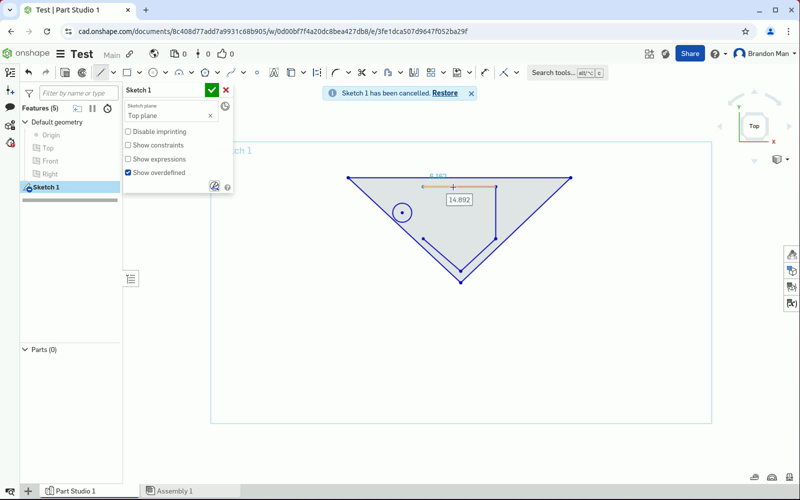
mouse_move(423, 238)
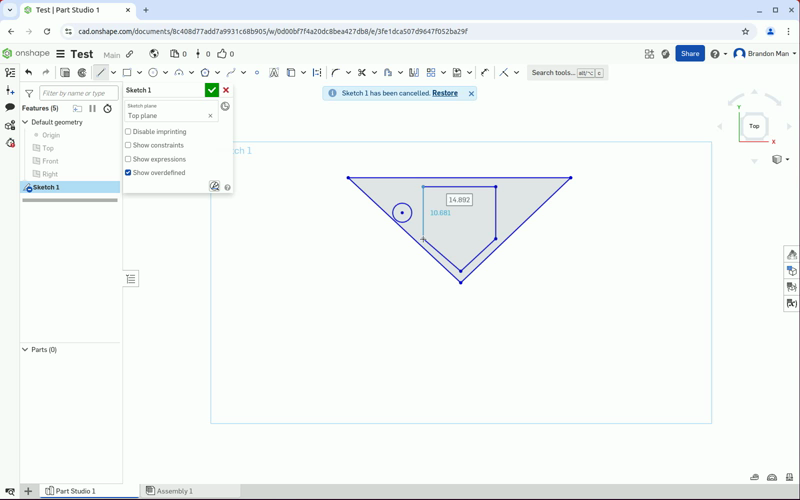
key_up(shift)
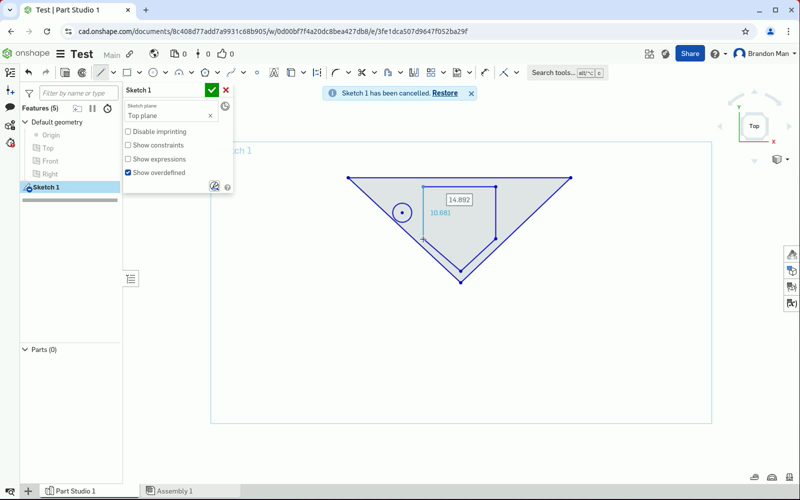
click(423, 238)
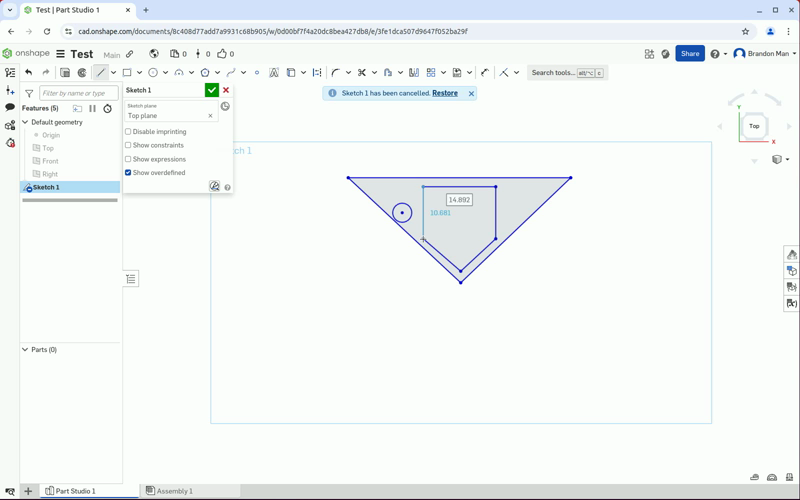
key(esc)
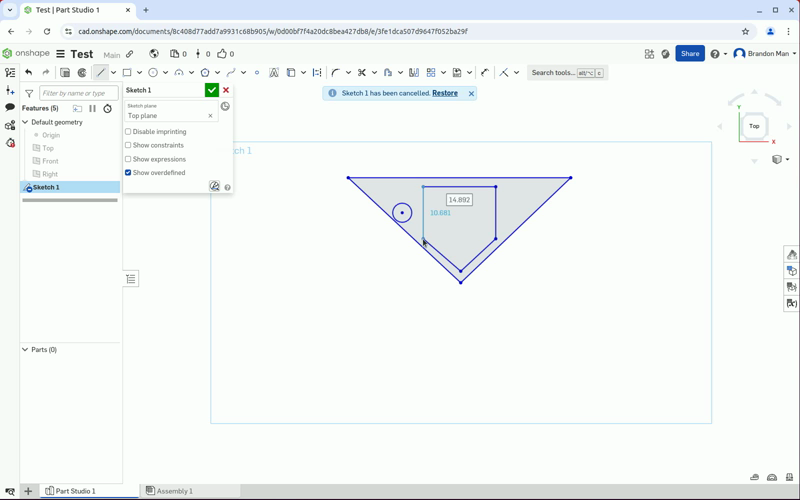
key(c)
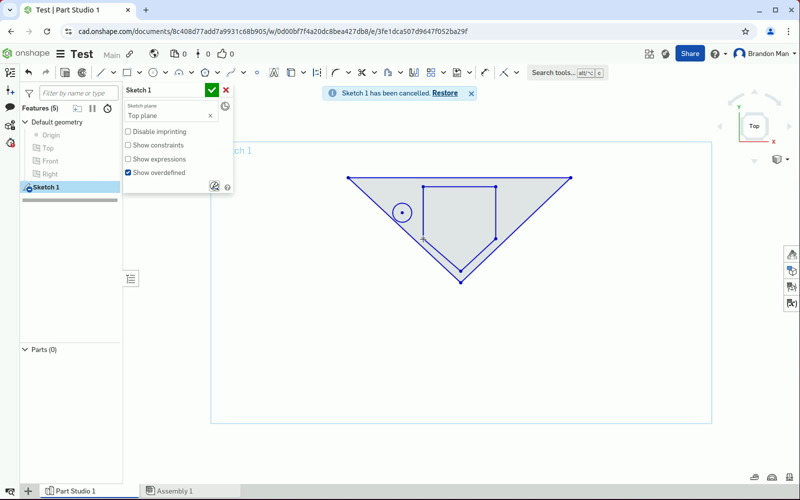
key_down(shift)
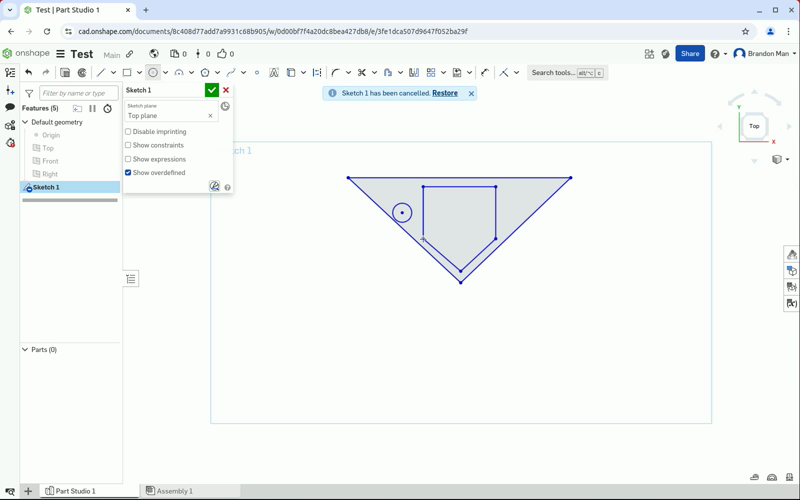
mouse_move(512, 212)
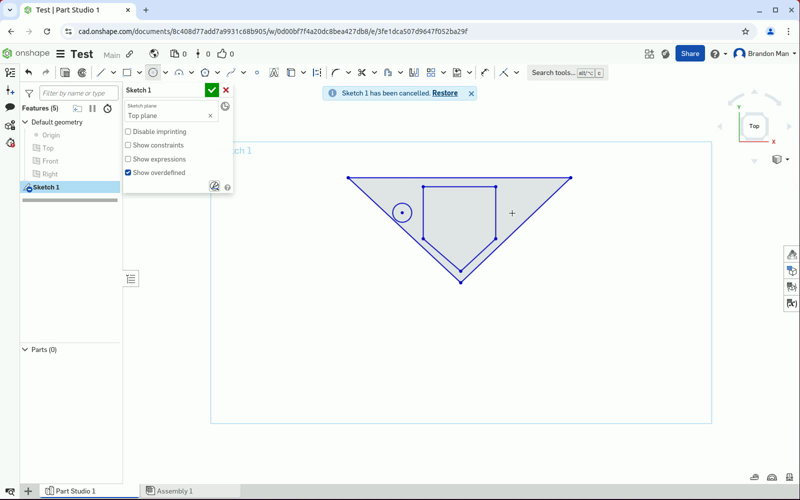
click(512, 212)
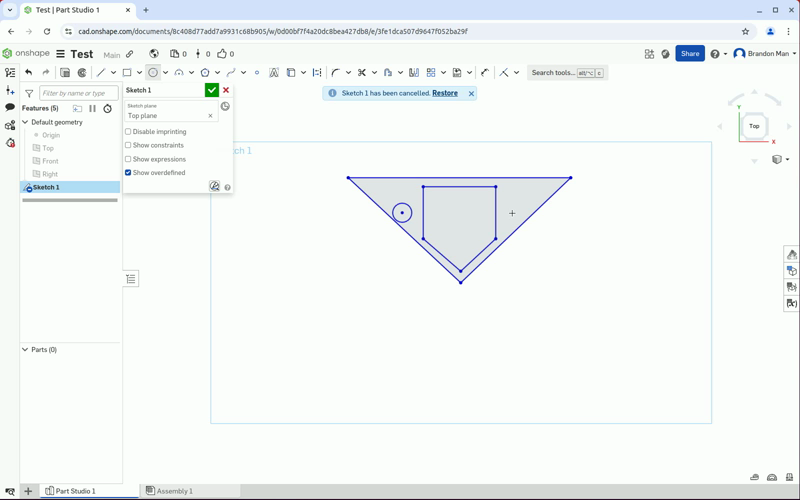
key_up(shift)
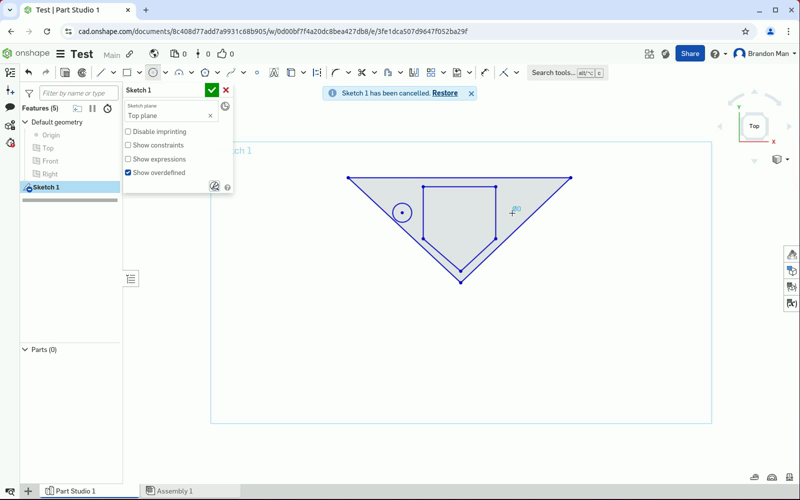
mouse_move(521, 212)
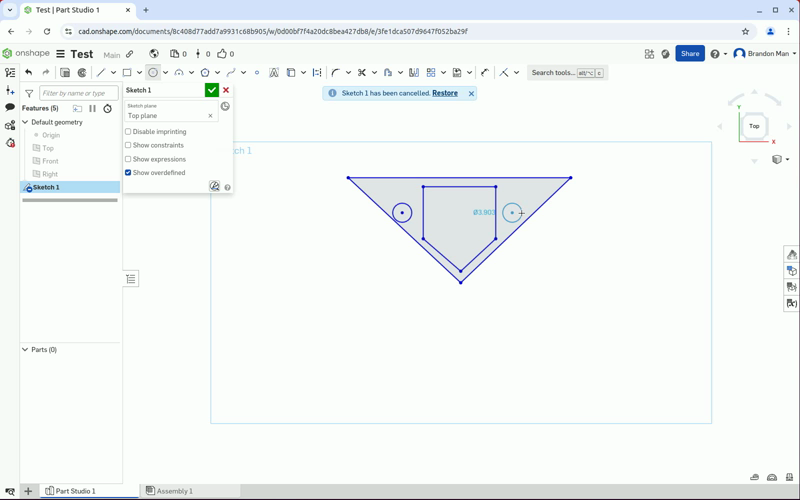
click(521, 212)
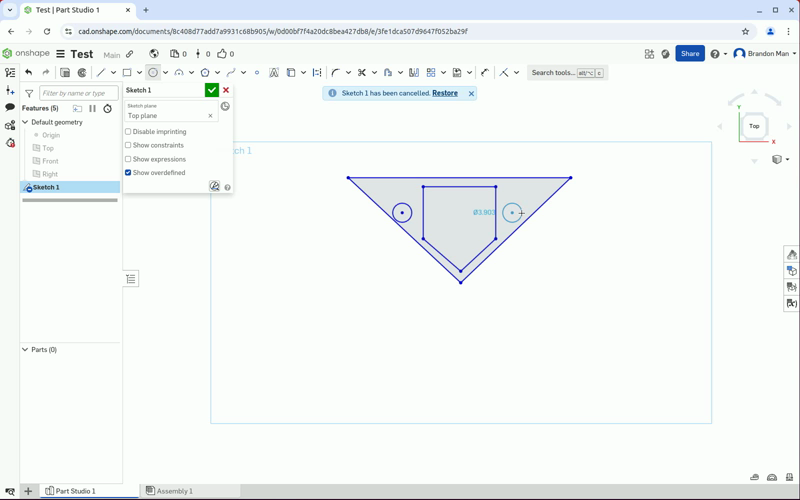
key(esc)
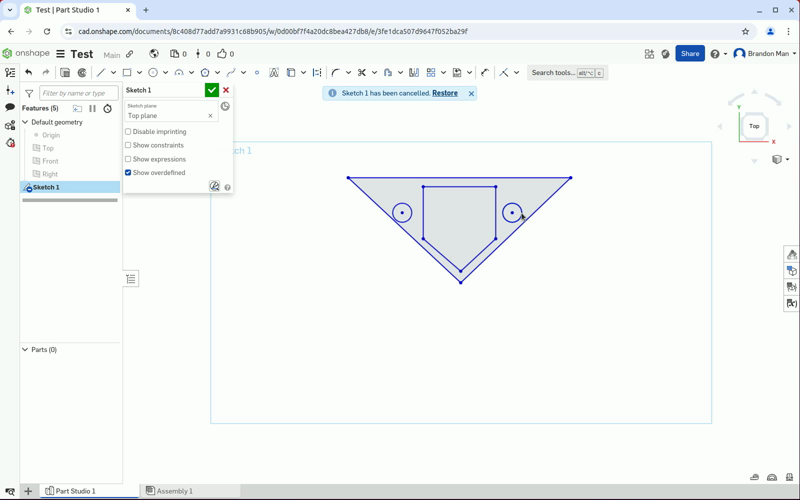
mouse_move(537, 202)
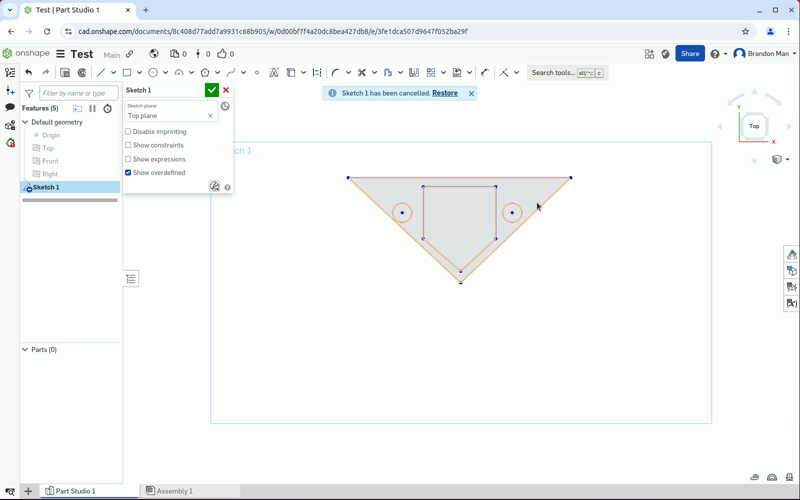
click(537, 202)
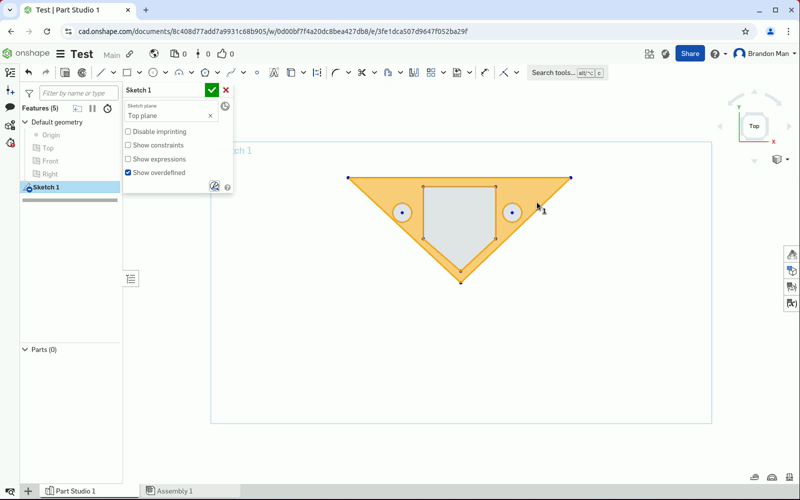
mouse_move(73, 352)
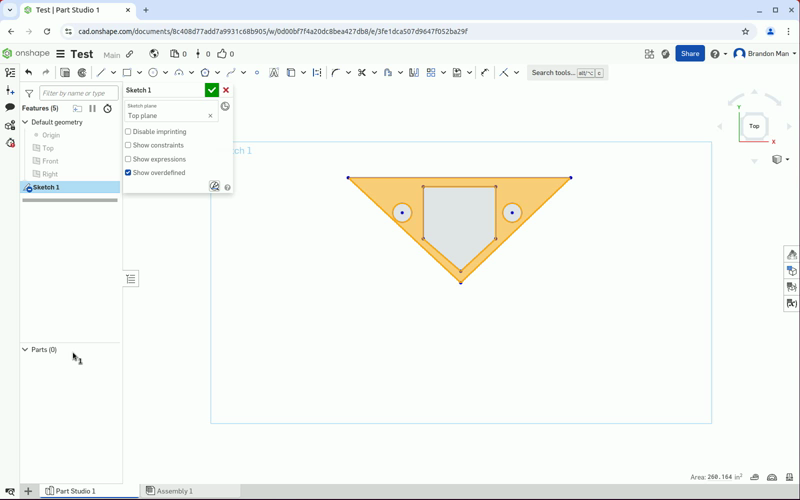
key(shift+y)
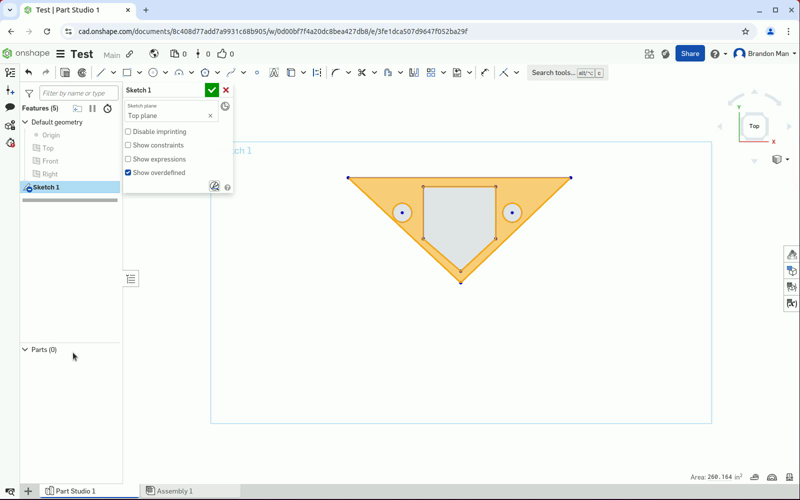
key(shift+e)
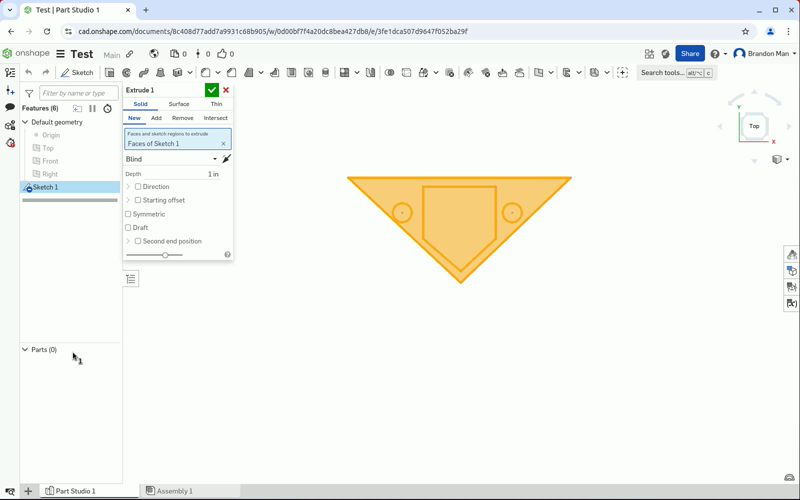
mouse_move(143, 106)
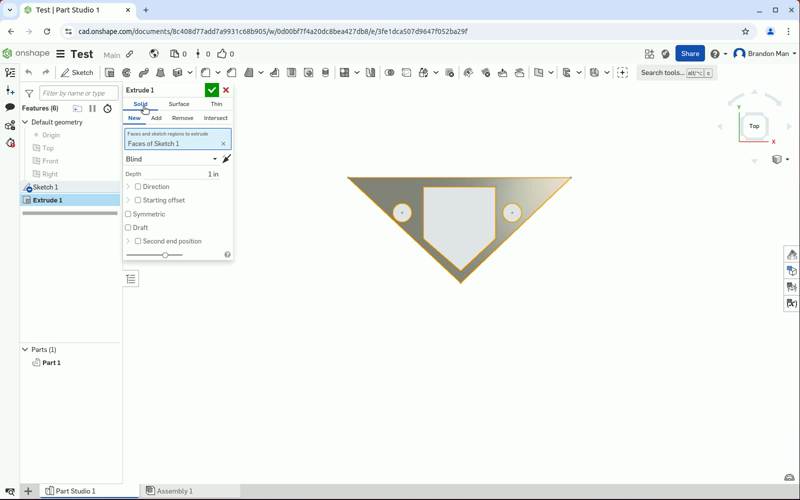
click(143, 106)
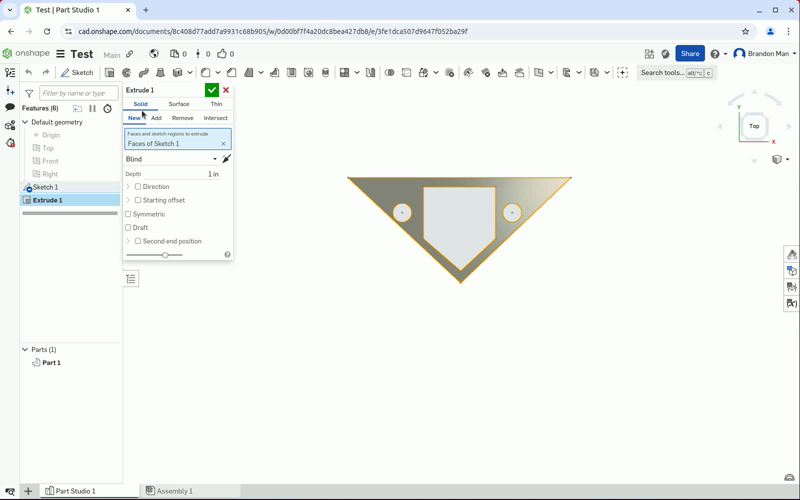
mouse_move(137, 120)
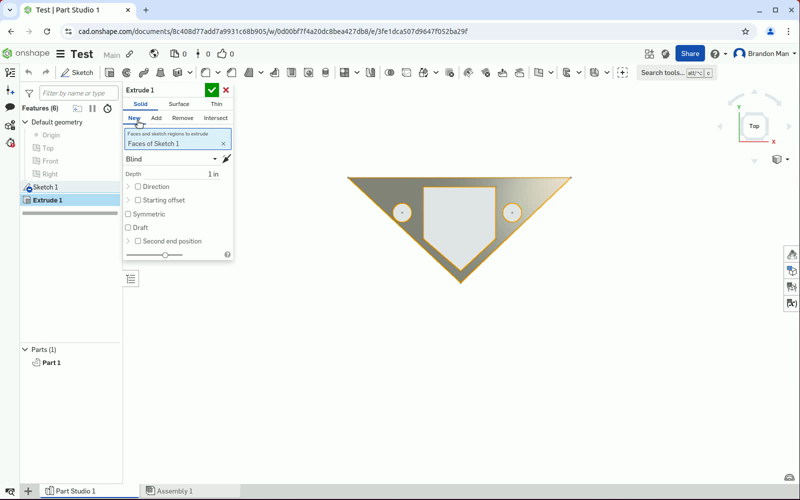
click(137, 120)
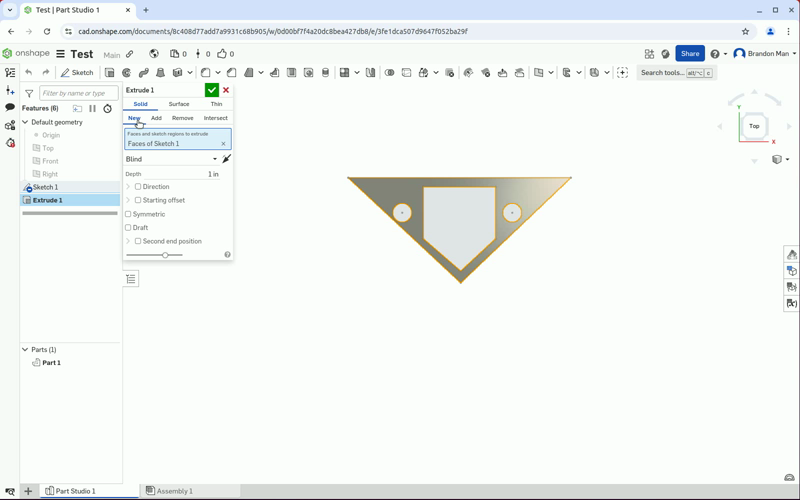
key(tab, 4)
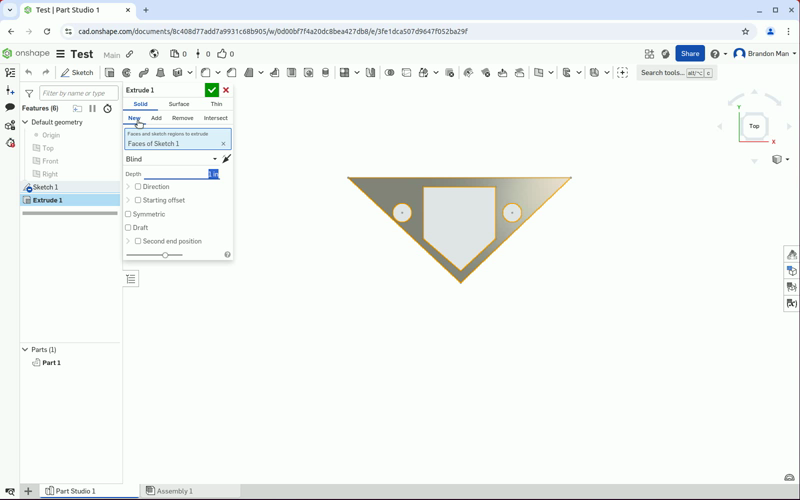
text(1.444)
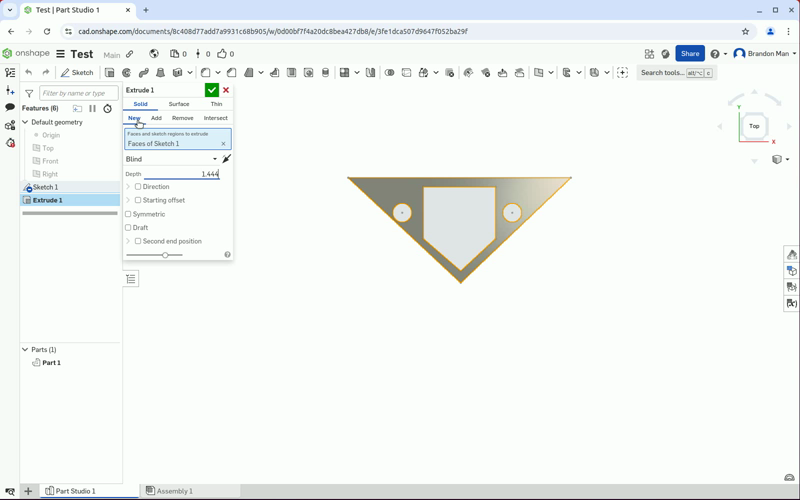
key(enter)
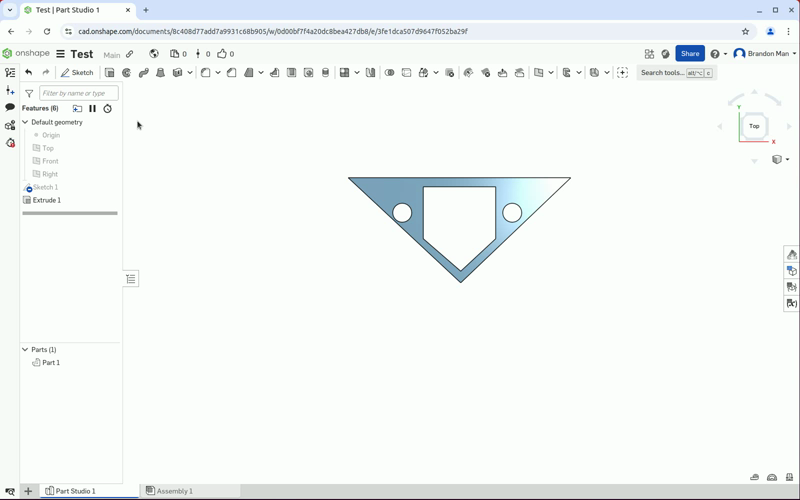
key(shift+h)
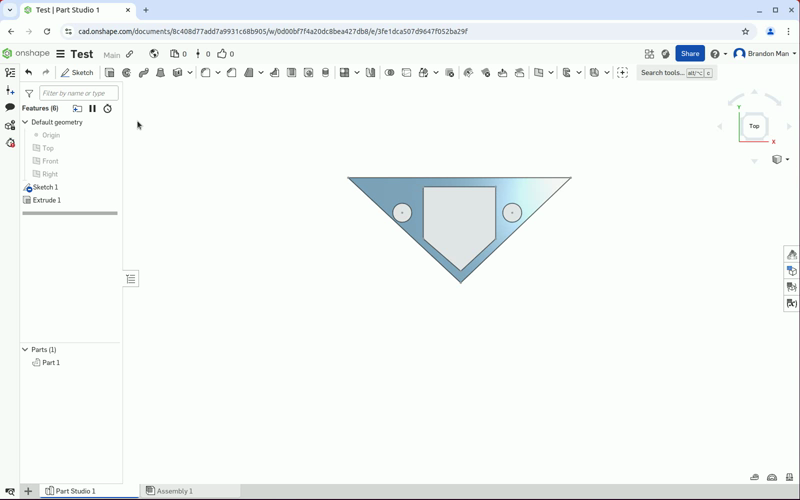
key(shift+h)
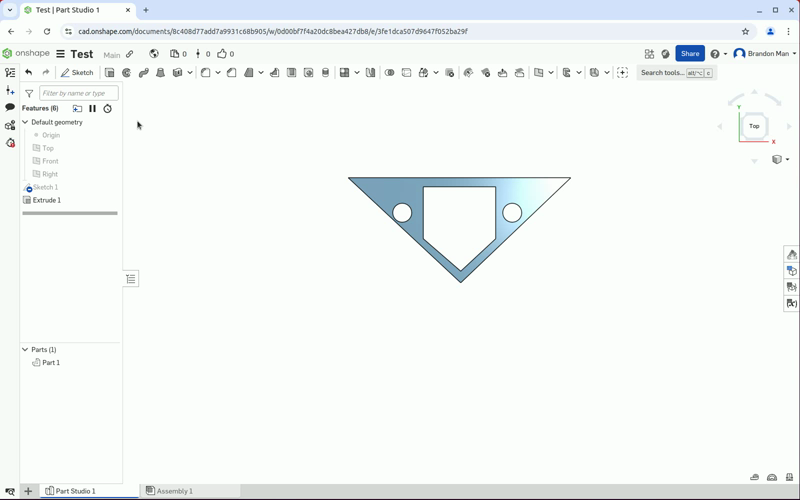
mouse_move(73, 189)
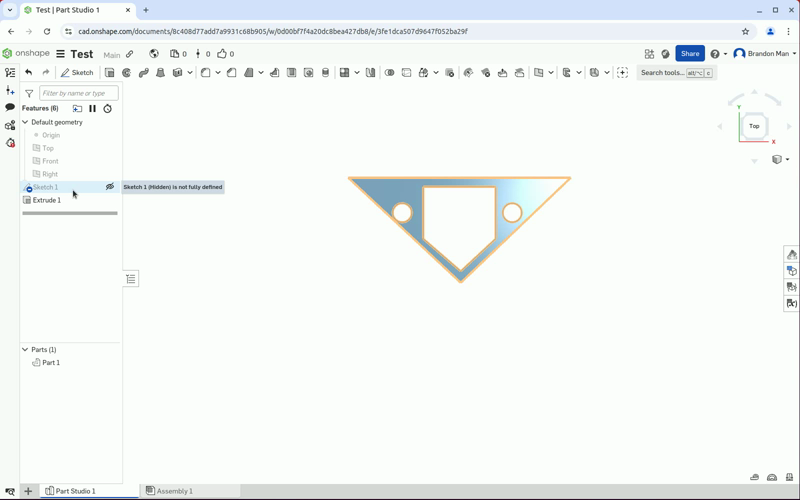
click(73, 189)
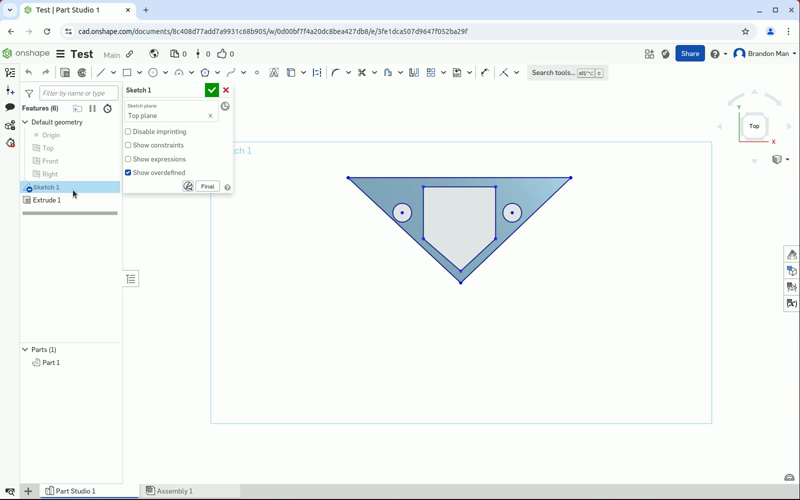
mouse_move(229, 92)
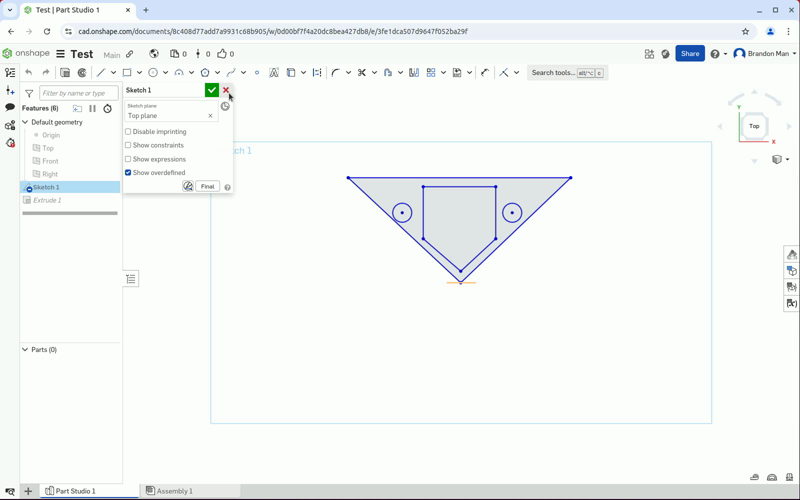
click(229, 92)
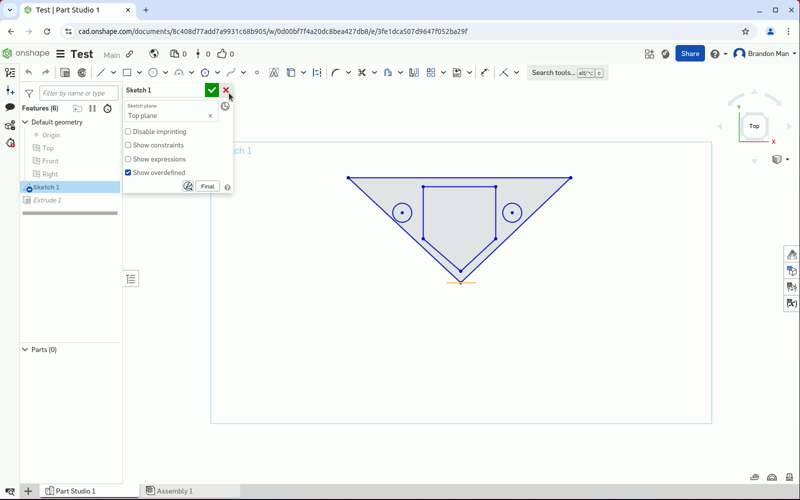
key(shift+s)
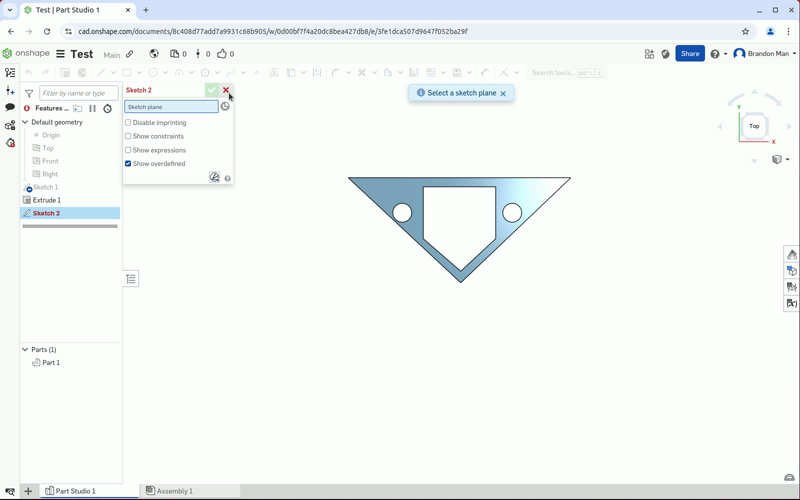
mouse_move(73, 150)
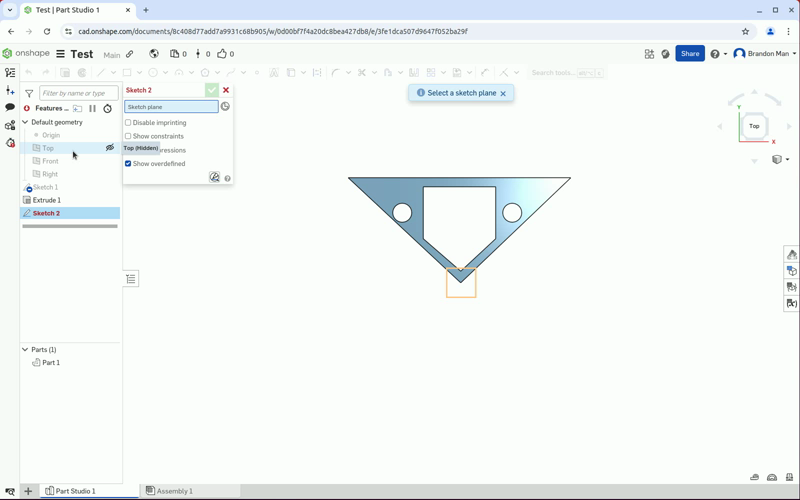
click(73, 150)
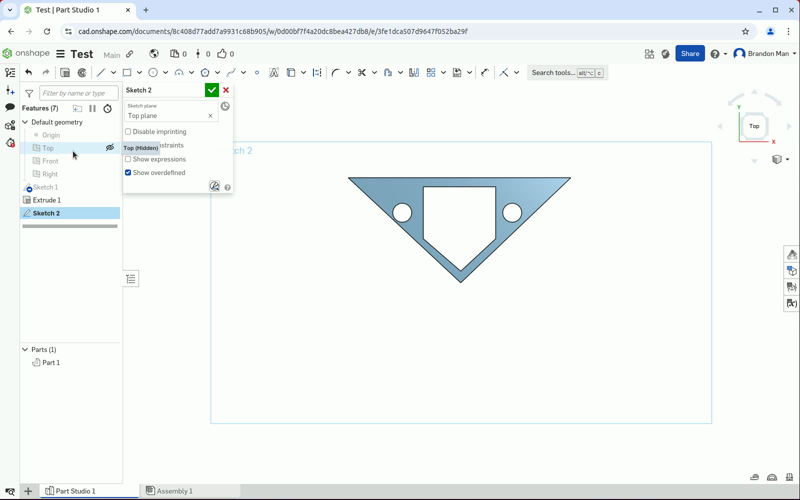
mouse_move(73, 352)
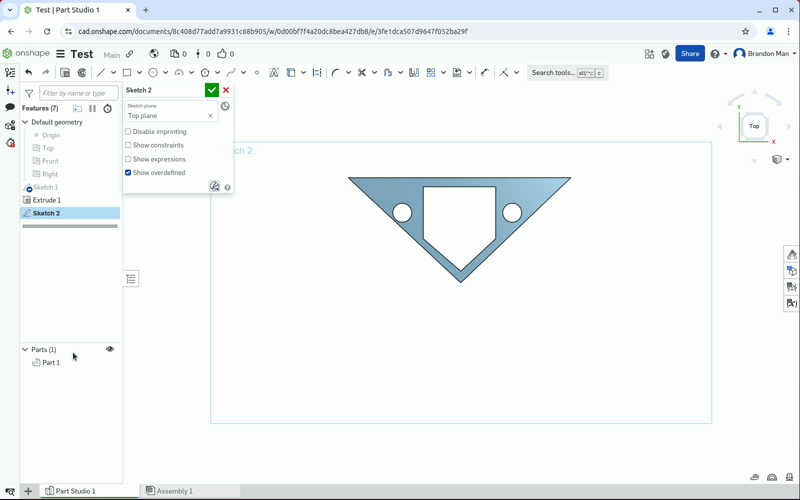
key(y)
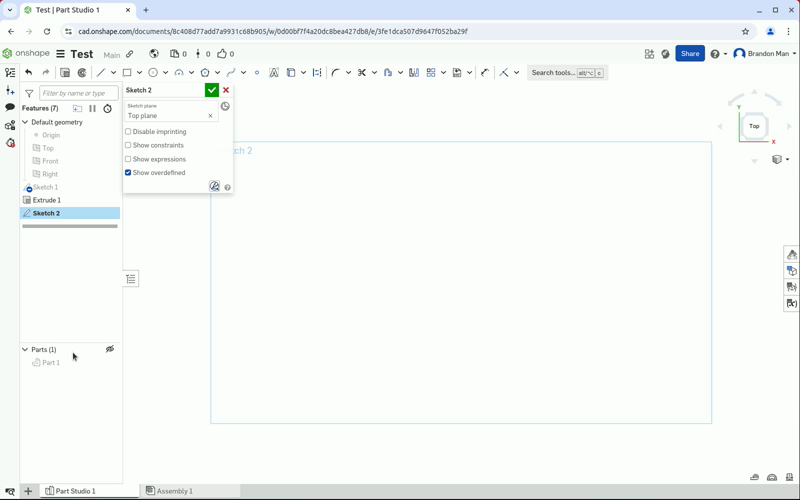
key(l)
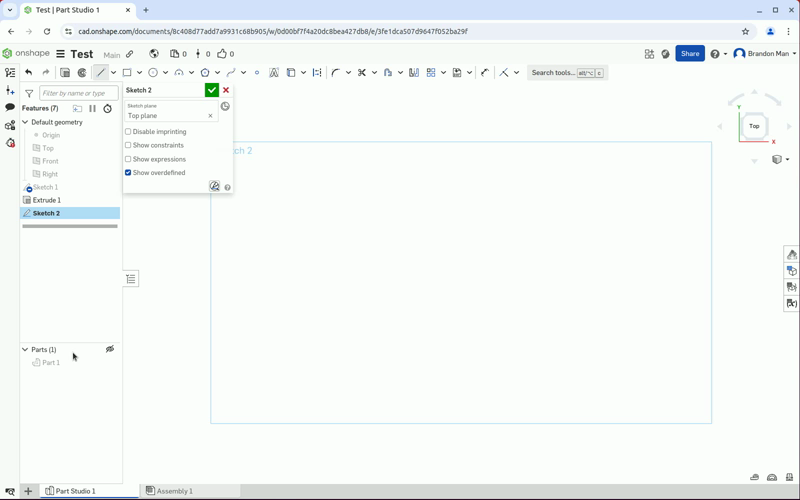
key_down(shift)
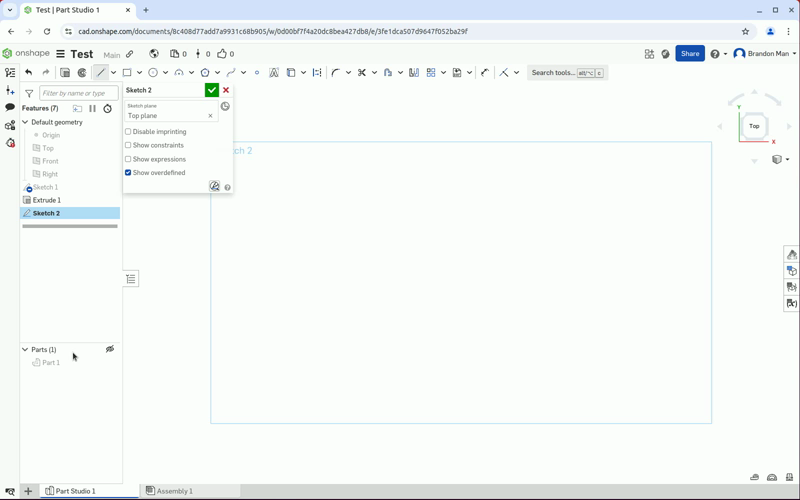
mouse_move(348, 388)
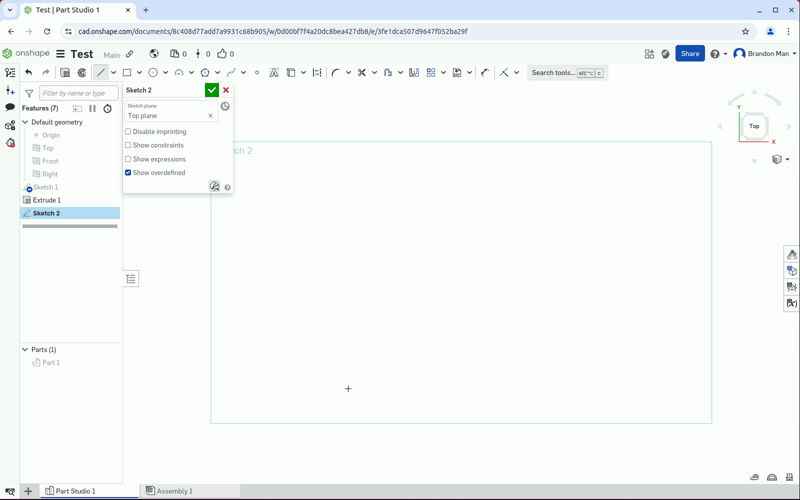
click(348, 388)
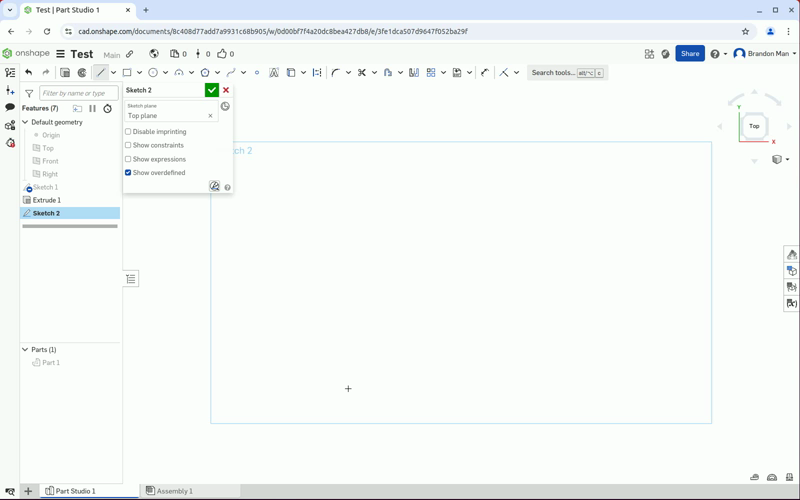
key_up(shift)
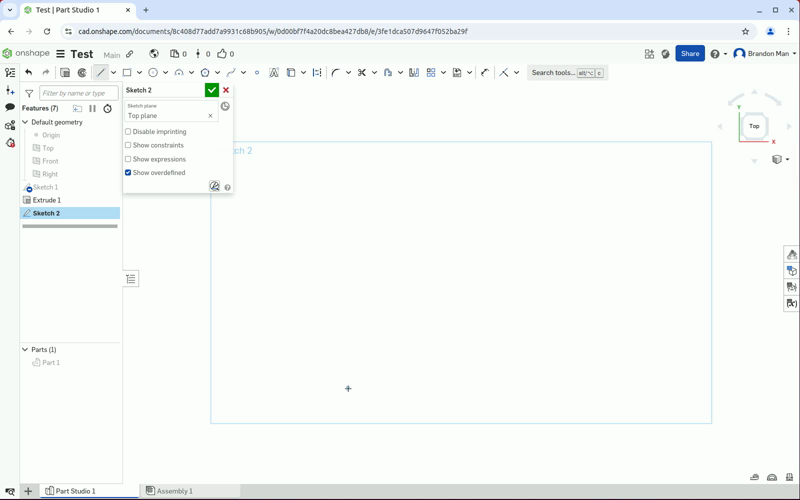
key_down(shift)
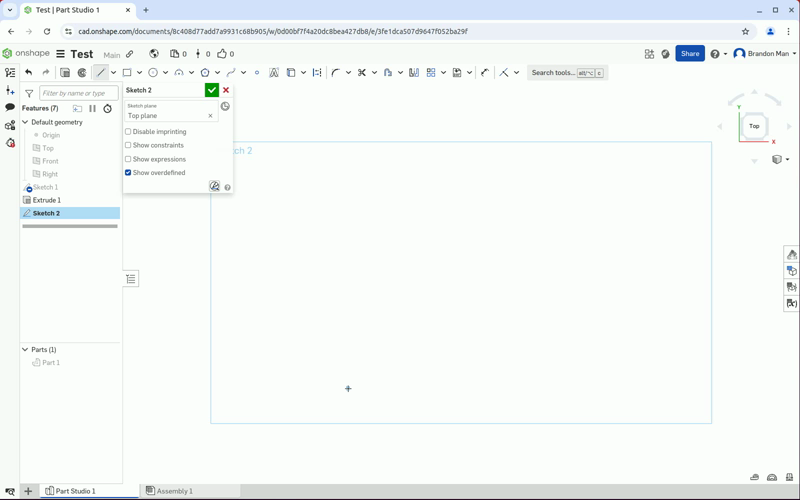
mouse_move(459, 281)
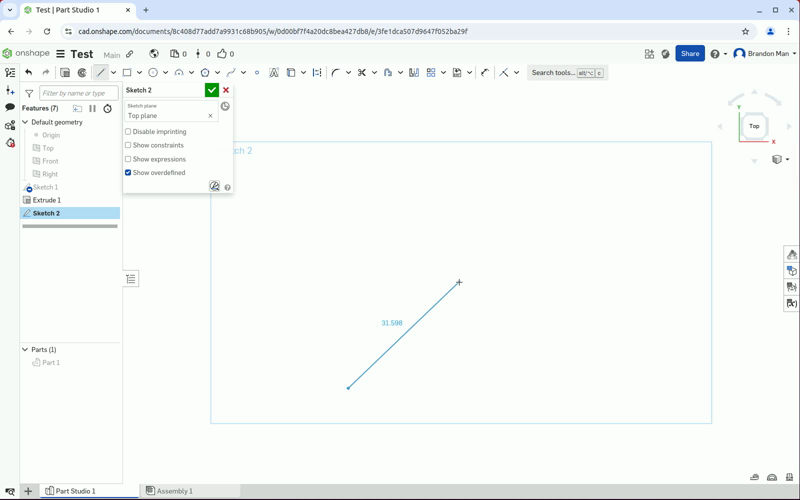
click(459, 281)
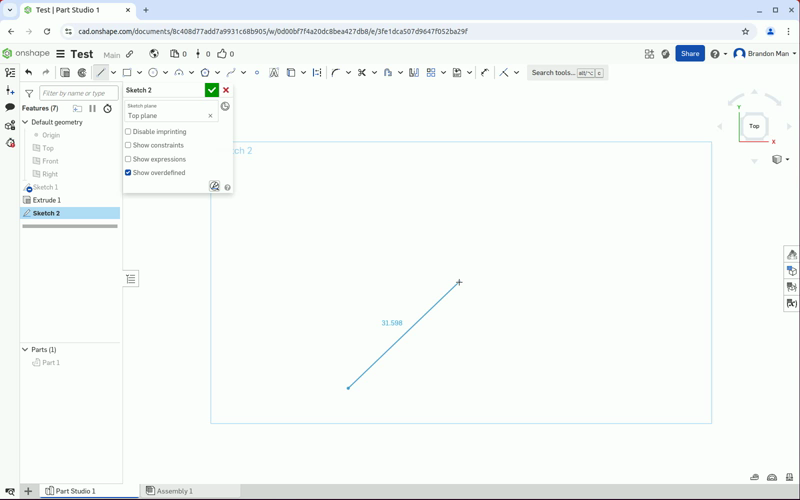
key_up(shift)
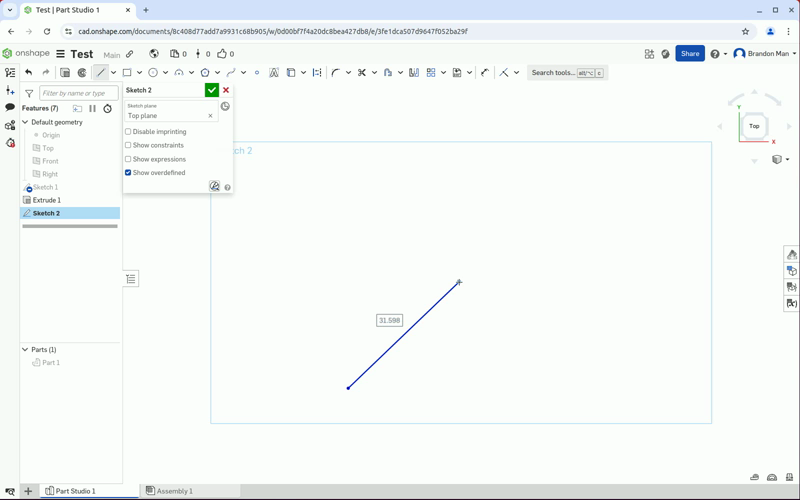
key_down(shift)
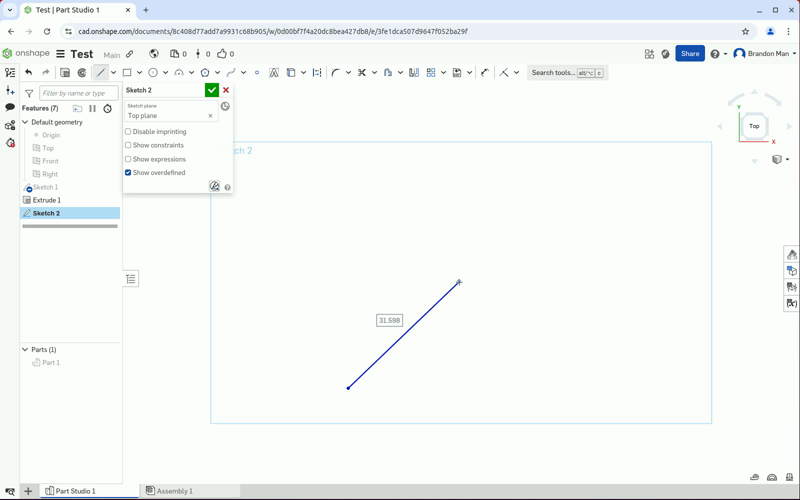
mouse_move(348, 177)
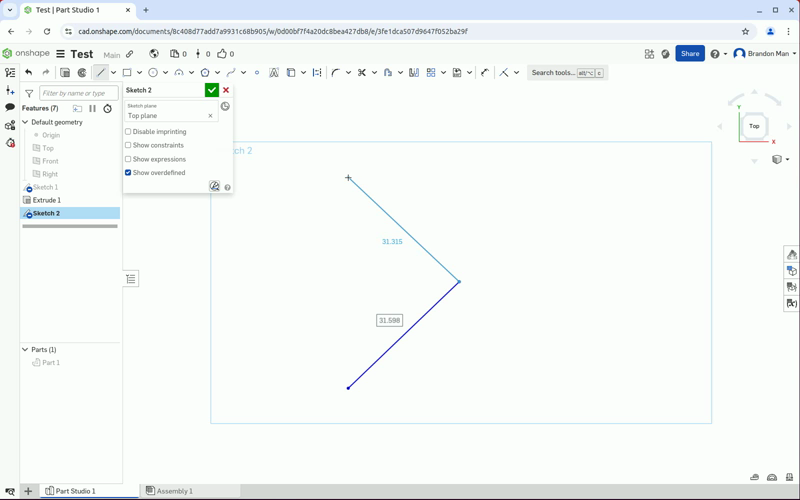
click(348, 177)
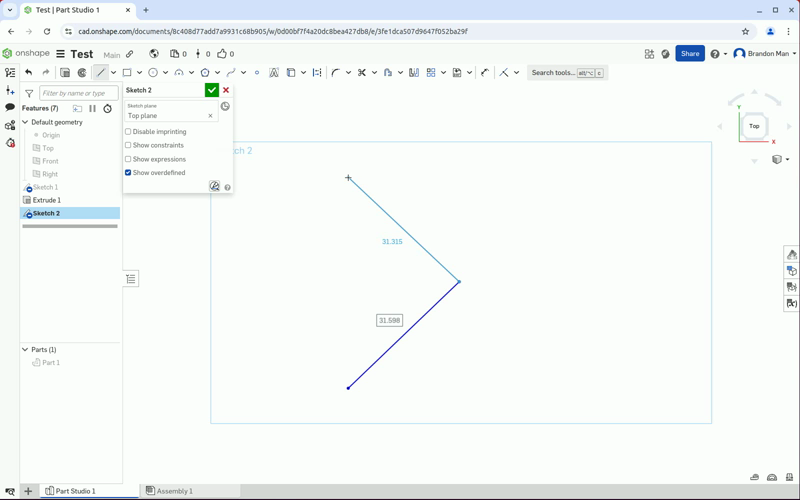
key_up(shift)
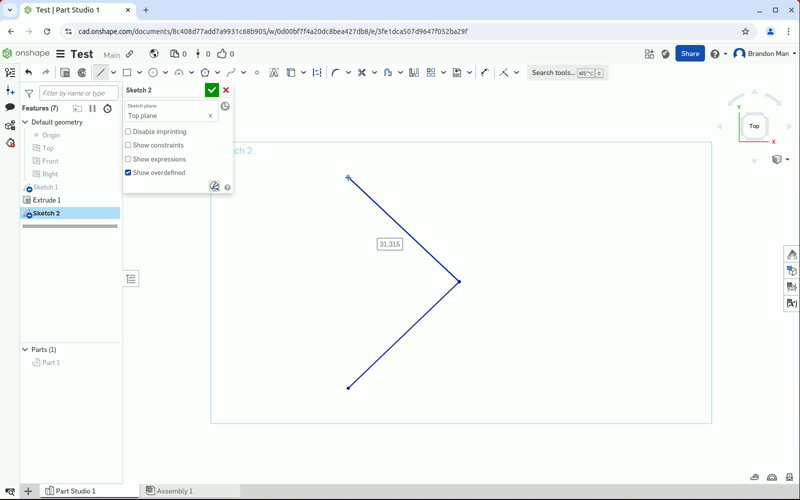
key_down(shift)
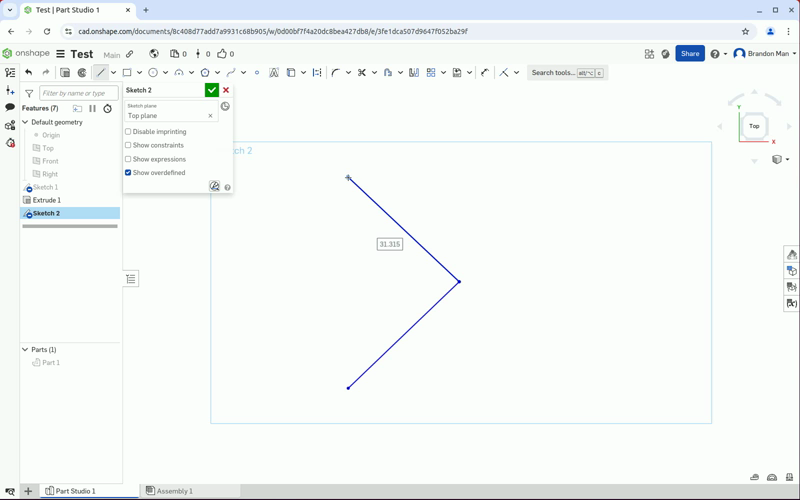
mouse_move(348, 388)
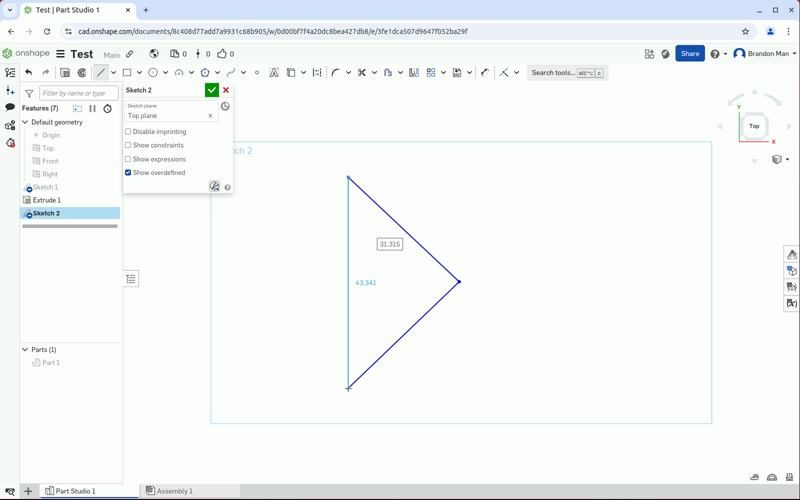
key_up(shift)
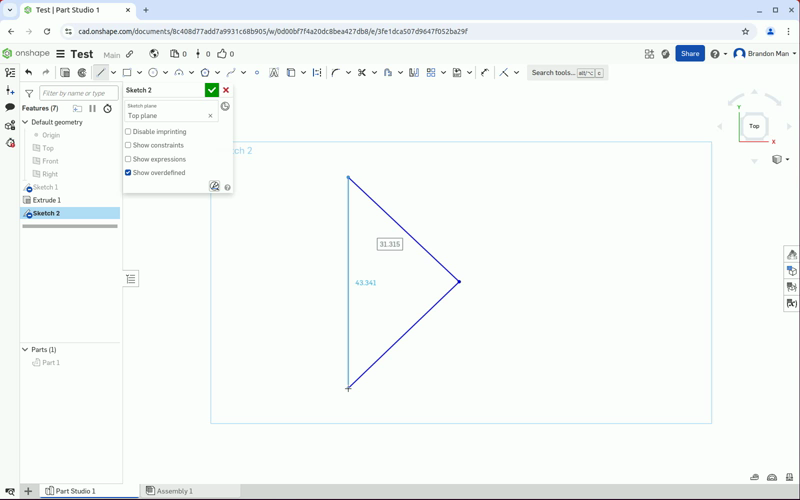
click(348, 388)
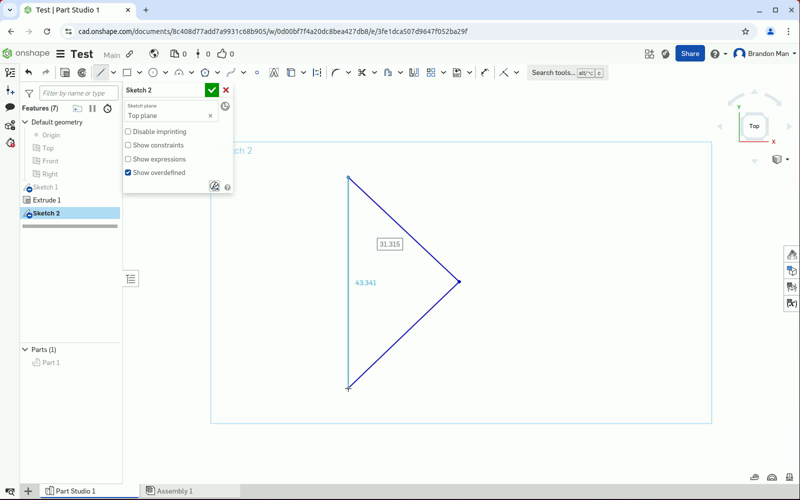
key(esc)
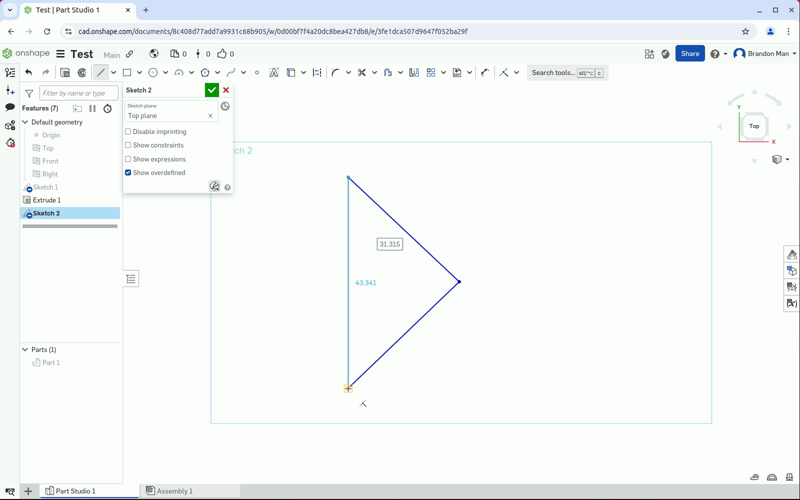
key(l)
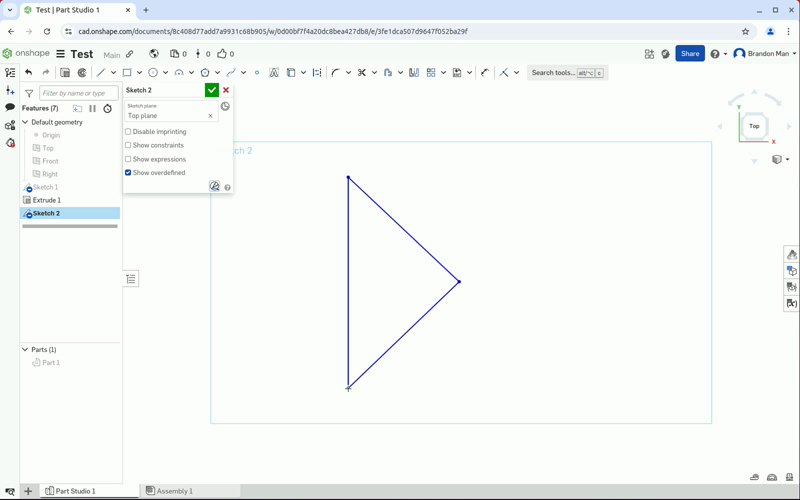
key_down(shift)
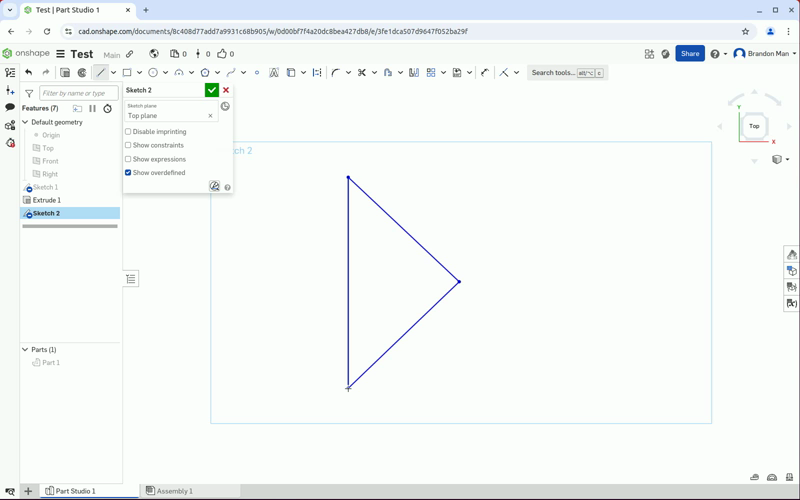
mouse_move(357, 368)
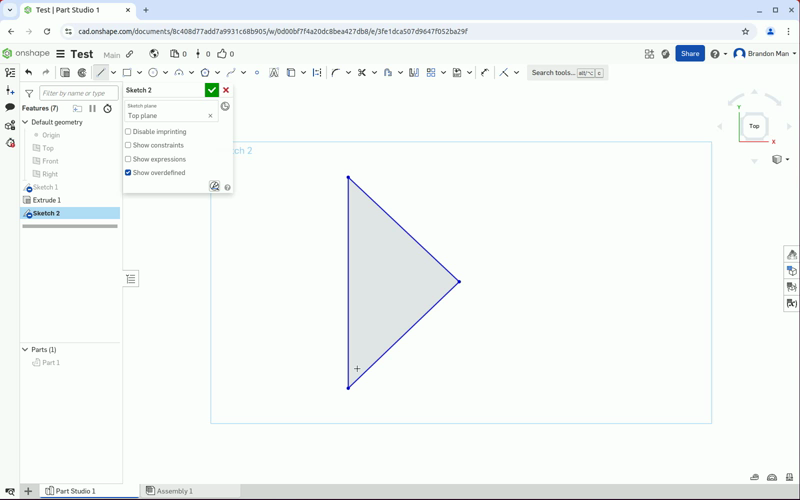
click(357, 368)
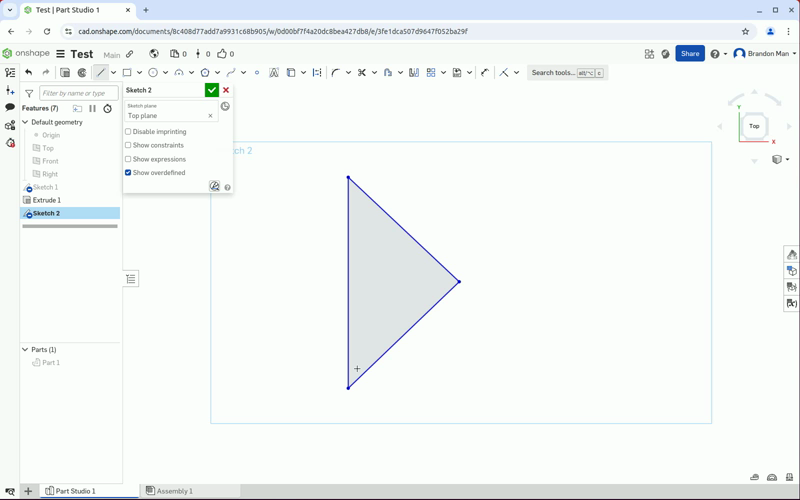
key_up(shift)
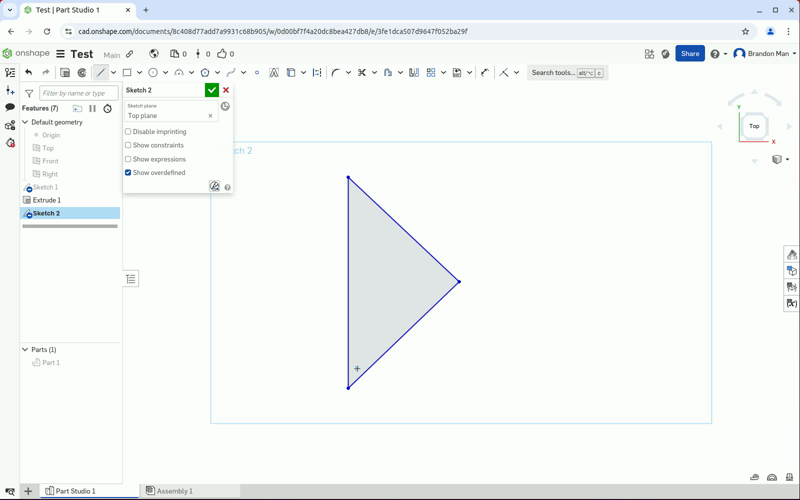
key_down(shift)
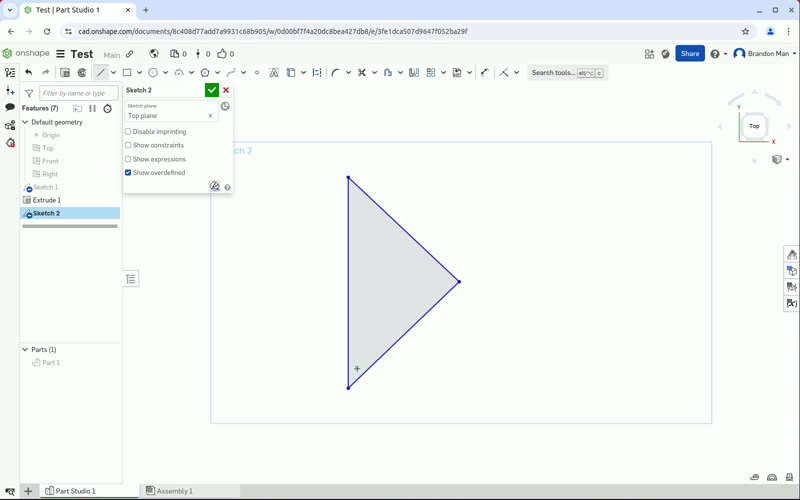
mouse_move(448, 281)
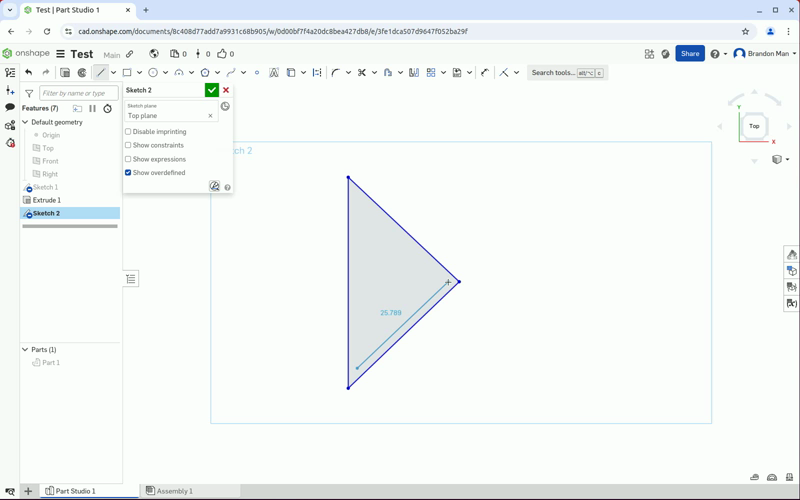
click(448, 281)
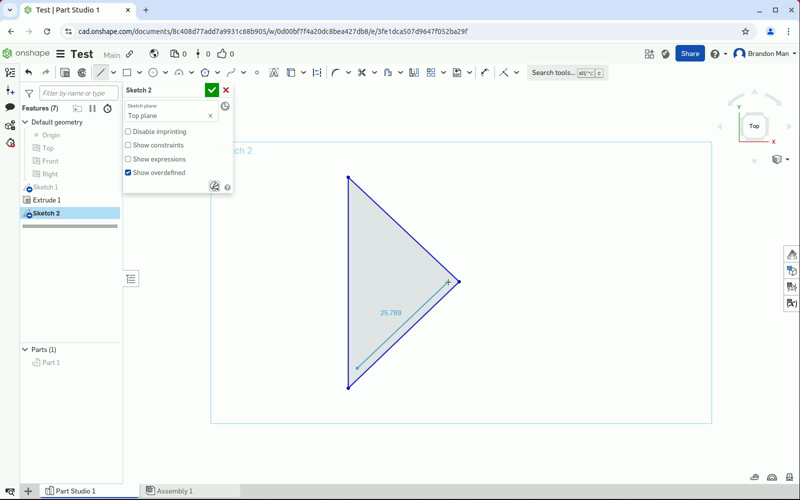
key_up(shift)
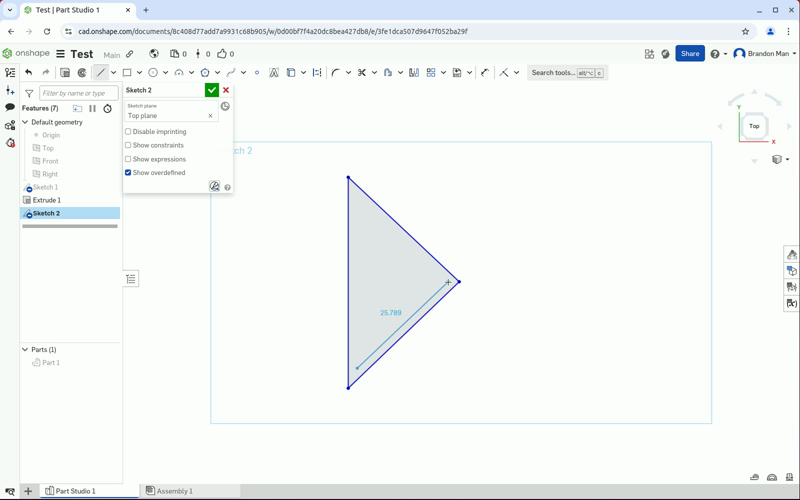
key_down(shift)
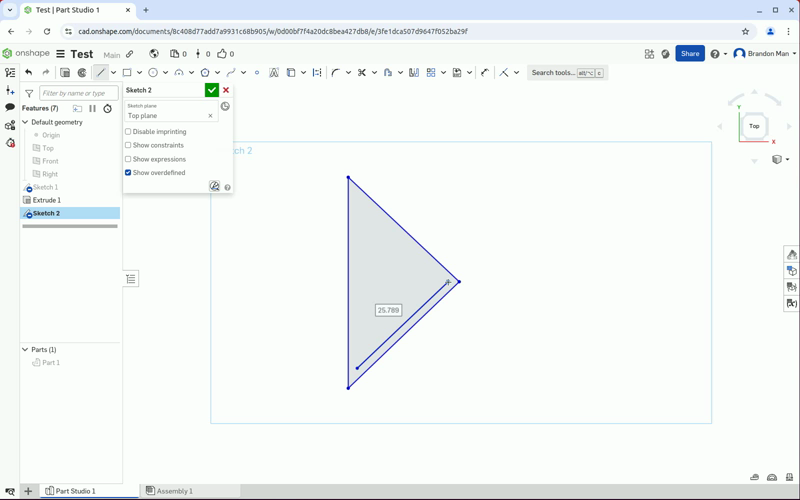
mouse_move(357, 197)
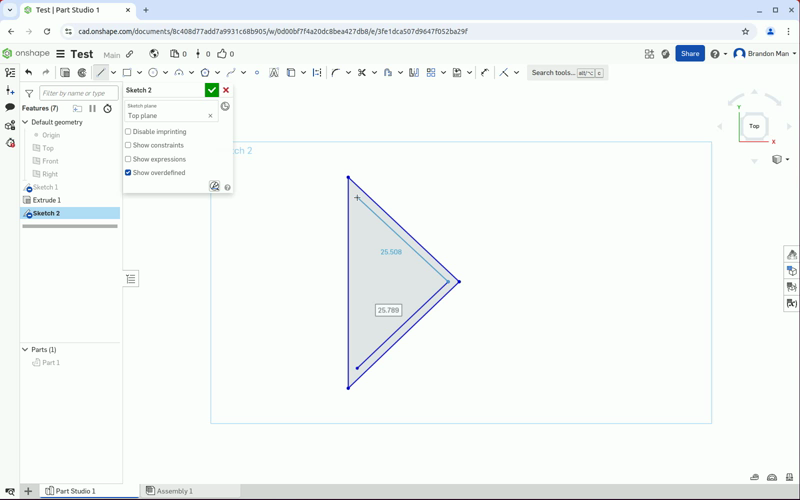
click(357, 197)
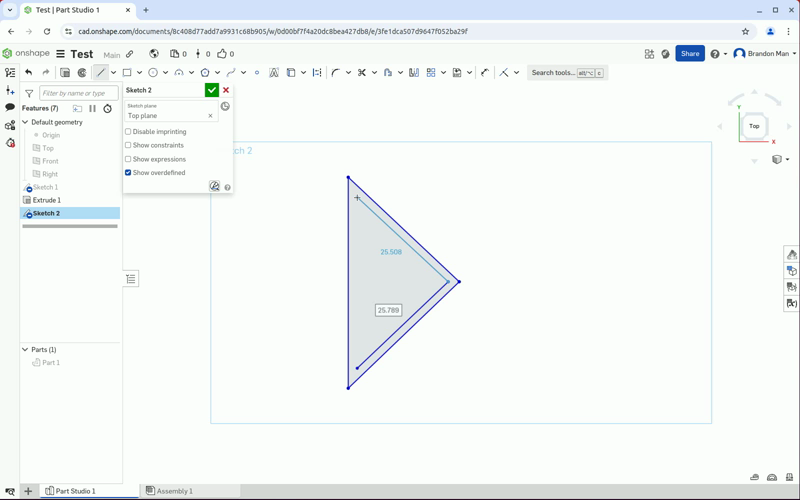
key_up(shift)
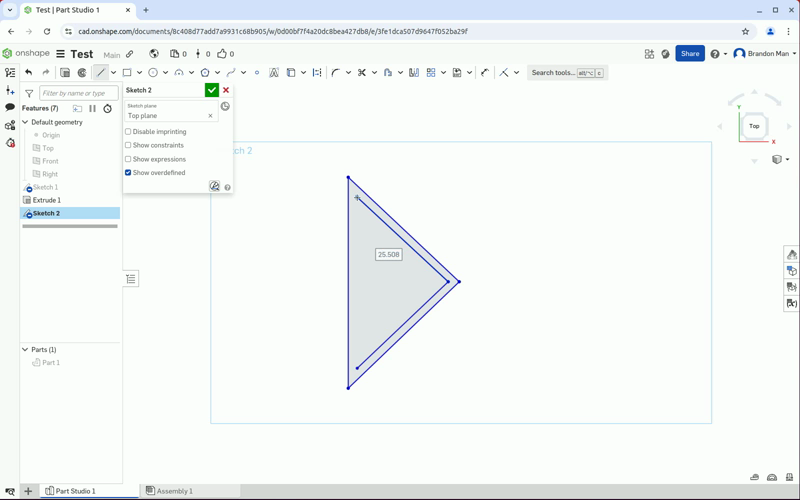
key_down(shift)
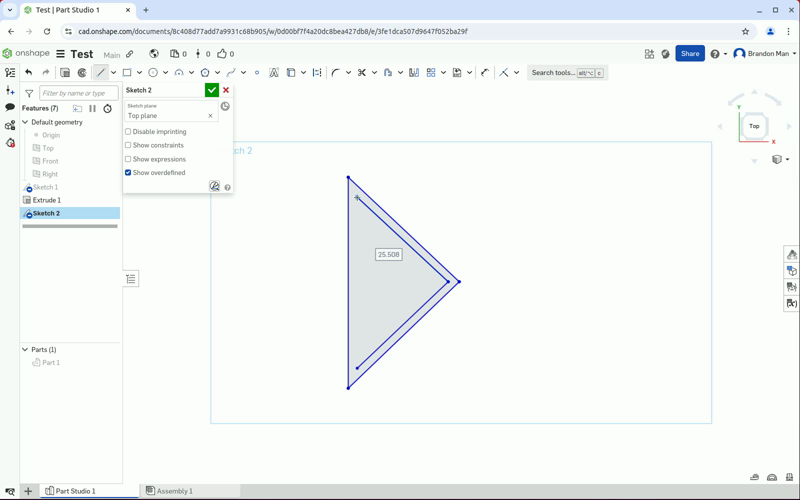
mouse_move(357, 368)
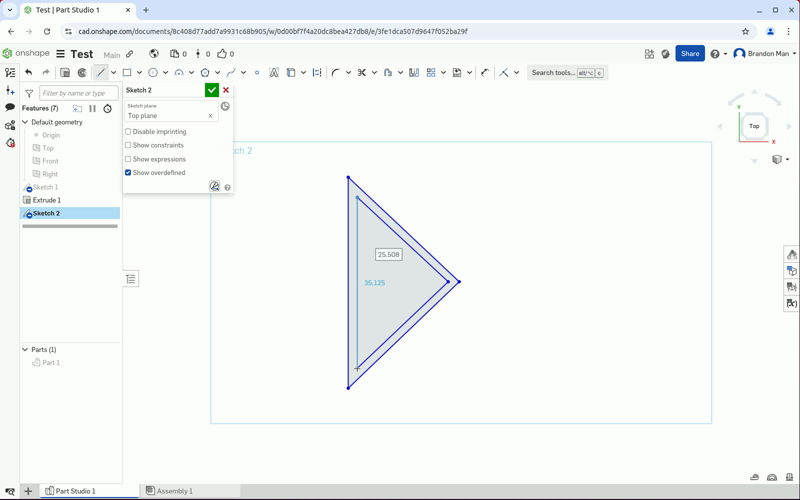
key_up(shift)
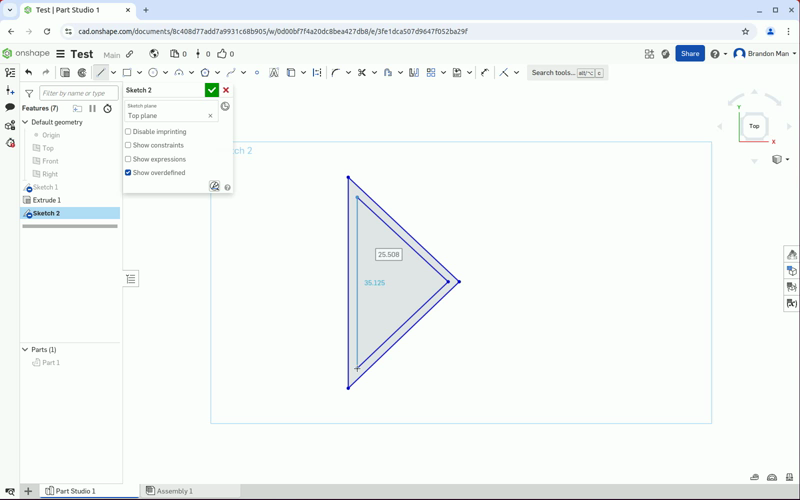
click(357, 368)
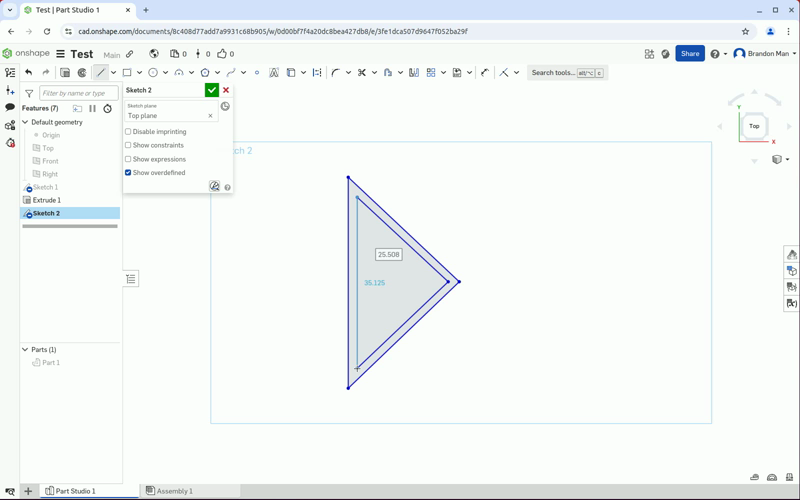
key(esc)
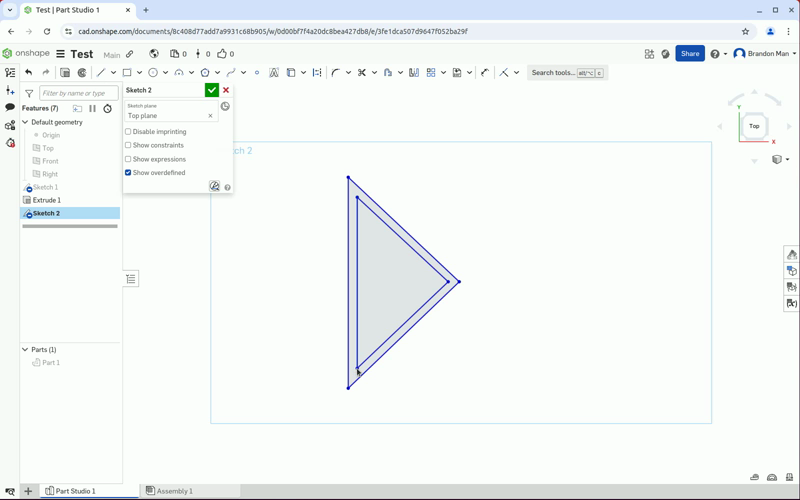
mouse_move(378, 212)
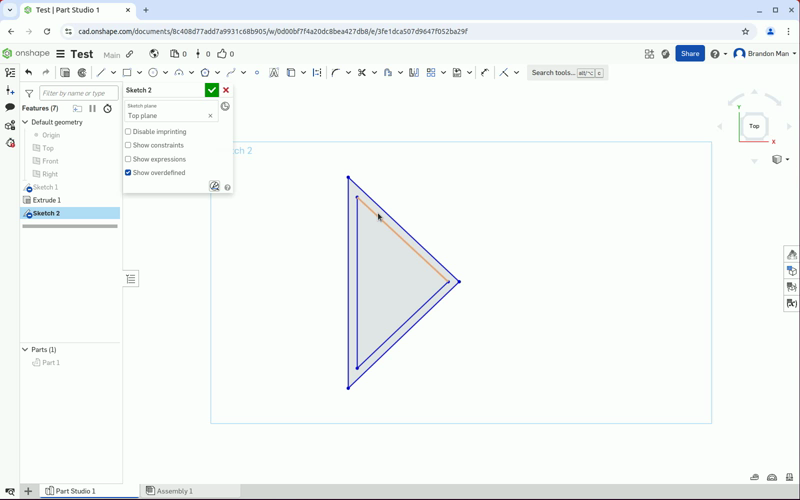
click(378, 212)
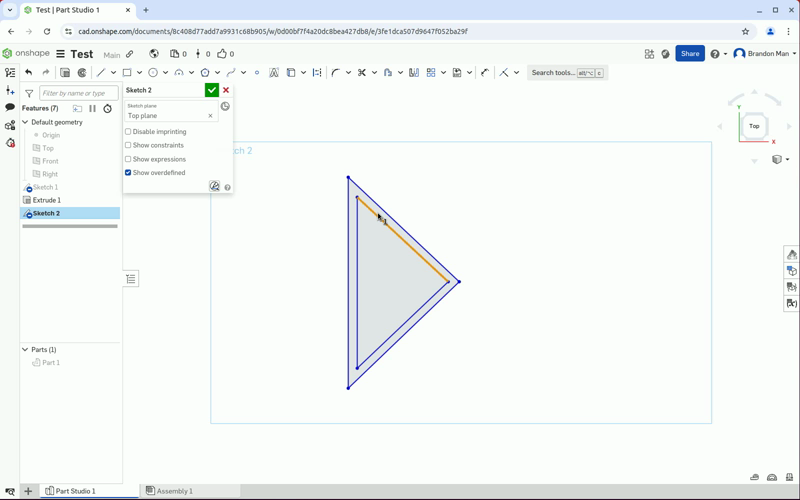
mouse_move(73, 352)
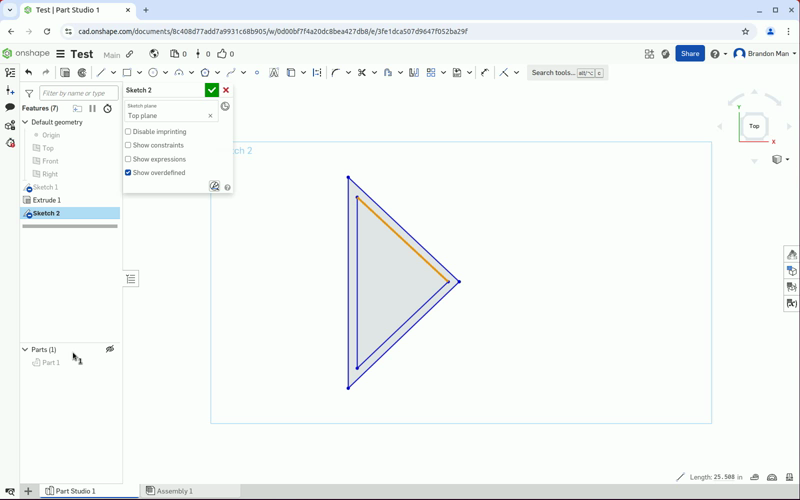
key(shift+y)
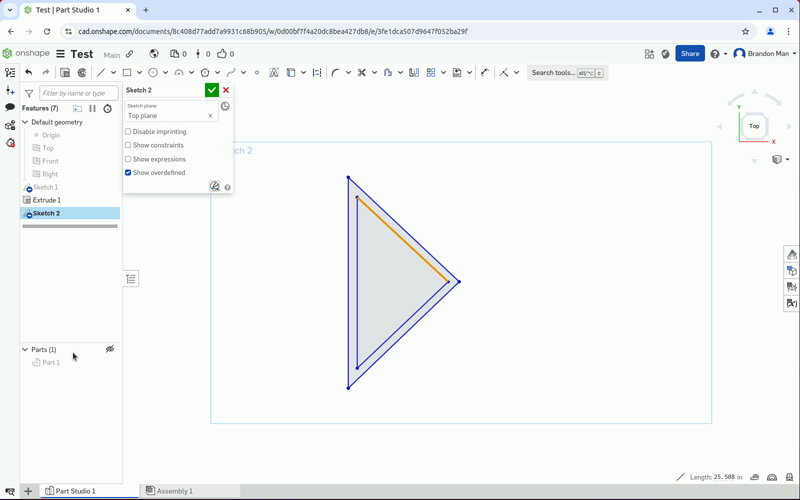
key(shift+e)
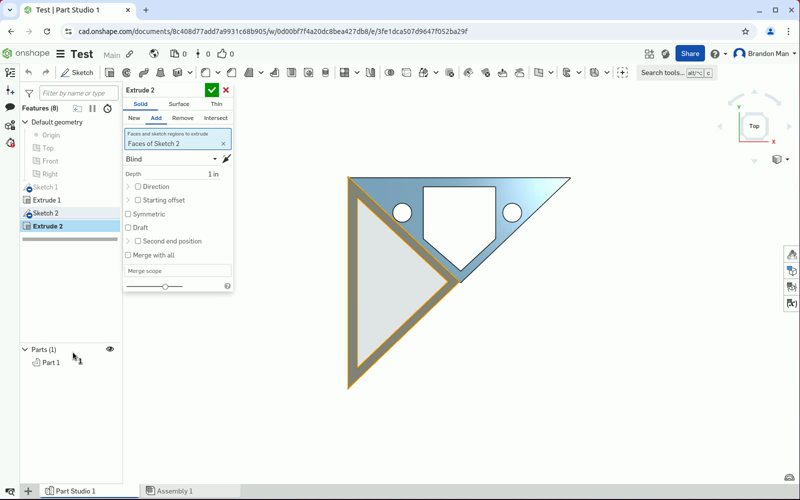
mouse_move(143, 106)
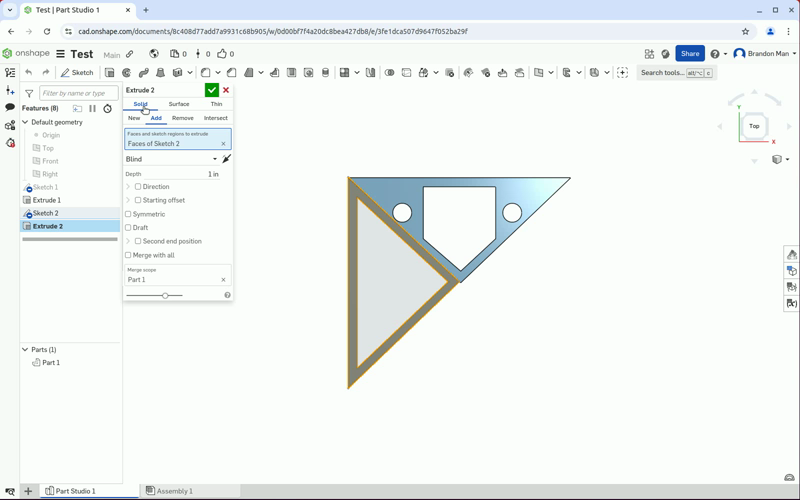
click(143, 106)
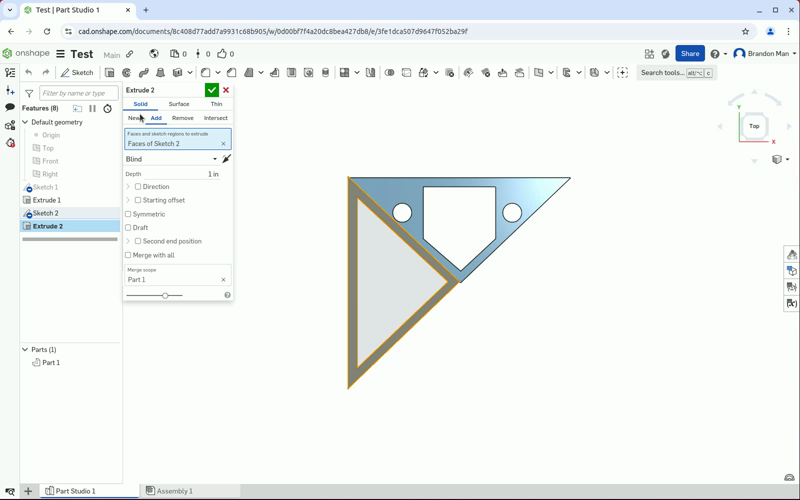
mouse_move(137, 120)
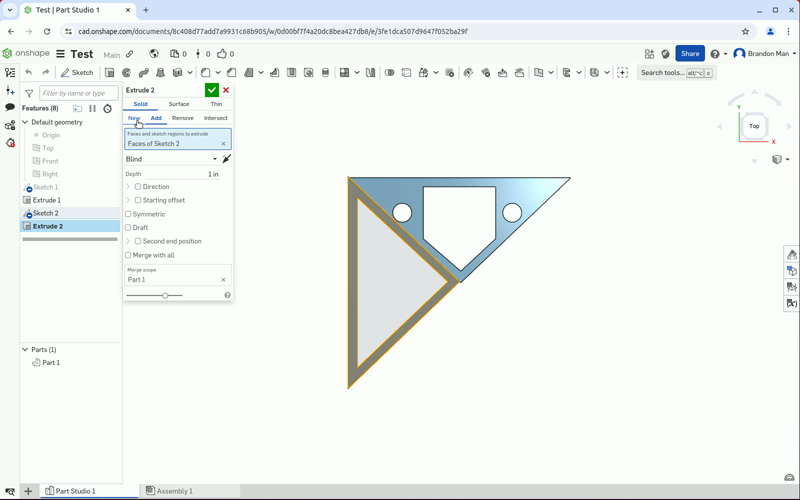
click(137, 120)
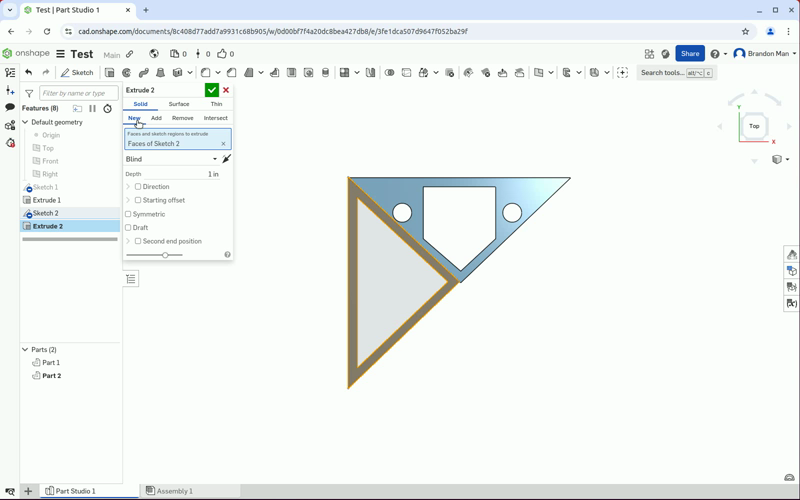
key(tab, 4)
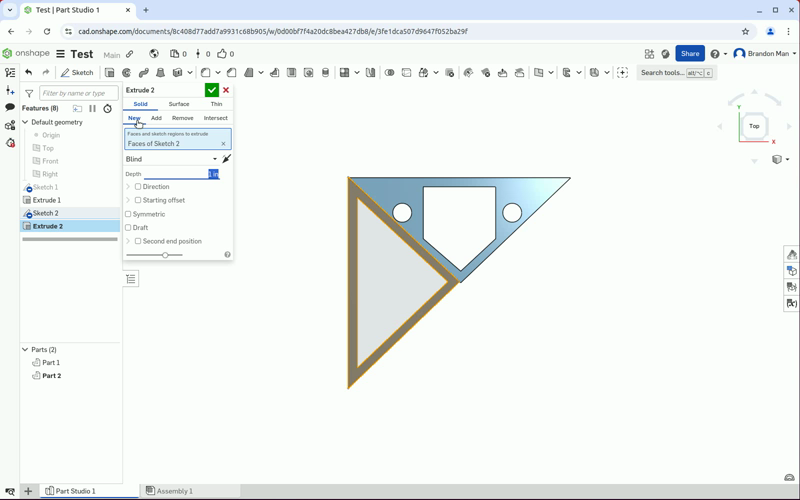
text(1.444)
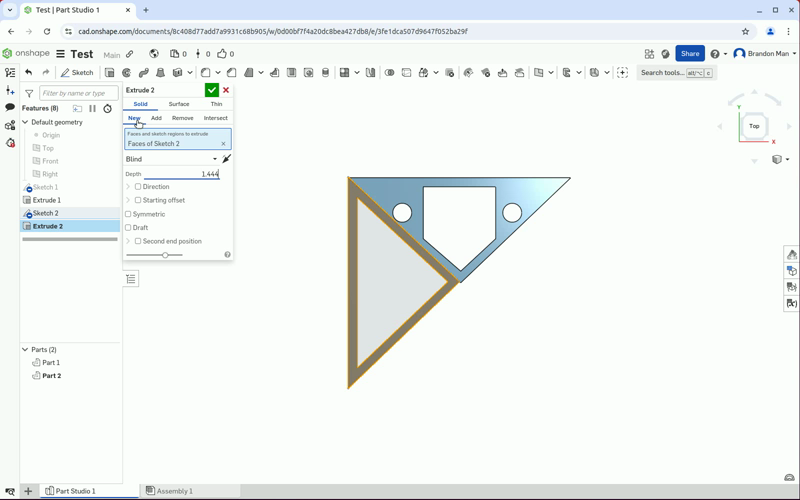
key(enter)
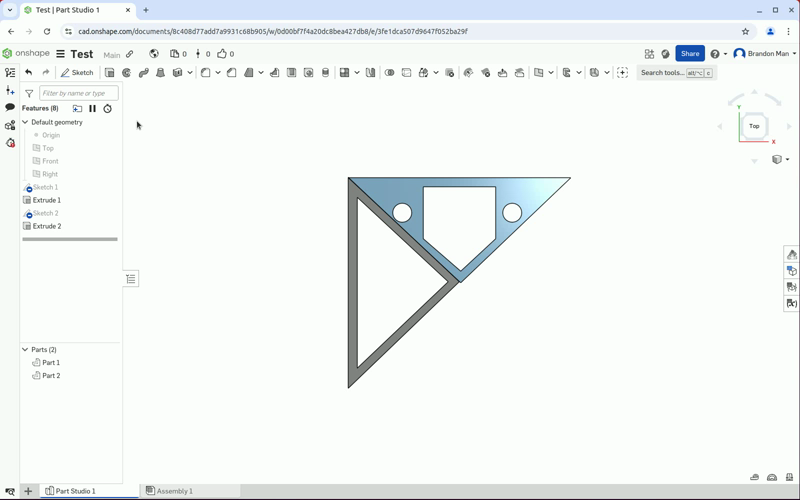
key(shift+h)
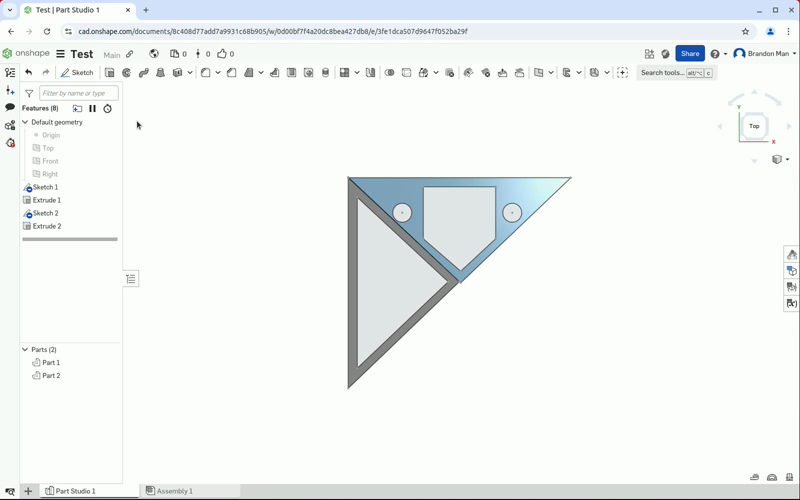
key(shift+h)
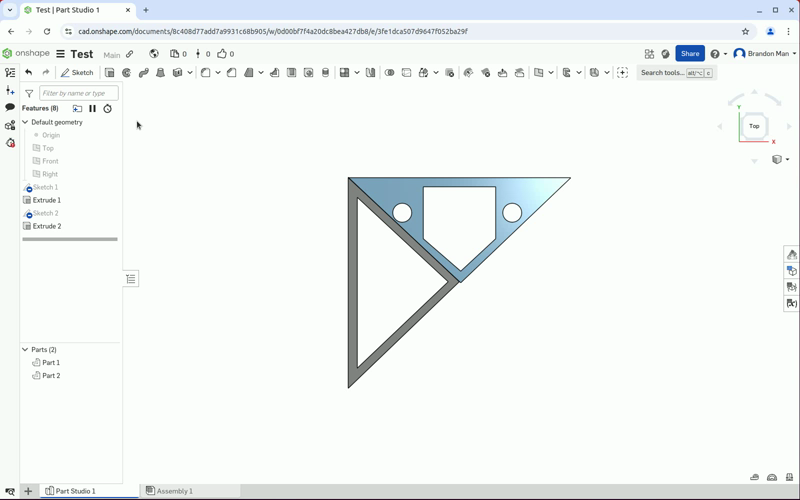
mouse_move(73, 189)
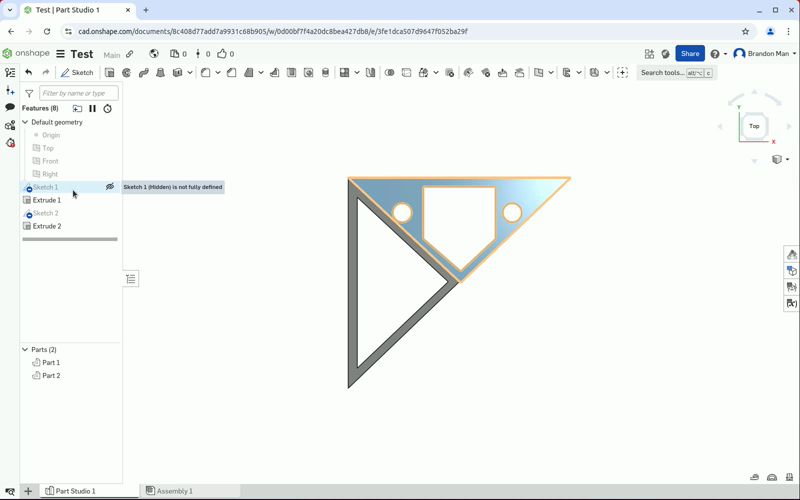
click(73, 189)
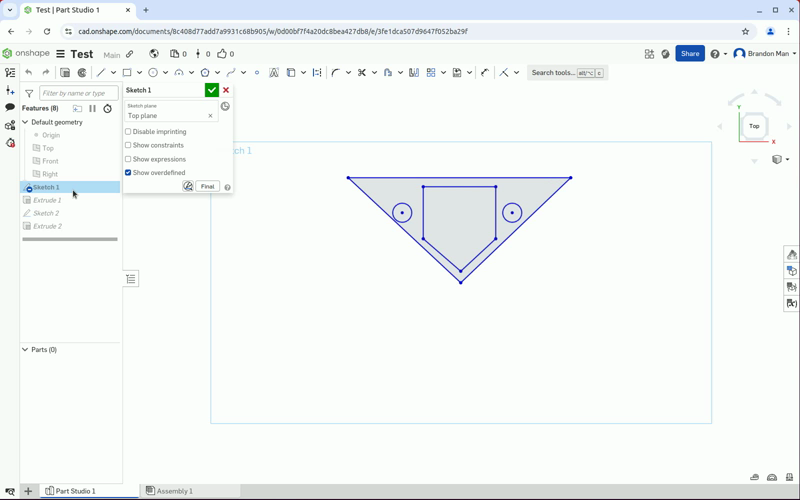
mouse_move(229, 92)
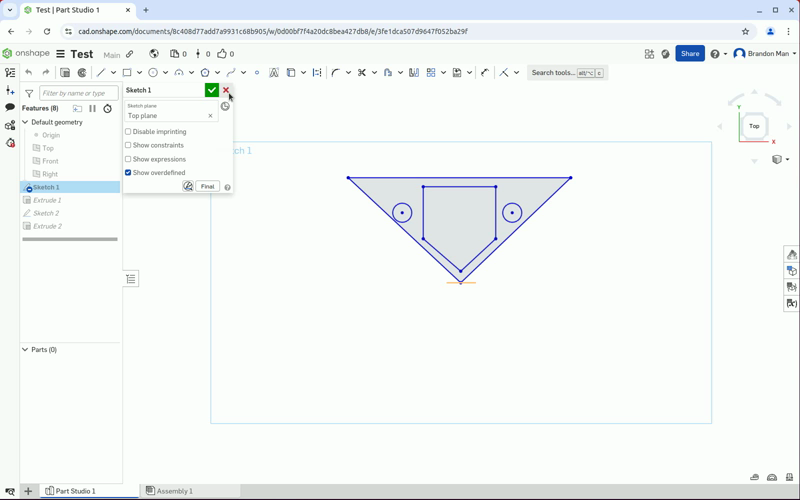
click(229, 92)
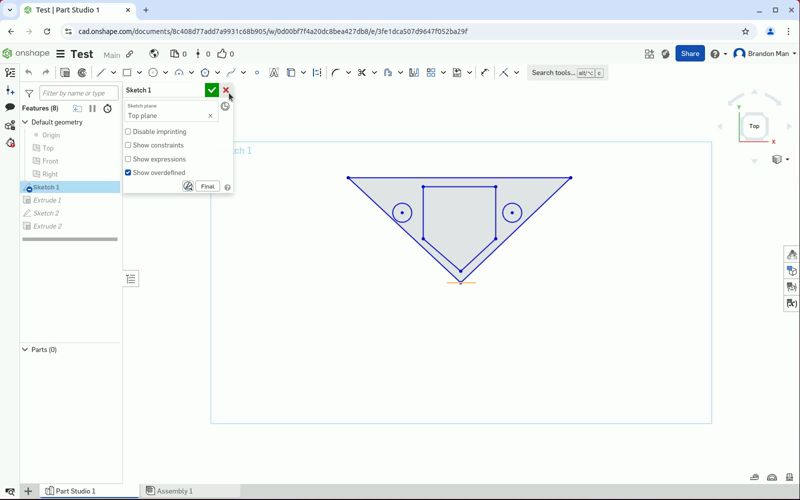
key(shift+s)
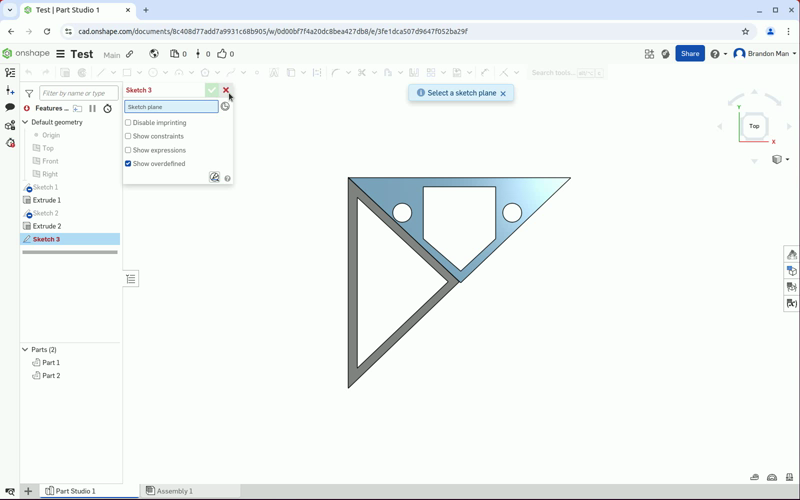
mouse_move(73, 150)
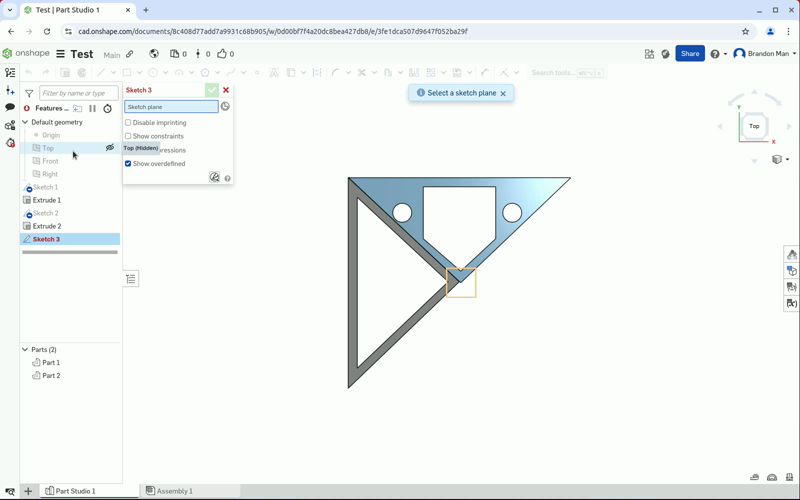
click(73, 150)
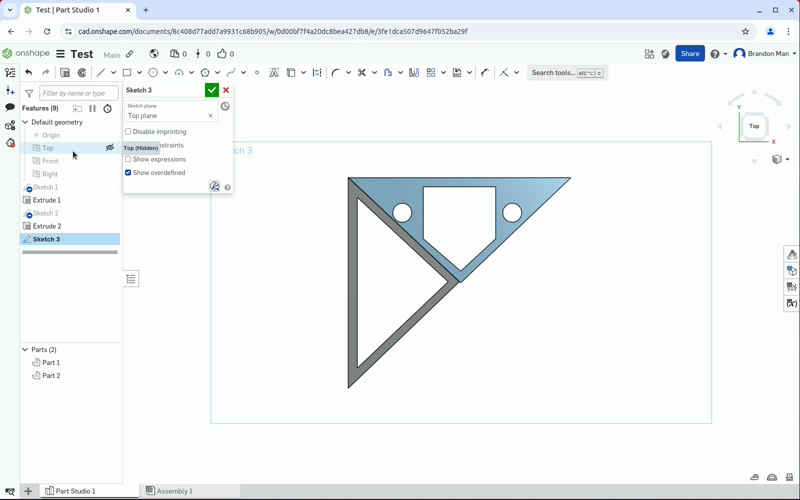
mouse_move(73, 352)
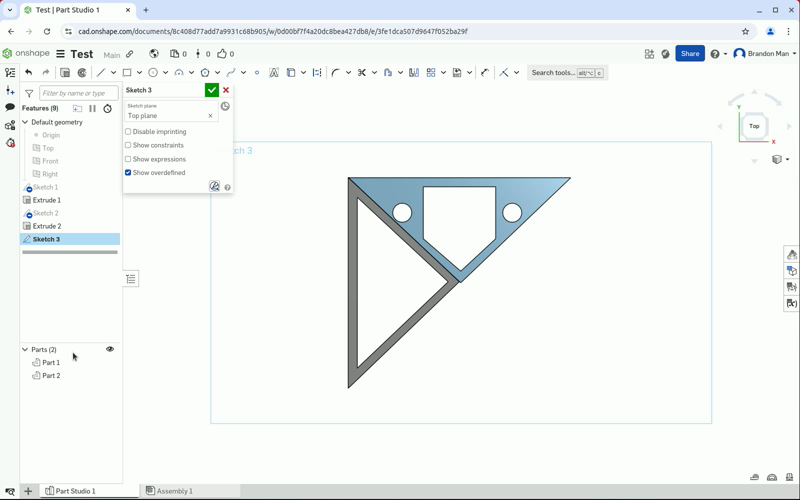
key(y)
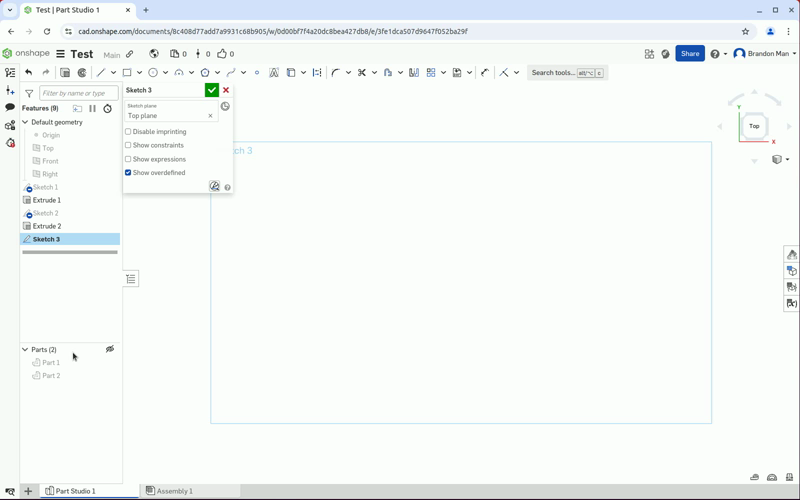
key(l)
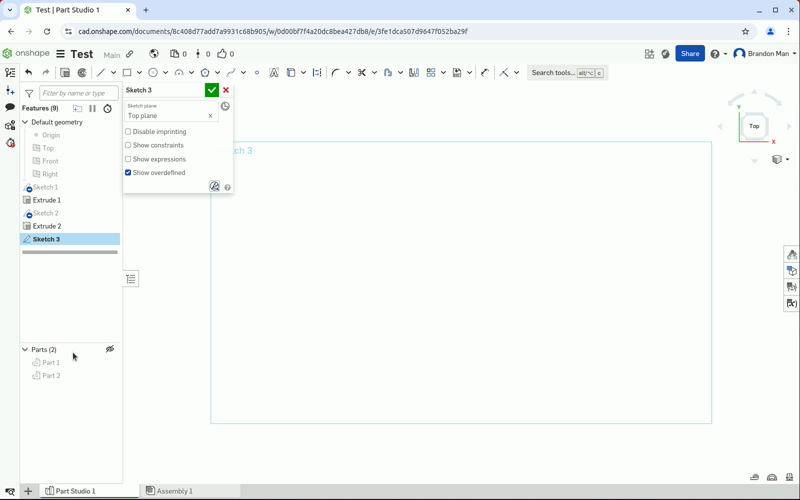
key_down(shift)
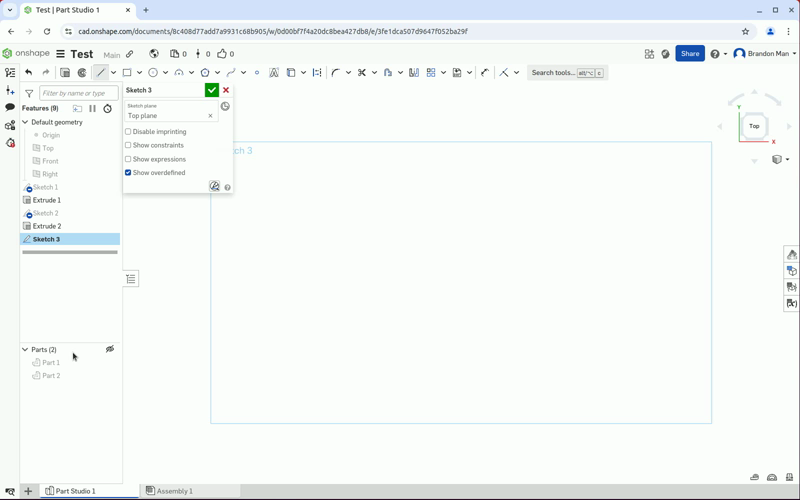
mouse_move(348, 388)
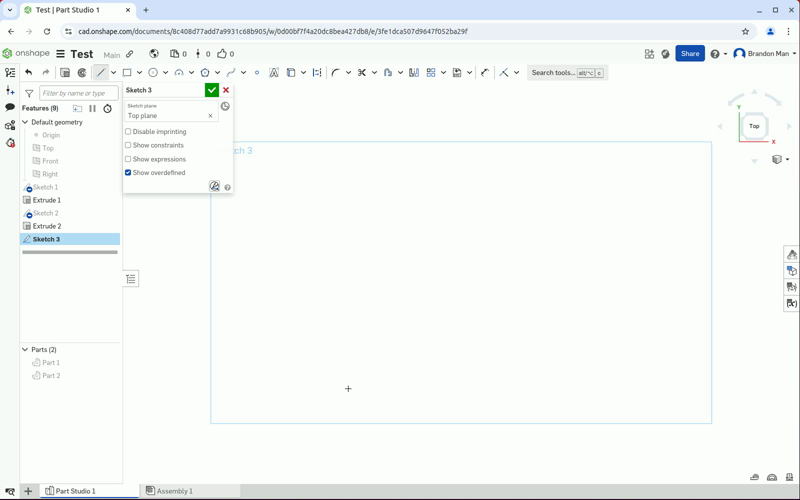
click(348, 388)
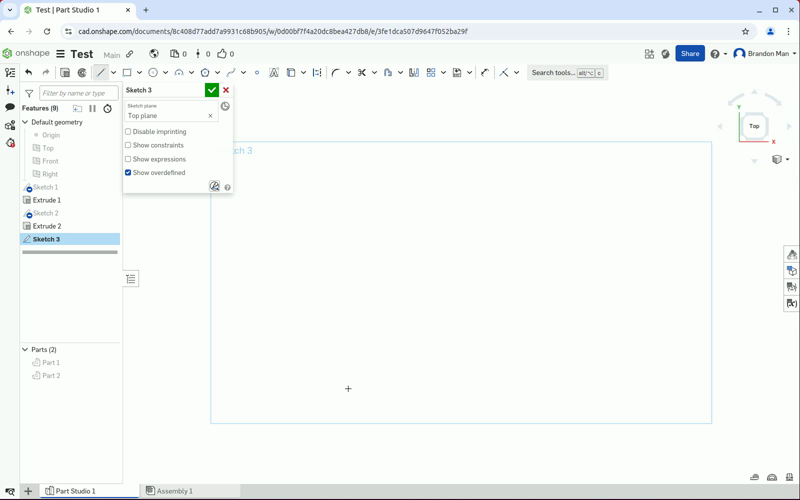
key_up(shift)
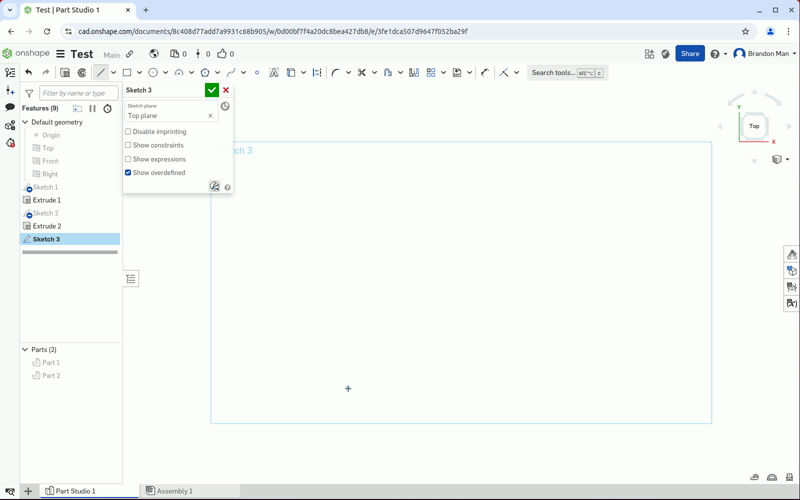
key_down(shift)
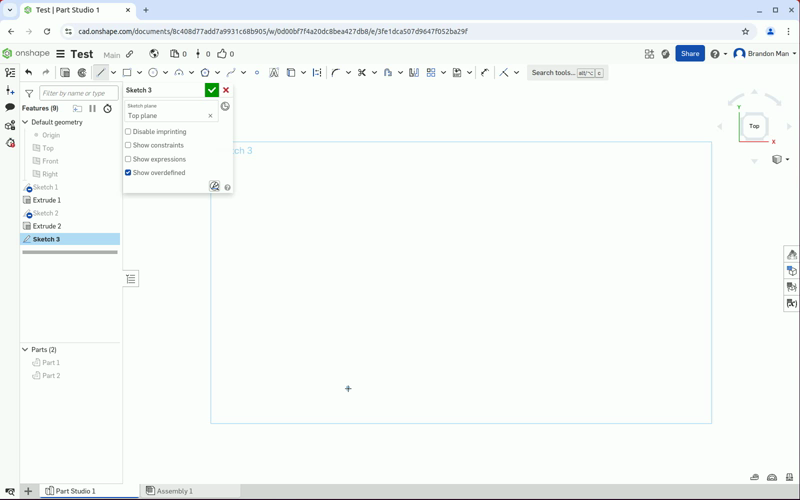
mouse_move(570, 388)
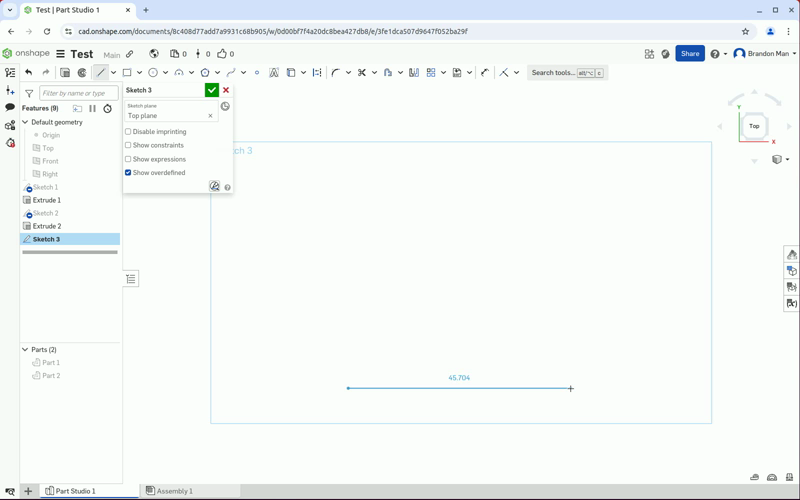
click(570, 388)
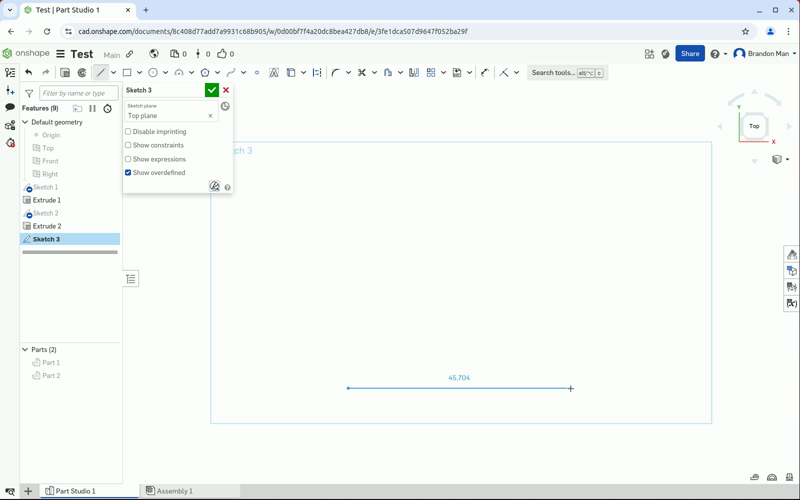
key_up(shift)
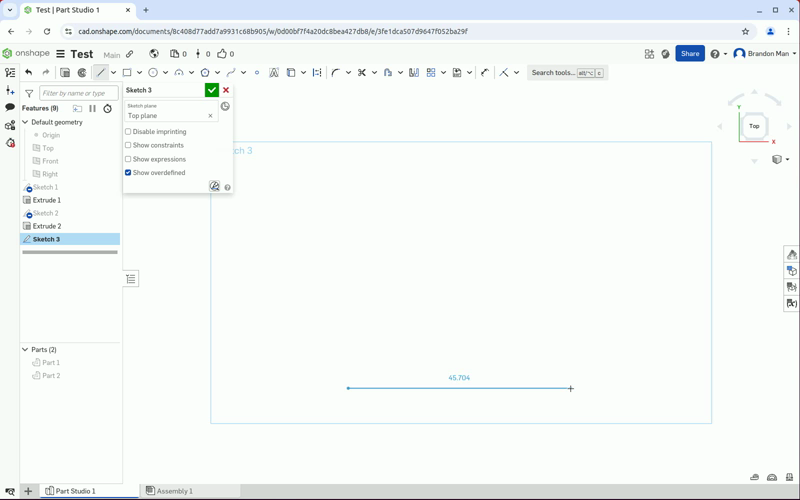
key_down(shift)
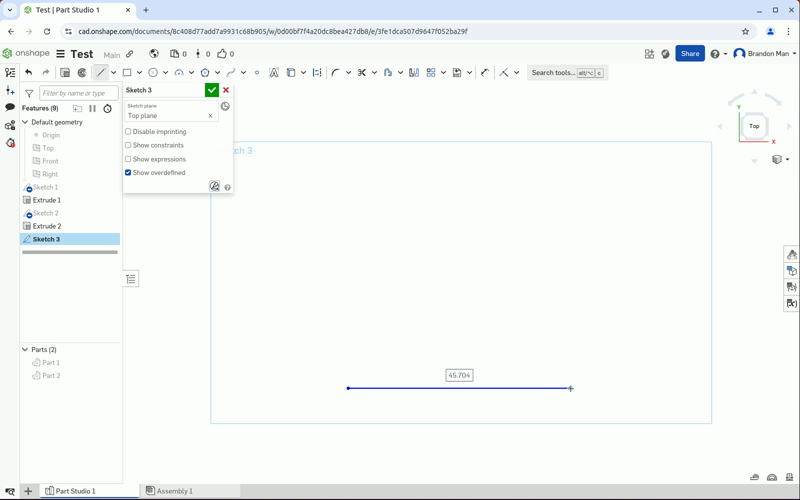
mouse_move(460, 282)
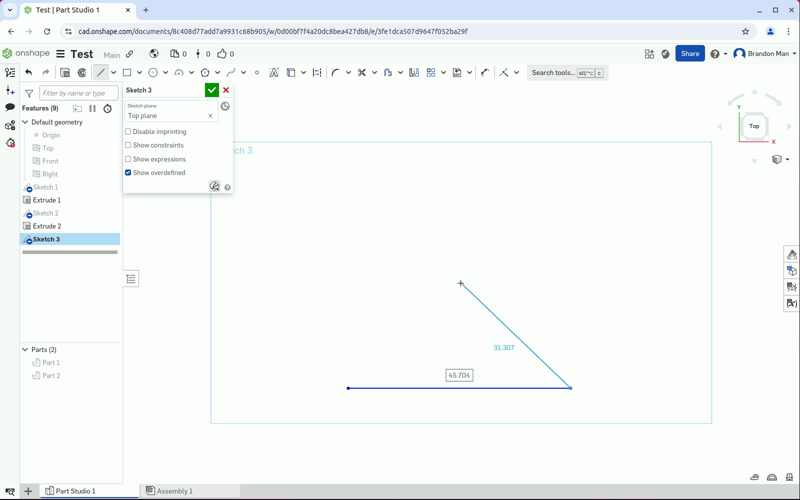
click(460, 282)
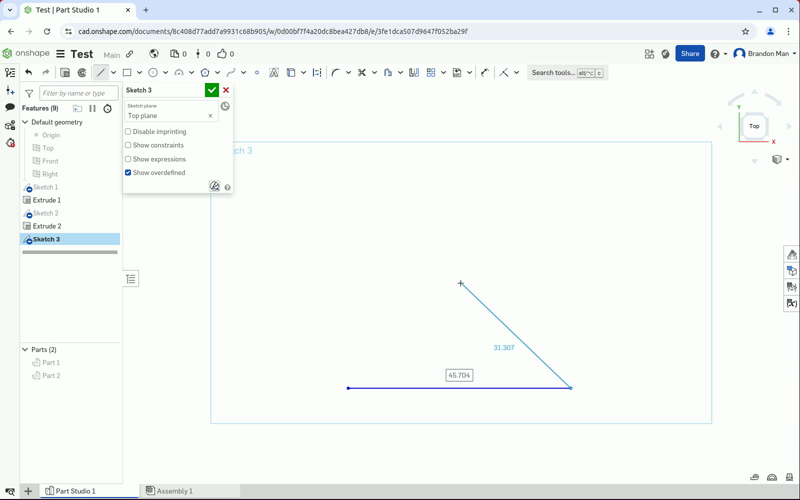
key_up(shift)
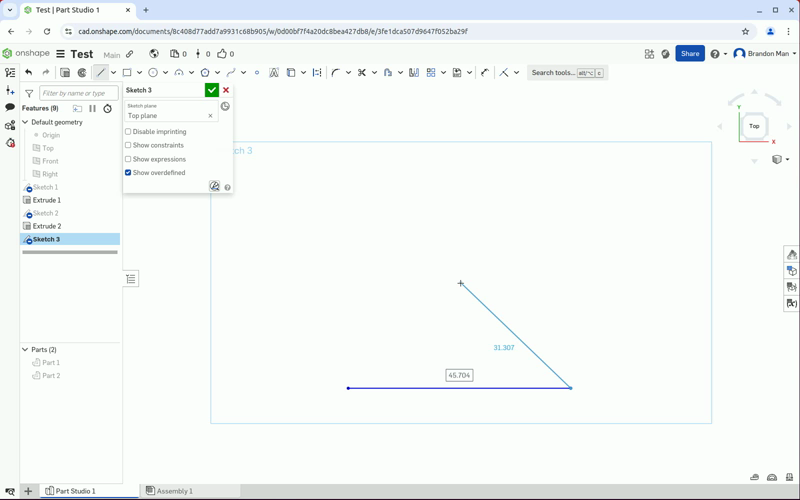
key_down(shift)
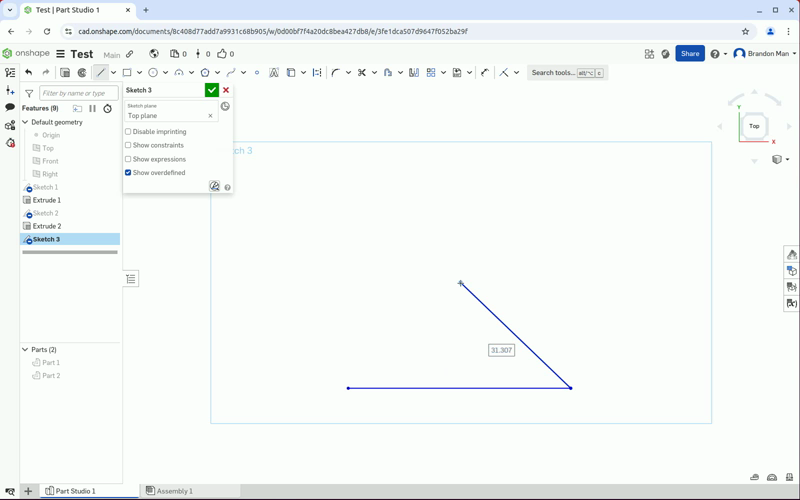
mouse_move(348, 388)
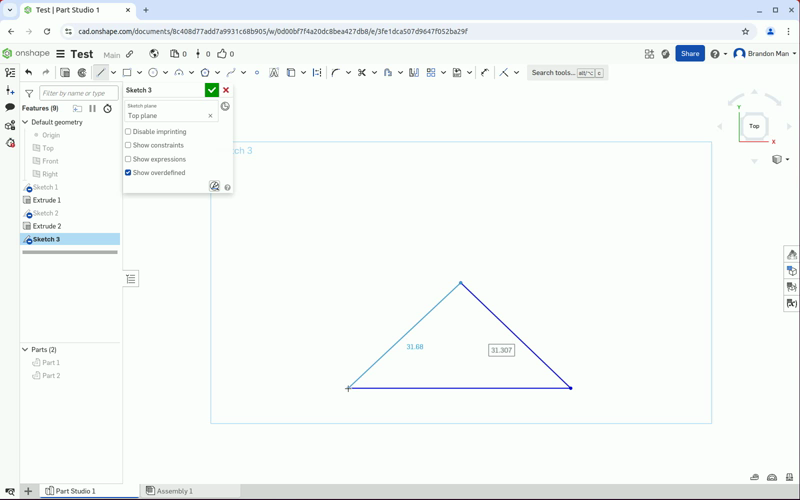
key_up(shift)
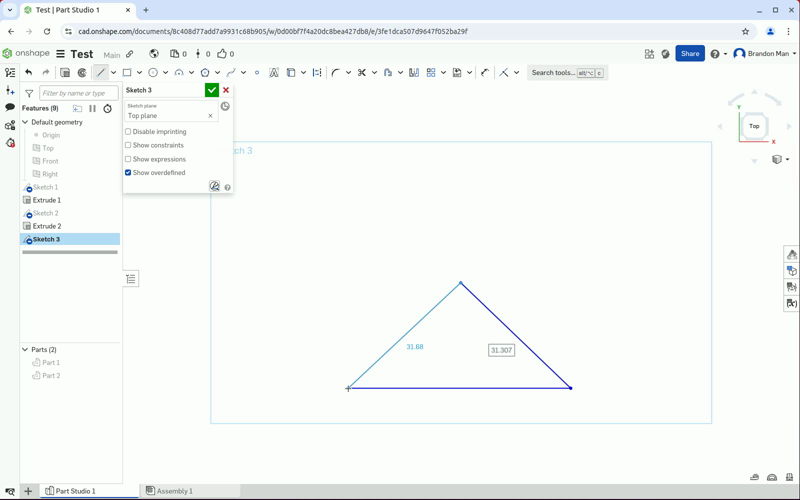
click(348, 388)
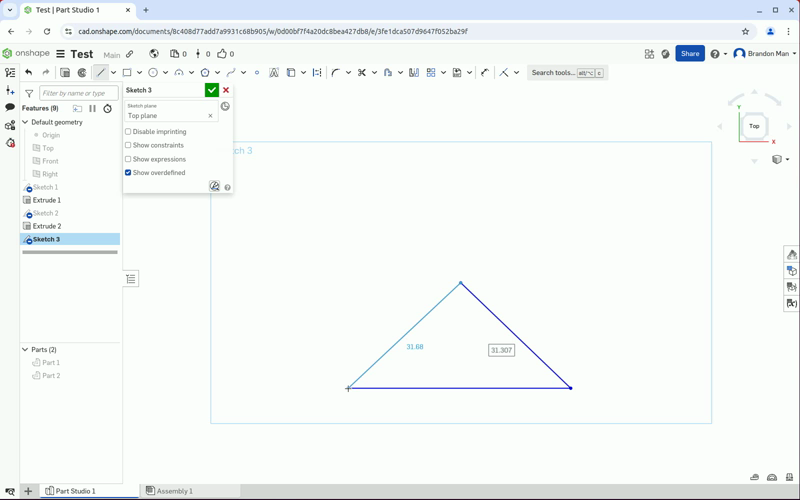
key(esc)
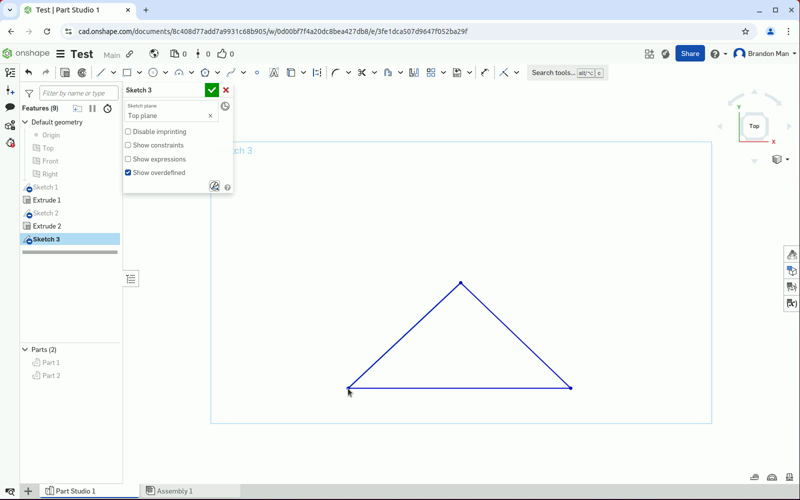
key(l)
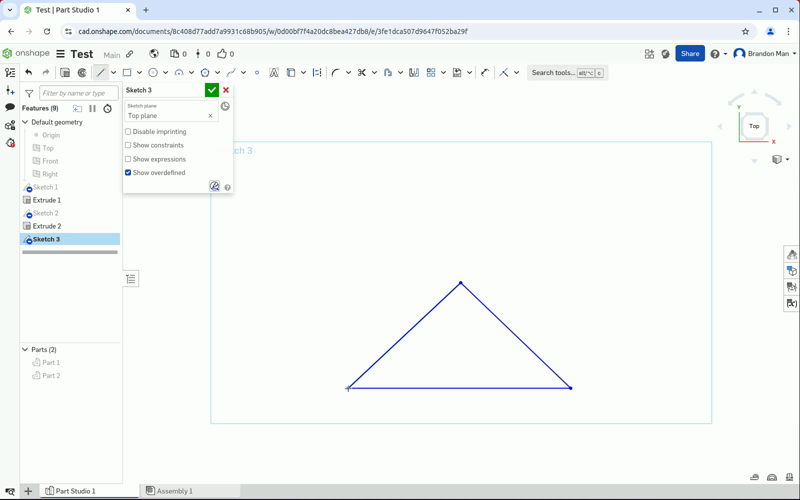
key_down(shift)
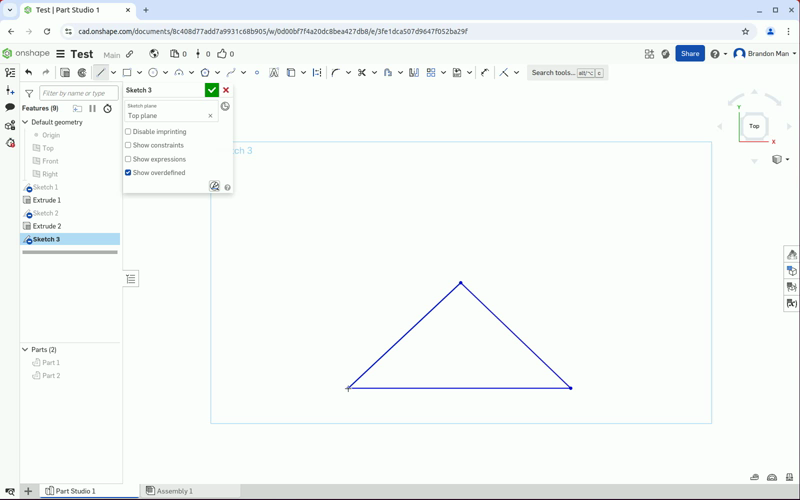
mouse_move(369, 378)
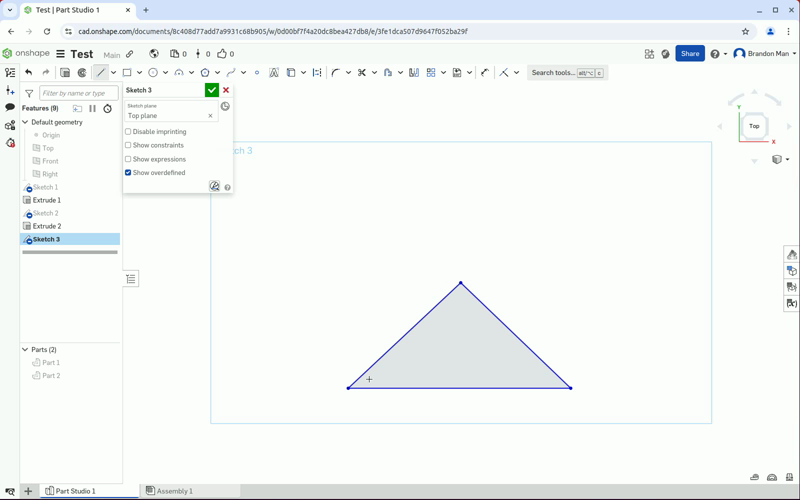
click(369, 378)
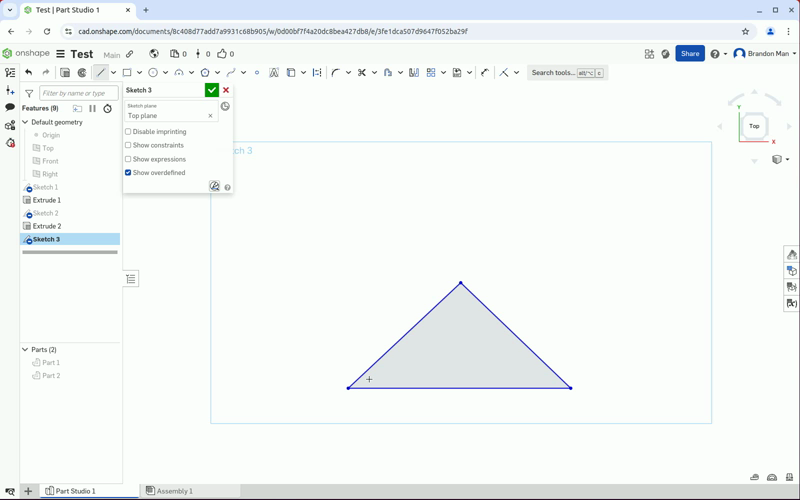
key_up(shift)
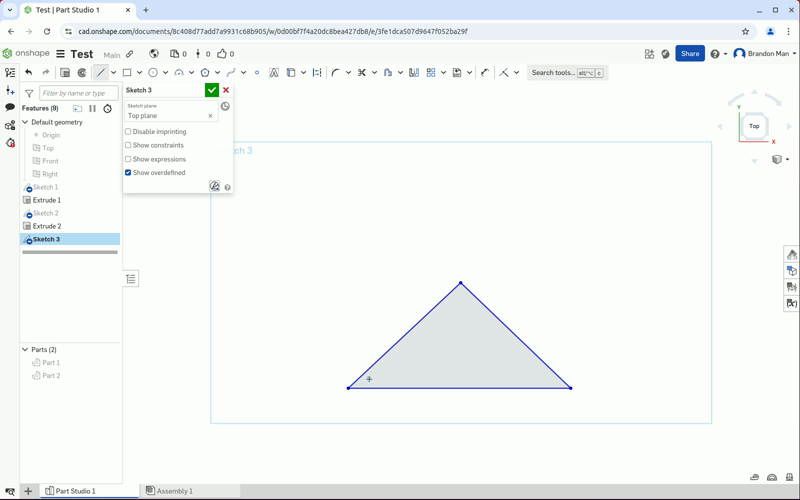
key_down(shift)
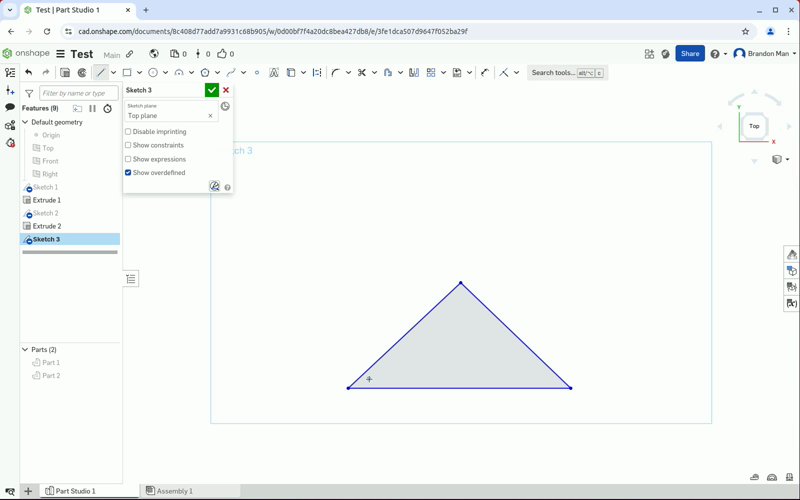
mouse_move(549, 378)
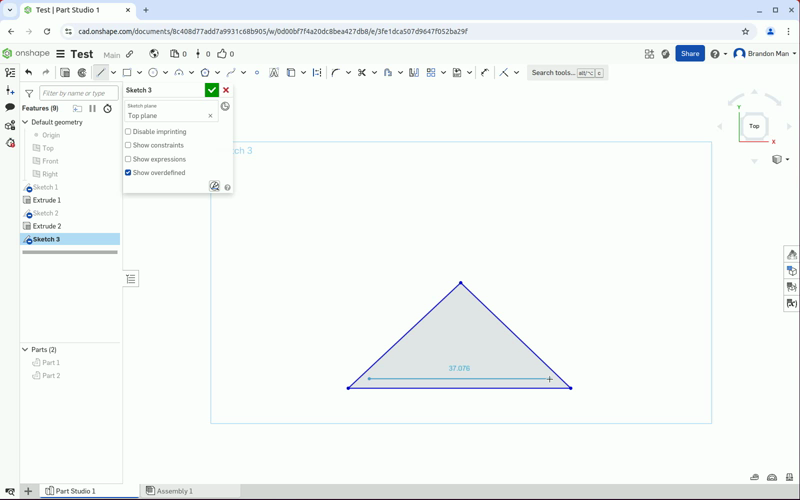
click(549, 378)
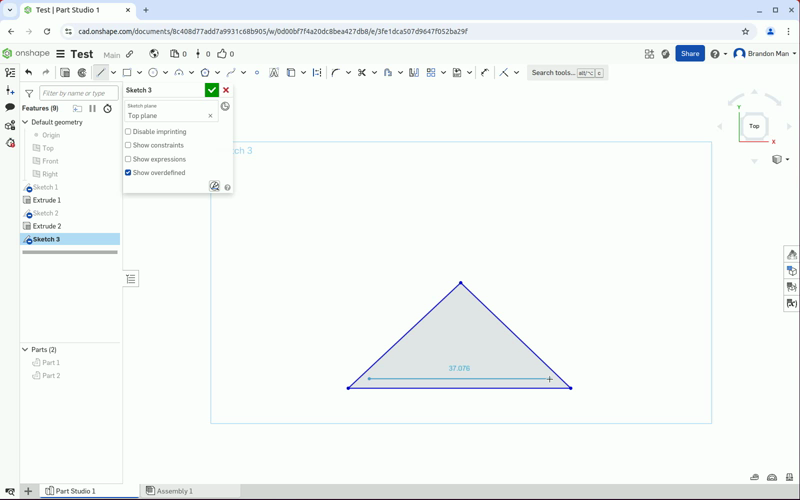
key_up(shift)
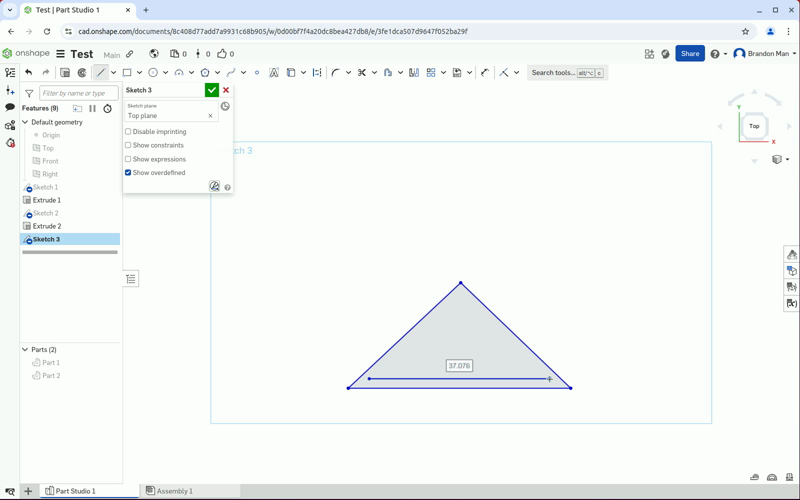
key_down(shift)
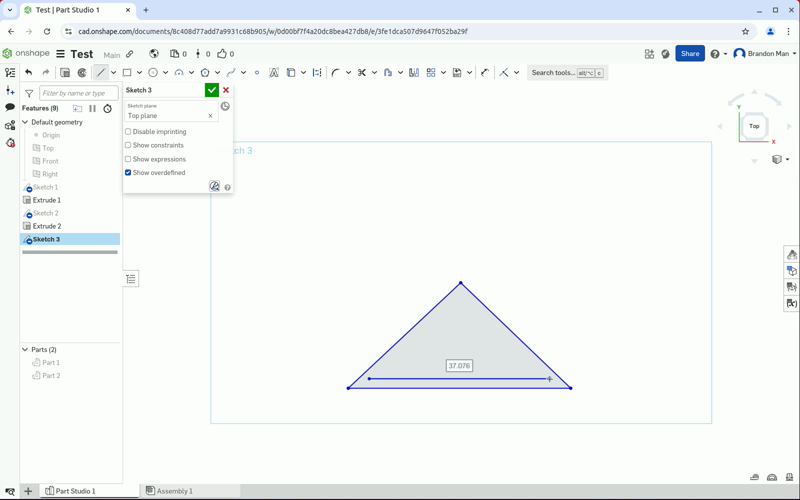
mouse_move(460, 294)
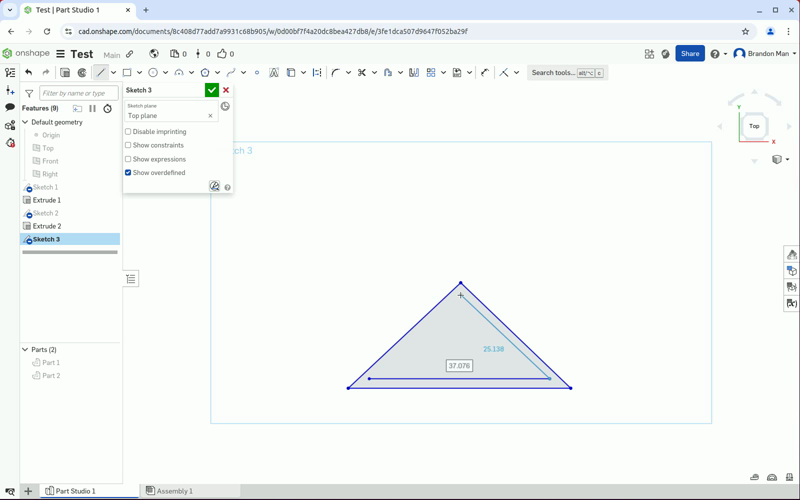
click(460, 294)
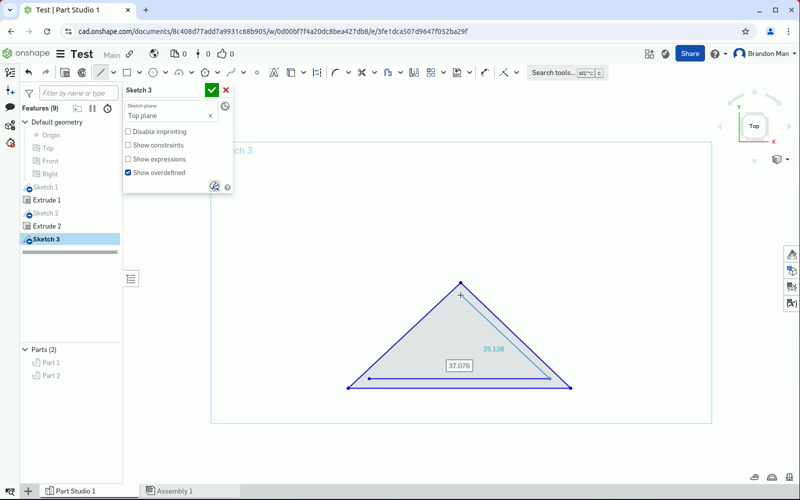
key_up(shift)
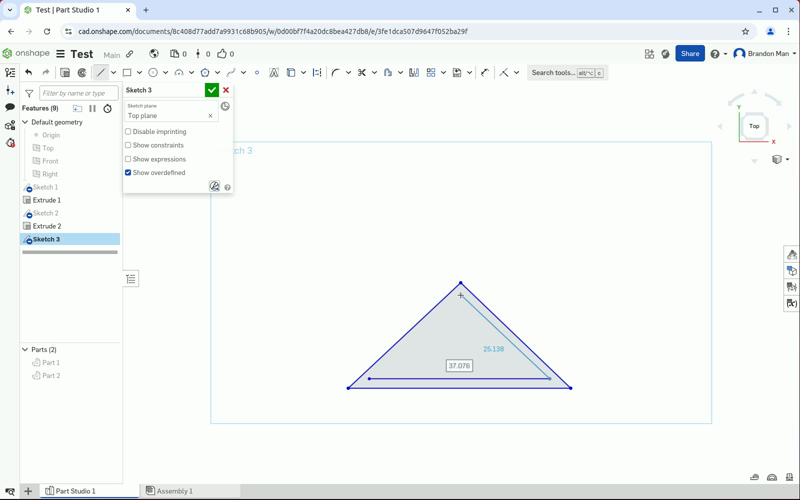
key_down(shift)
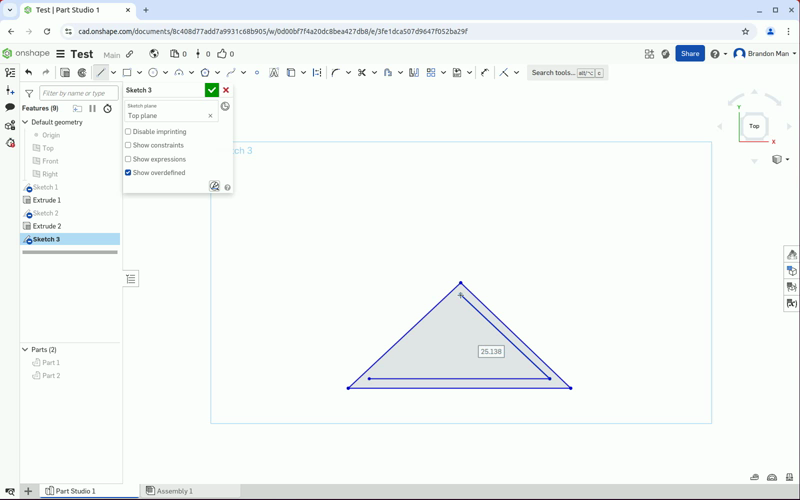
mouse_move(369, 378)
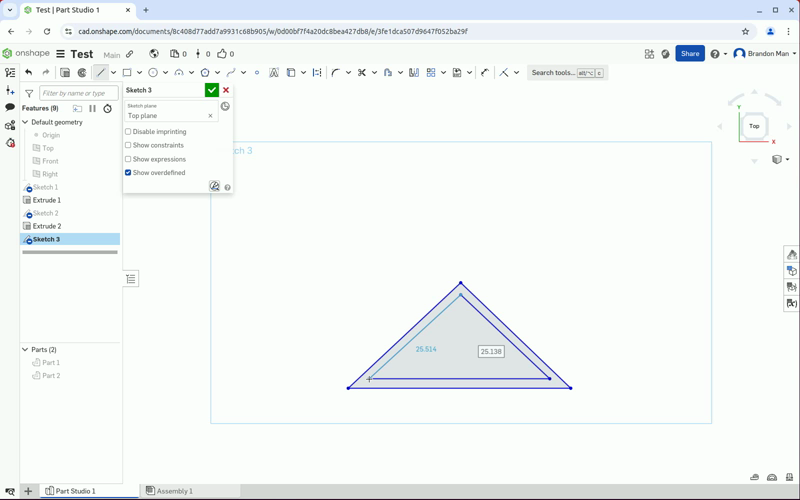
key_up(shift)
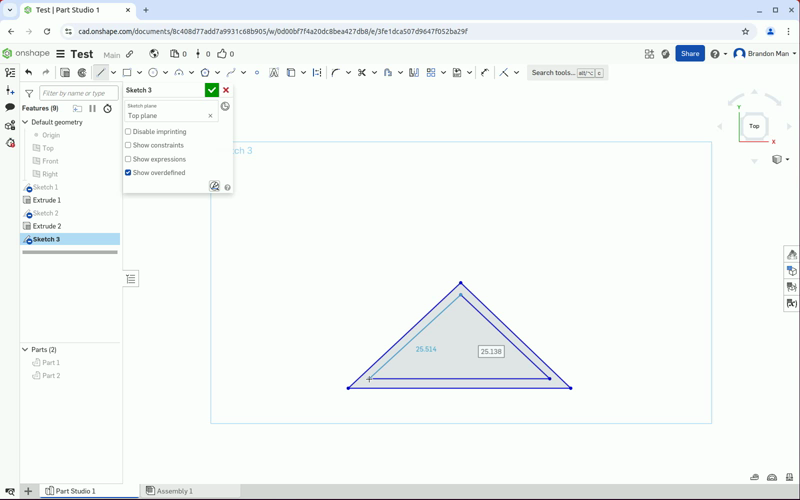
click(369, 378)
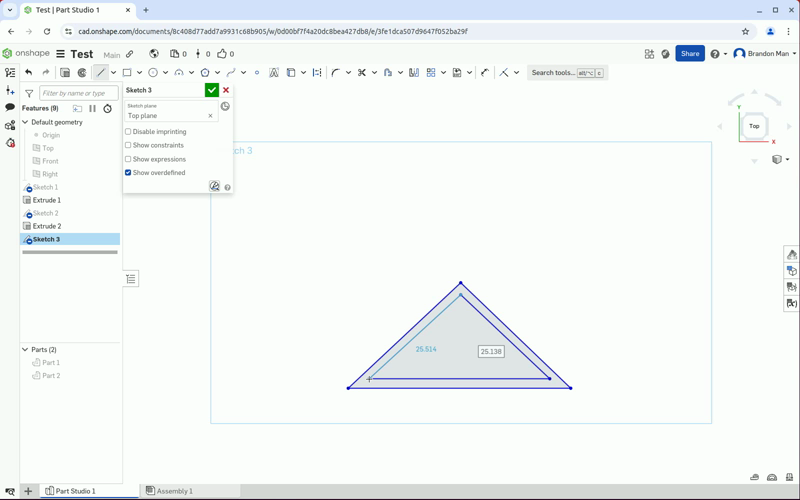
key(esc)
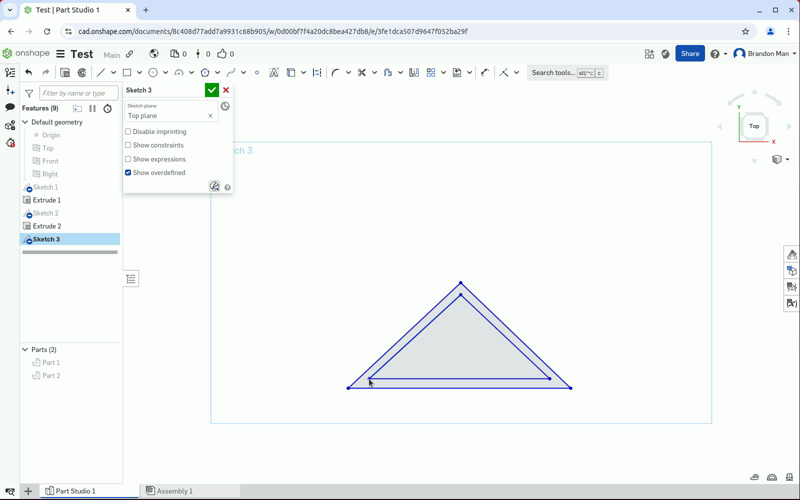
mouse_move(459, 288)
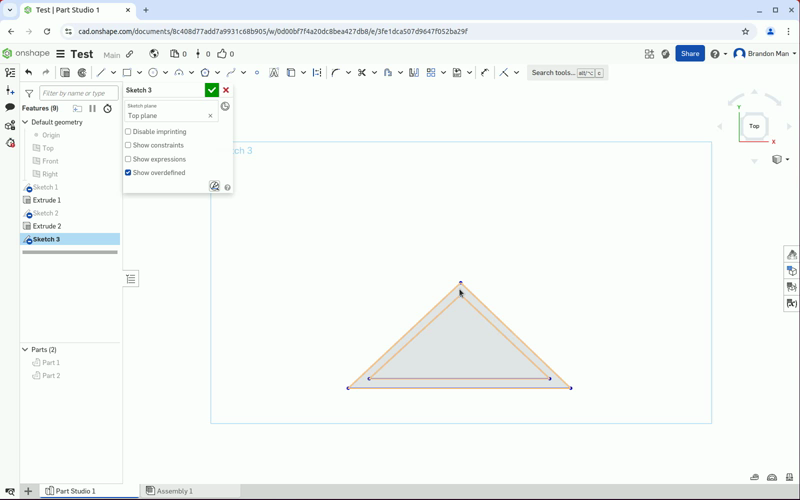
click(459, 288)
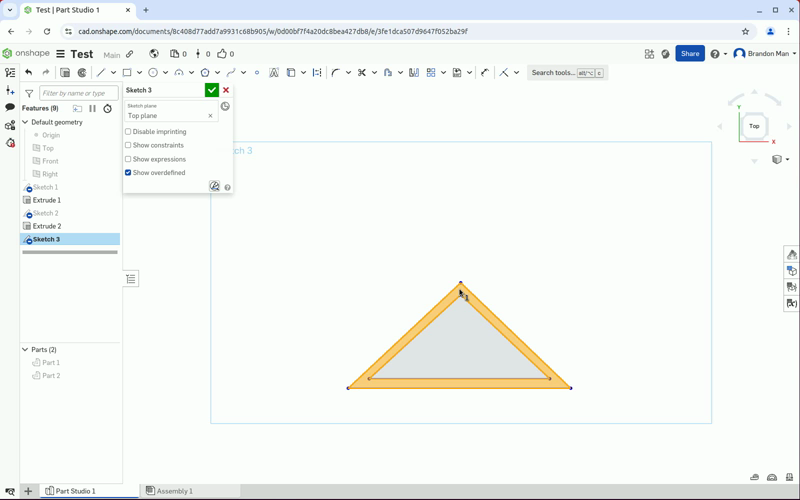
mouse_move(73, 352)
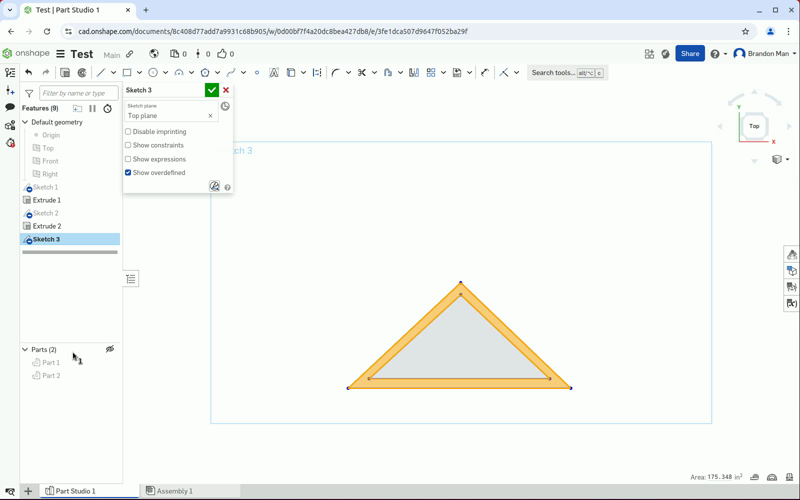
key(shift+y)
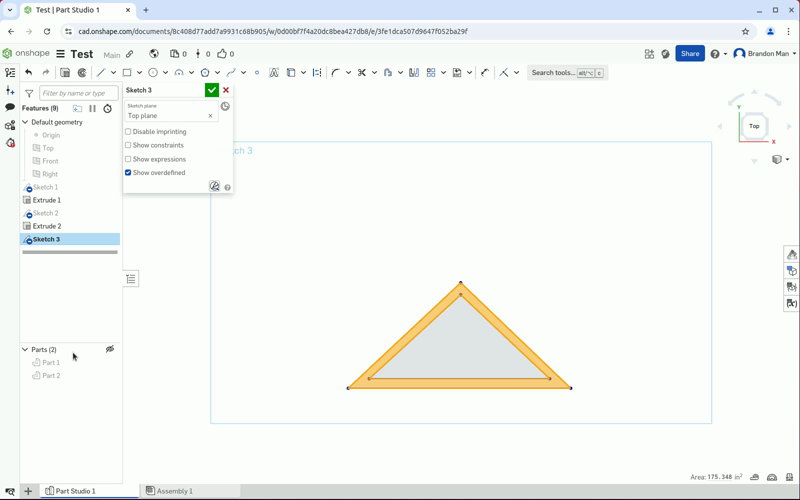
key(shift+e)
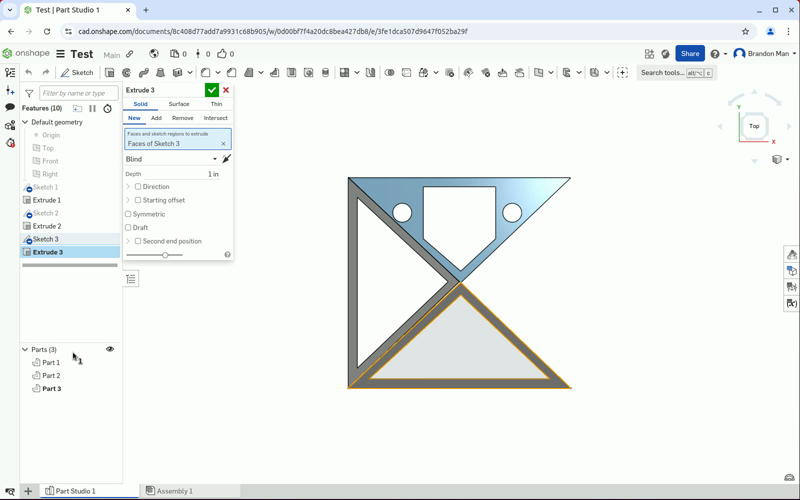
mouse_move(143, 106)
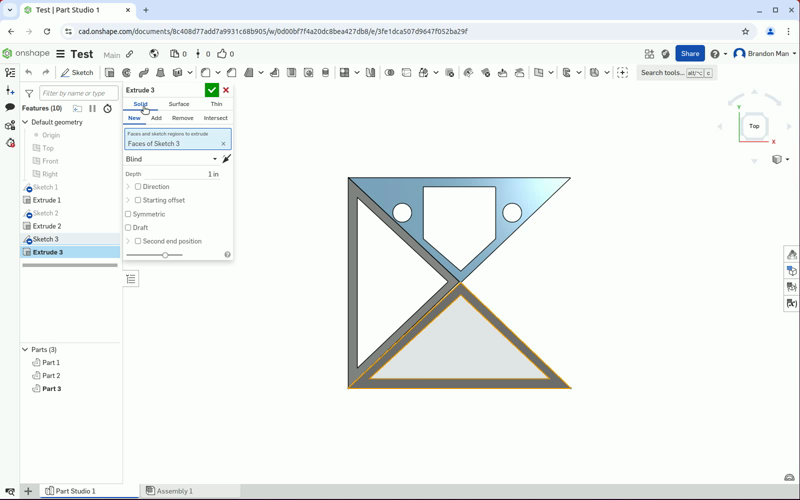
click(143, 106)
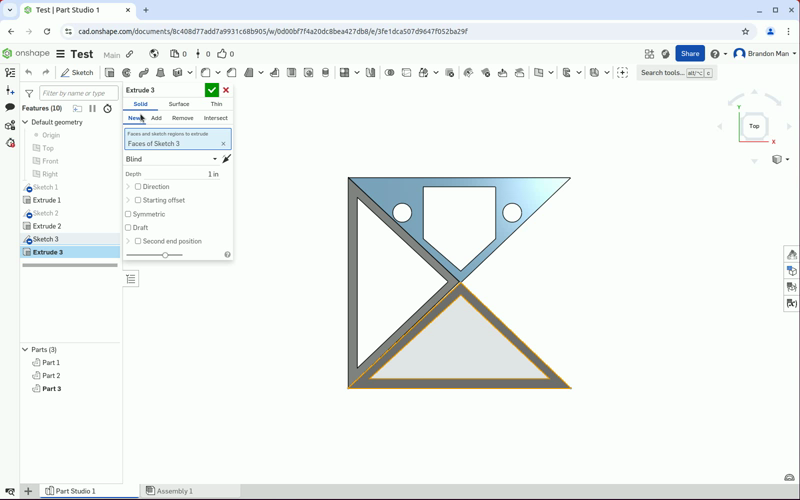
mouse_move(137, 120)
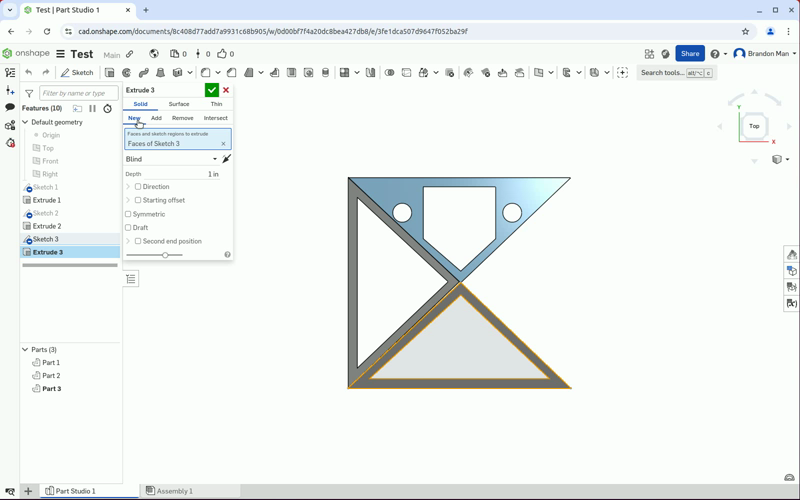
click(137, 120)
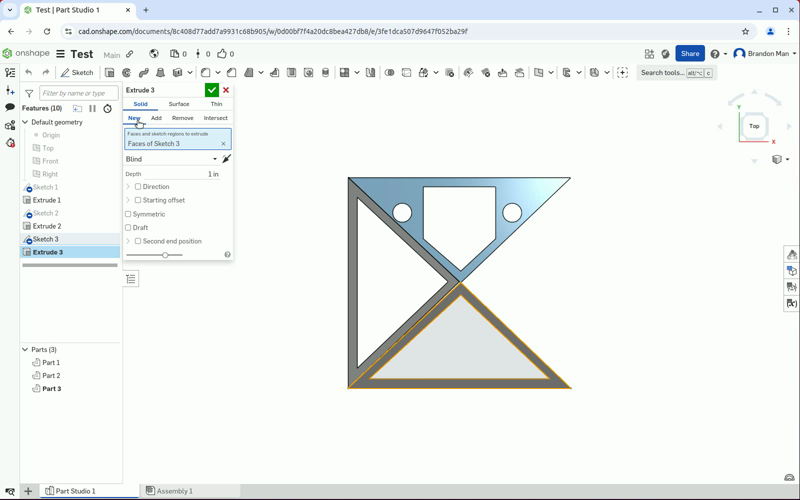
key(tab, 4)
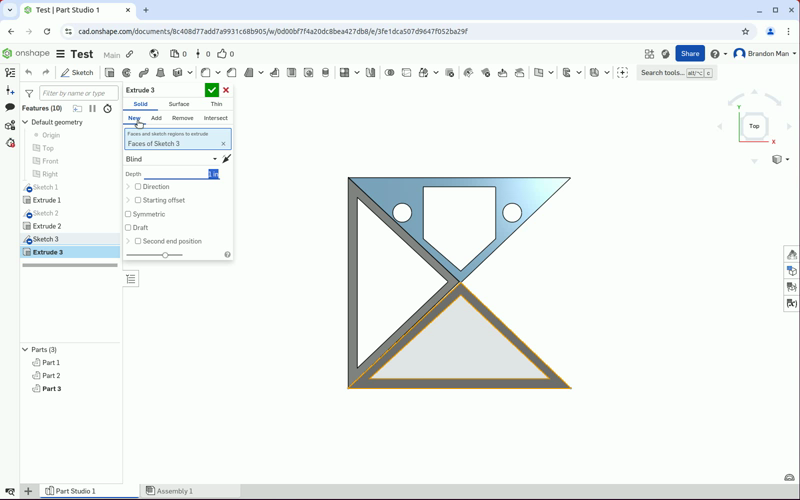
text(1.444)
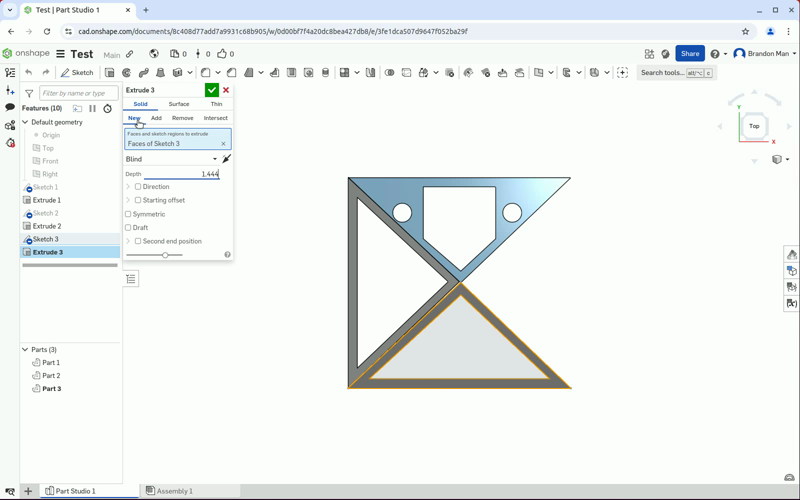
key(enter)
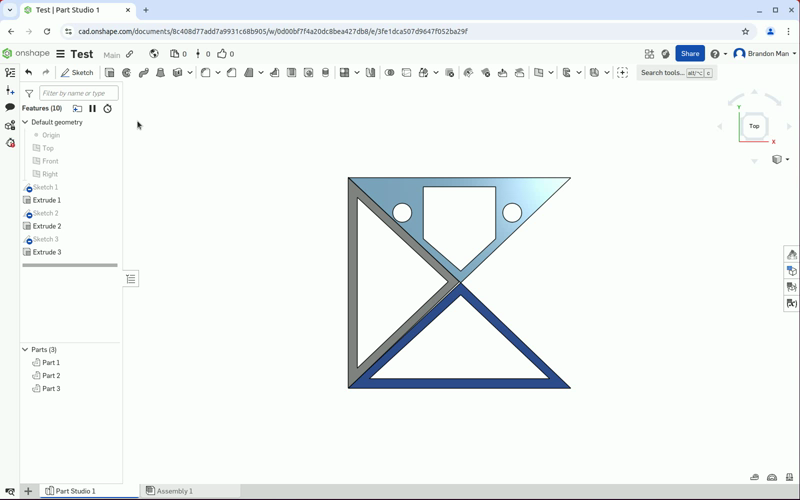
key(shift+h)
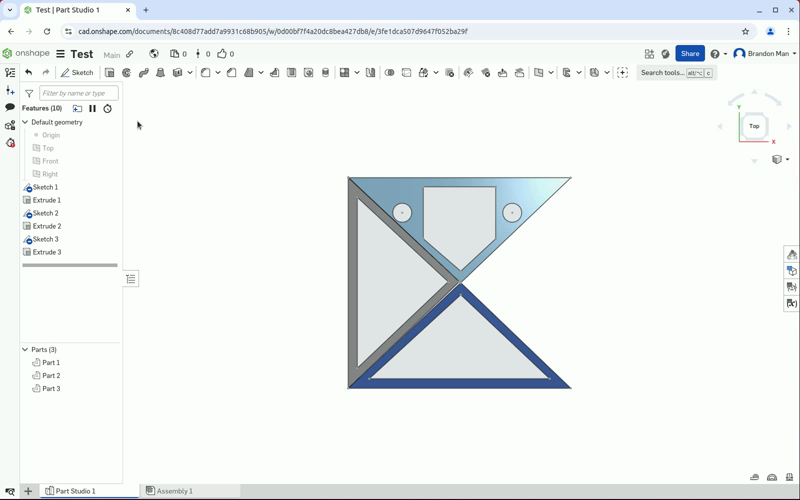
key(shift+h)
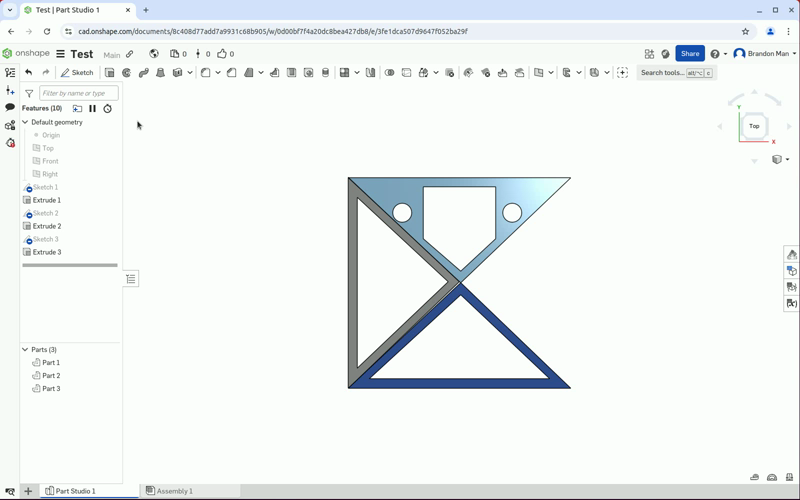
mouse_move(73, 189)
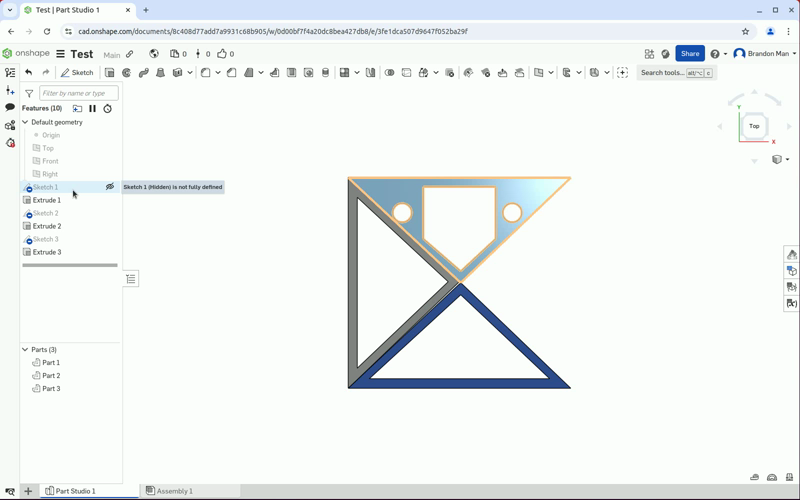
click(73, 189)
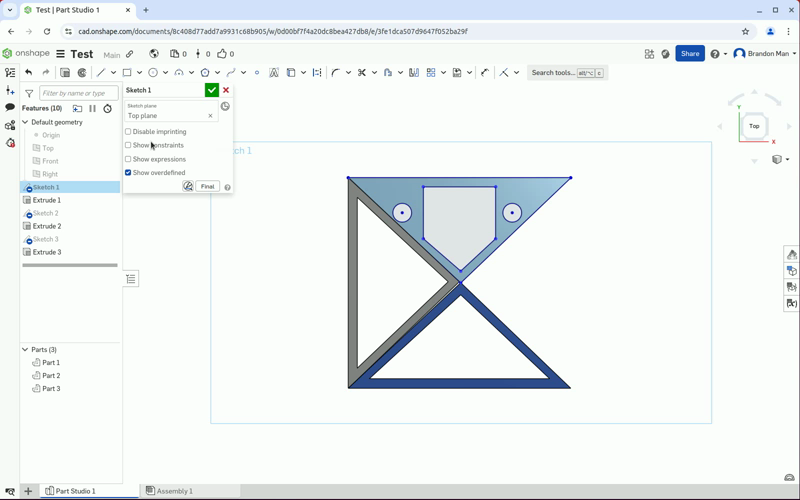
mouse_move(229, 92)
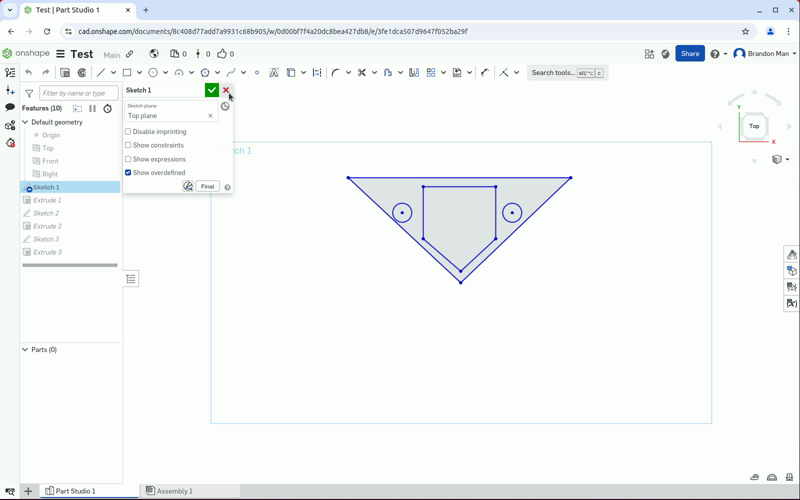
click(229, 92)
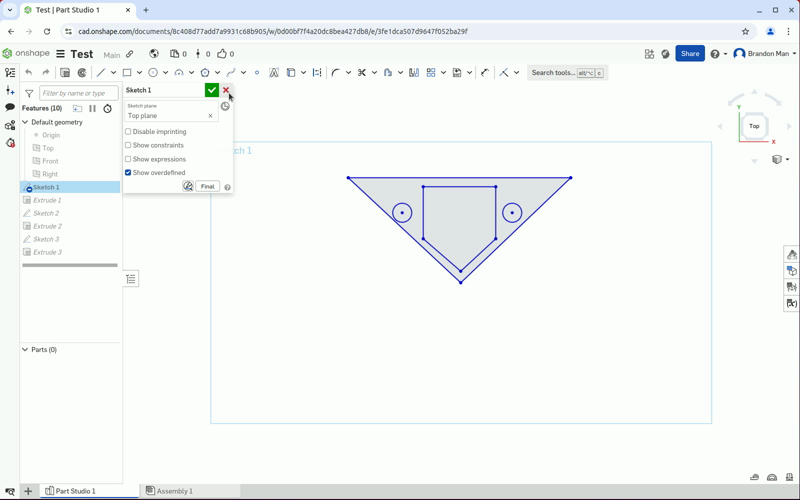
key(shift+s)
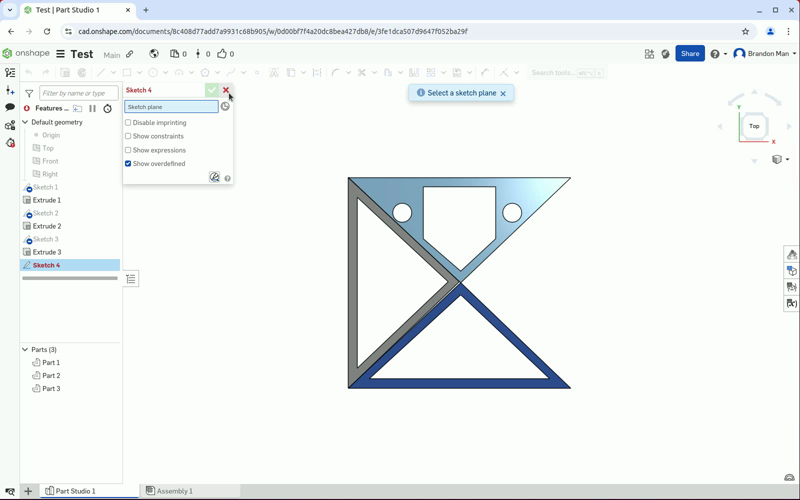
mouse_move(73, 150)
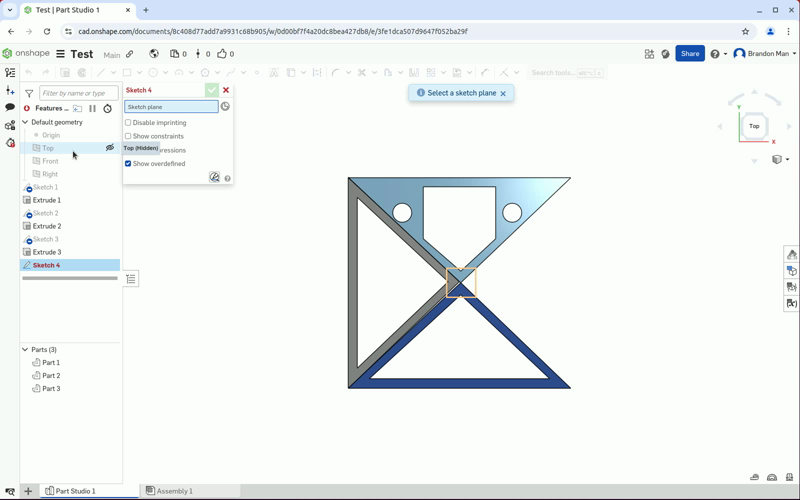
click(73, 150)
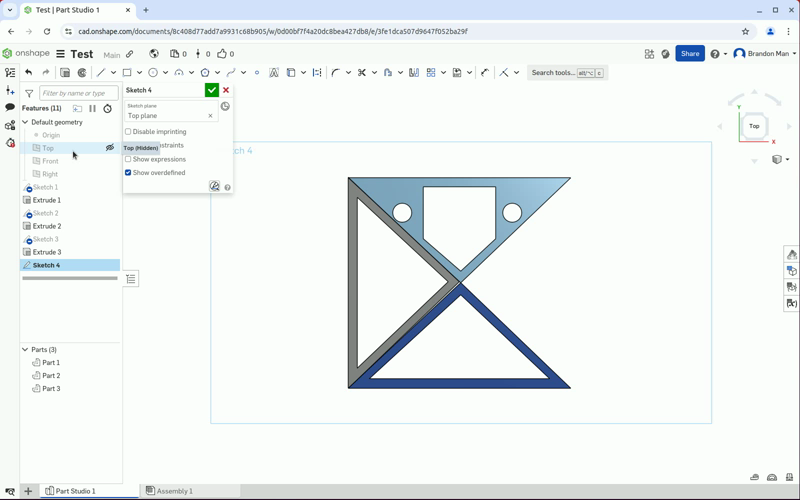
mouse_move(73, 352)
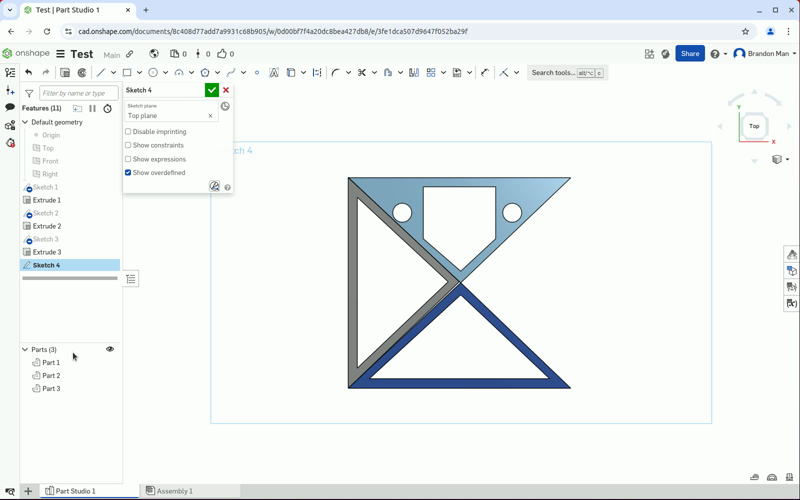
key(y)
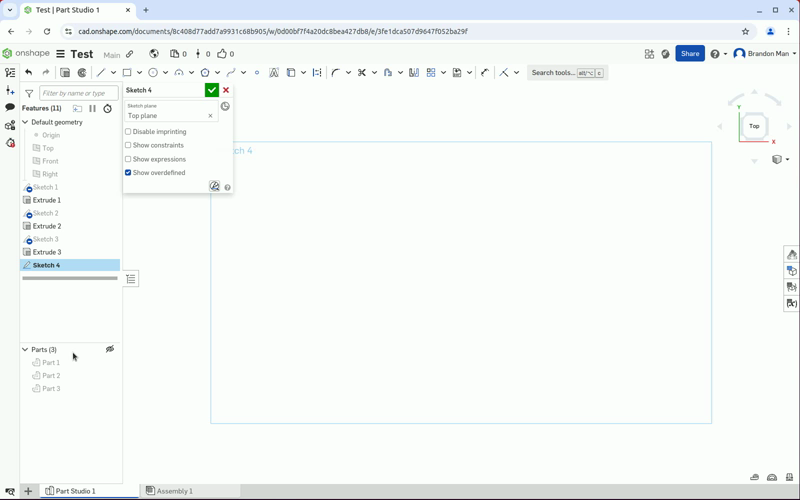
key(l)
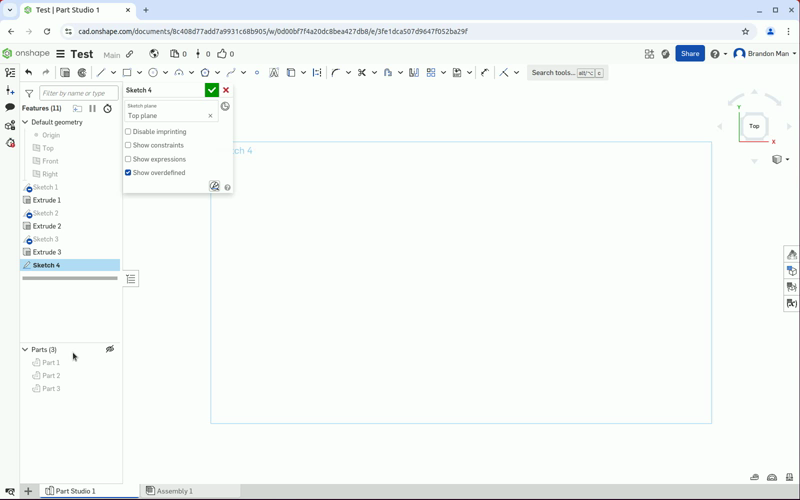
key_down(shift)
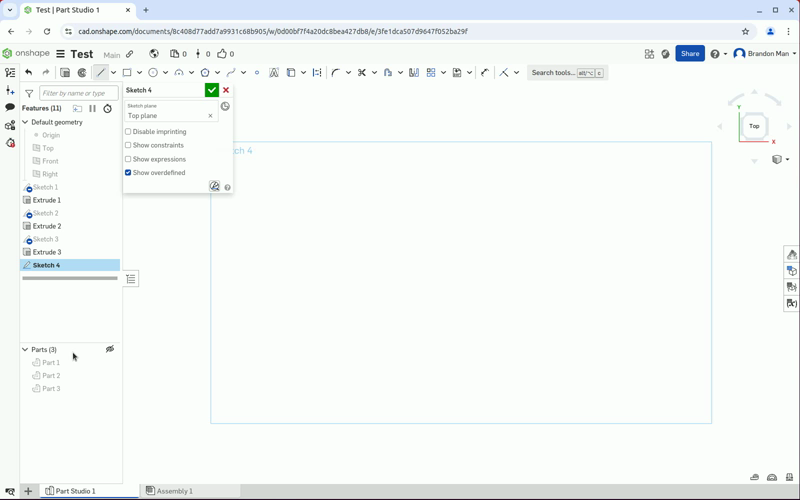
mouse_move(460, 282)
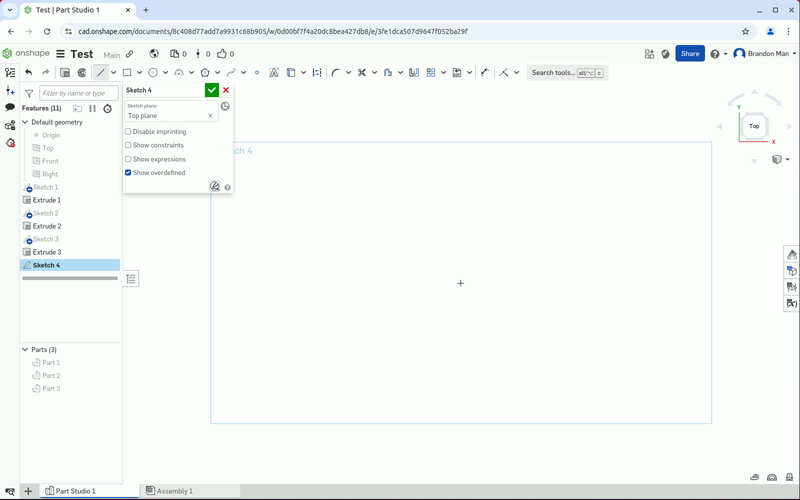
click(460, 282)
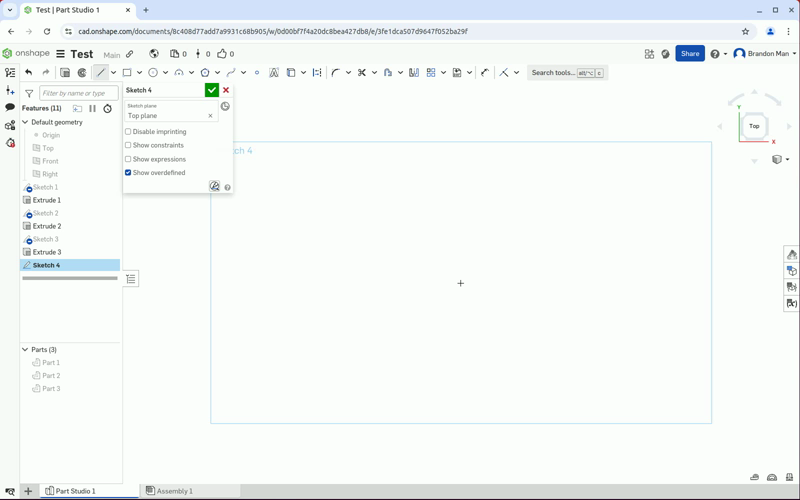
key_up(shift)
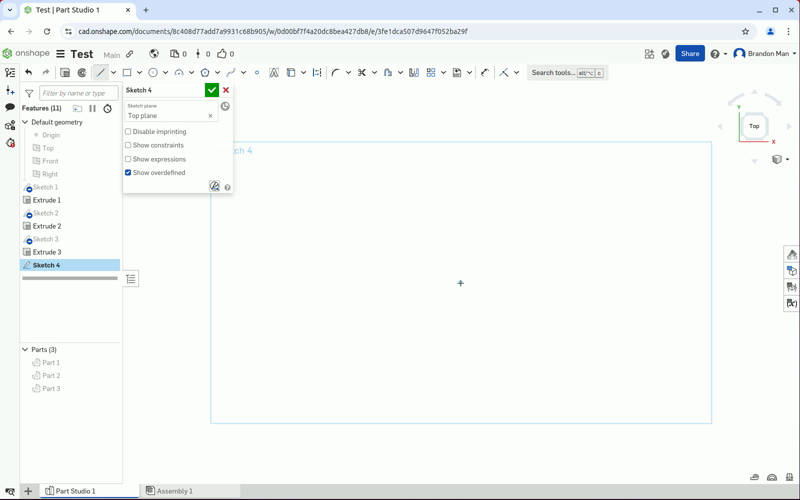
key_down(shift)
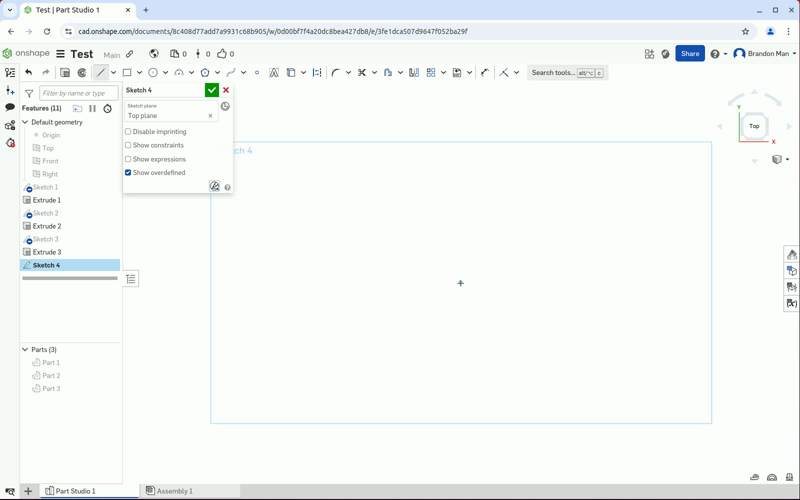
mouse_move(573, 389)
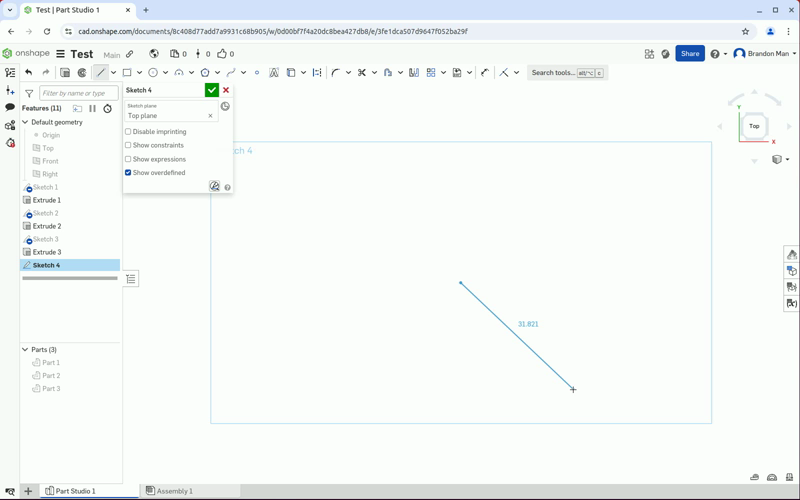
click(573, 389)
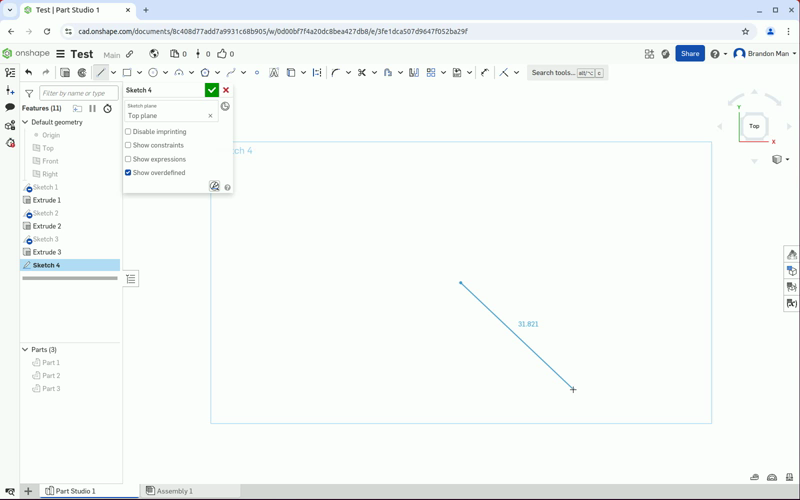
key_up(shift)
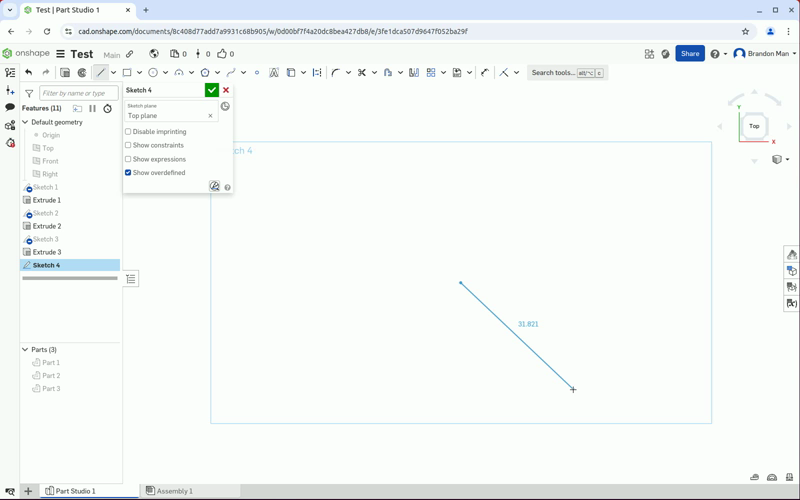
key_down(shift)
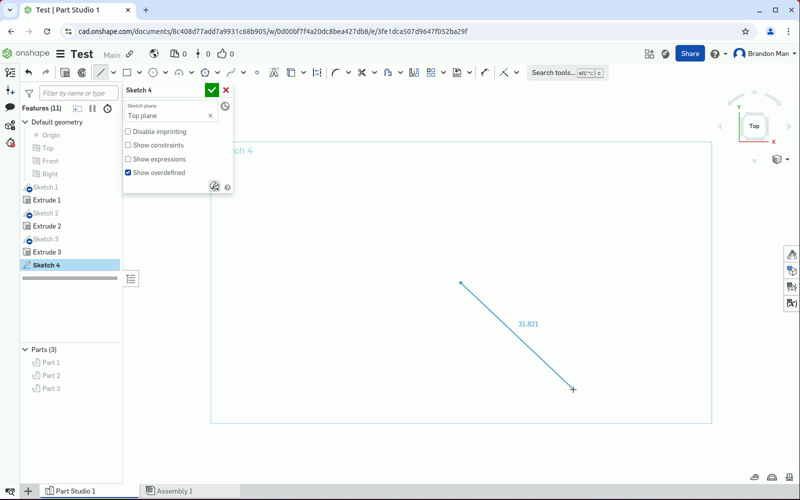
mouse_move(573, 176)
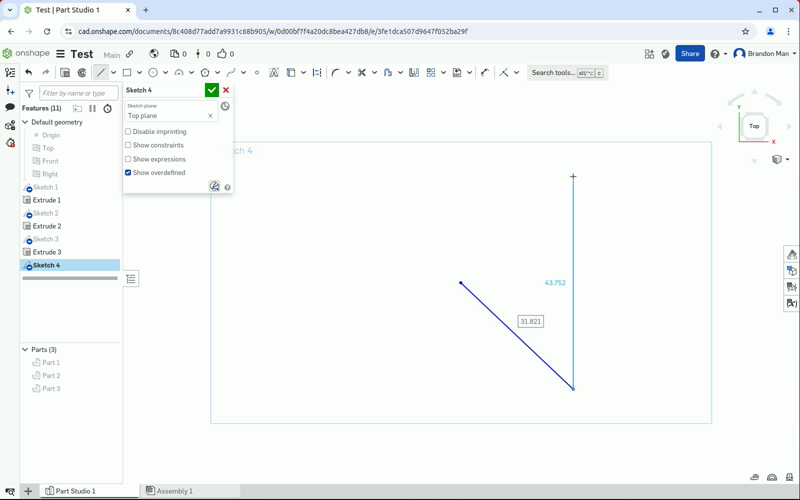
click(573, 176)
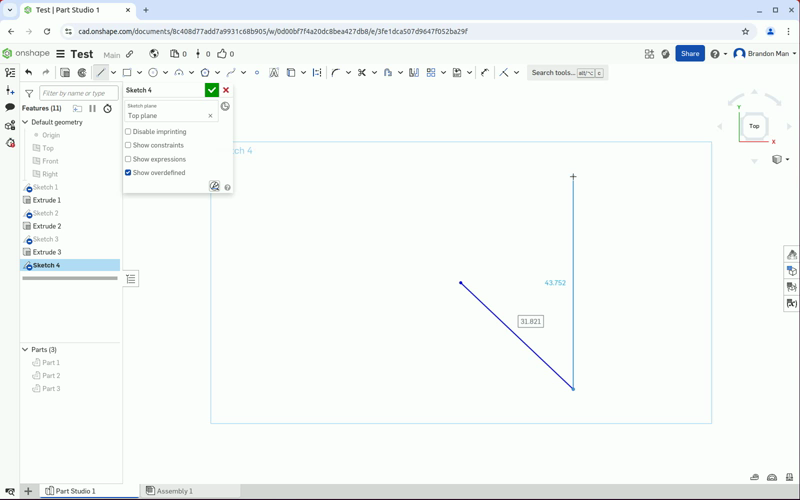
key_up(shift)
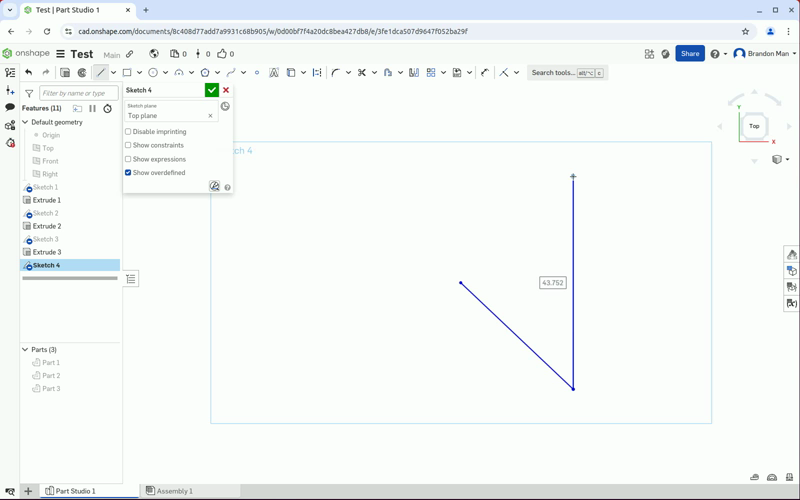
key_down(shift)
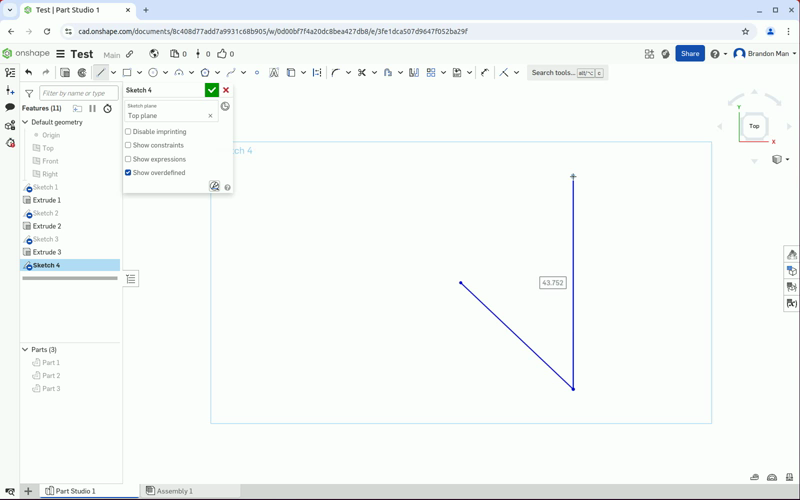
mouse_move(460, 282)
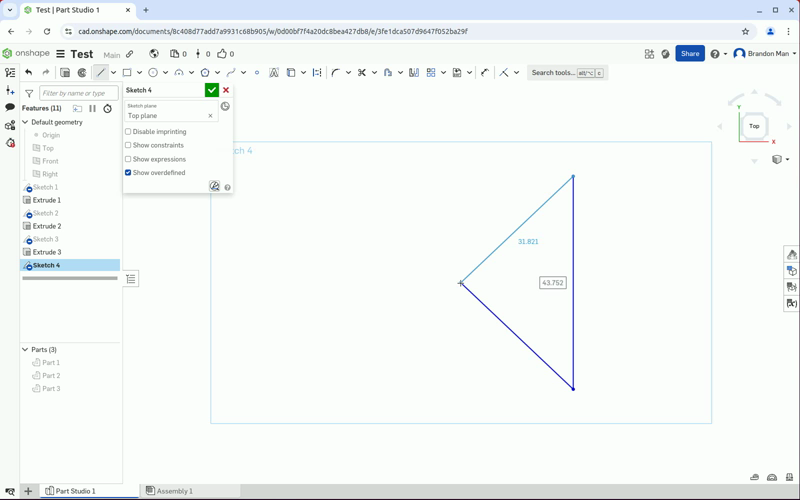
key_up(shift)
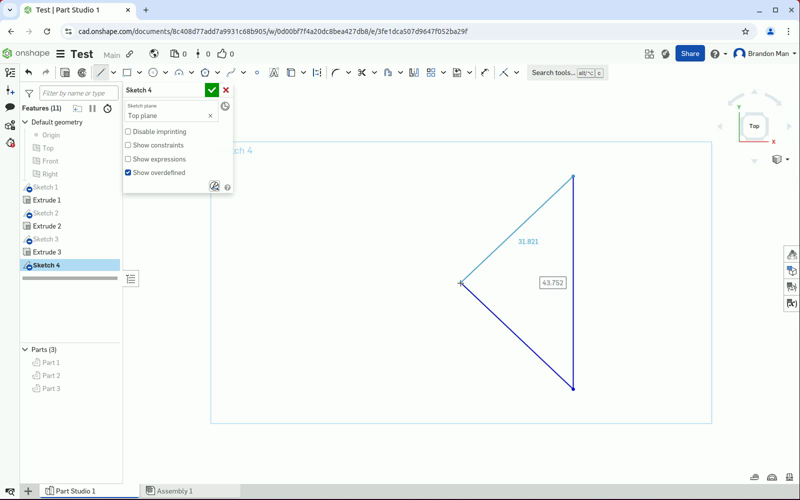
click(460, 282)
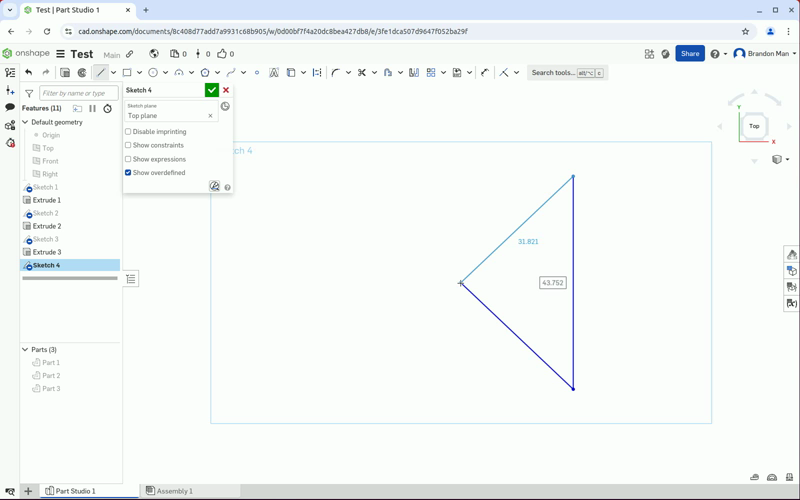
key(esc)
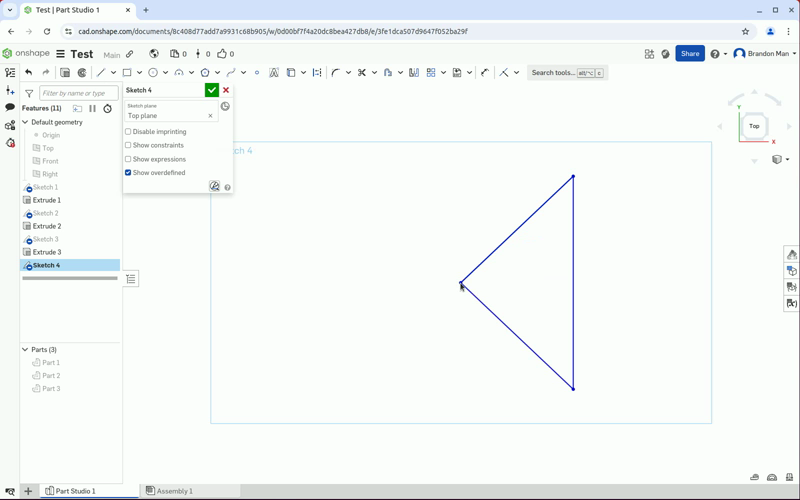
key(l)
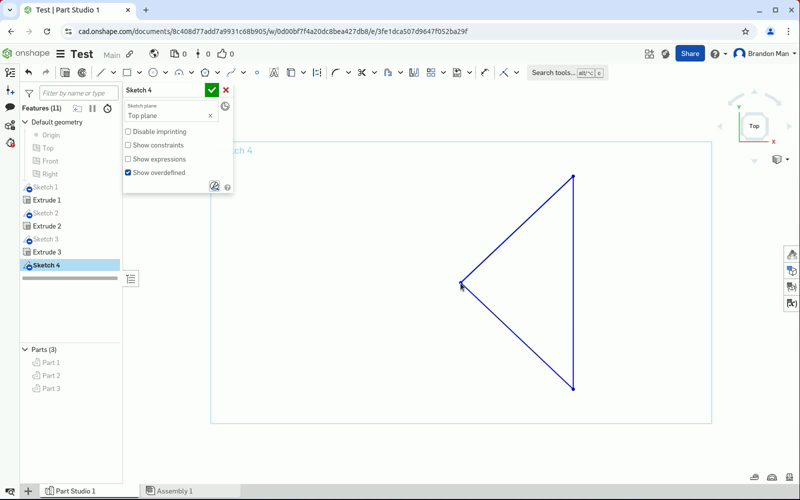
key_down(shift)
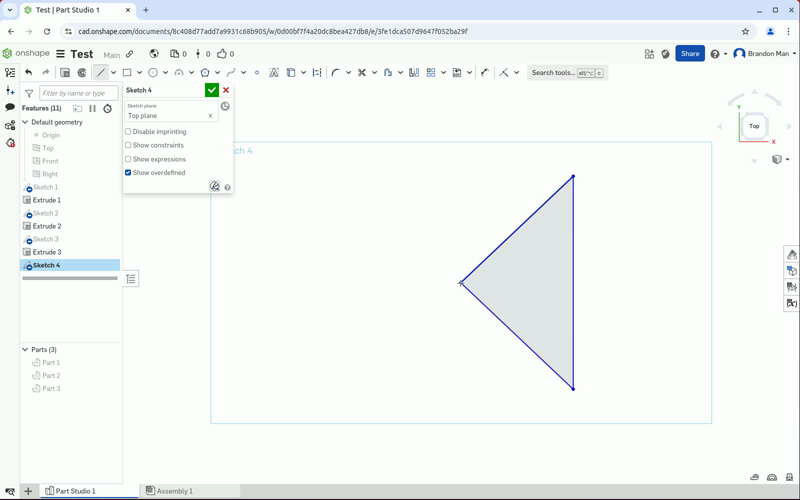
mouse_move(473, 282)
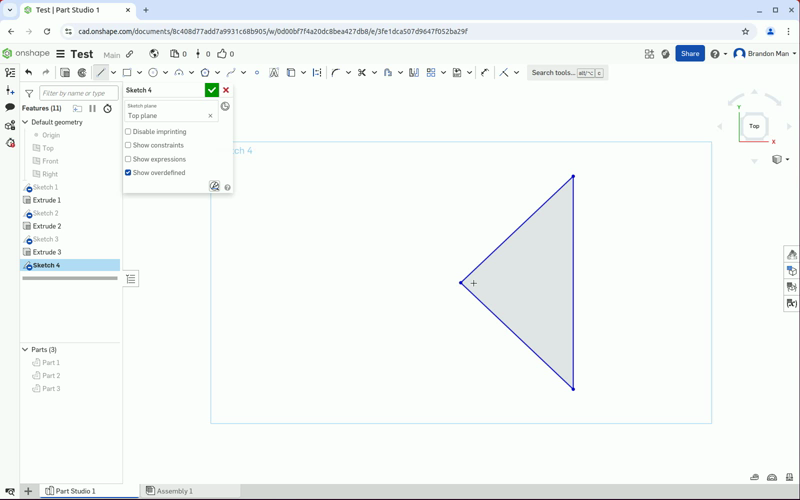
click(473, 282)
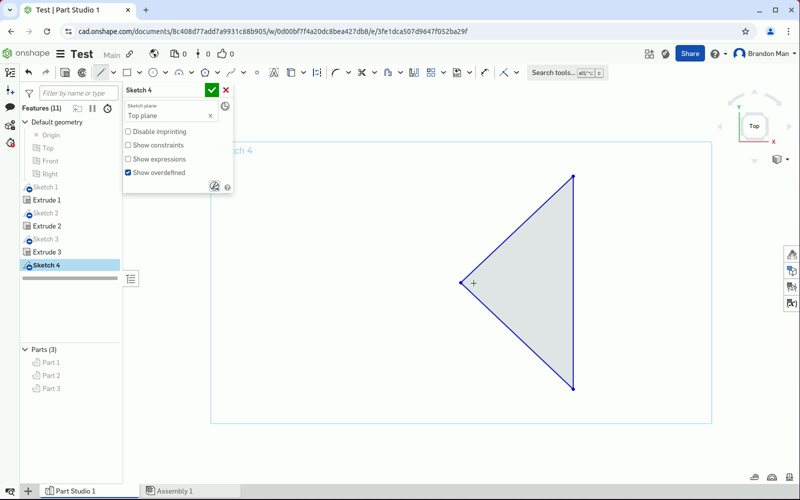
key_up(shift)
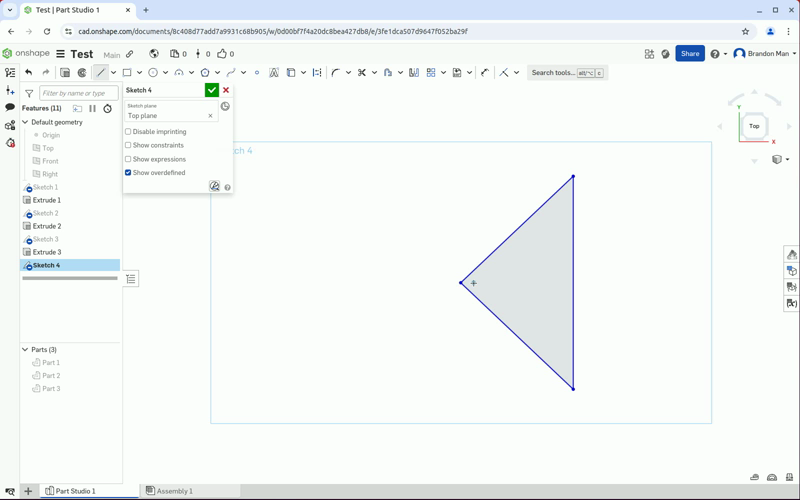
key_down(shift)
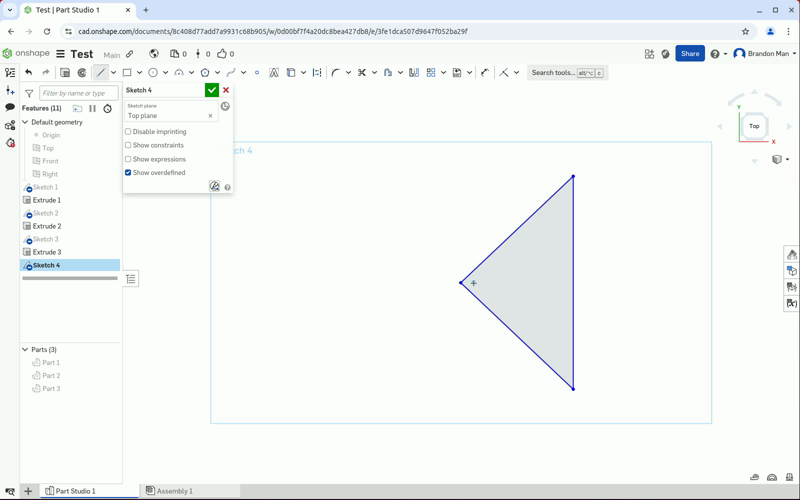
mouse_move(564, 368)
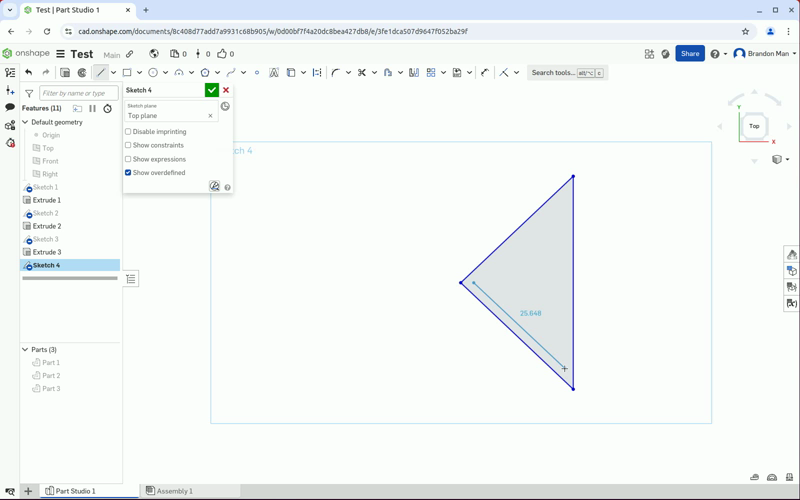
click(564, 368)
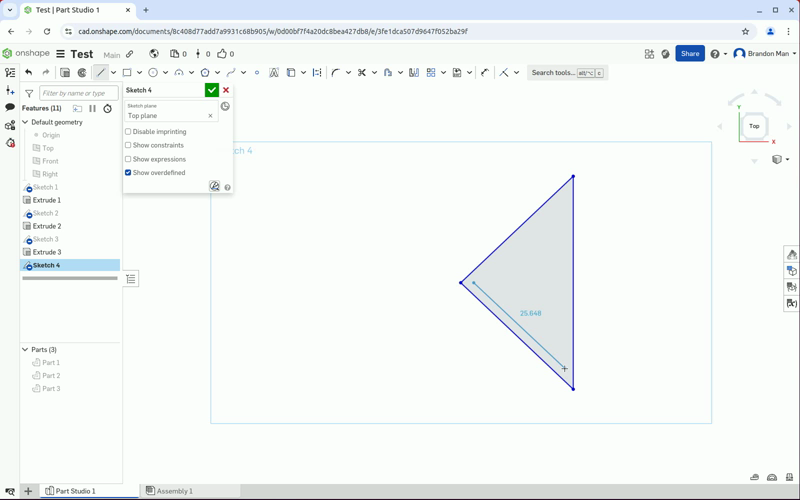
key_up(shift)
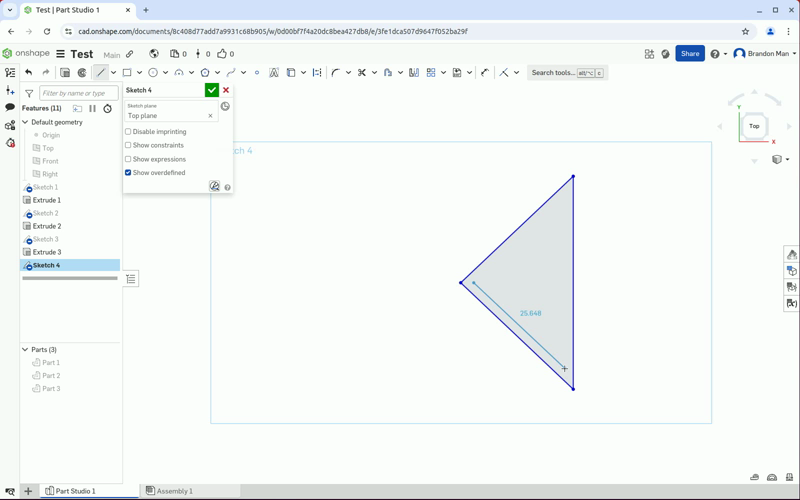
key_down(shift)
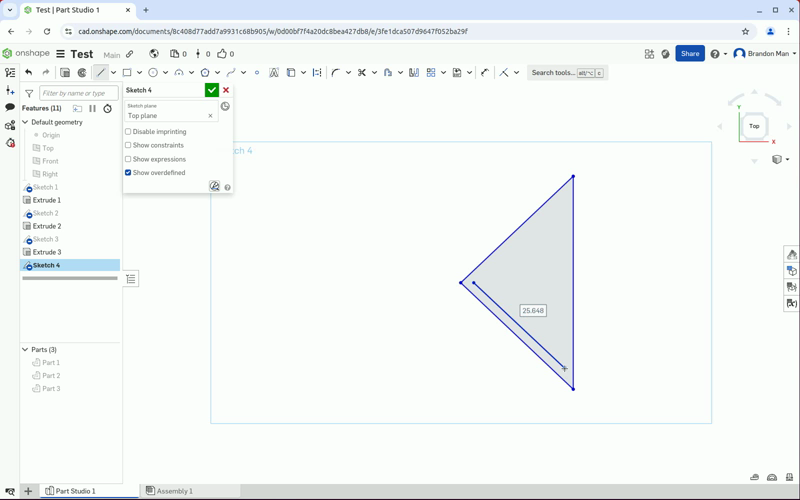
mouse_move(564, 197)
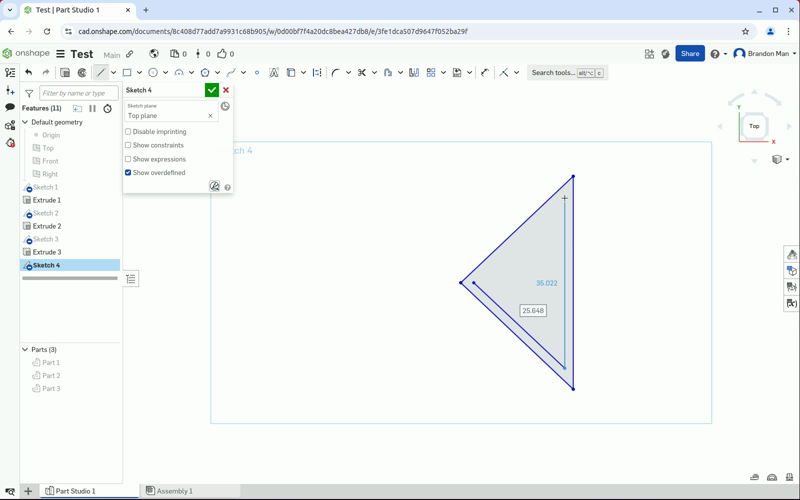
click(564, 197)
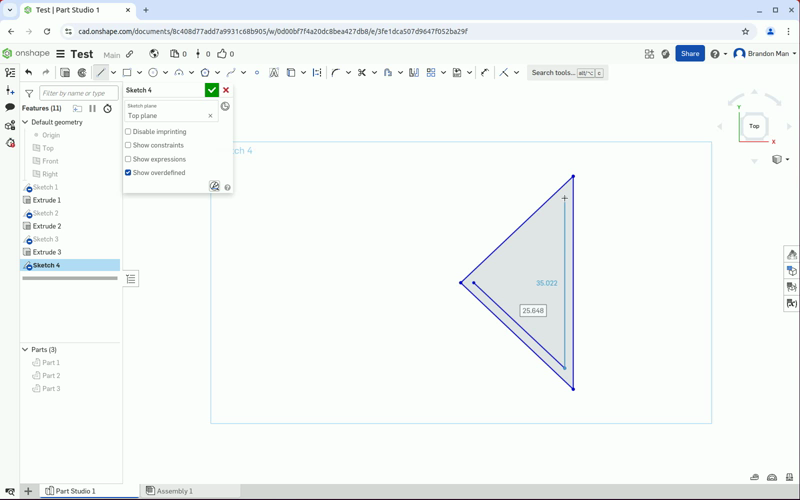
key_up(shift)
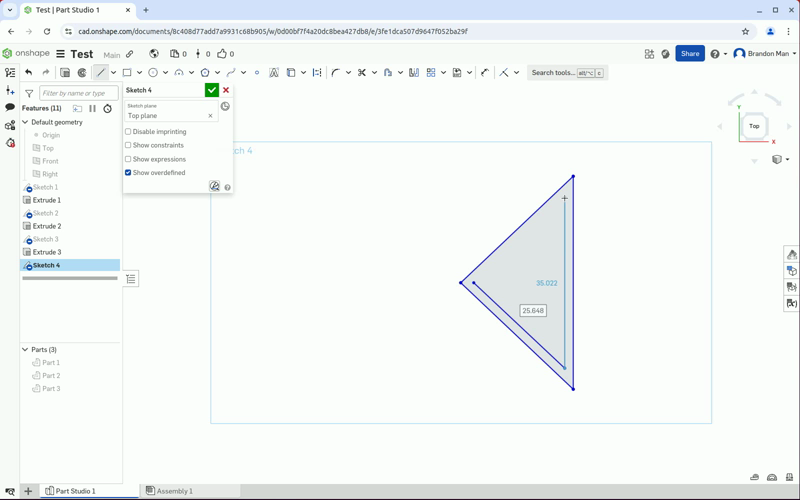
key_down(shift)
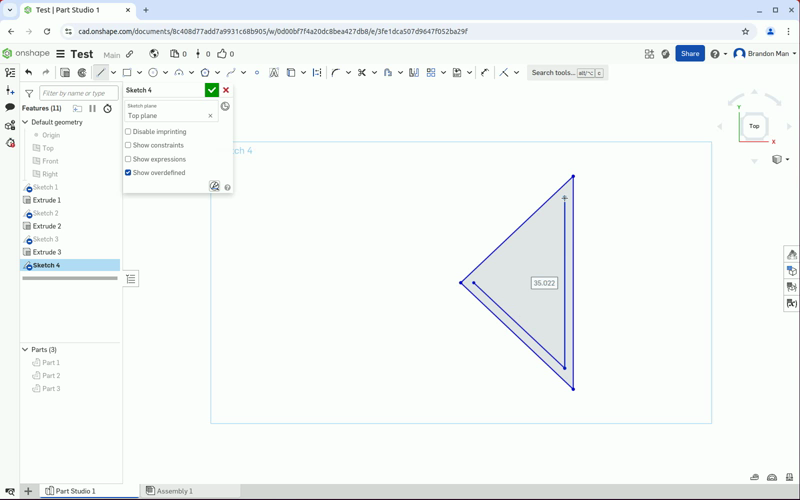
mouse_move(473, 282)
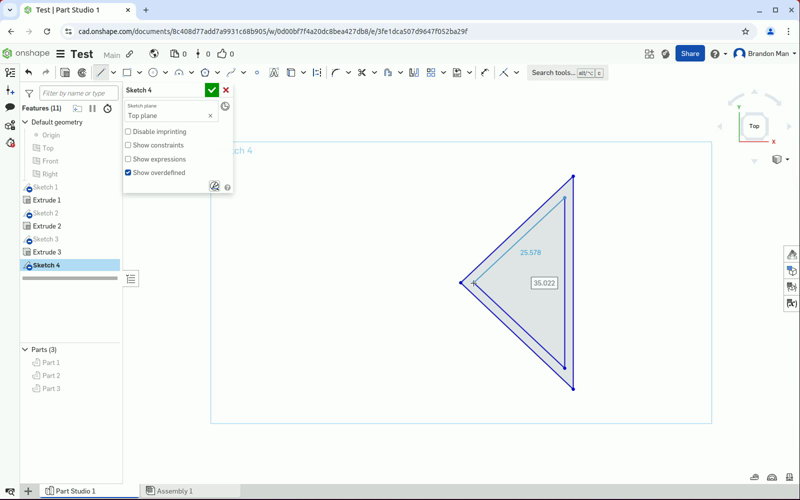
key_up(shift)
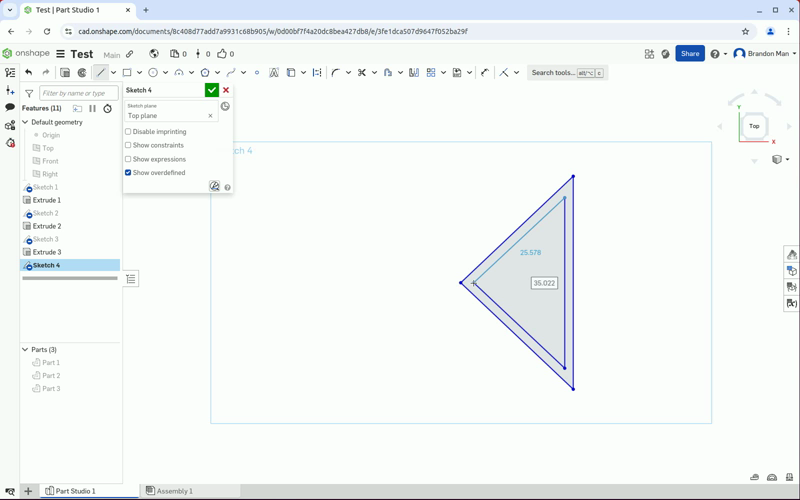
click(473, 282)
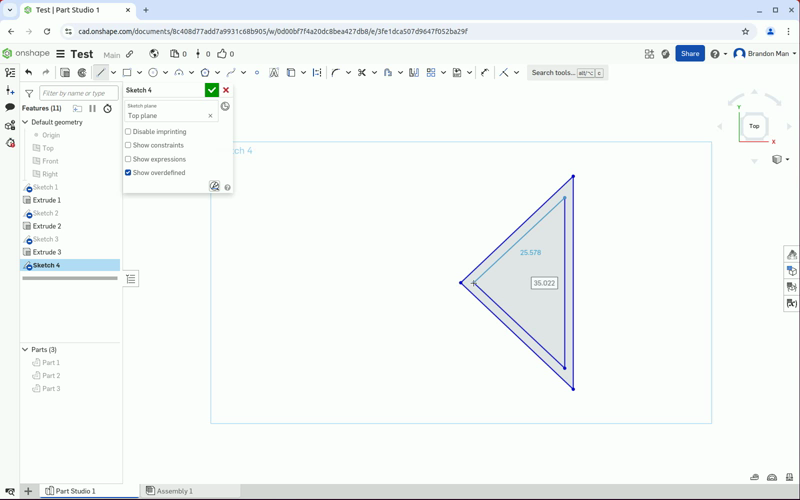
key(esc)
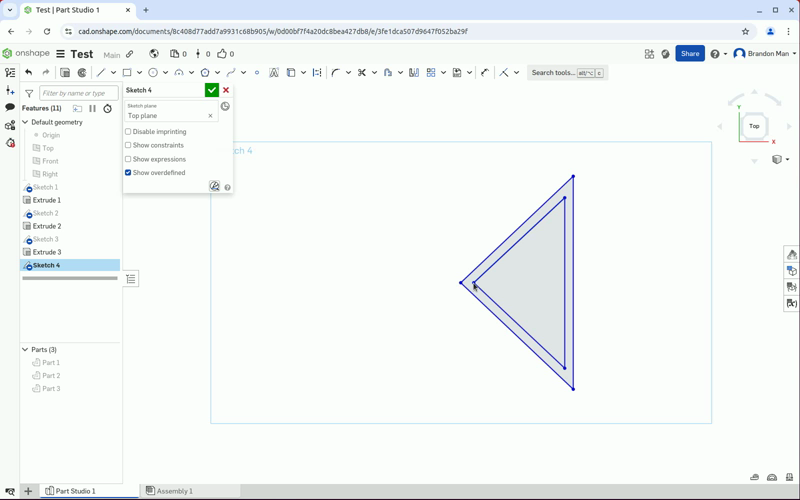
mouse_move(538, 217)
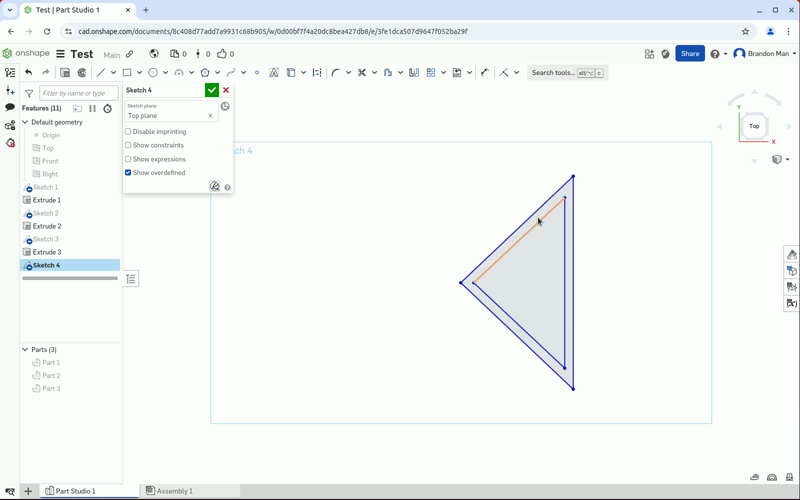
click(538, 217)
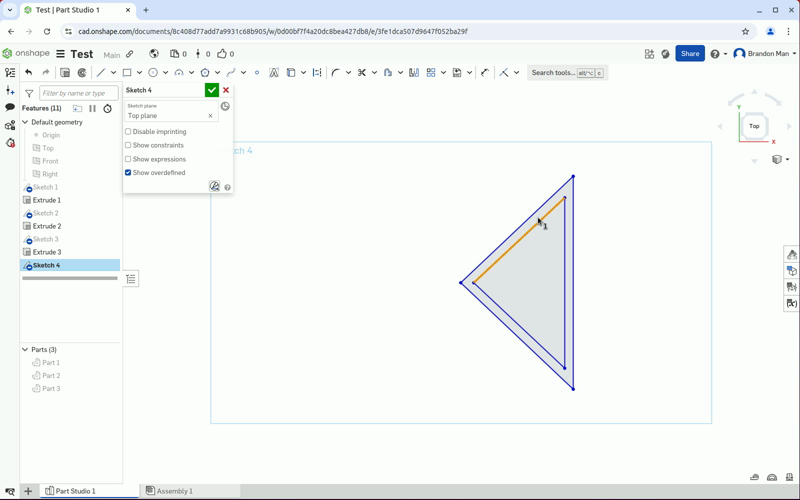
mouse_move(73, 352)
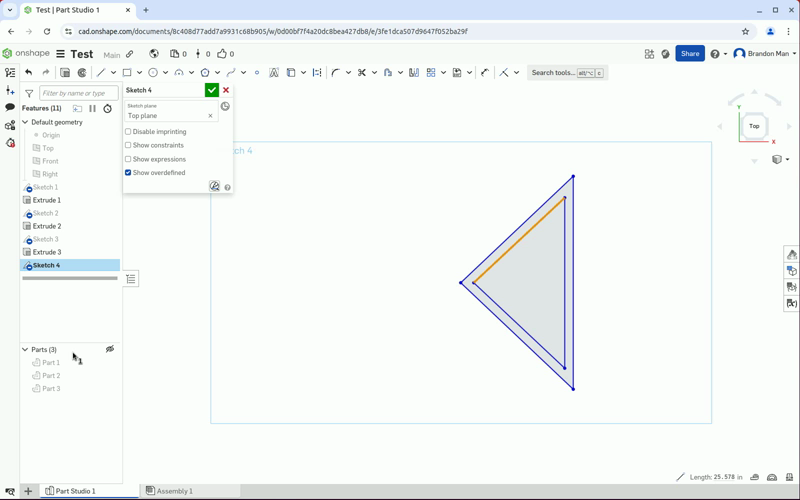
key(shift+y)
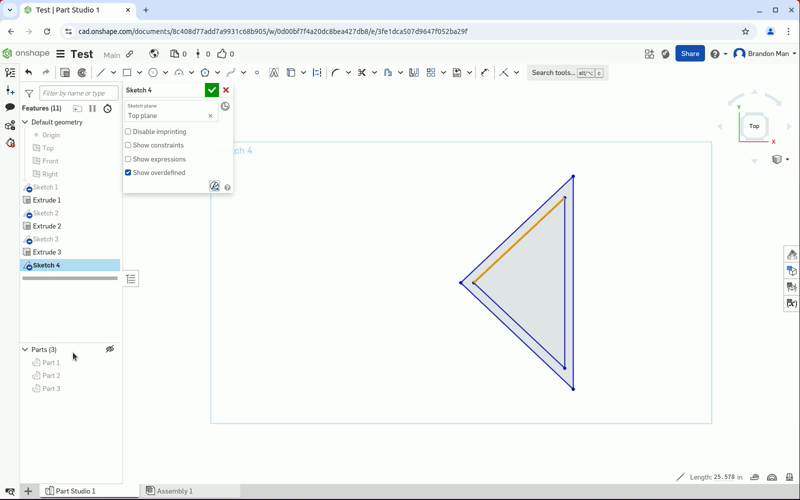
key(shift+e)
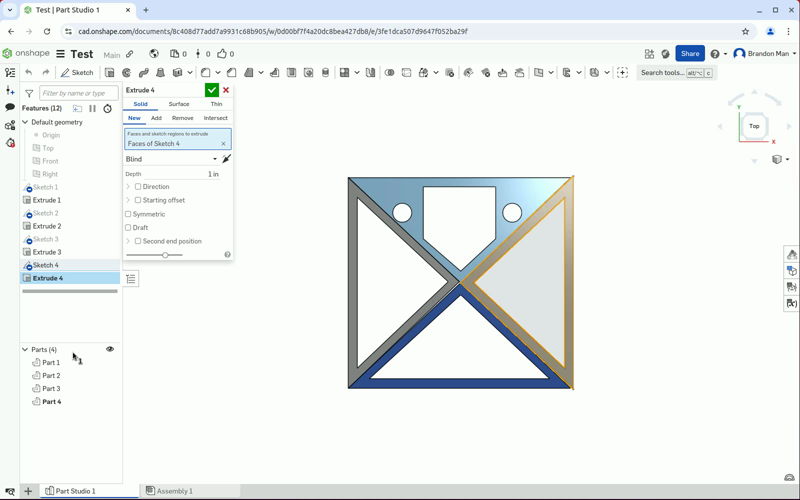
mouse_move(143, 106)
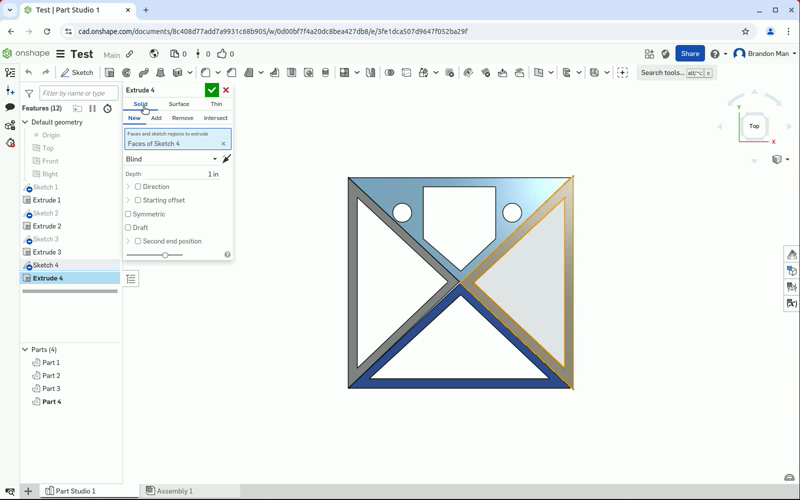
click(143, 106)
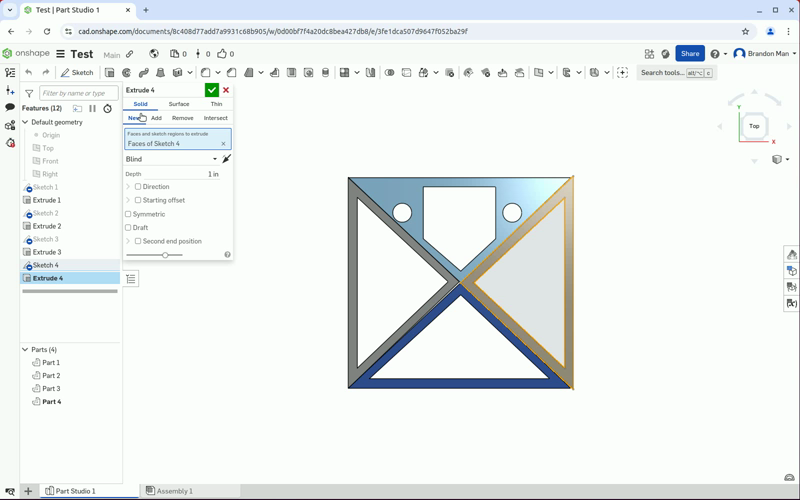
mouse_move(137, 120)
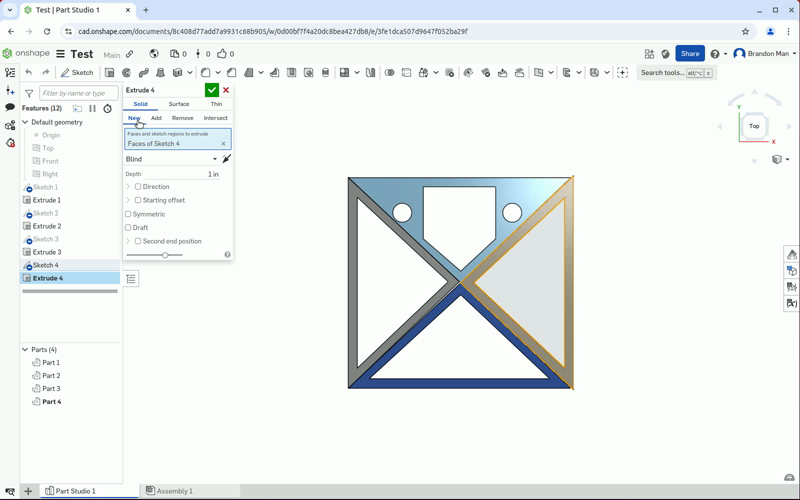
click(137, 120)
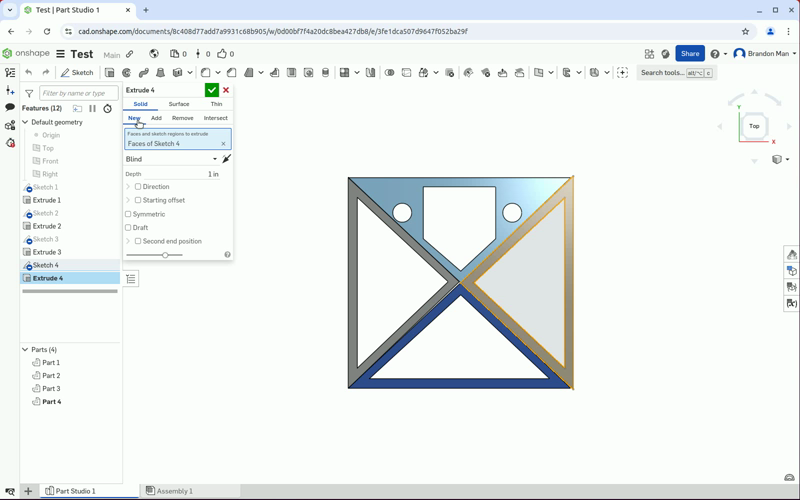
key(tab, 4)
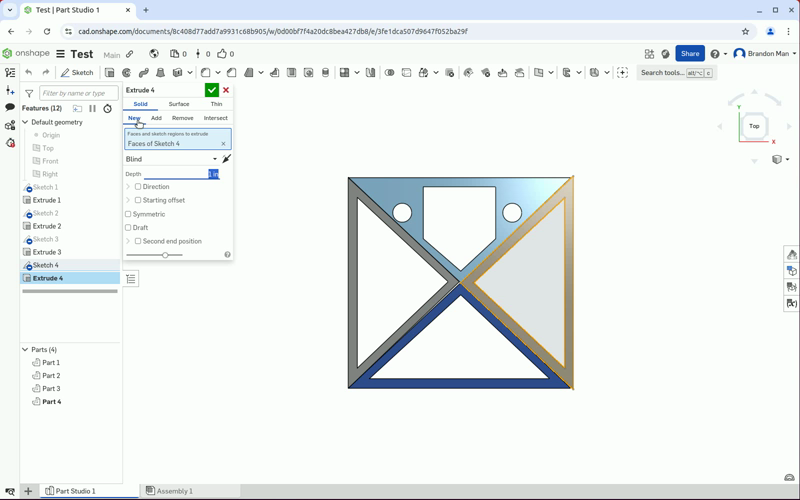
text(1.444)
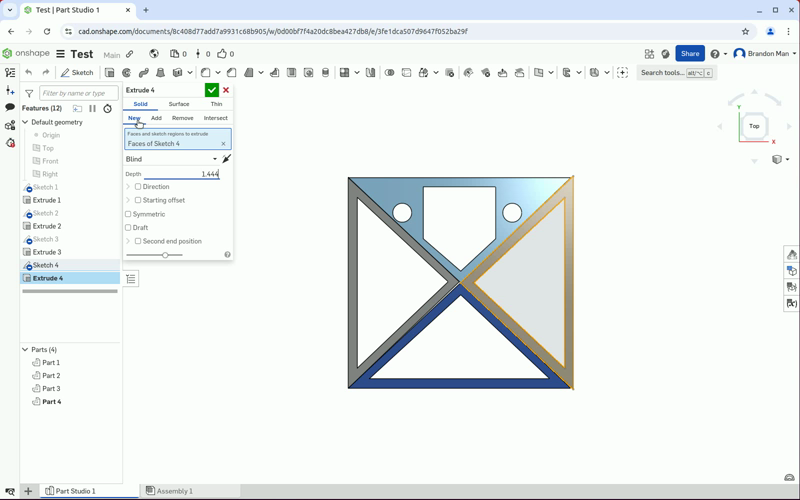
key(enter)
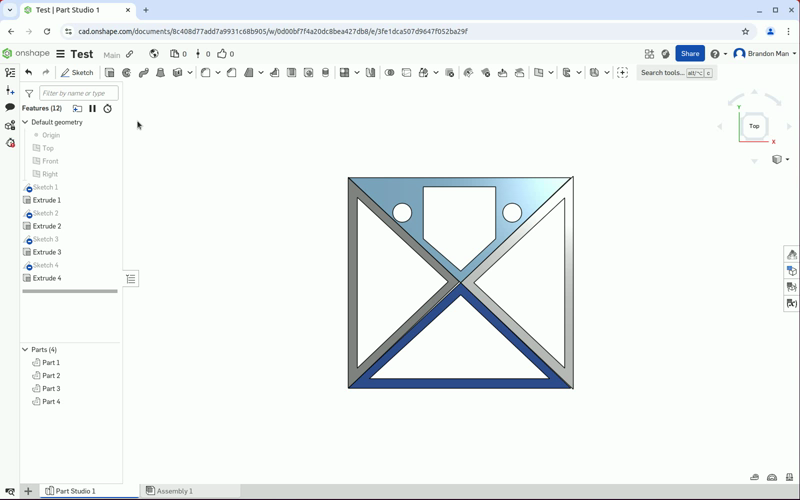
key(shift+h)
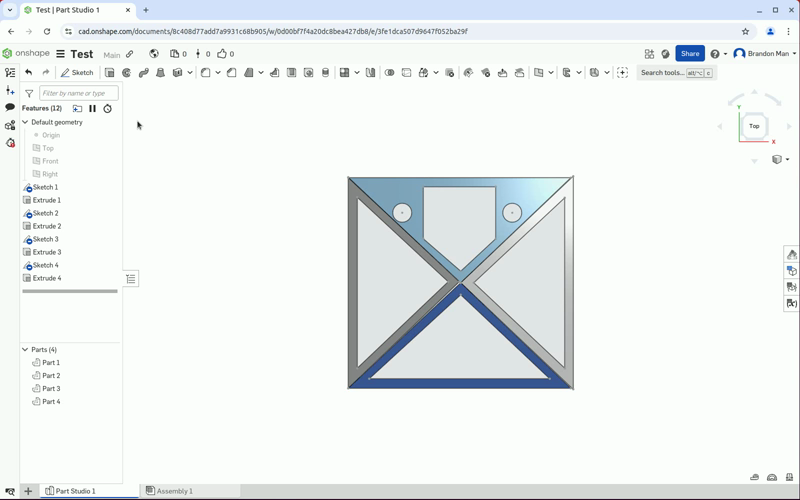
key(shift+h)
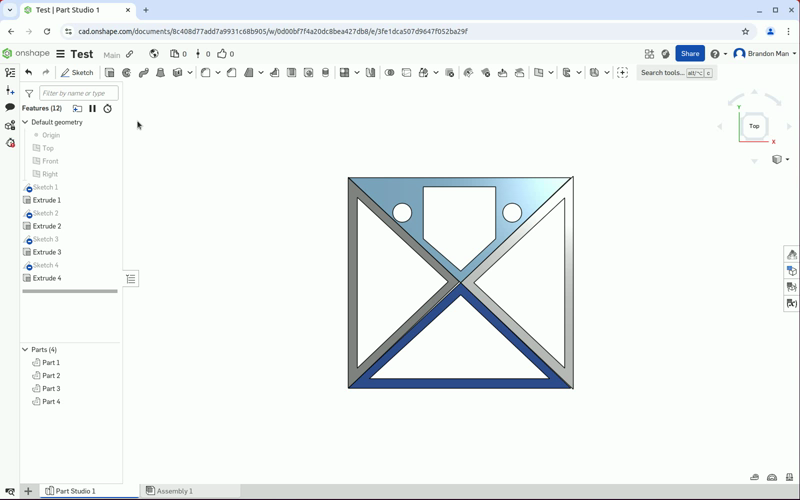
mouse_move(73, 189)
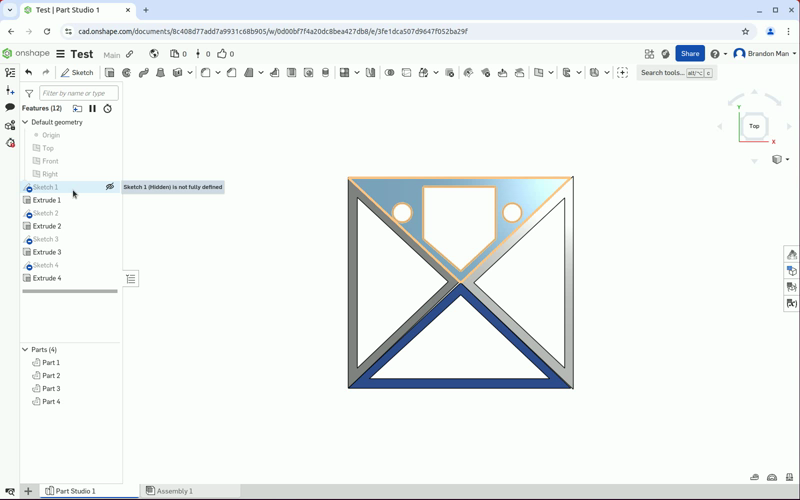
click(73, 189)
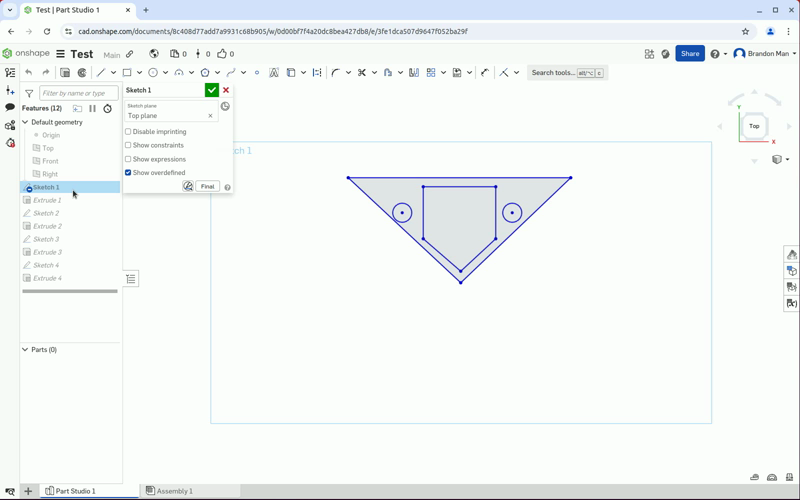
mouse_move(229, 92)
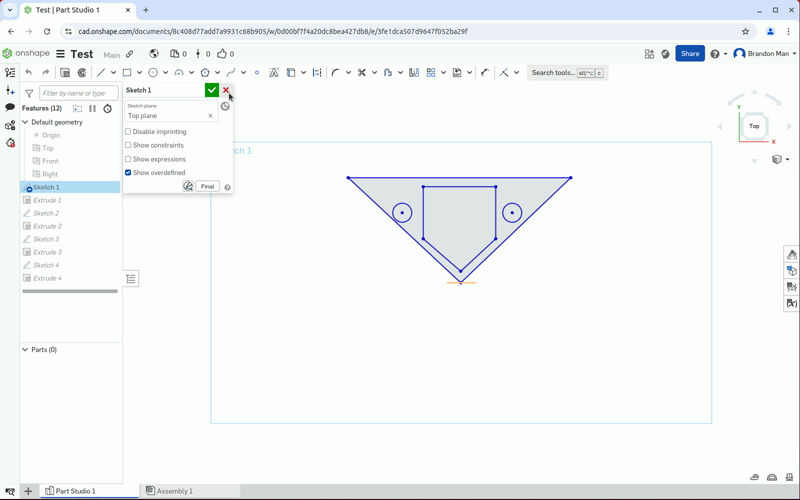
click(229, 92)
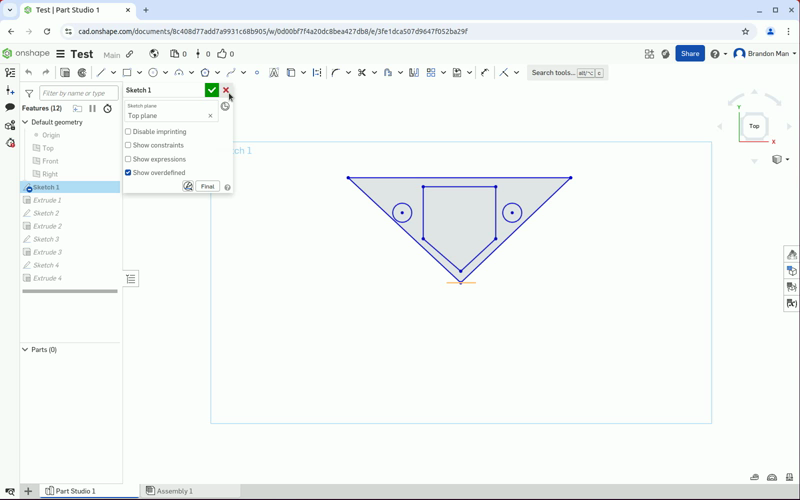
key(shift+s)
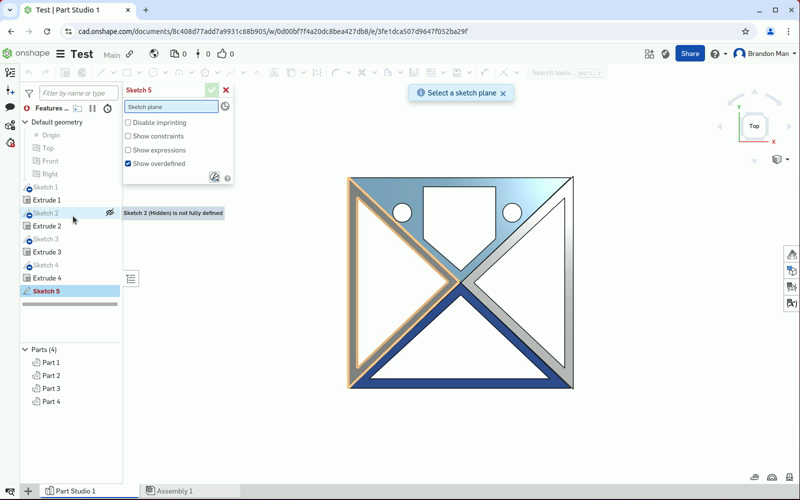
scroll(3)
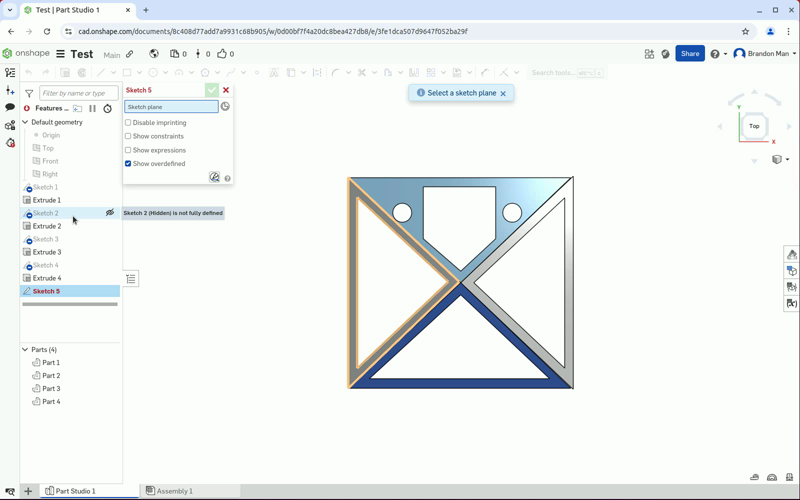
mouse_move(73, 150)
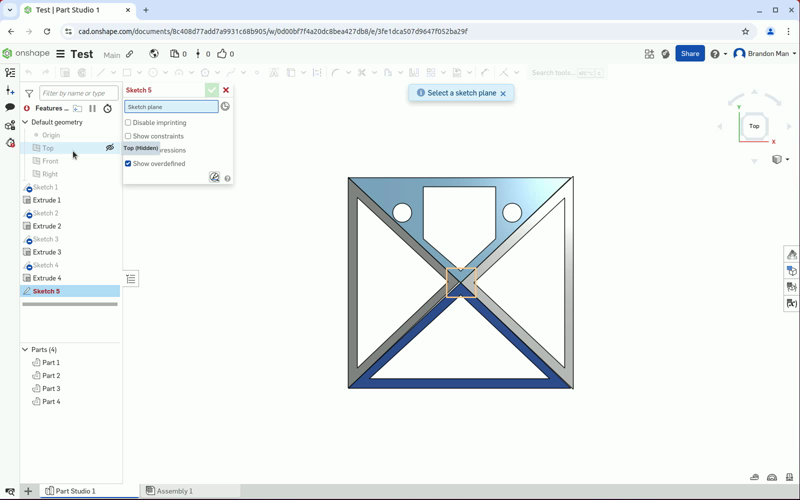
click(73, 150)
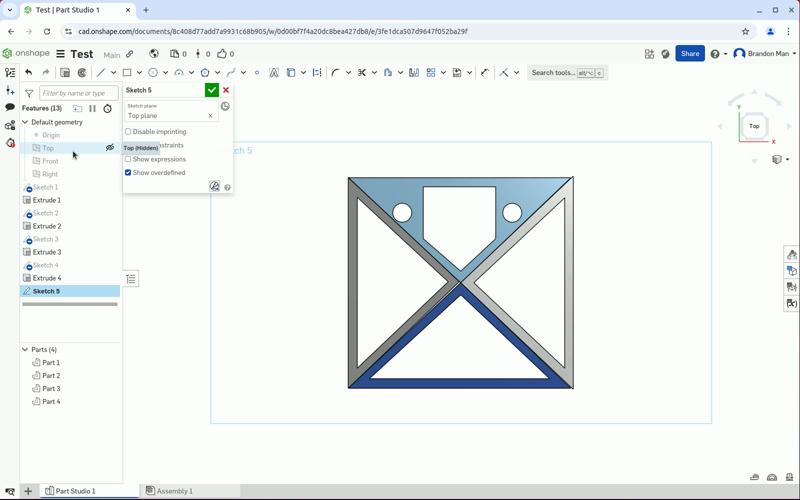
mouse_move(73, 352)
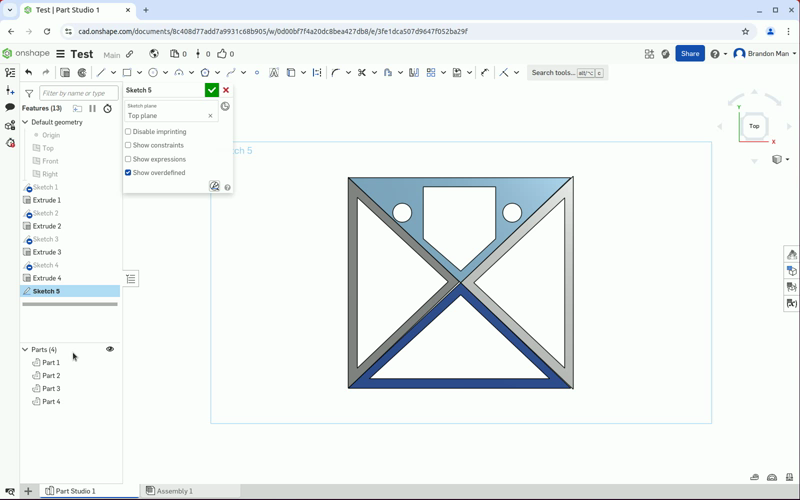
key(y)
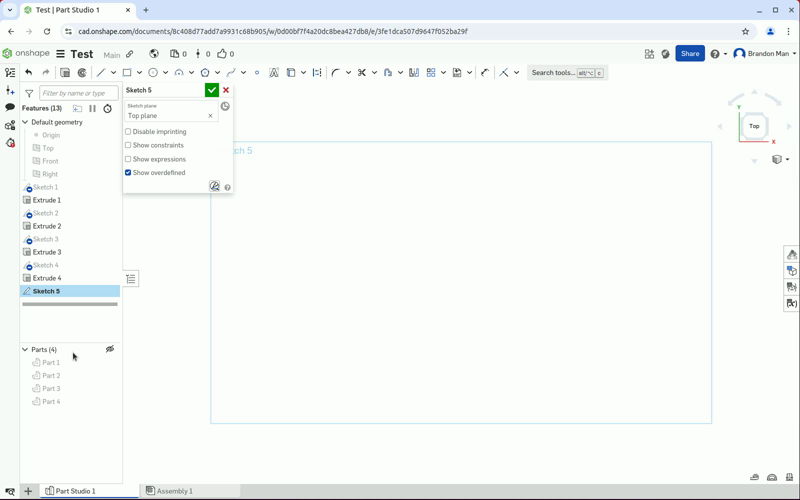
key(l)
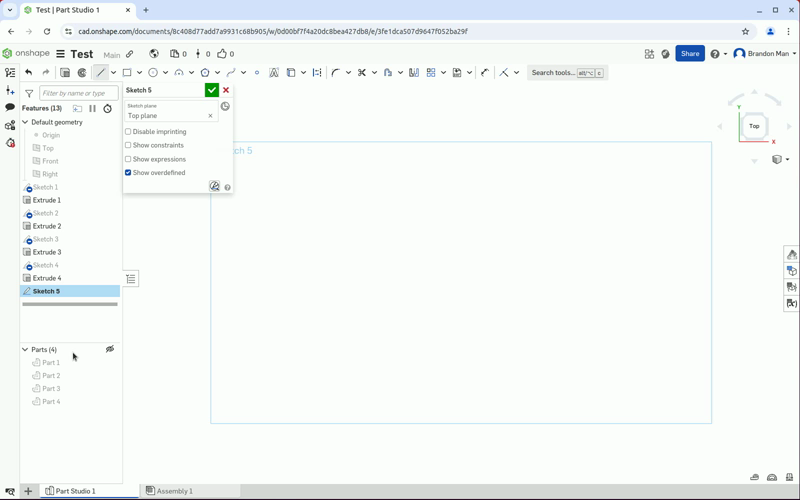
key_down(shift)
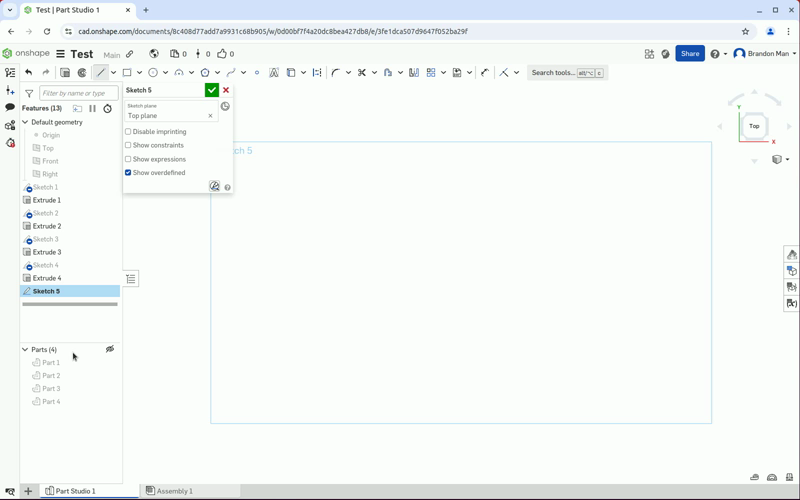
mouse_move(348, 395)
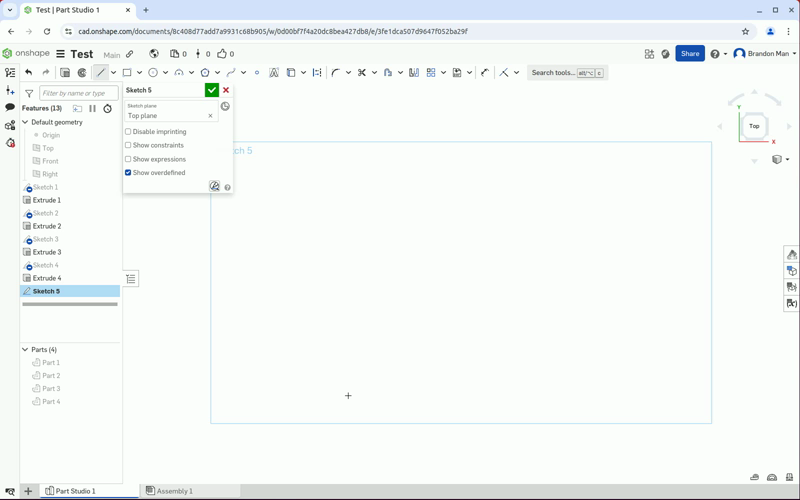
click(348, 395)
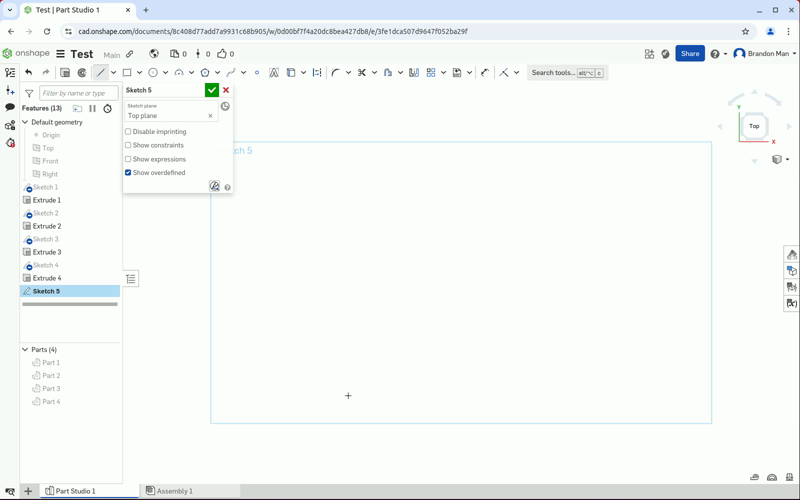
key_up(shift)
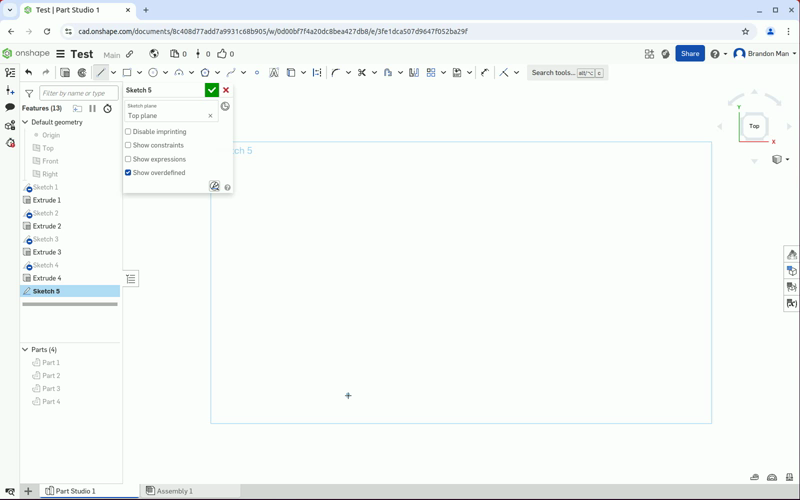
key_down(shift)
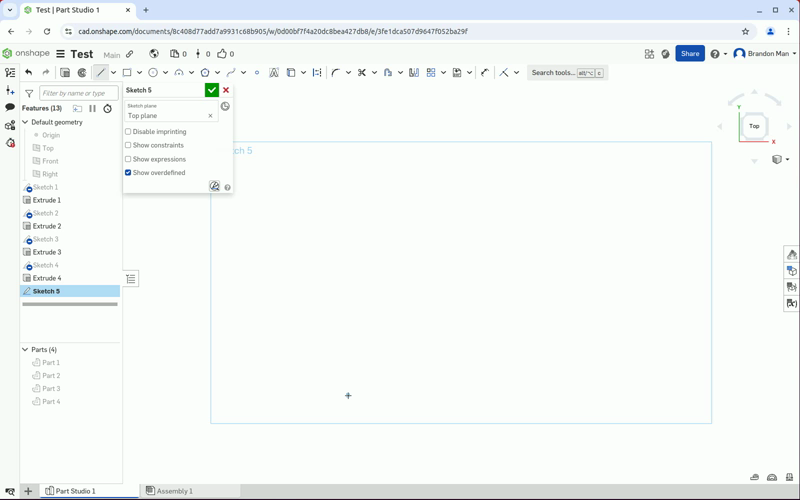
mouse_move(570, 395)
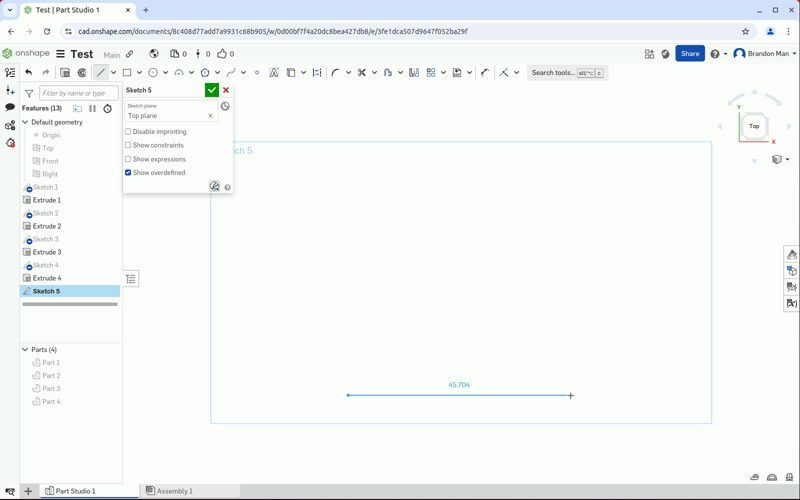
click(570, 395)
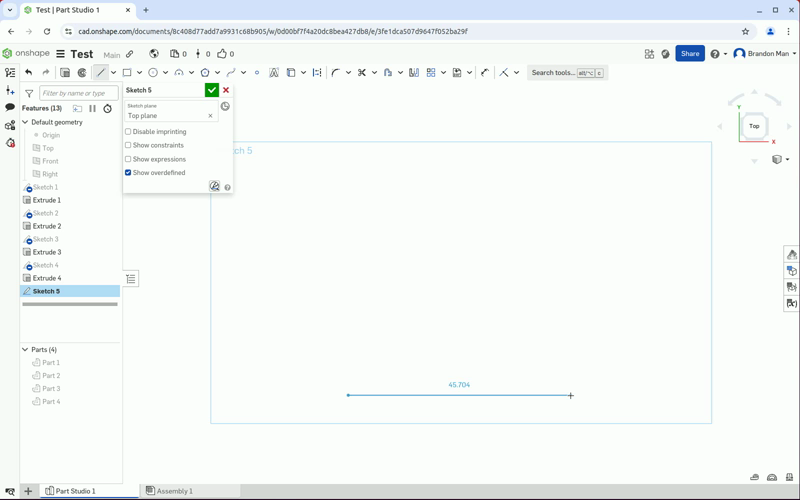
key_up(shift)
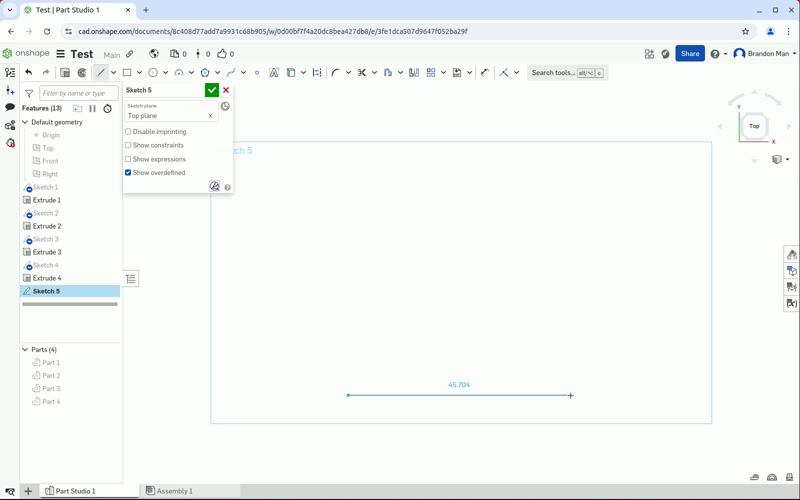
key_down(shift)
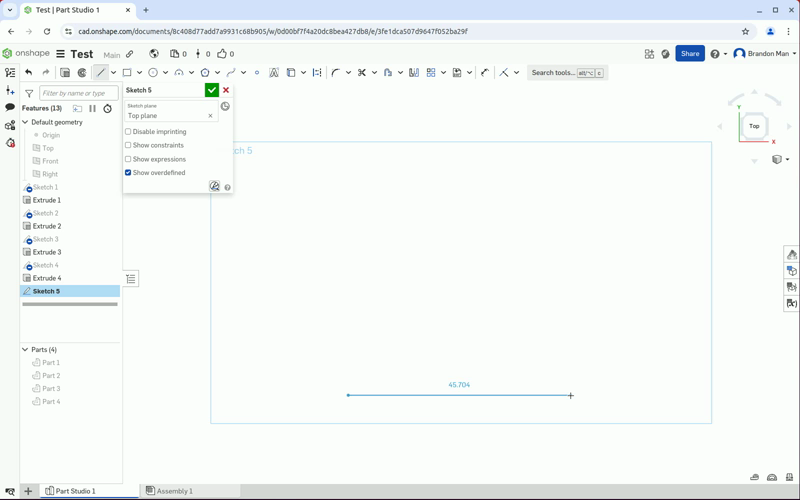
mouse_move(589, 395)
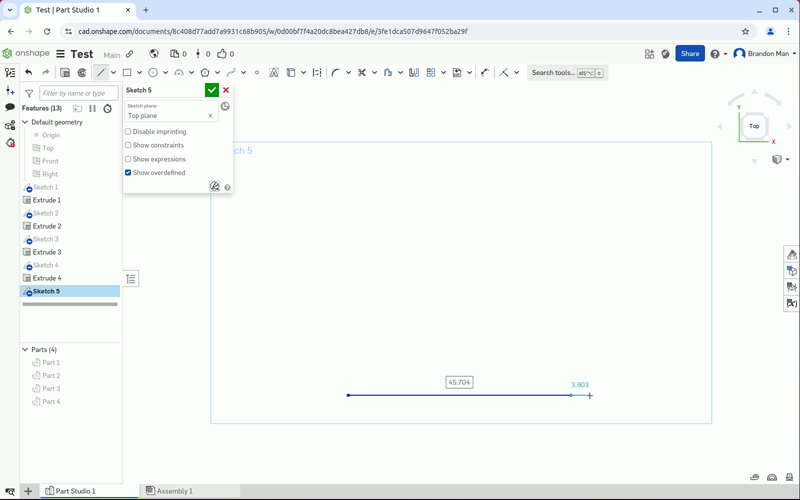
mouse_move(570, 388)
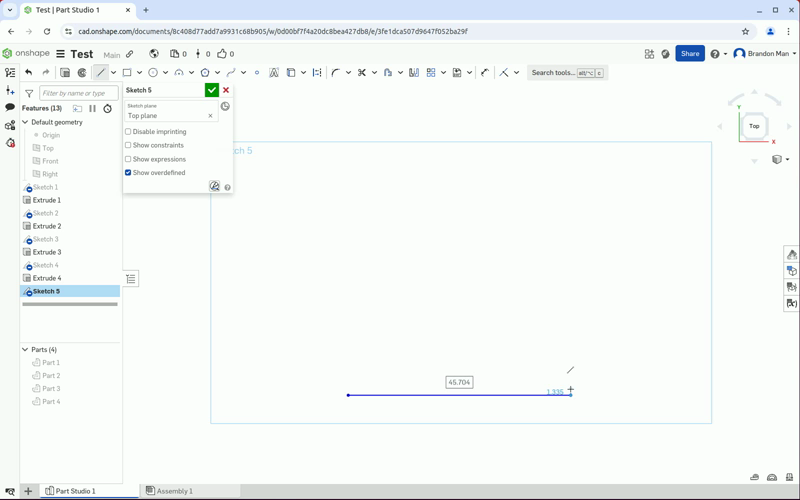
scroll(6)
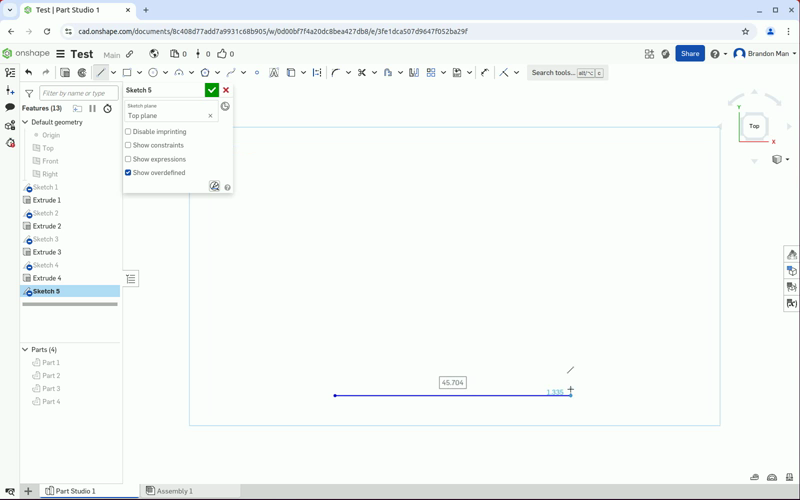
scroll(6)
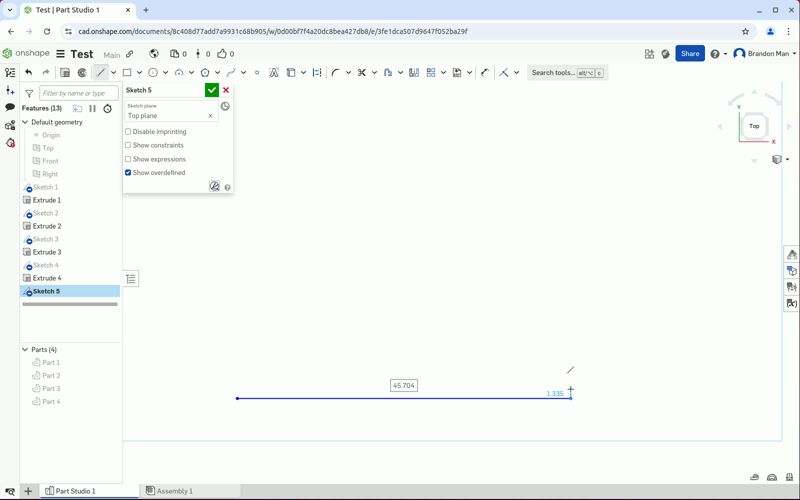
scroll(6)
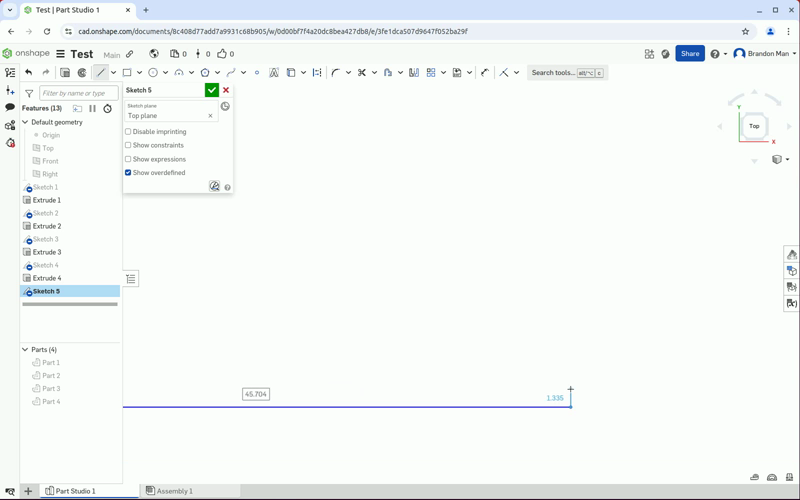
scroll(6)
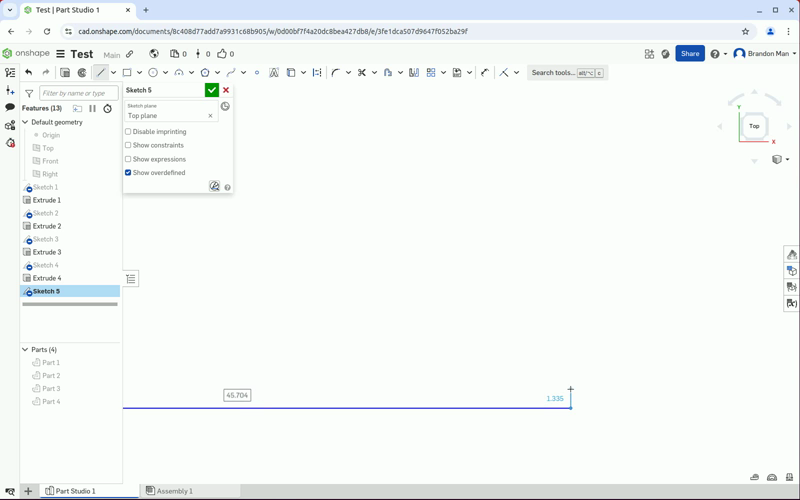
scroll(6)
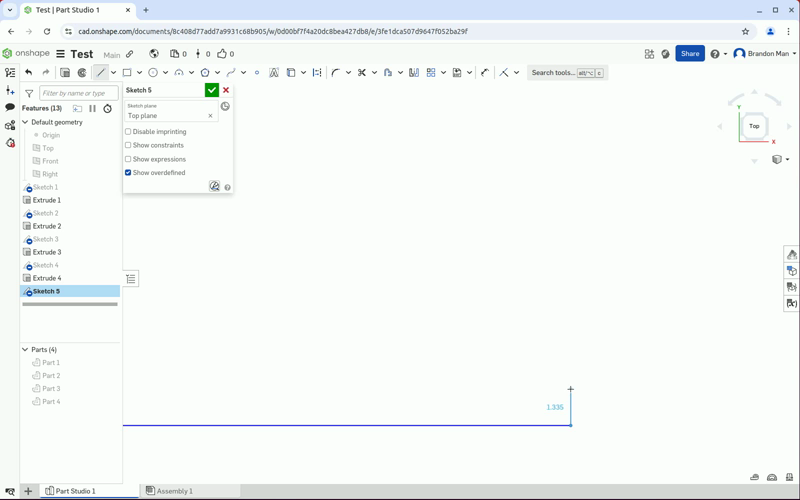
scroll(6)
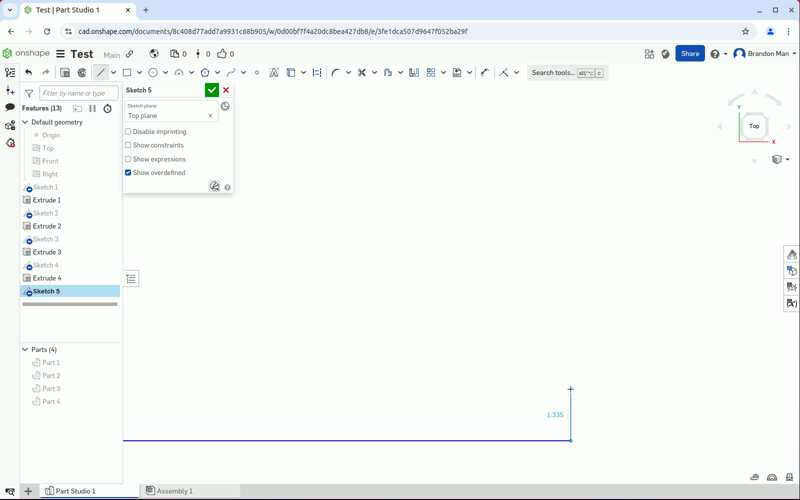
scroll(6)
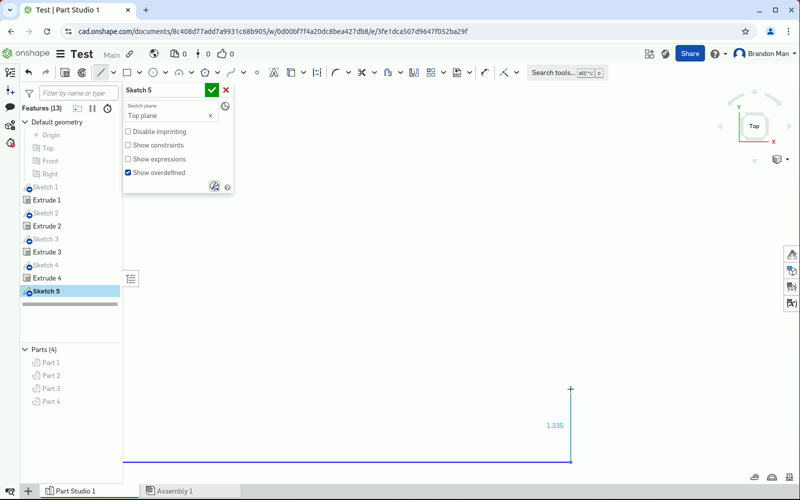
click(570, 388)
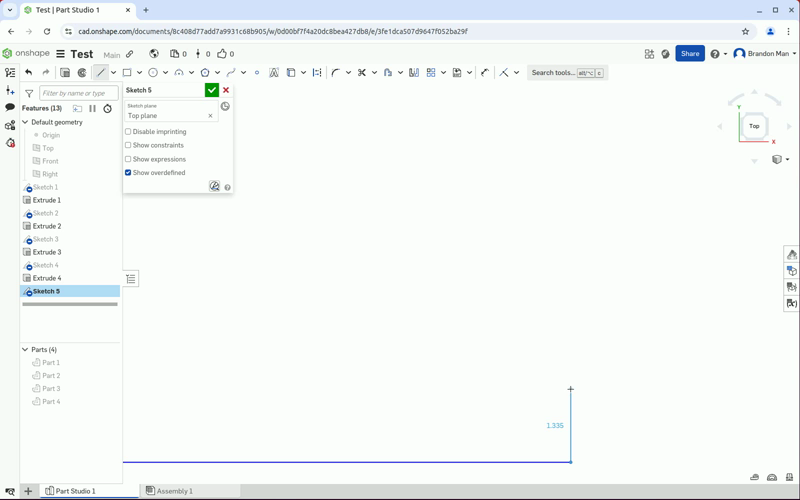
scroll(-6)
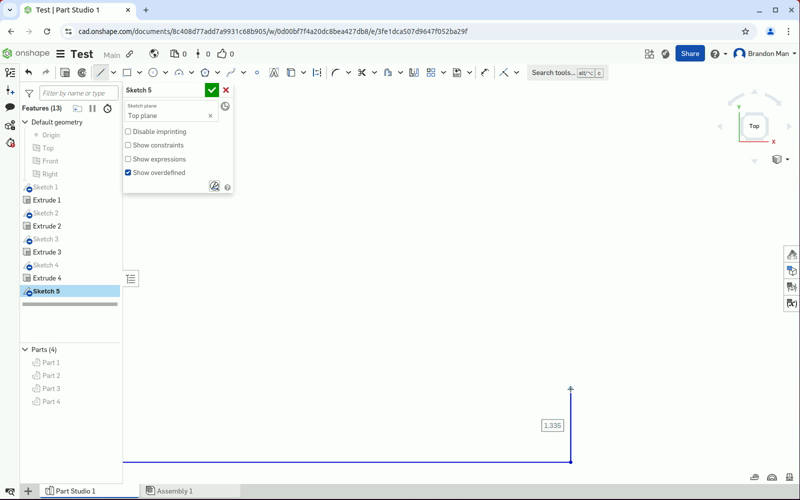
scroll(-6)
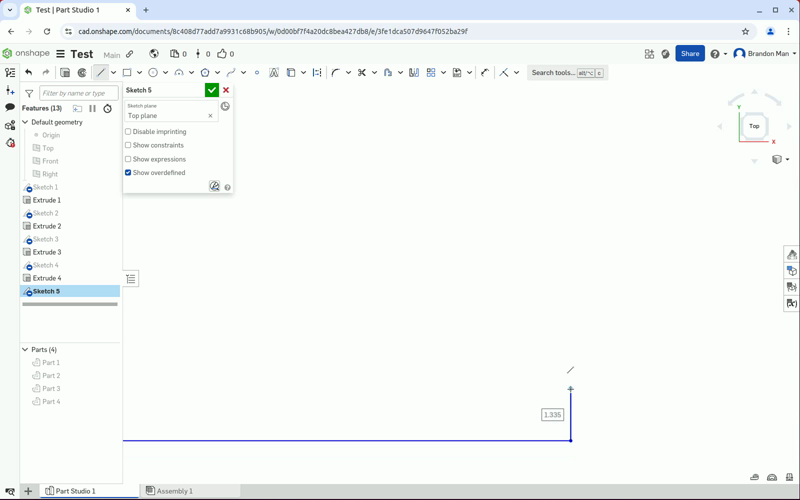
scroll(-6)
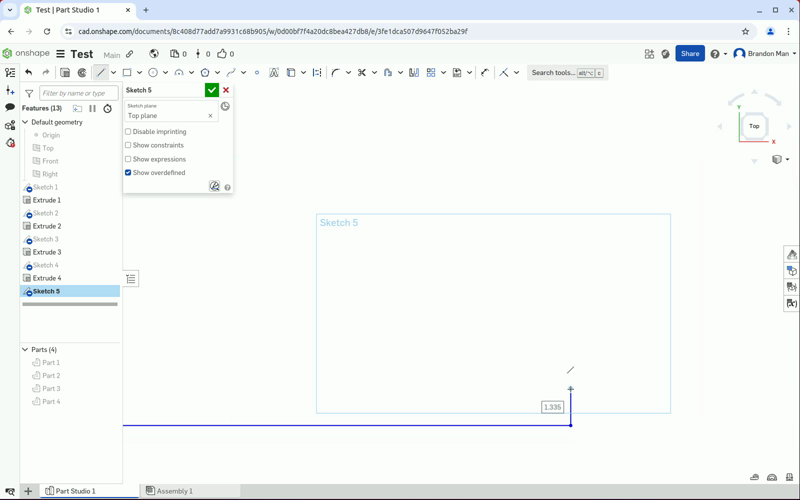
scroll(-6)
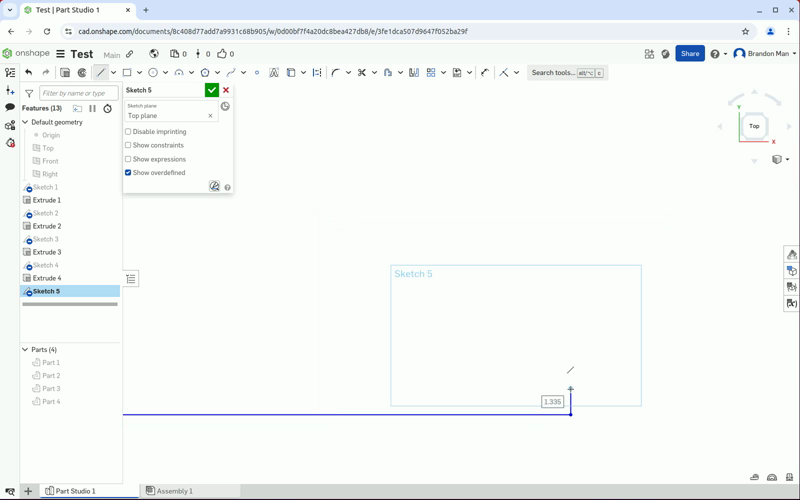
scroll(-6)
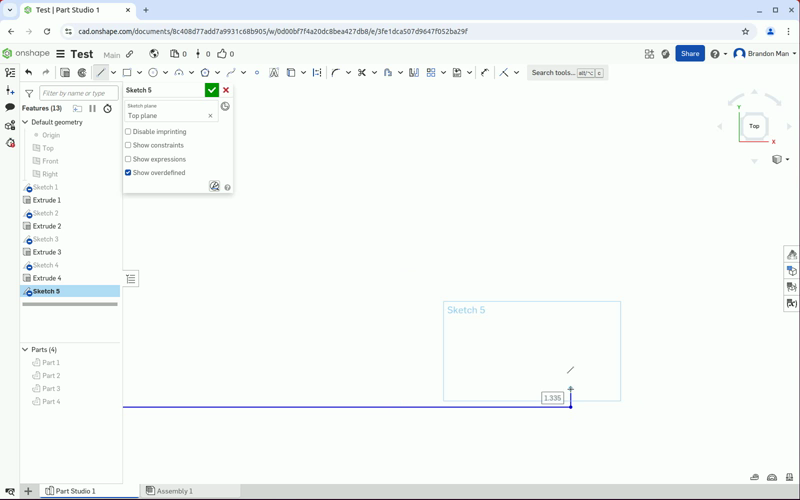
scroll(-6)
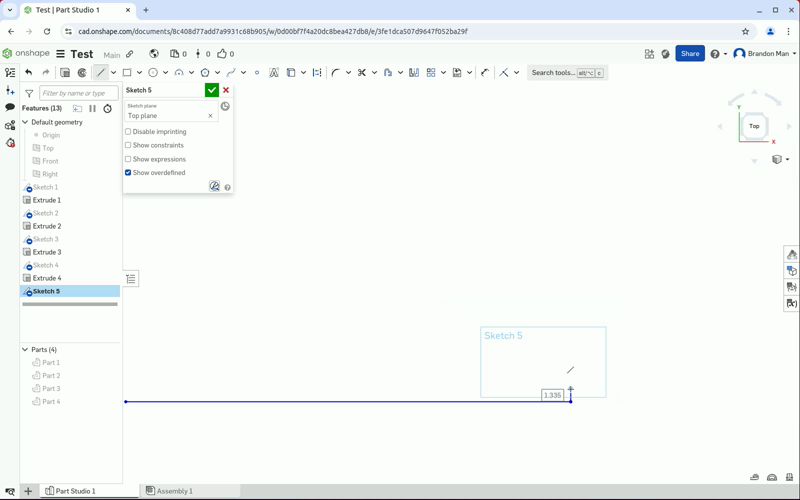
scroll(-6)
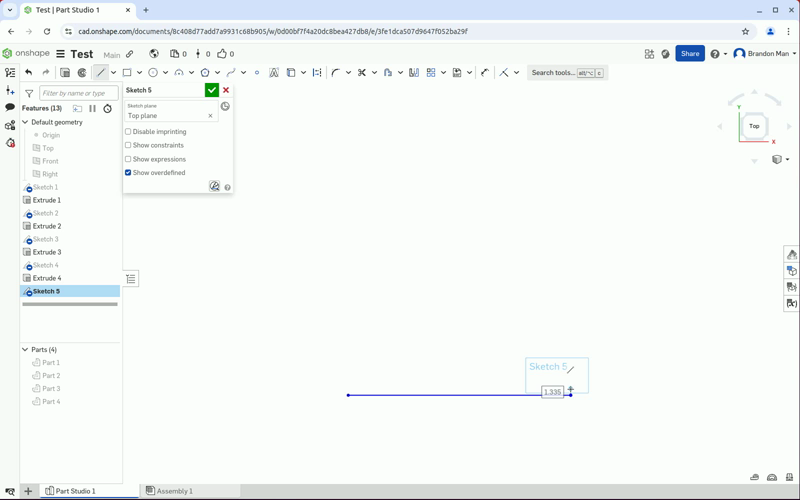
key_up(shift)
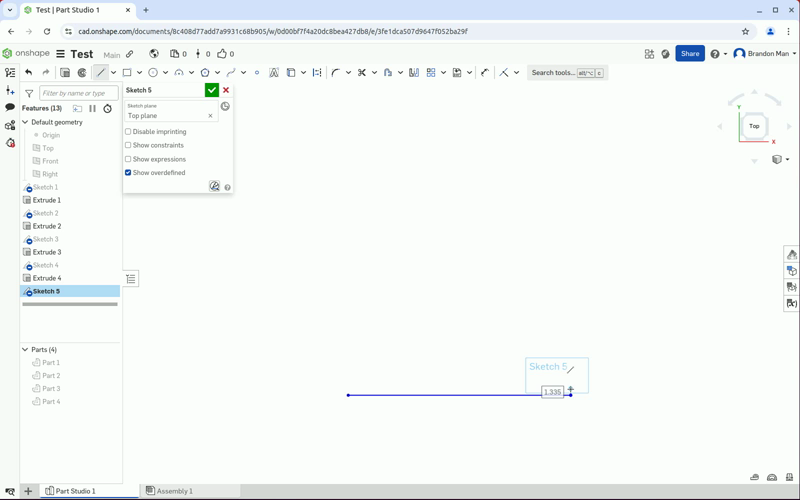
key_down(shift)
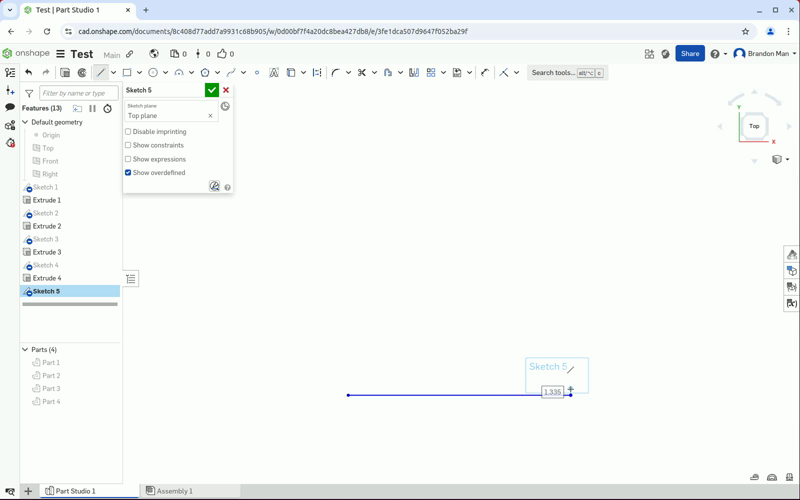
mouse_move(348, 388)
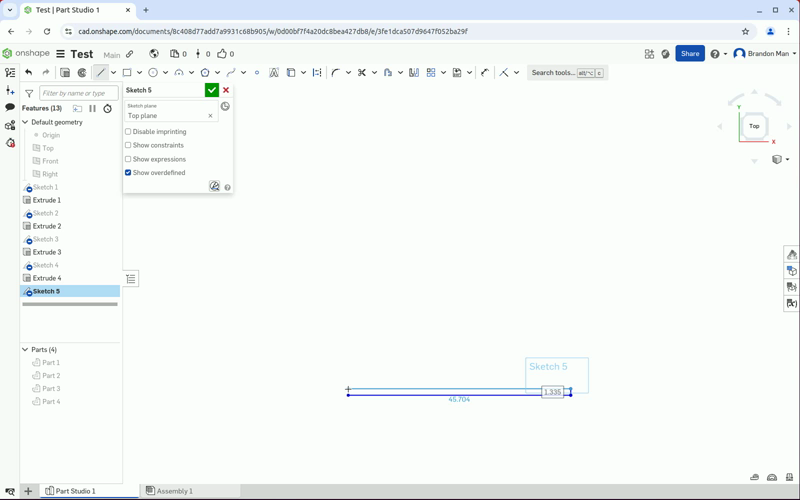
click(348, 388)
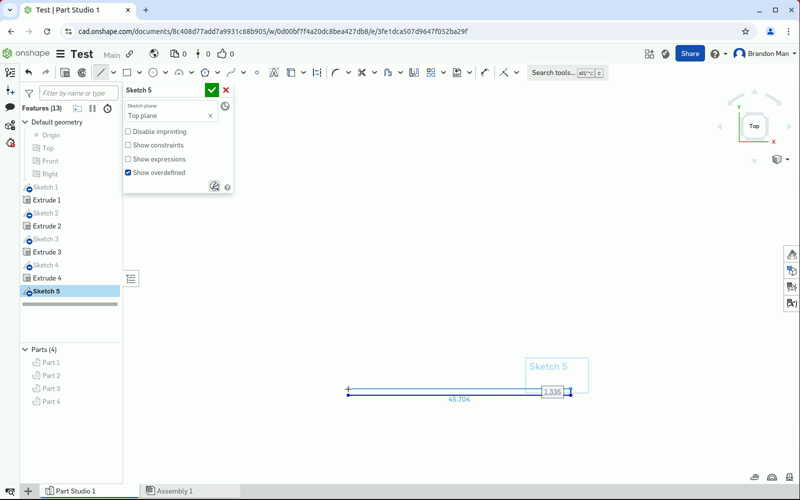
key_up(shift)
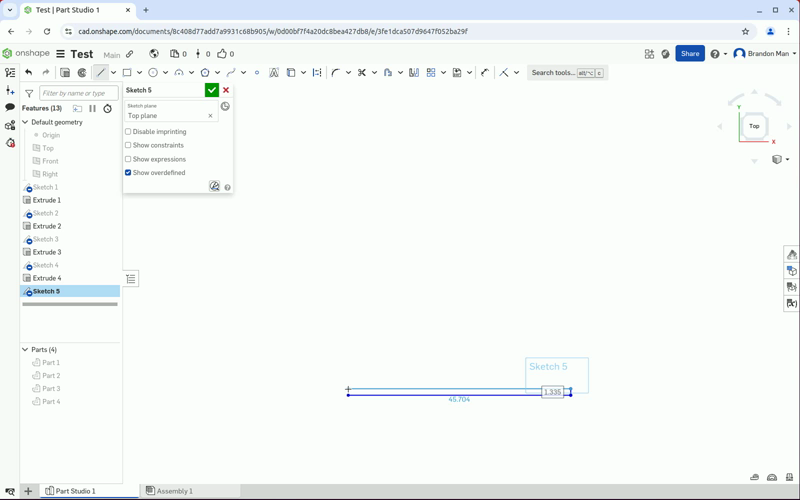
mouse_move(378, 388)
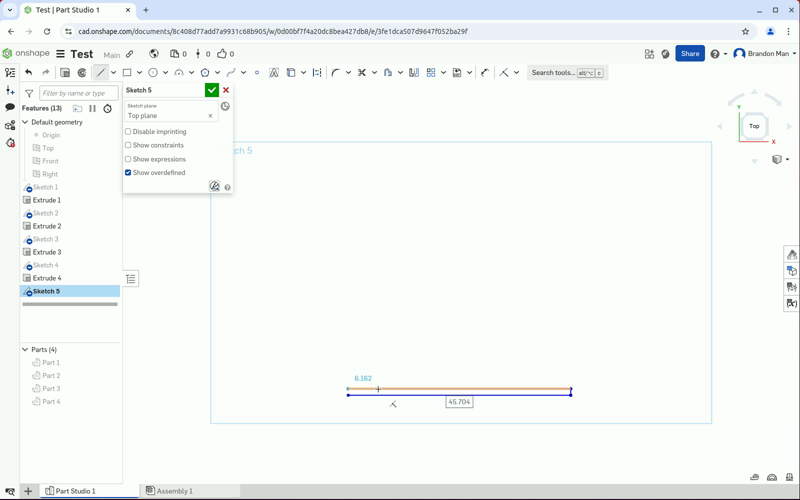
key_down(shift)
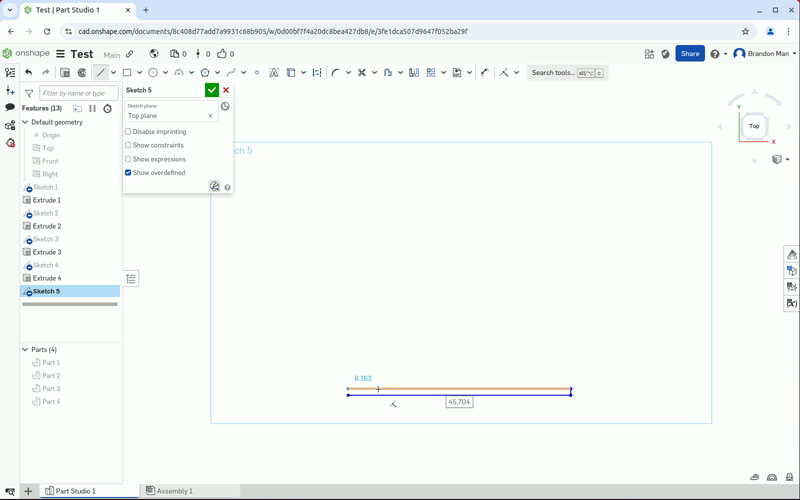
mouse_move(348, 395)
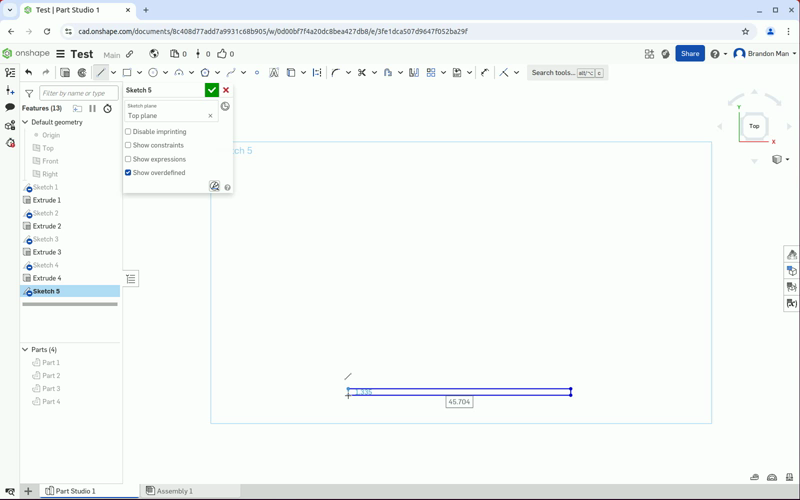
scroll(6)
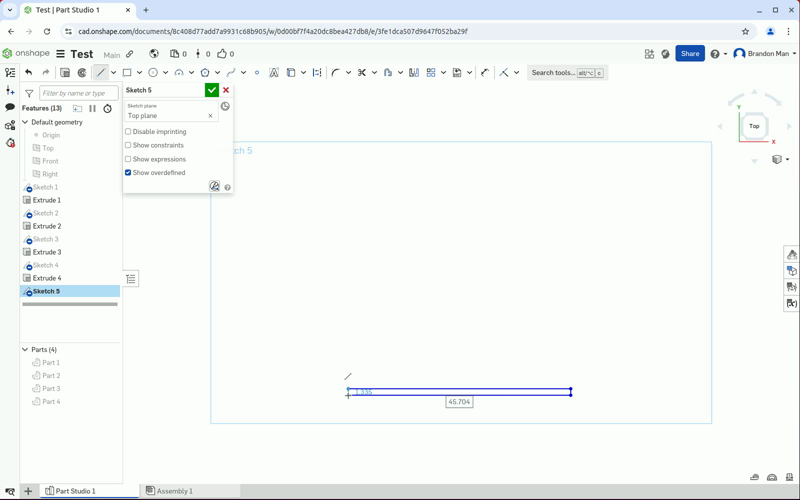
scroll(6)
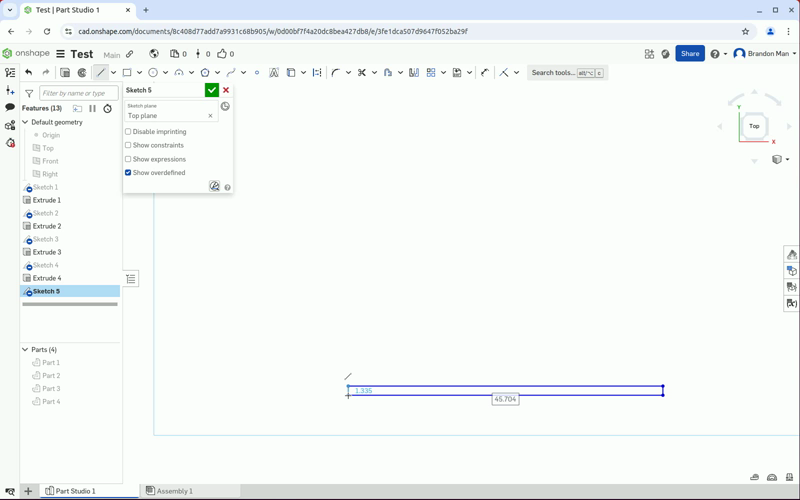
scroll(6)
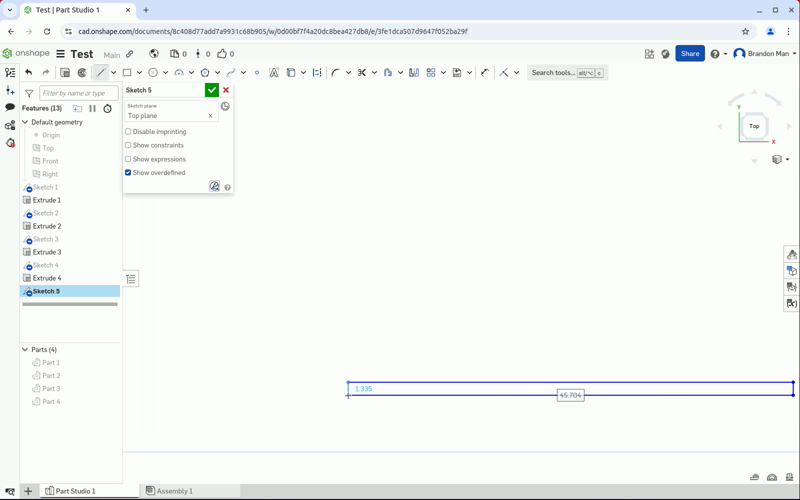
scroll(6)
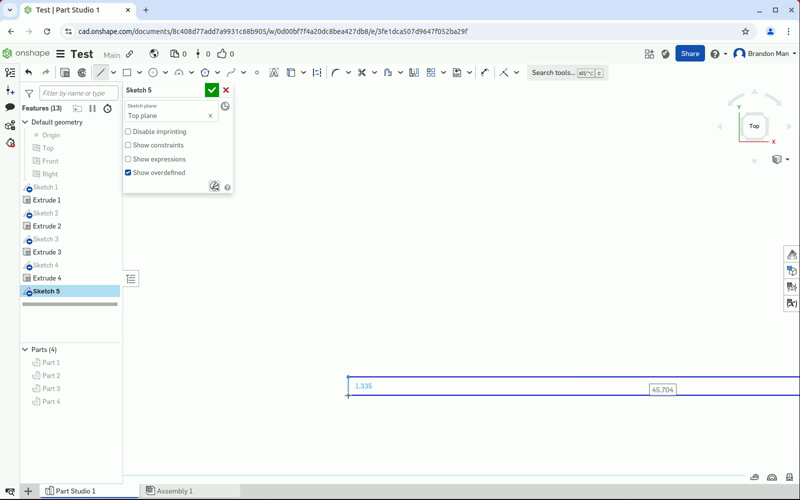
scroll(6)
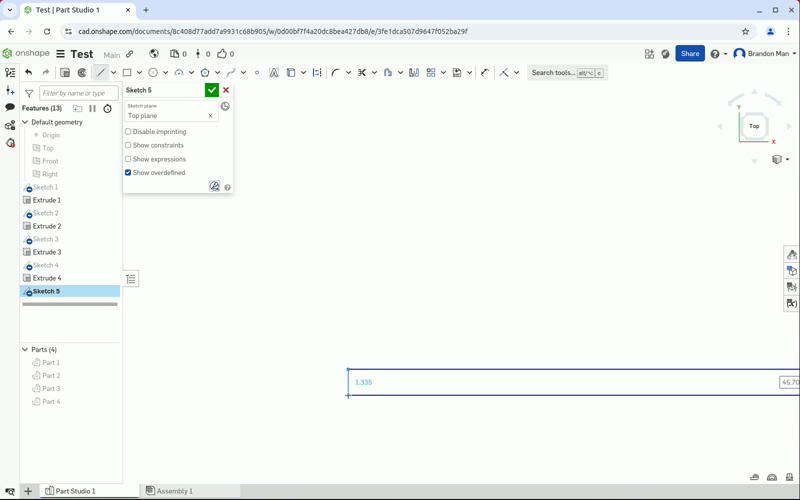
scroll(6)
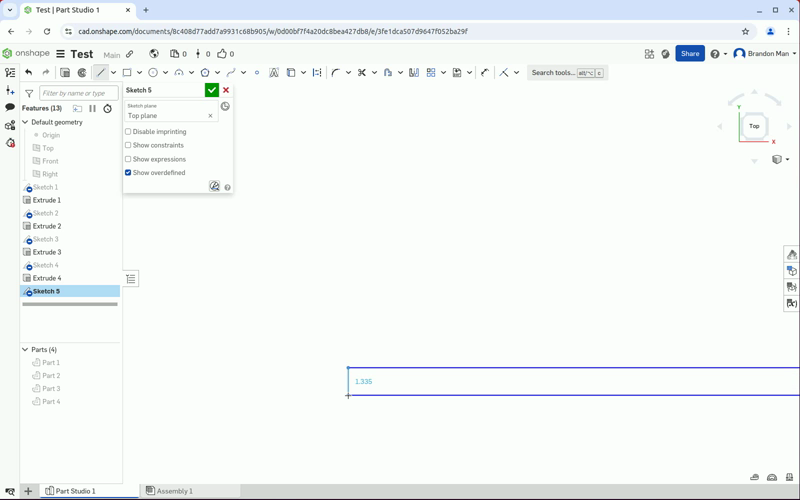
scroll(6)
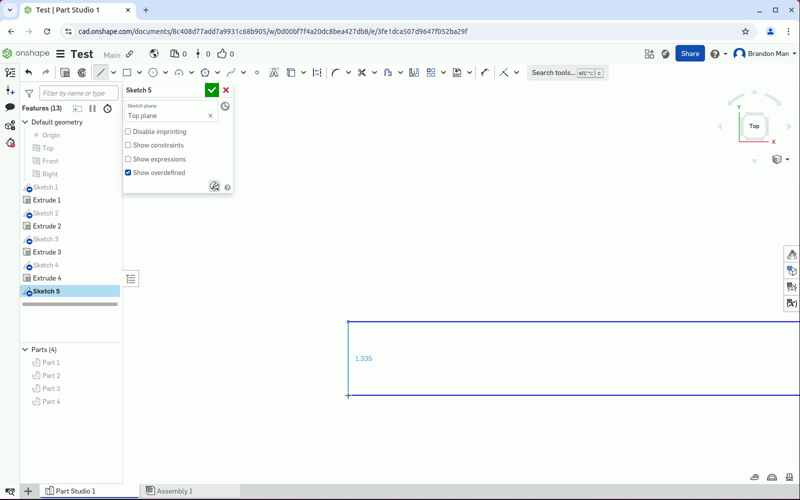
key_up(shift)
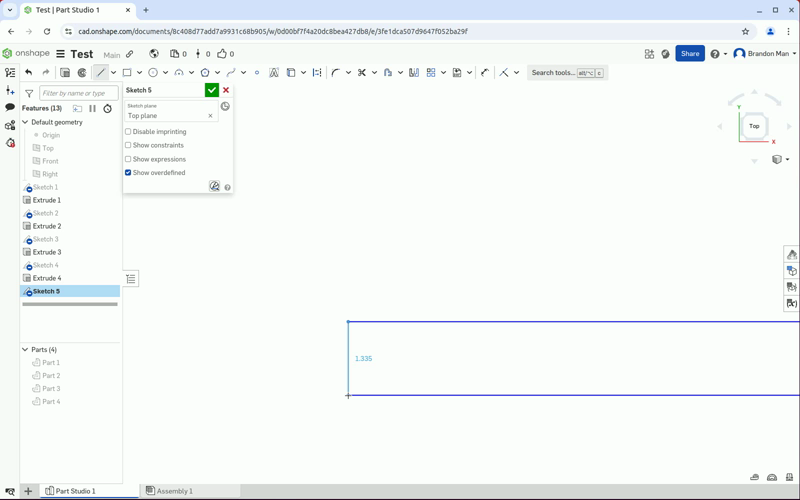
click(348, 395)
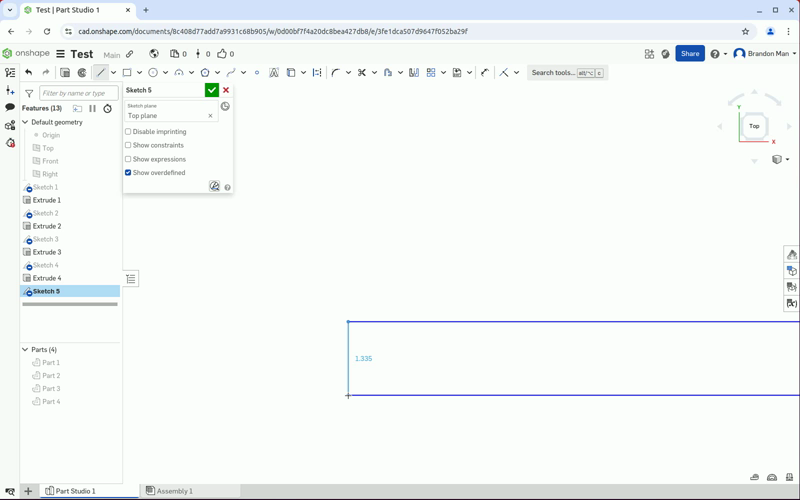
scroll(-6)
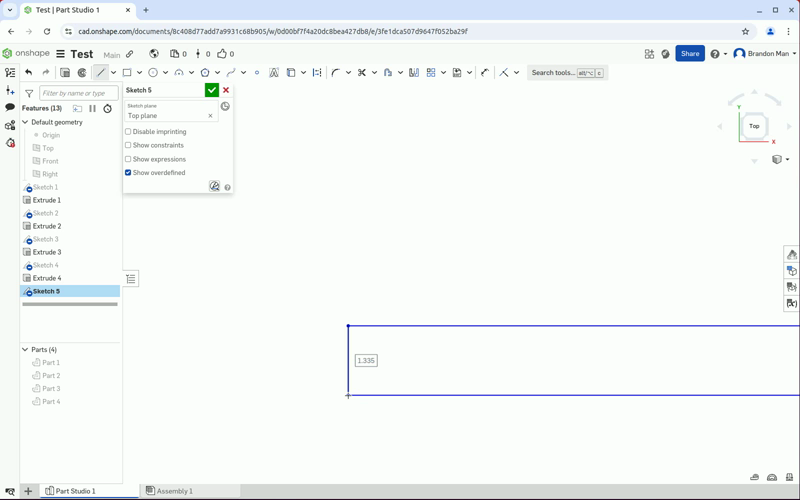
scroll(-6)
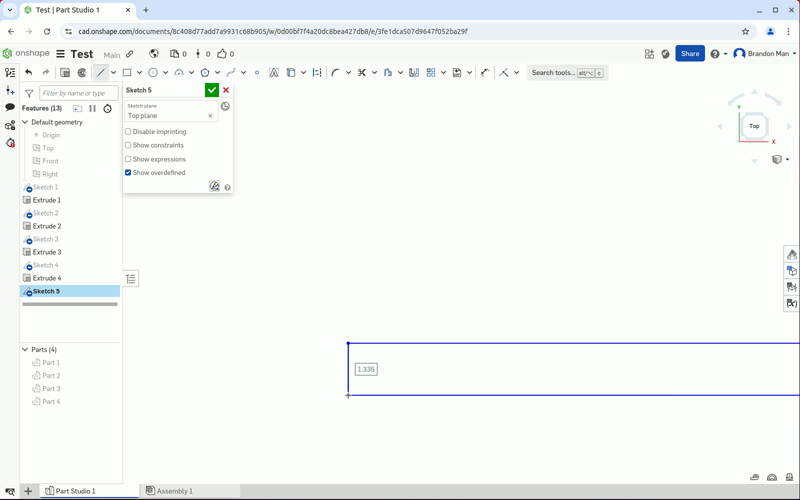
scroll(-6)
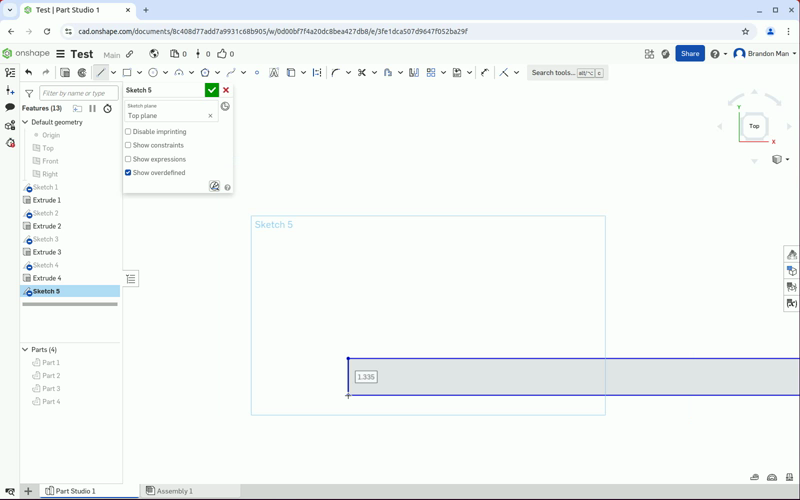
scroll(-6)
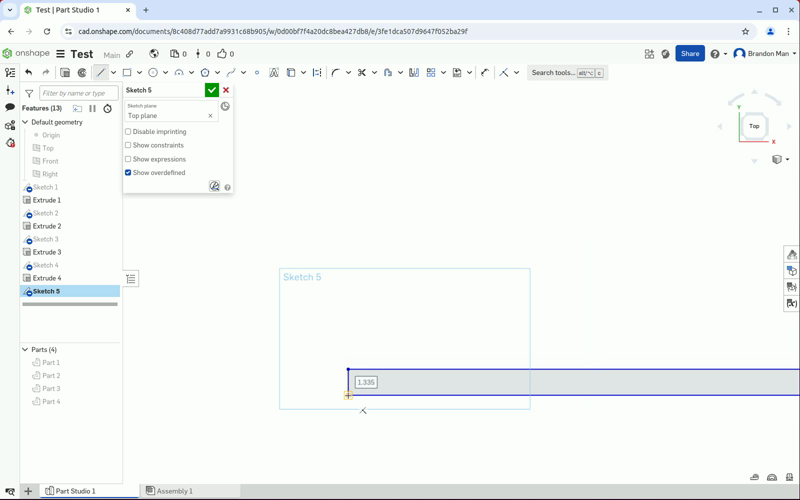
scroll(-6)
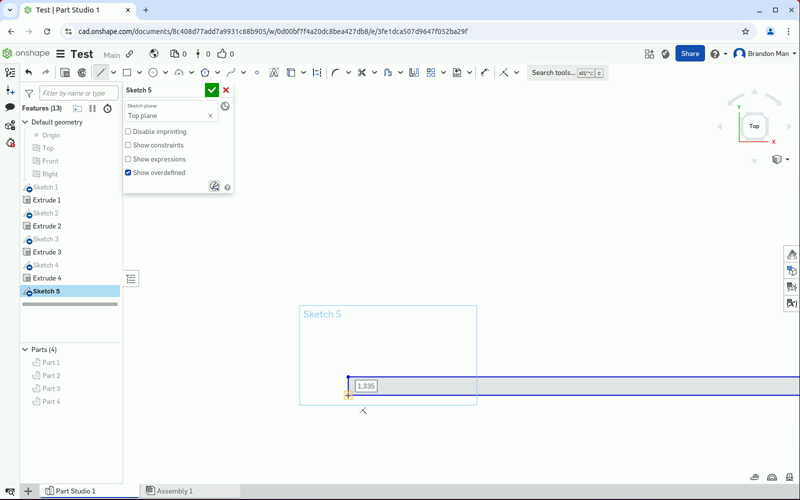
scroll(-6)
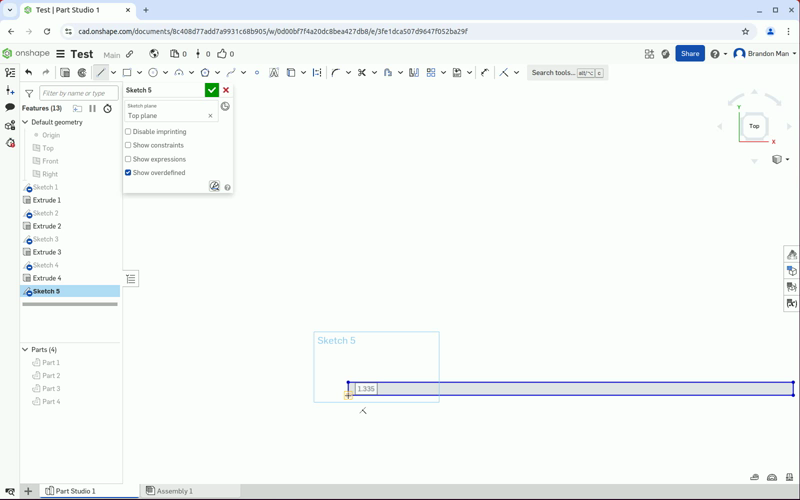
scroll(-6)
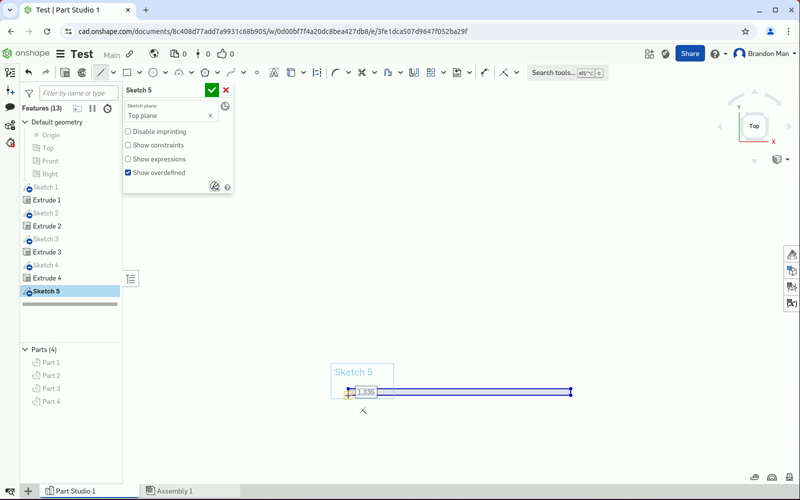
key(esc)
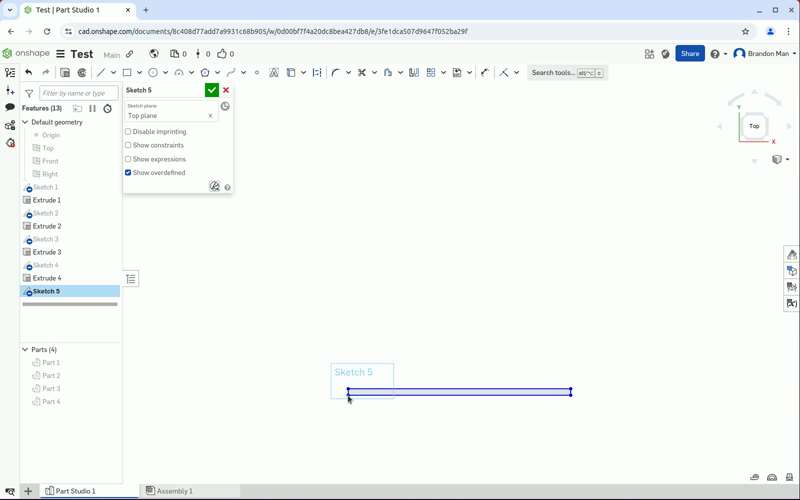
mouse_move(465, 389)
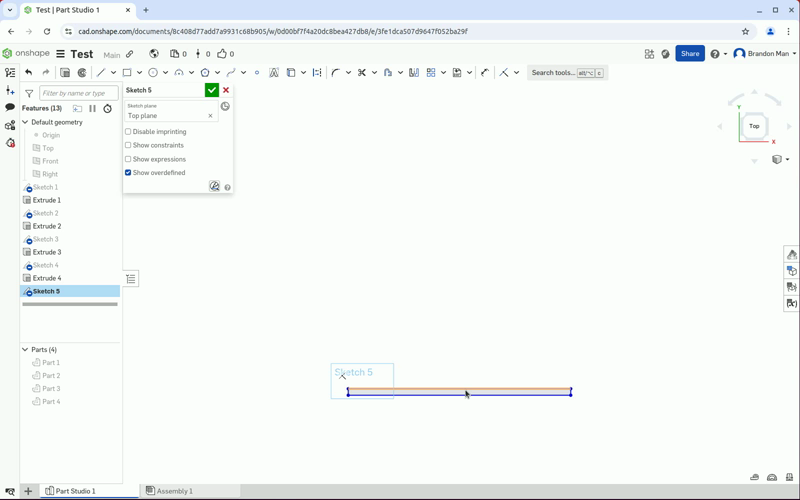
scroll(6)
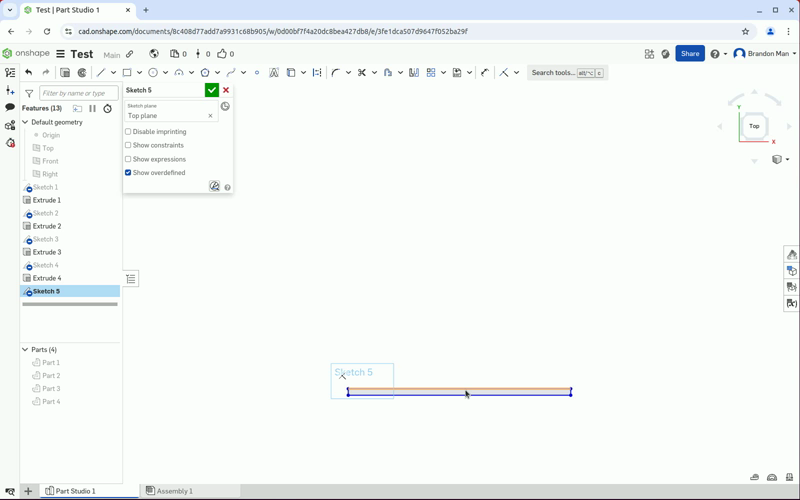
scroll(6)
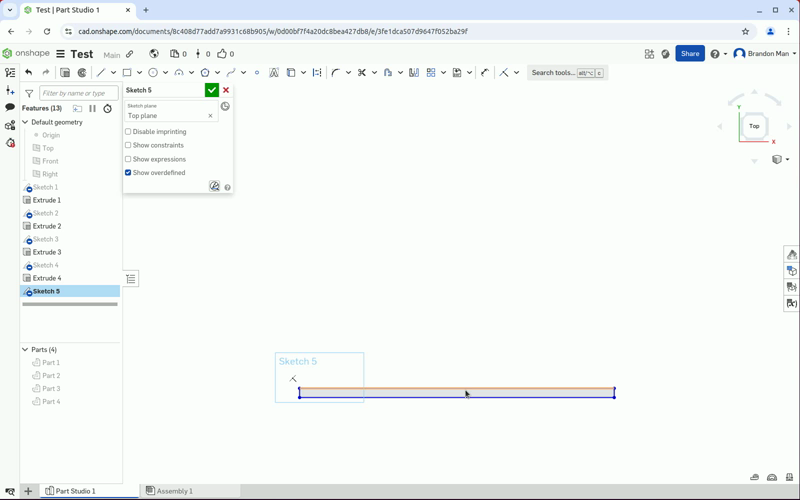
scroll(6)
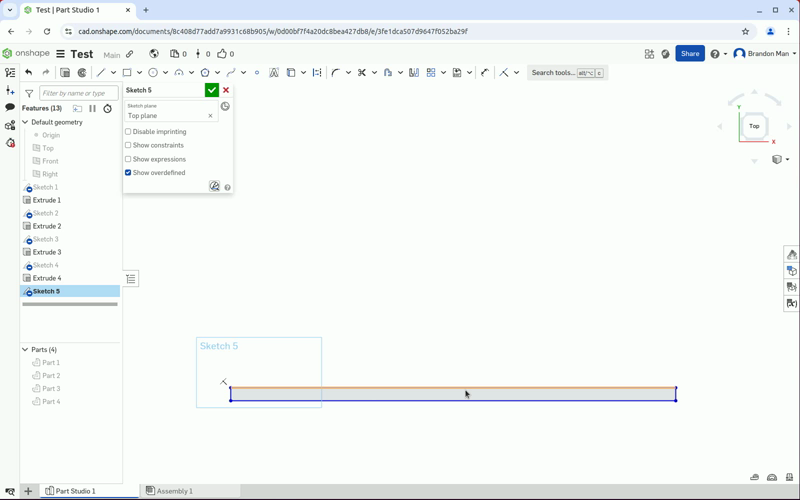
scroll(6)
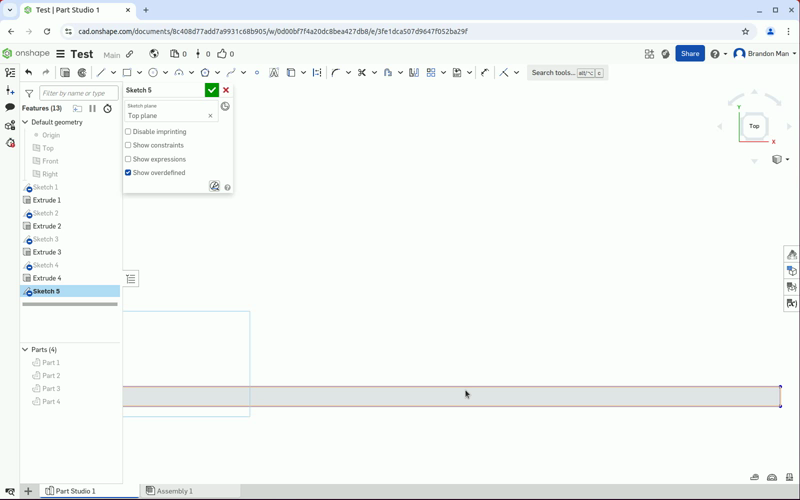
scroll(6)
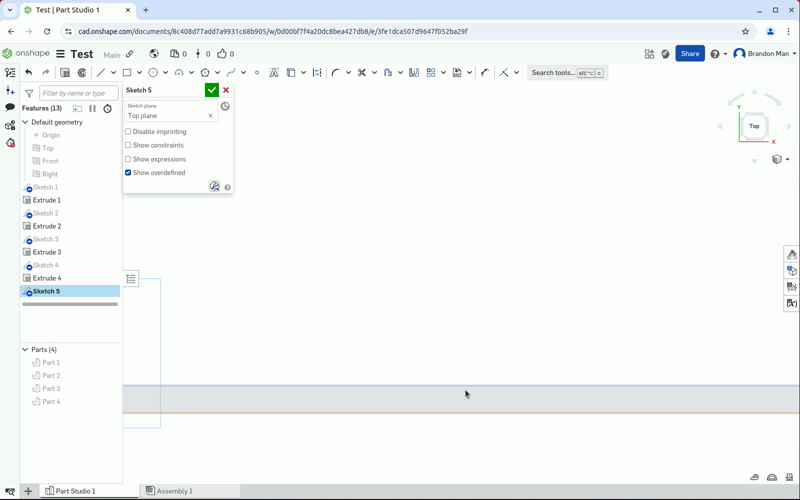
scroll(6)
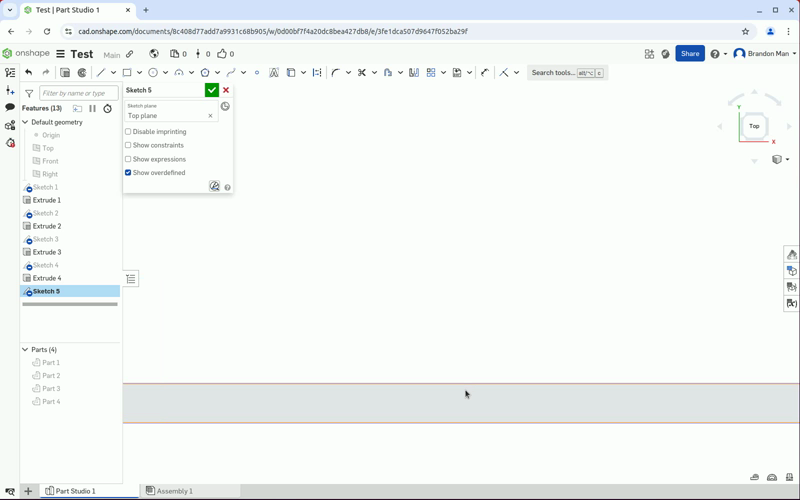
scroll(6)
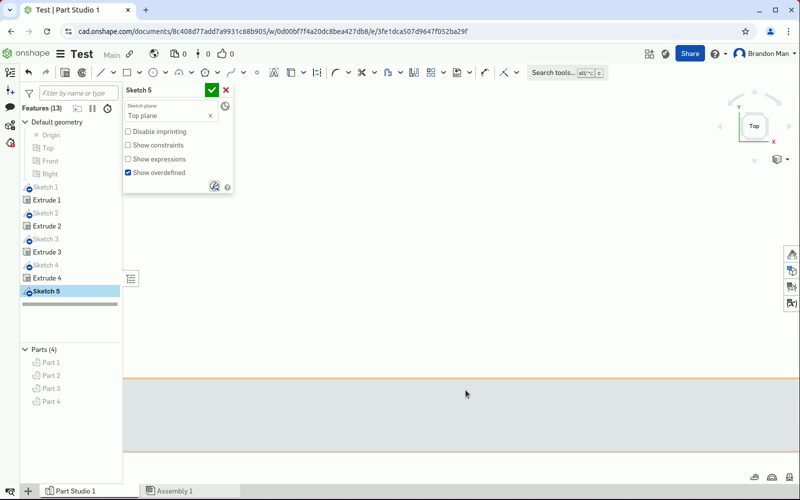
click(465, 389)
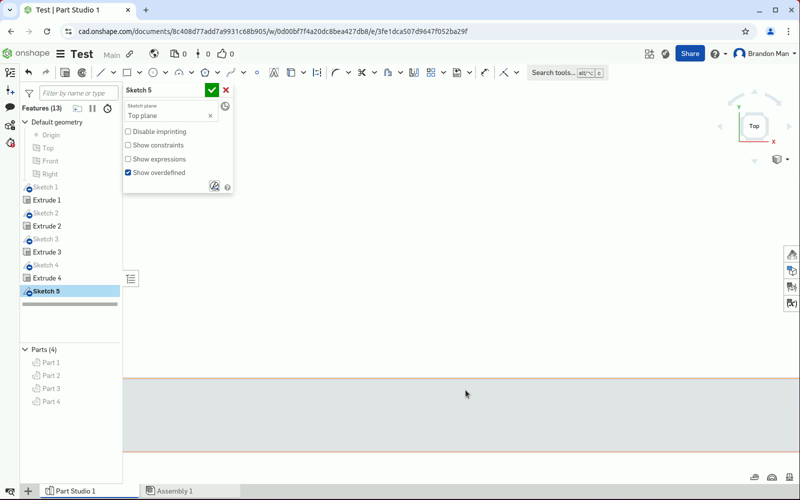
scroll(-6)
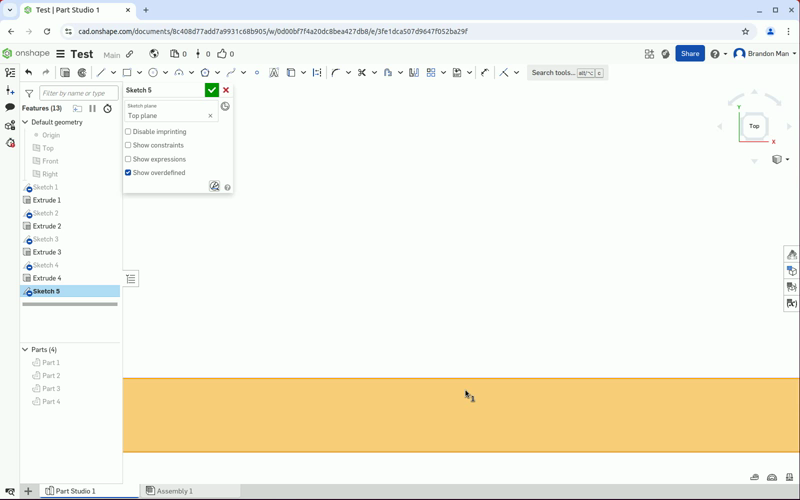
scroll(-6)
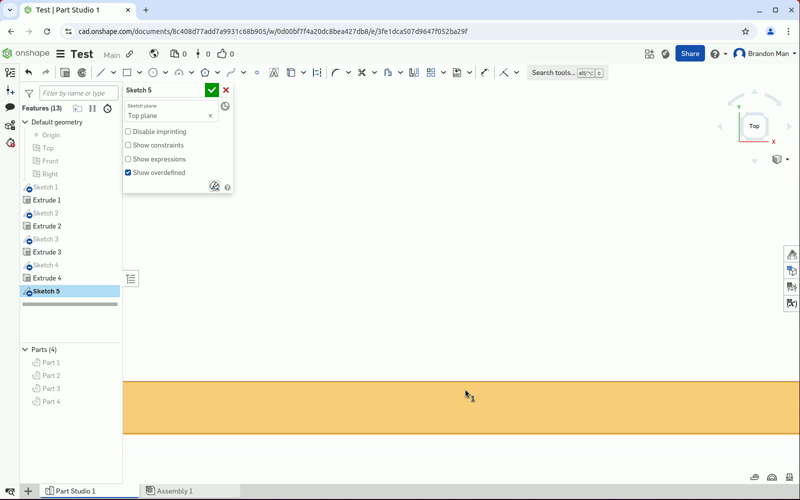
scroll(-6)
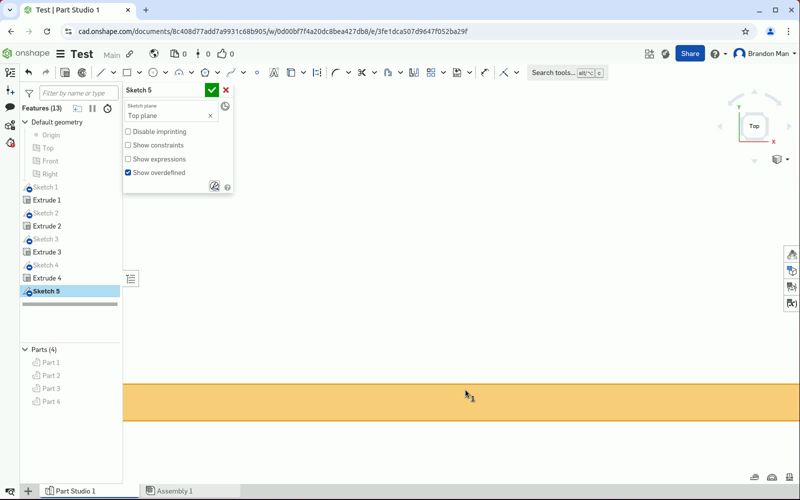
scroll(-6)
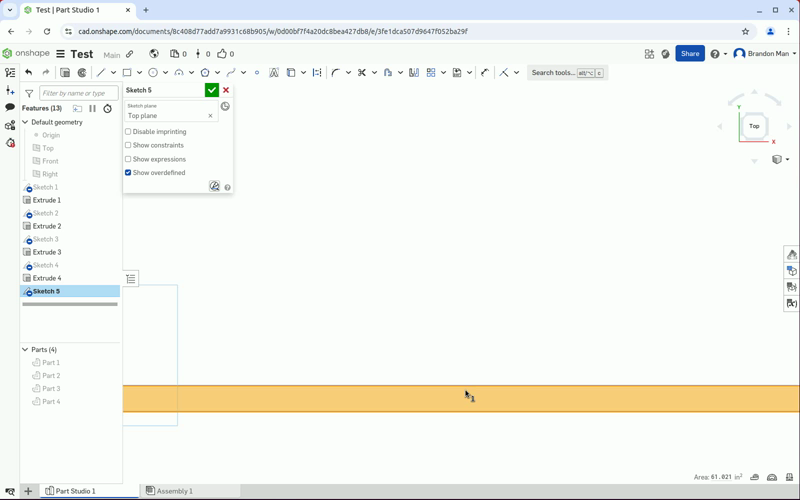
scroll(-6)
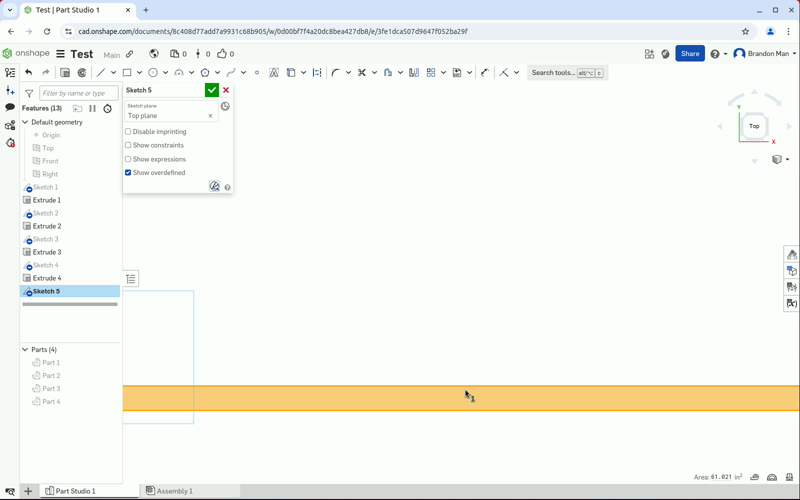
scroll(-6)
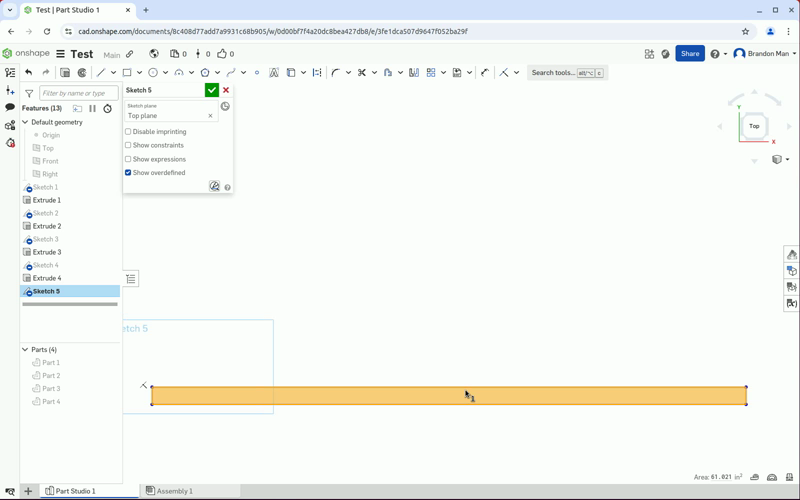
scroll(-6)
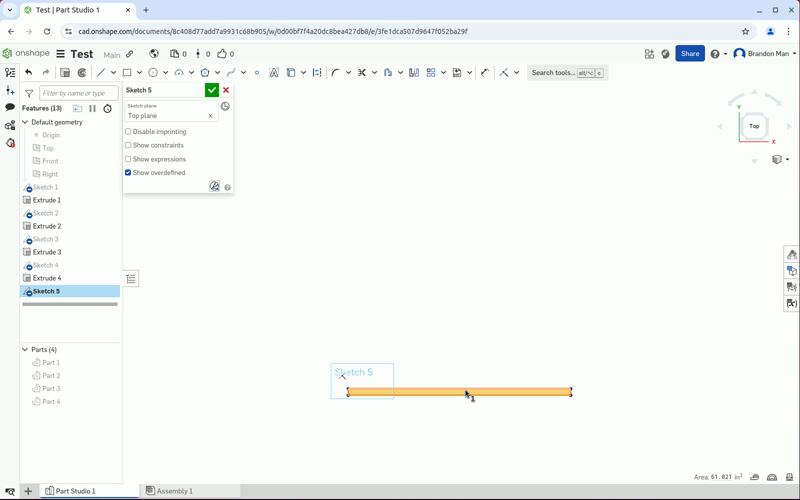
mouse_move(73, 352)
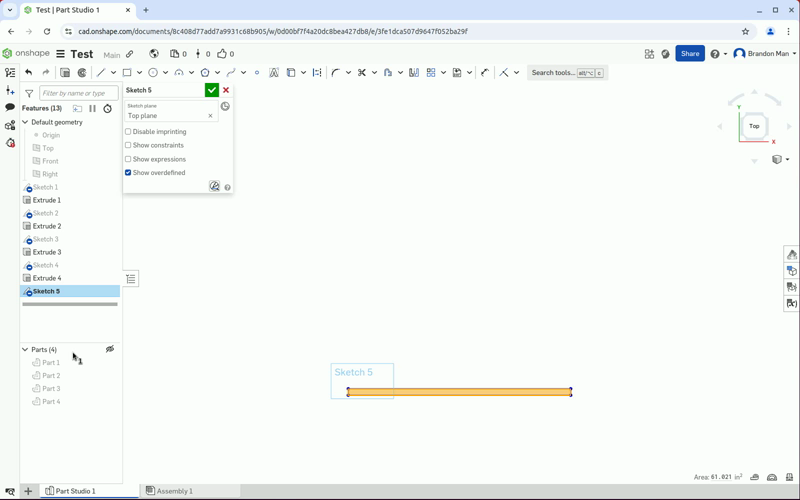
key(shift+y)
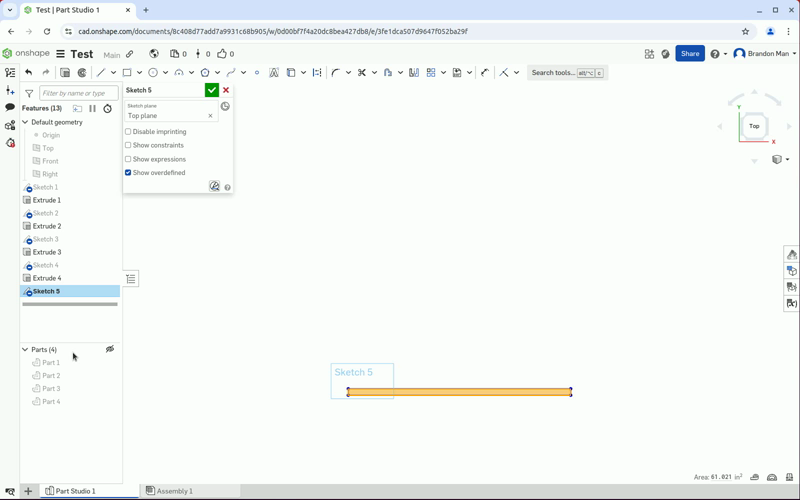
key(shift+e)
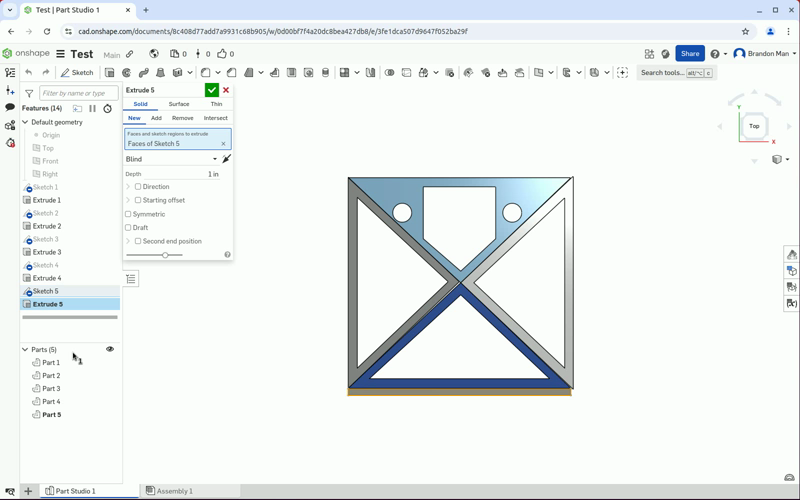
mouse_move(143, 106)
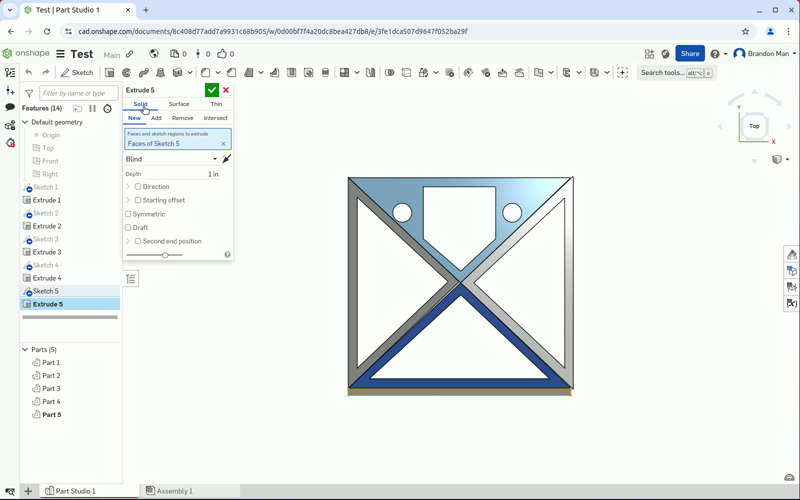
click(143, 106)
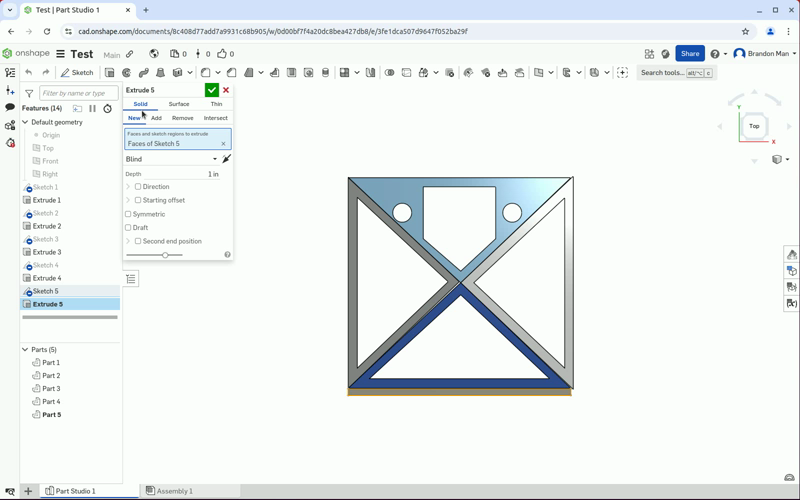
mouse_move(137, 120)
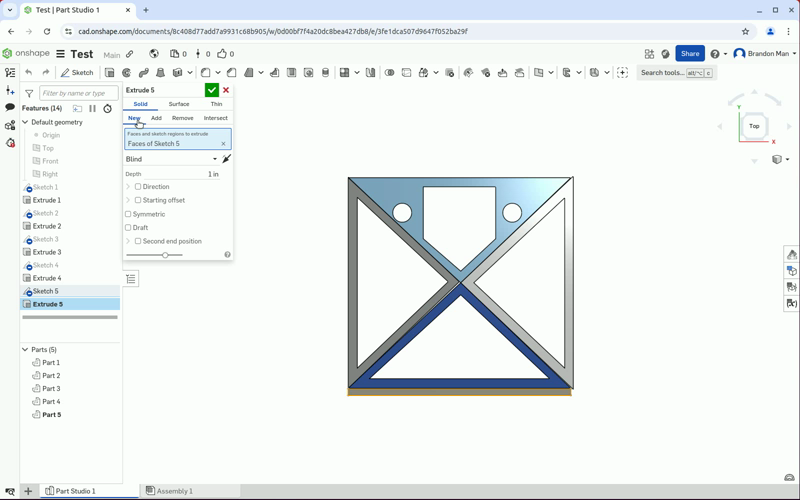
click(137, 120)
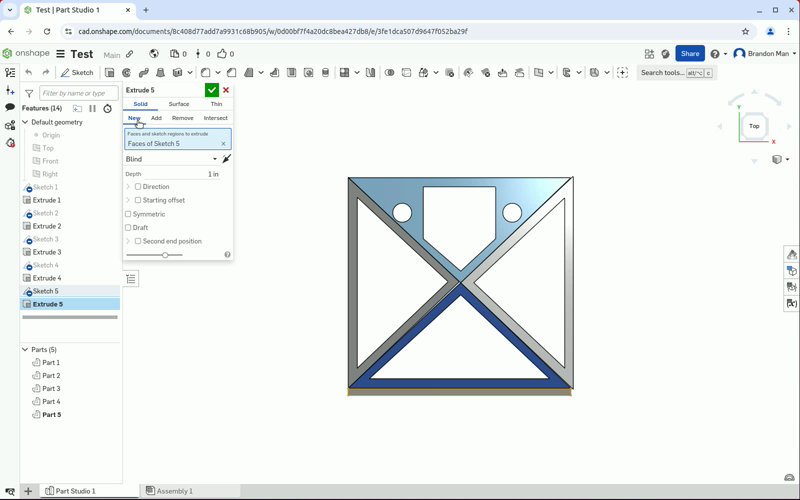
key(tab, 4)
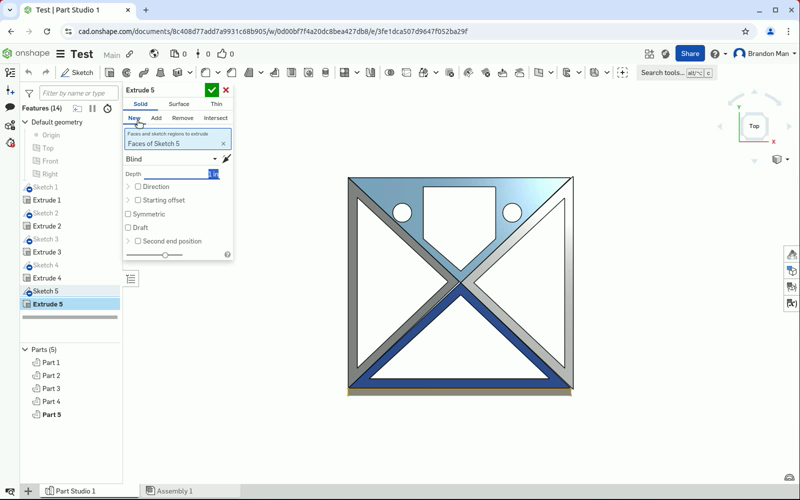
text(4.574)
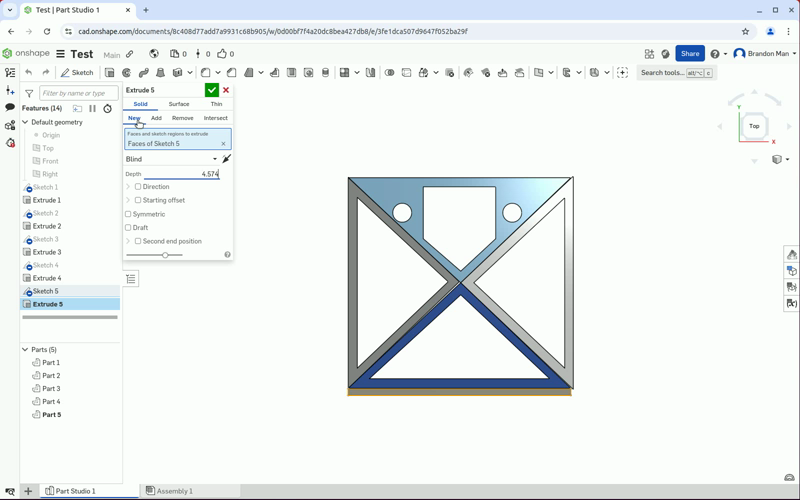
key(enter)
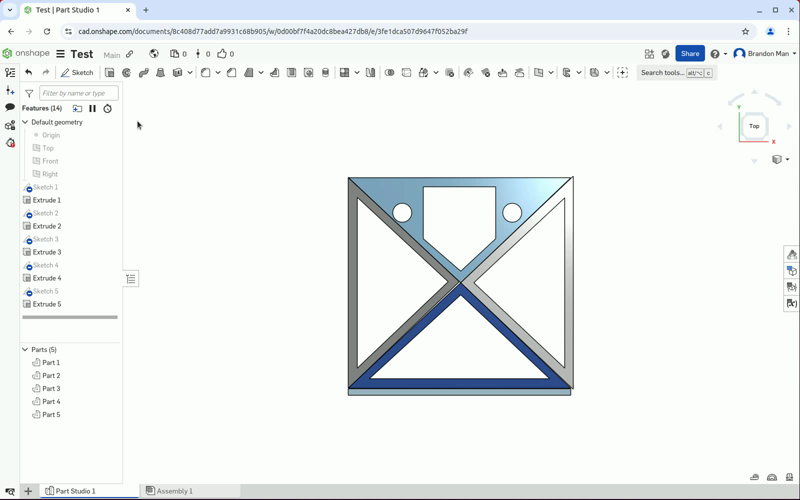
key(shift+h)
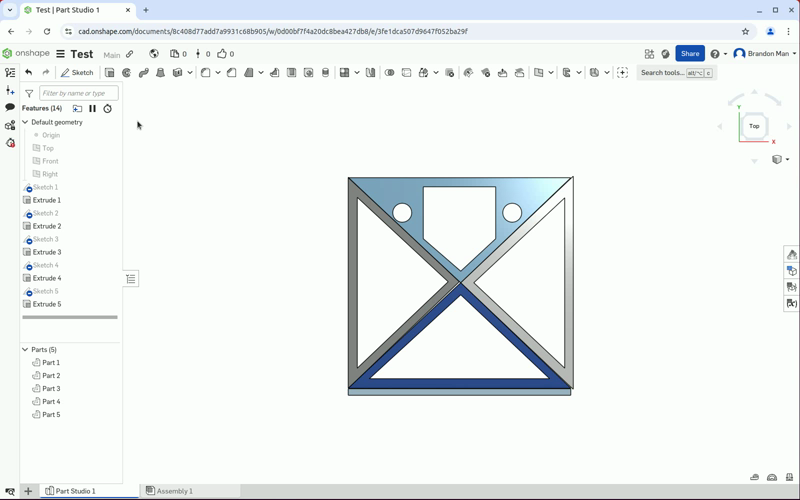
key(shift+h)
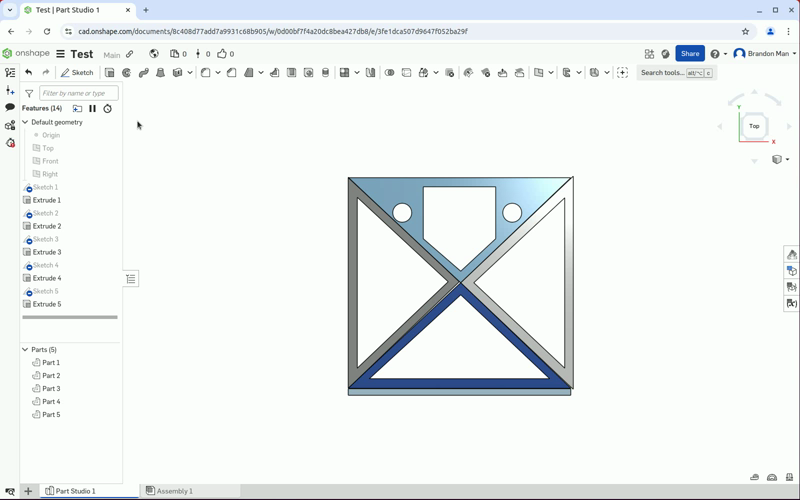
mouse_move(73, 189)
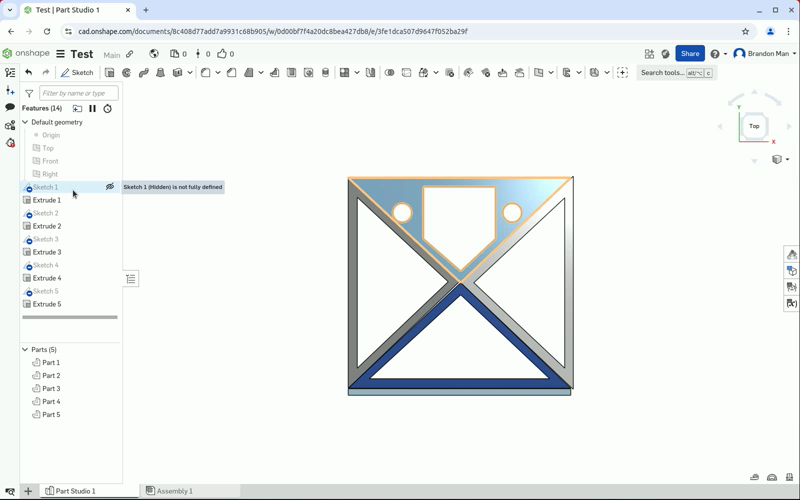
click(73, 189)
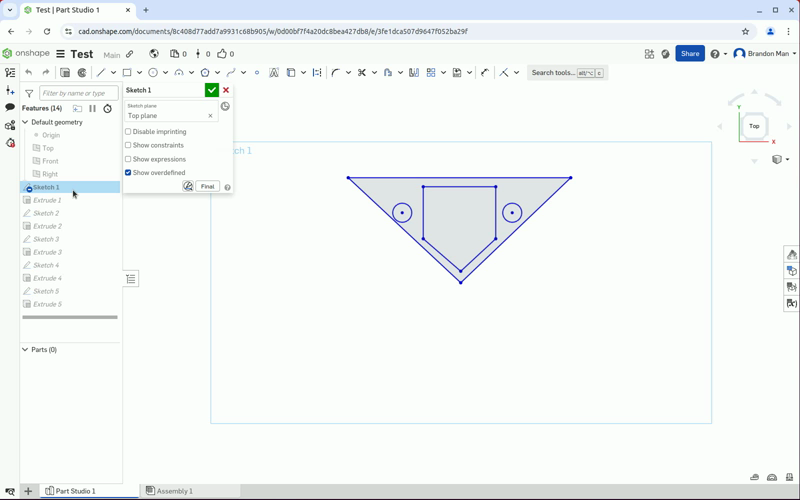
mouse_move(229, 92)
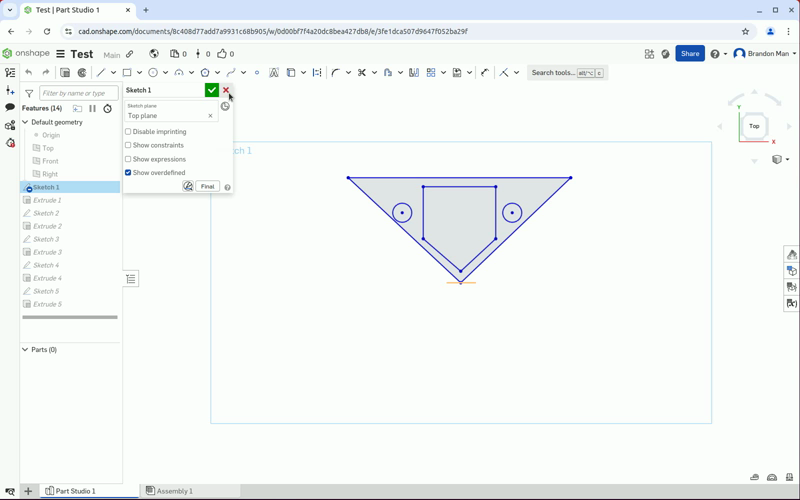
click(229, 92)
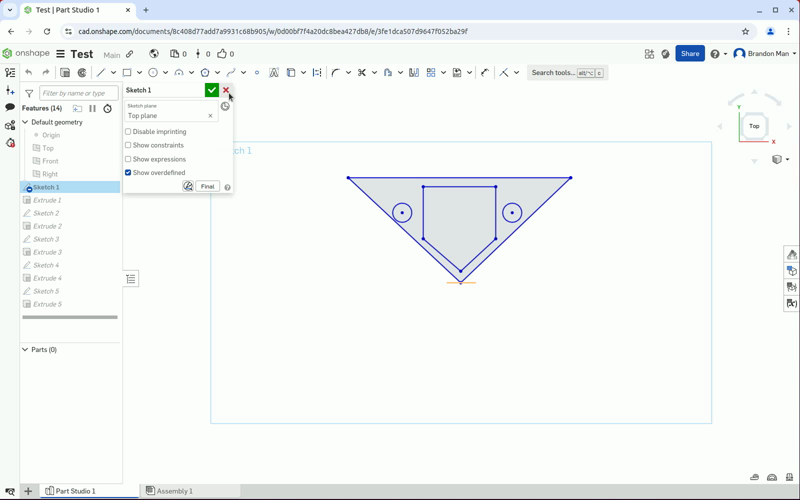
key(shift+s)
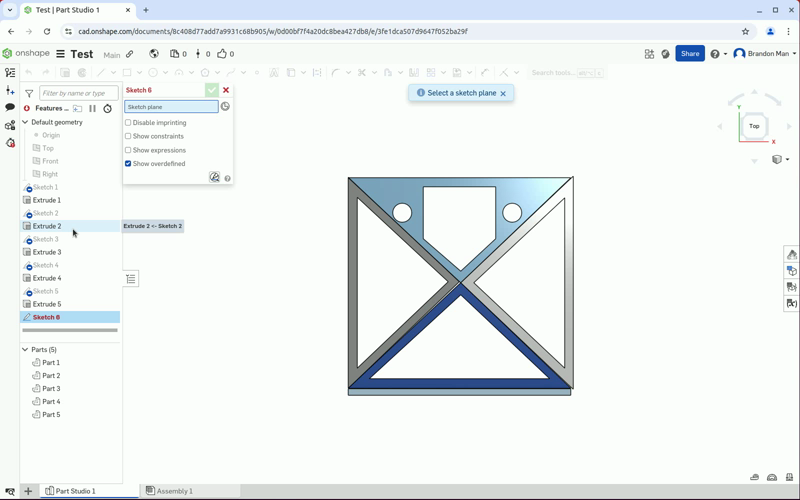
scroll(3)
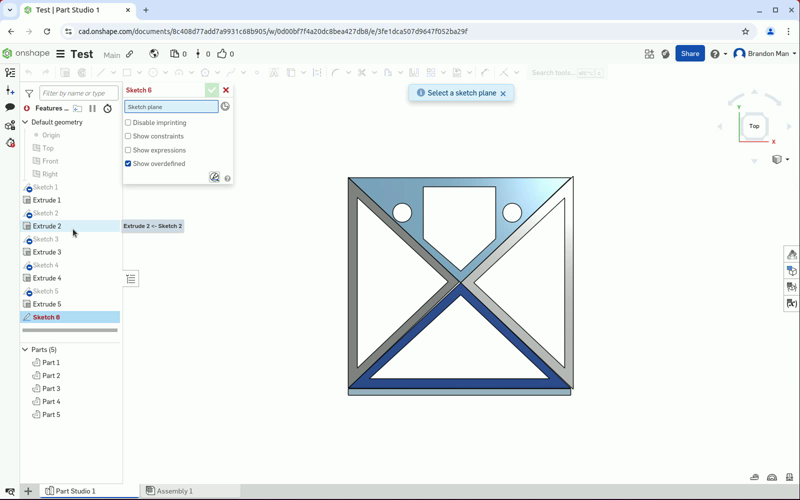
mouse_move(73, 150)
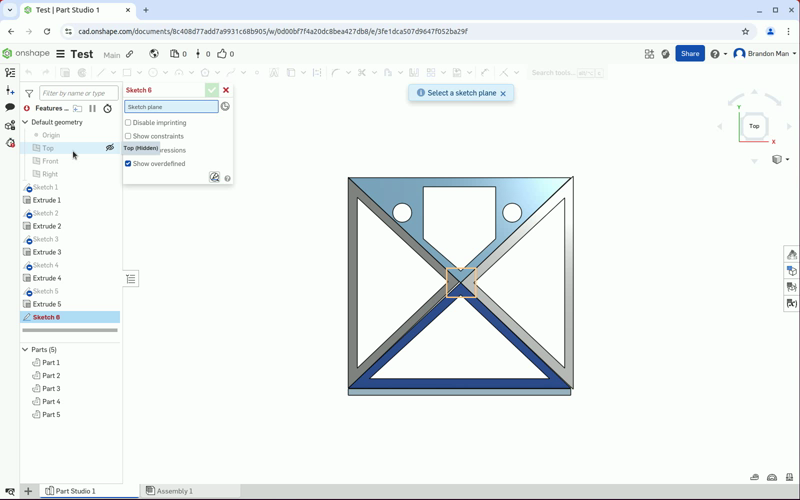
click(73, 150)
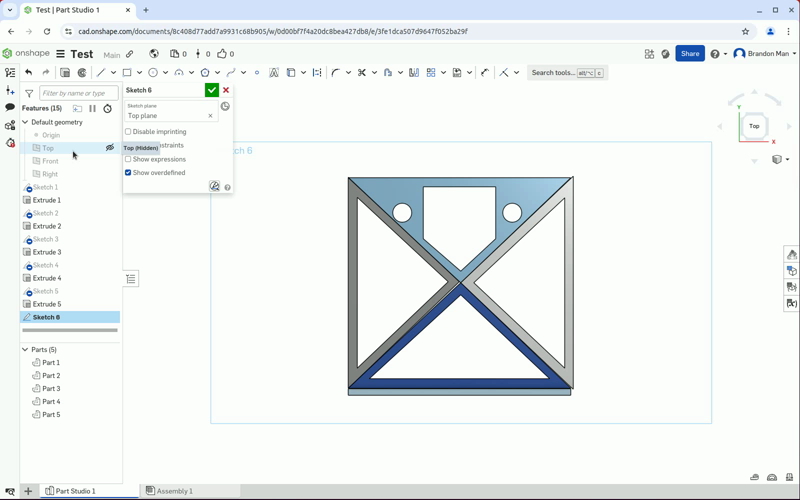
mouse_move(73, 352)
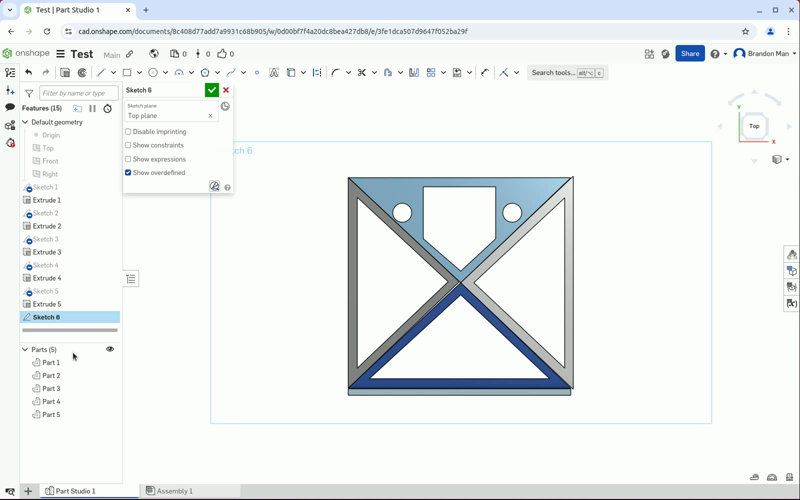
key(y)
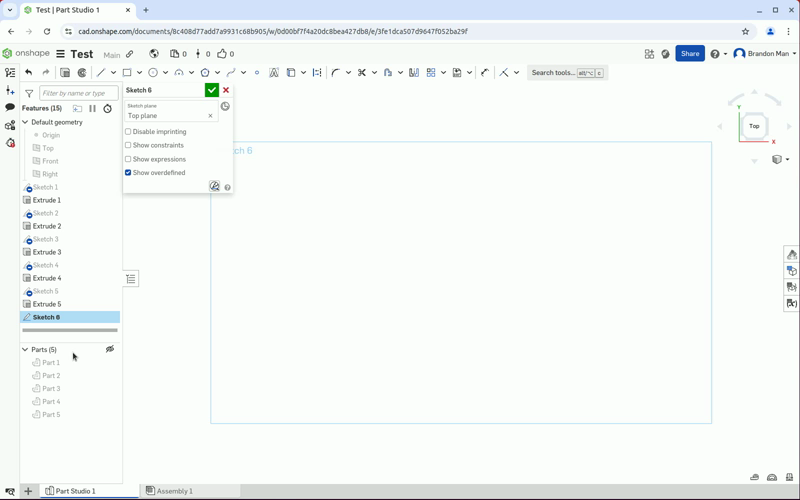
key(l)
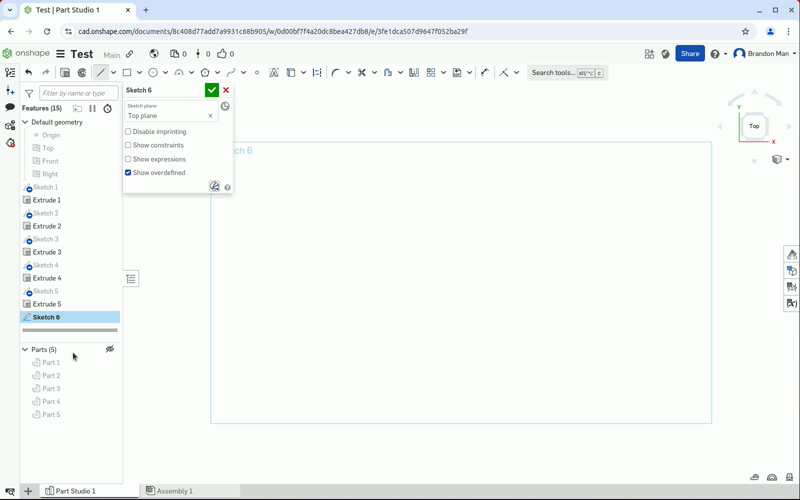
key_down(shift)
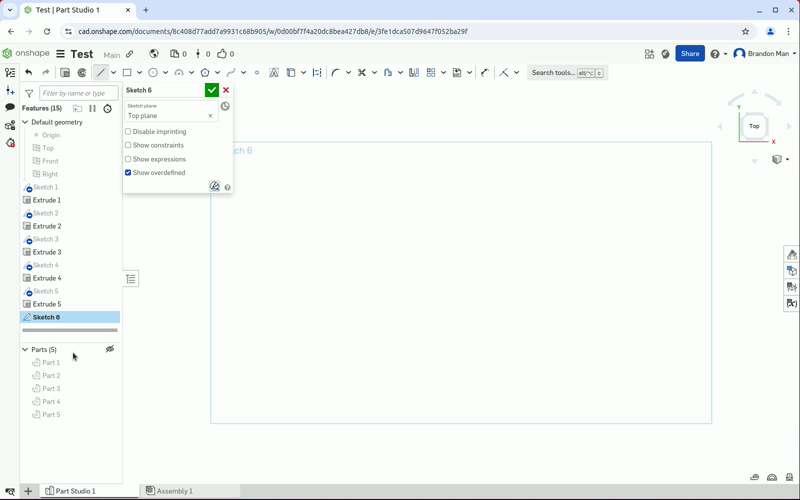
mouse_move(348, 177)
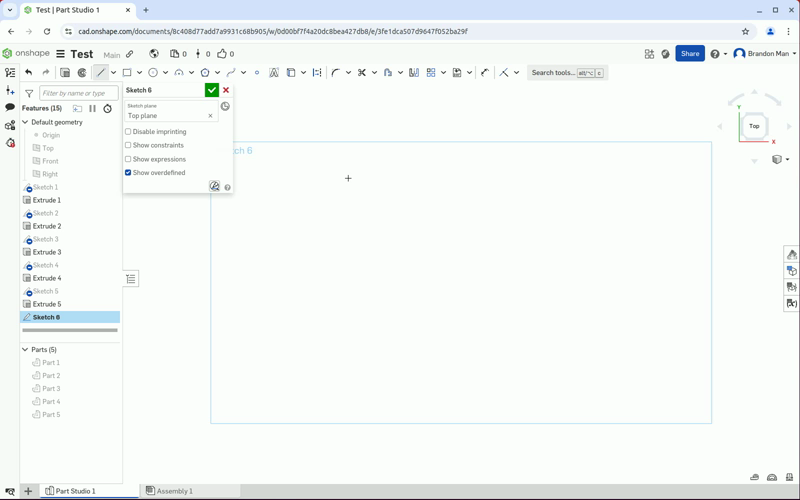
click(348, 177)
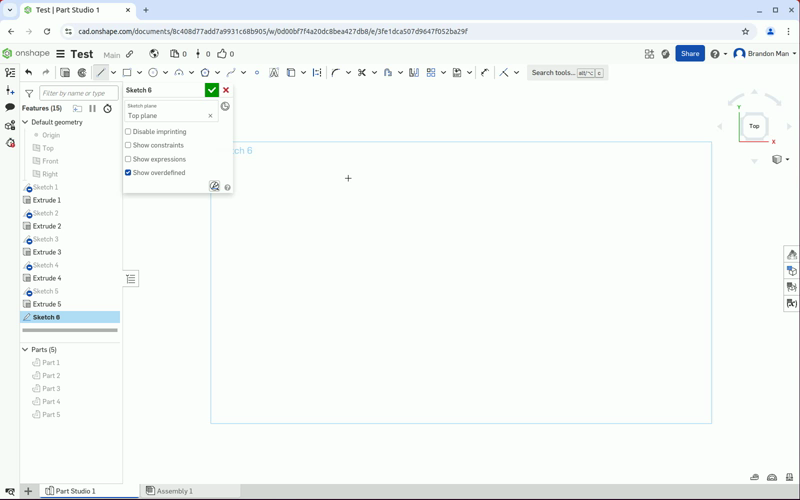
key_up(shift)
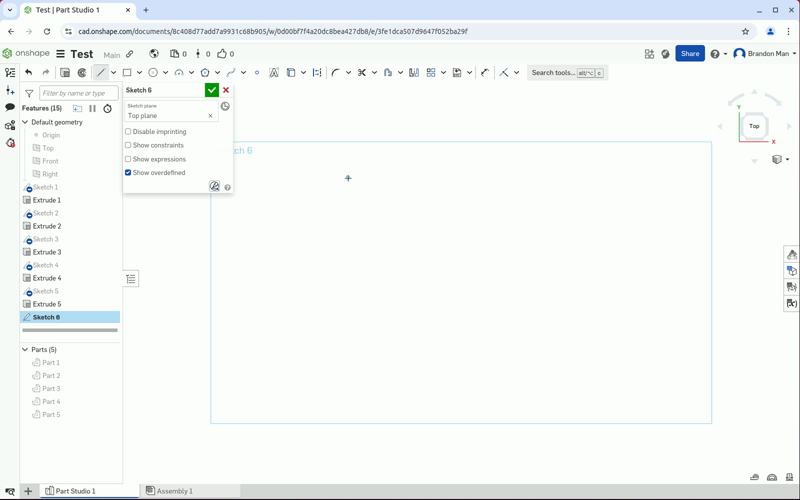
key_down(shift)
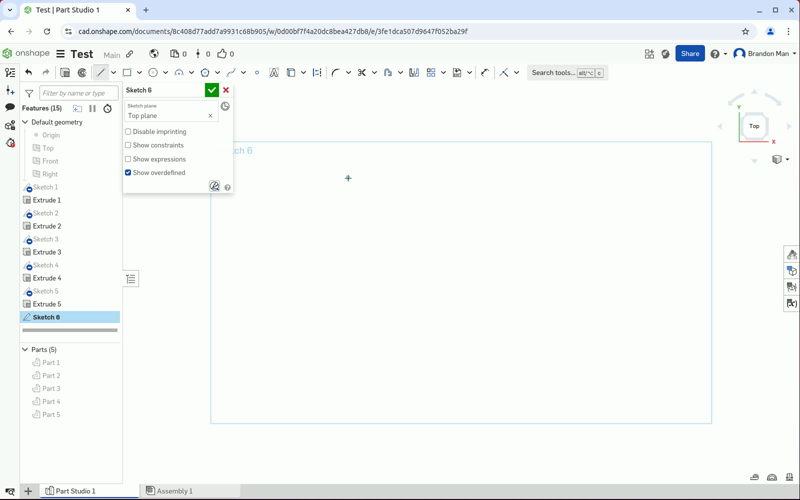
mouse_move(570, 177)
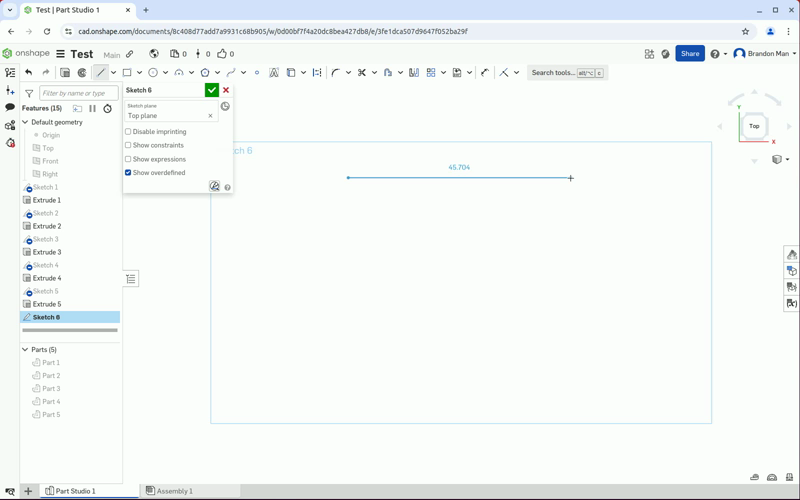
click(570, 177)
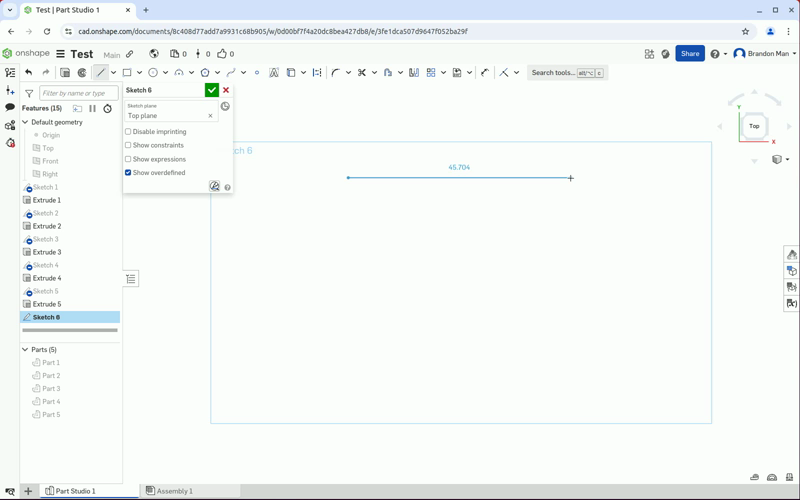
key_up(shift)
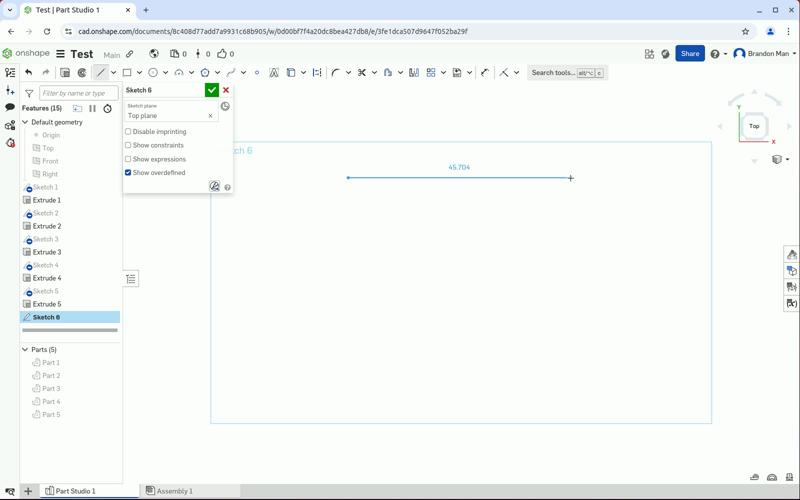
key_down(shift)
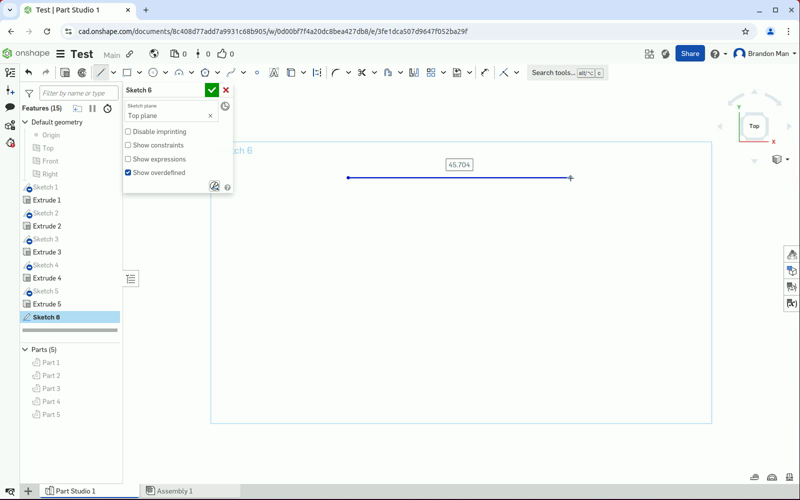
mouse_move(589, 177)
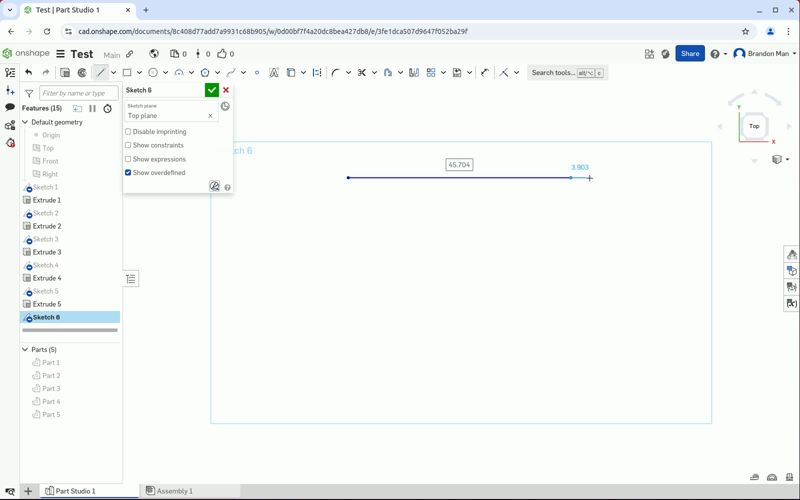
mouse_move(570, 170)
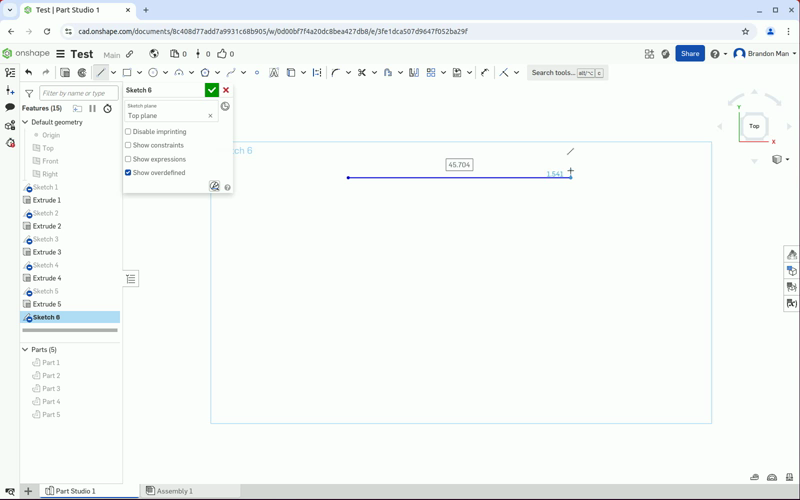
scroll(6)
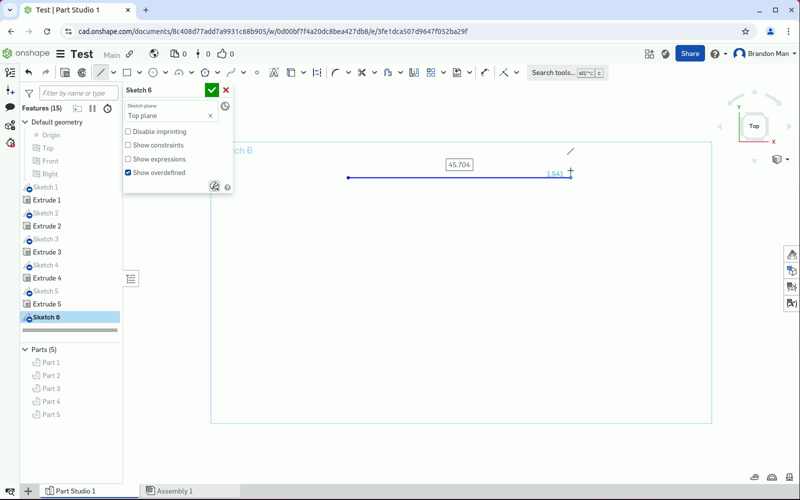
scroll(6)
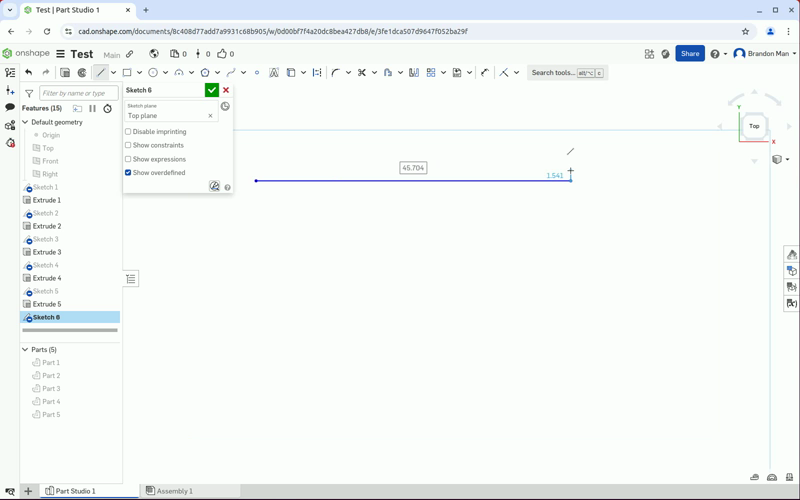
scroll(6)
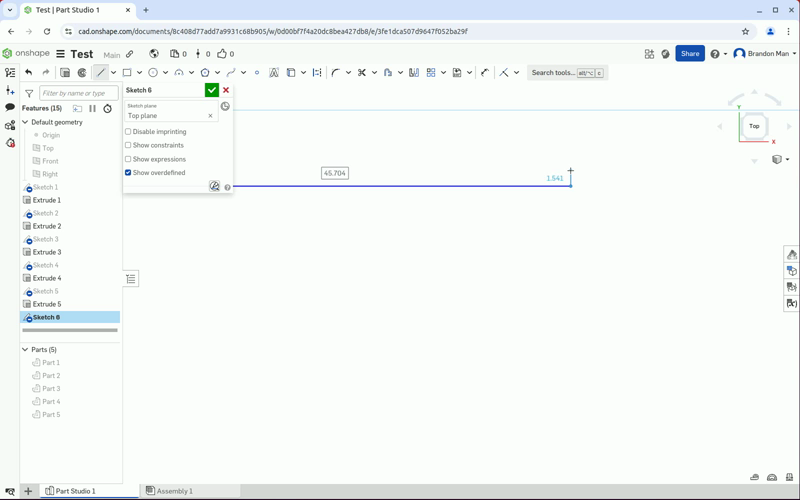
scroll(6)
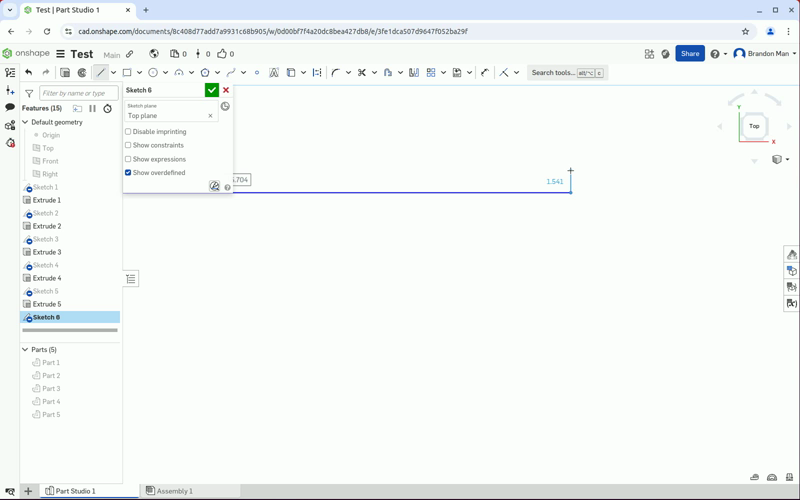
scroll(6)
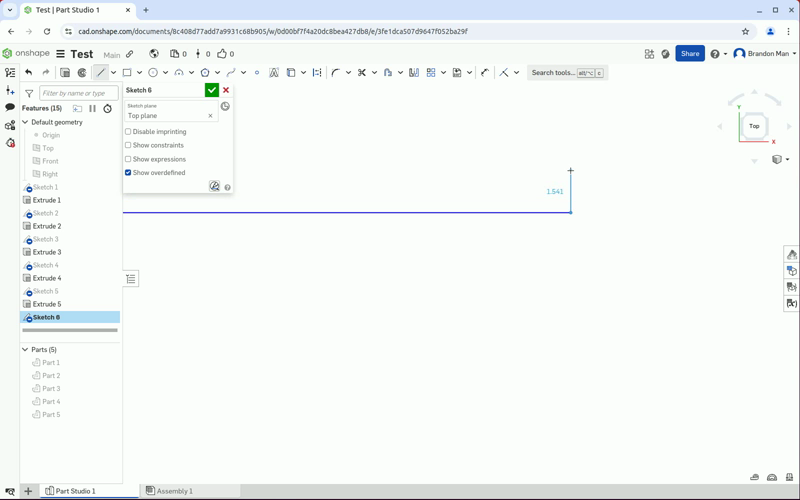
scroll(6)
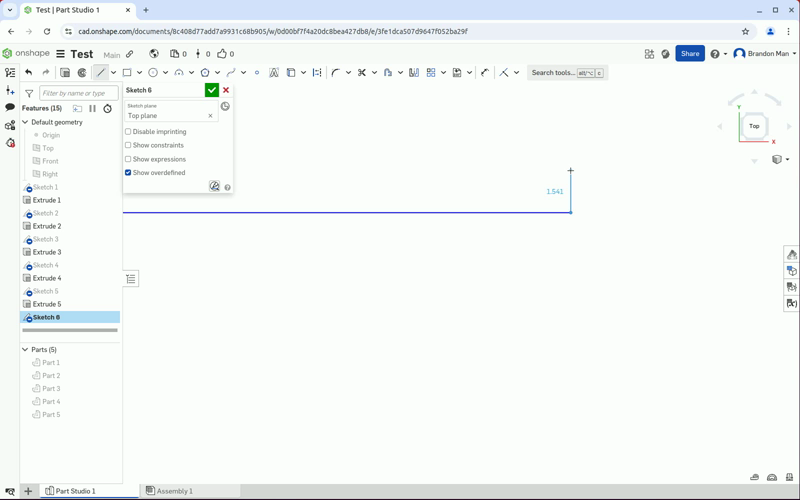
scroll(6)
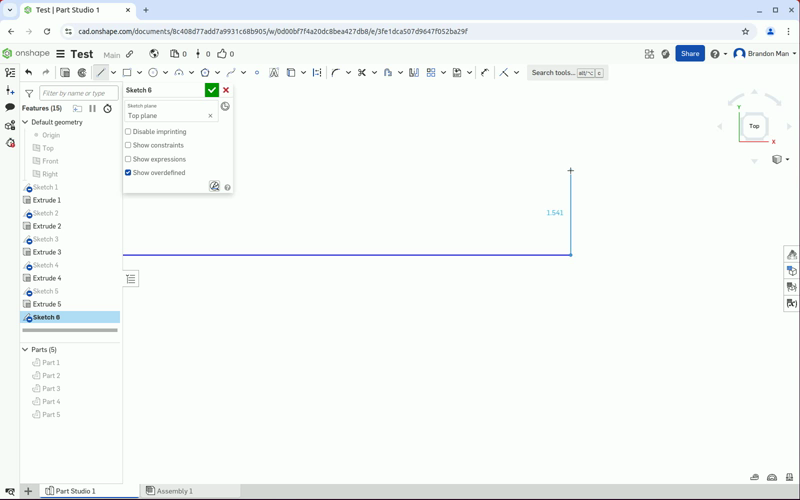
click(570, 170)
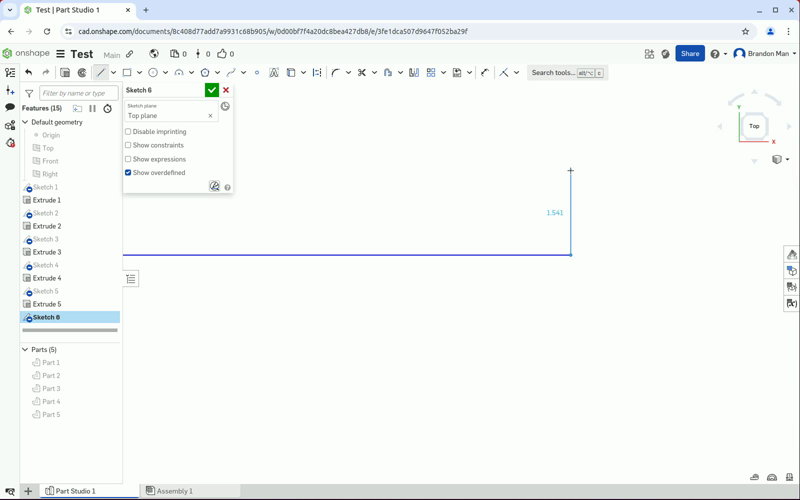
scroll(-6)
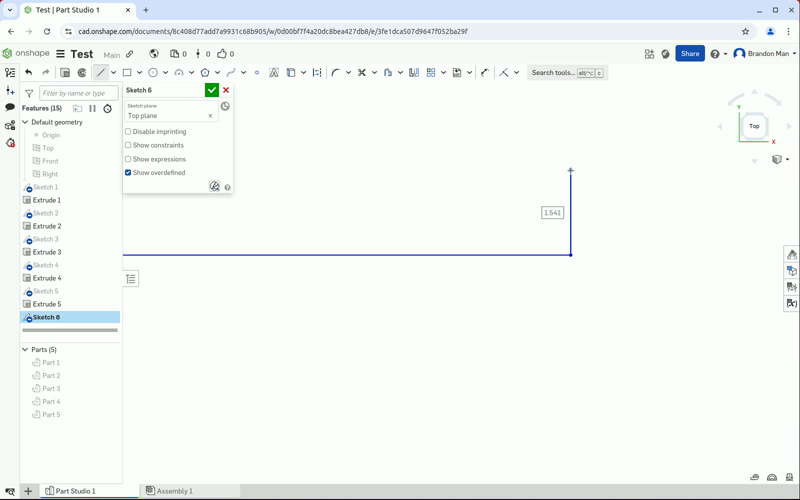
scroll(-6)
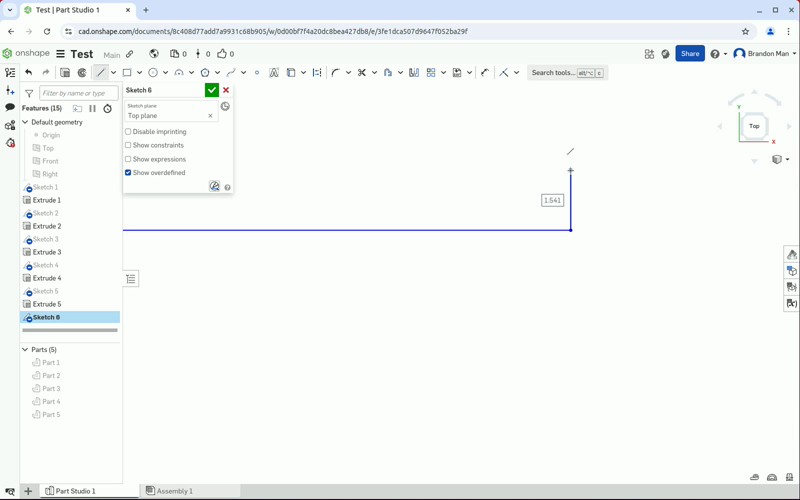
scroll(-6)
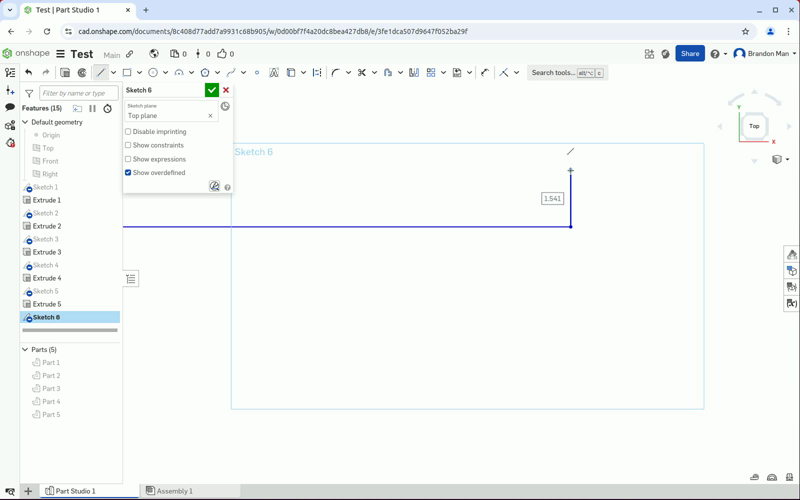
scroll(-6)
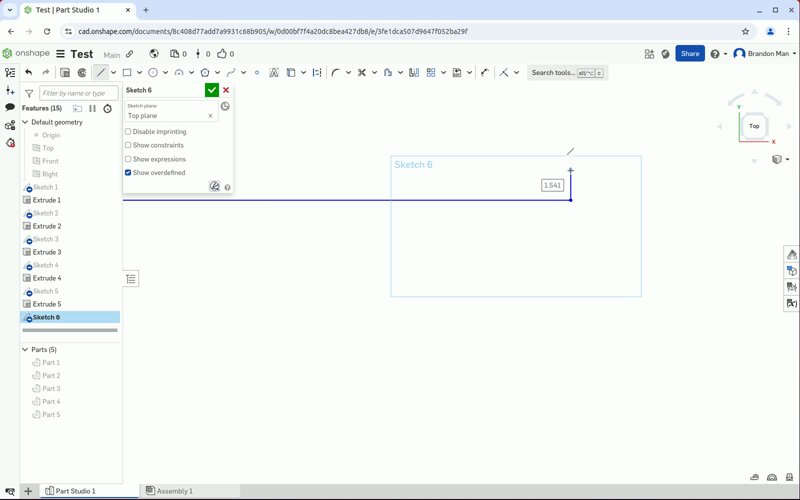
scroll(-6)
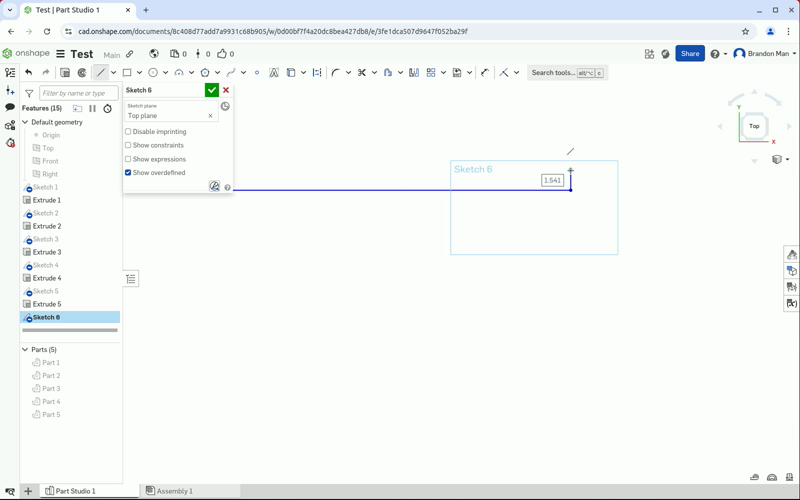
scroll(-6)
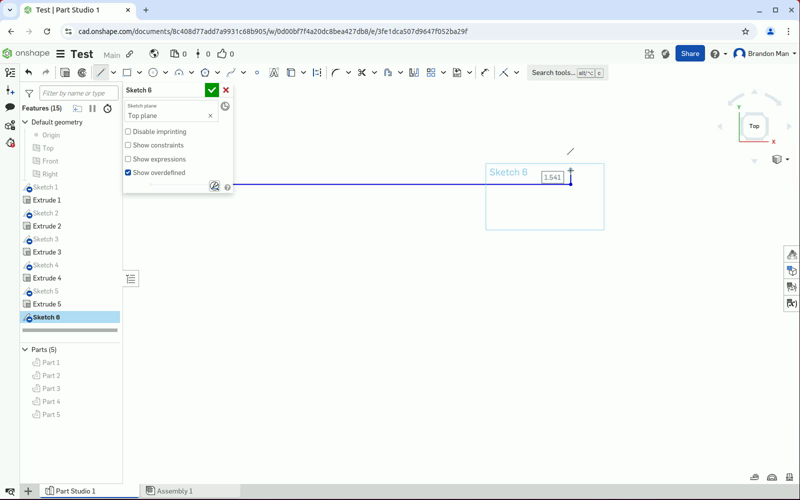
scroll(-6)
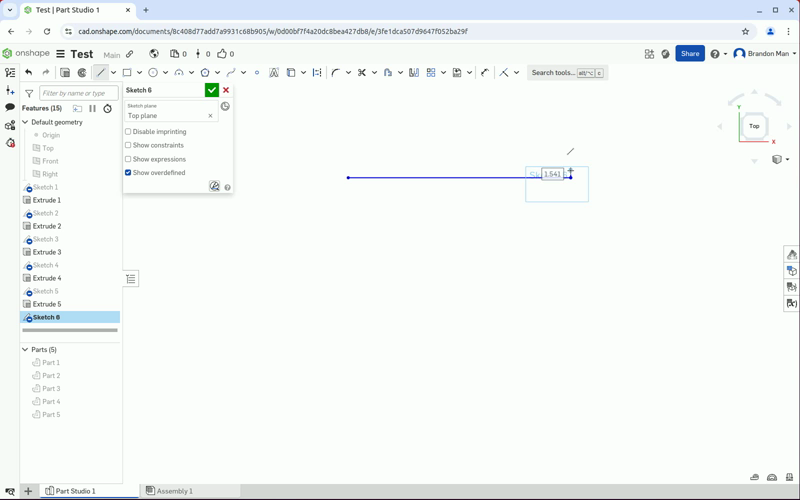
key_up(shift)
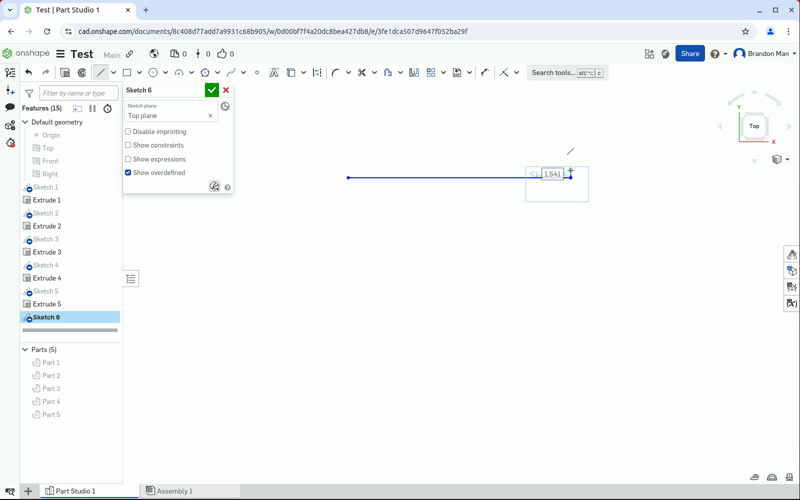
key_down(shift)
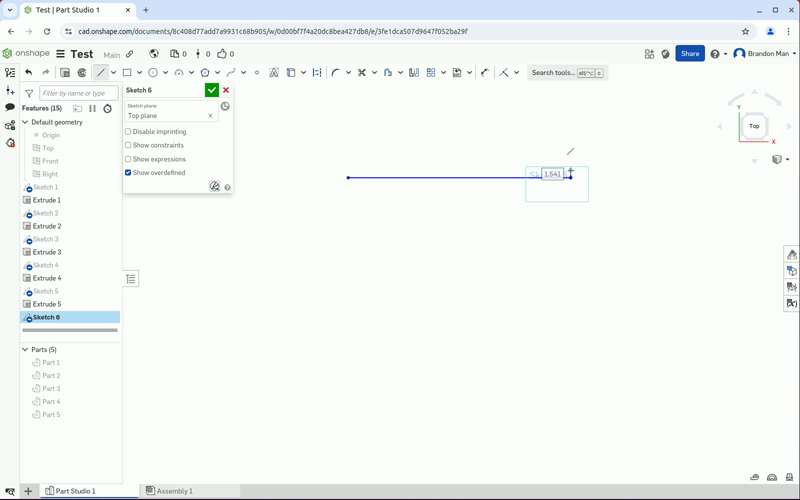
mouse_move(348, 170)
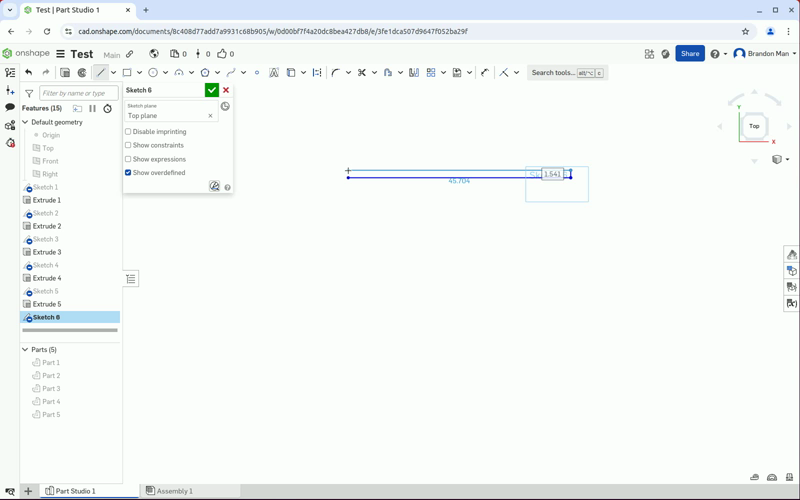
click(348, 170)
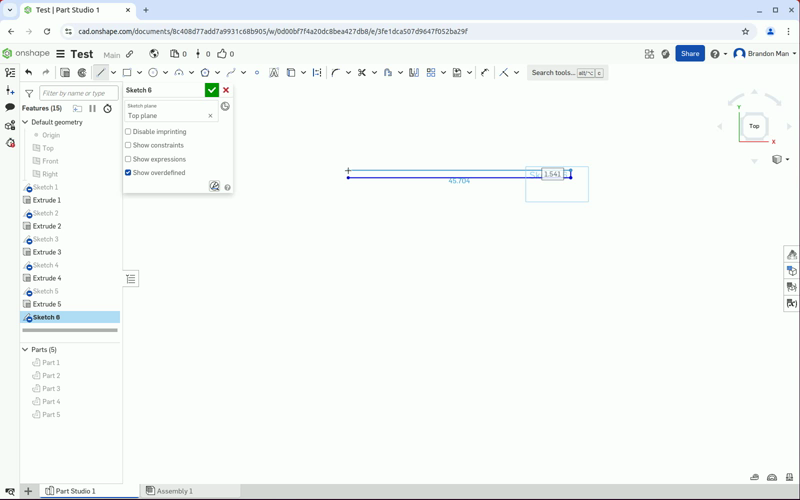
key_up(shift)
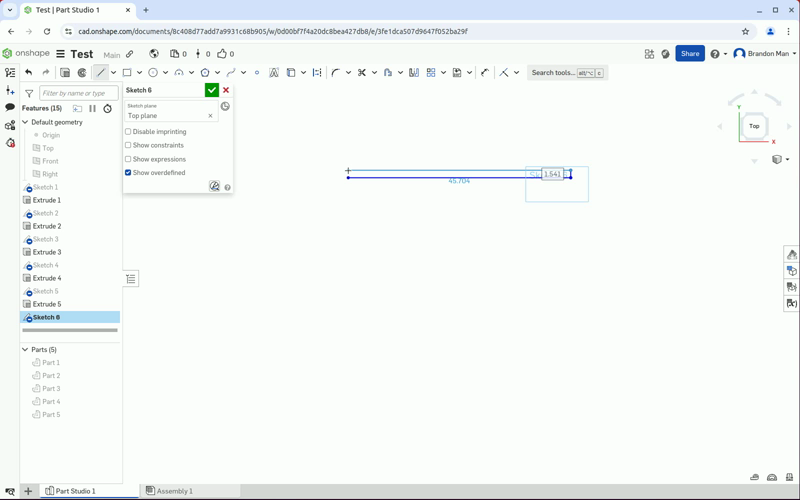
mouse_move(378, 170)
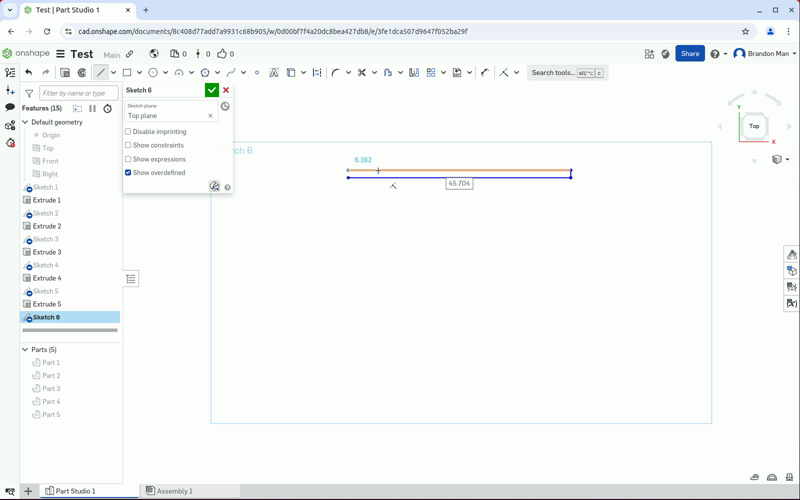
key_down(shift)
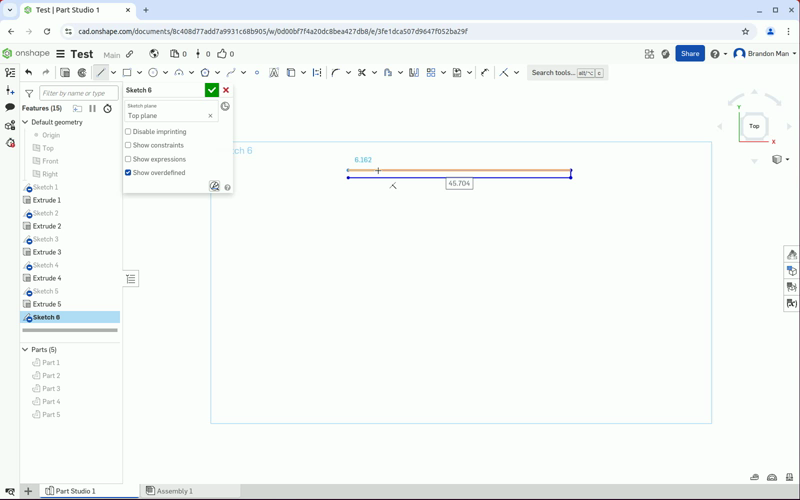
mouse_move(348, 177)
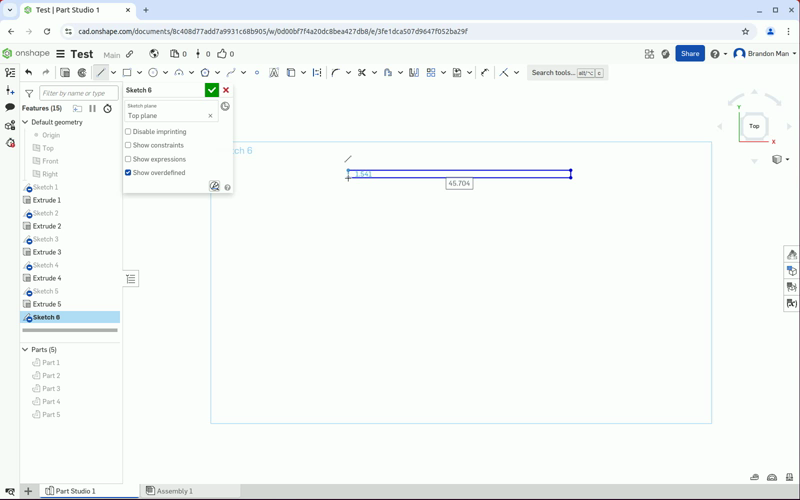
scroll(6)
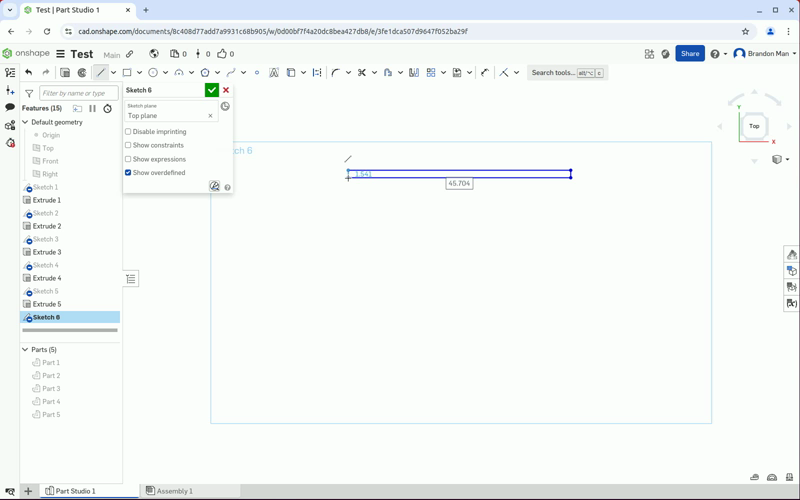
scroll(6)
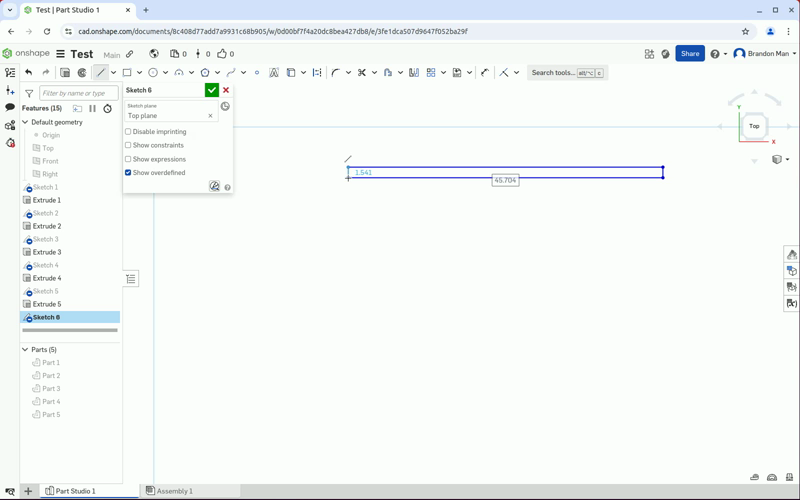
scroll(6)
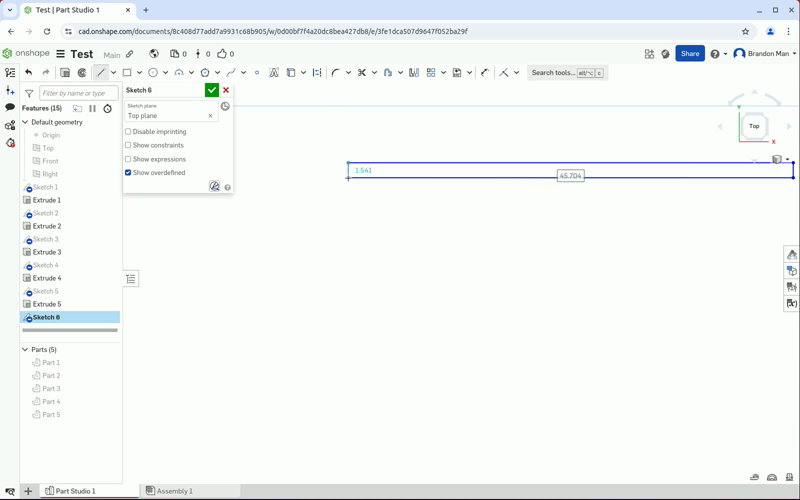
scroll(6)
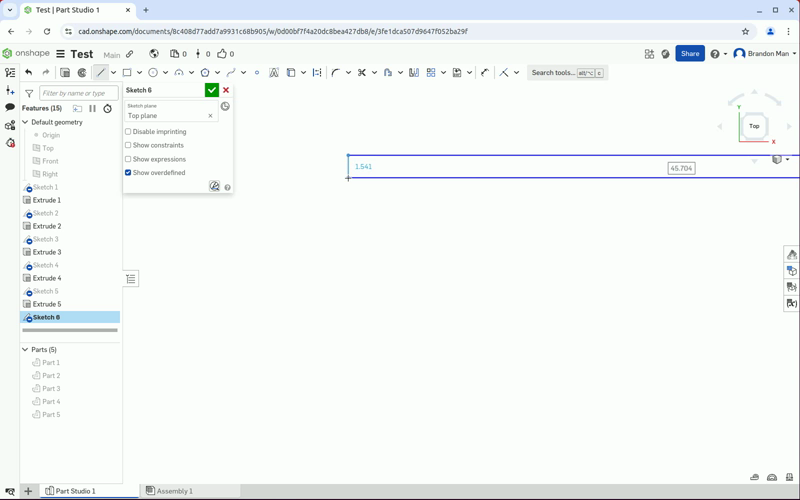
scroll(6)
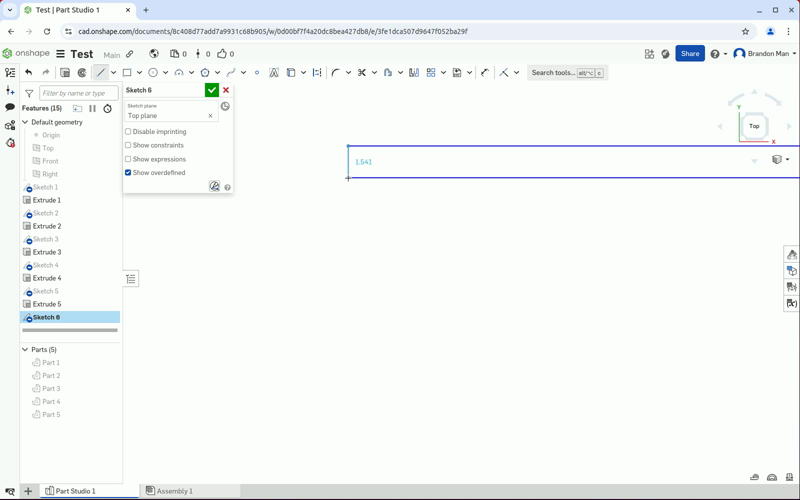
scroll(6)
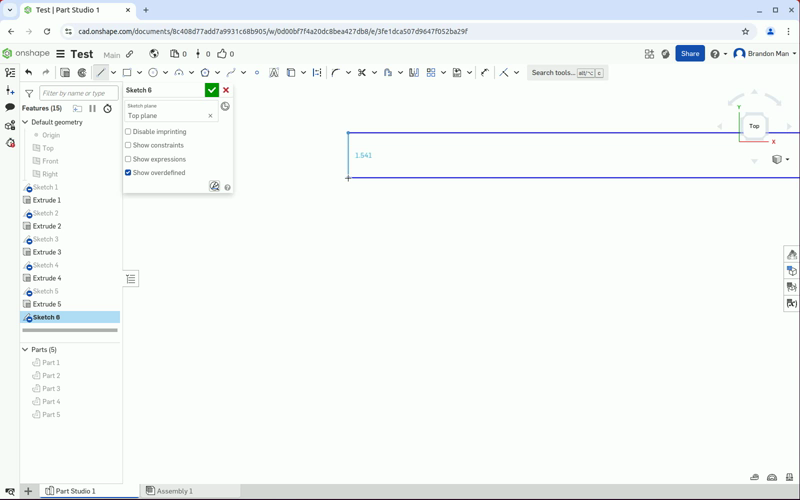
scroll(6)
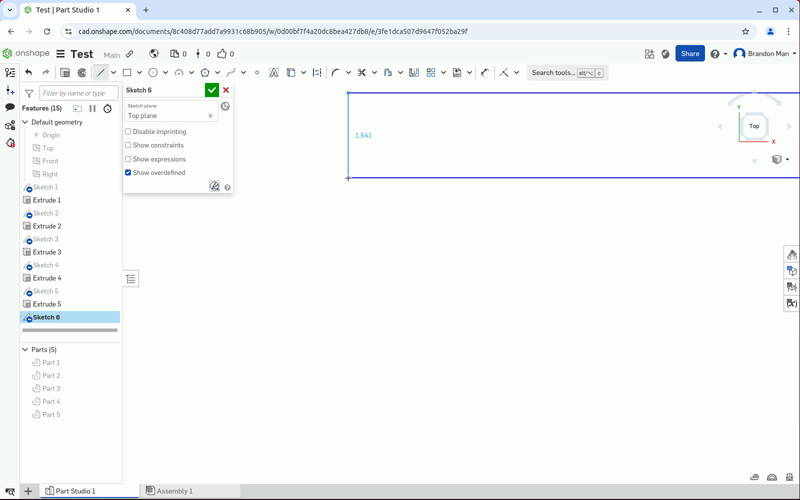
key_up(shift)
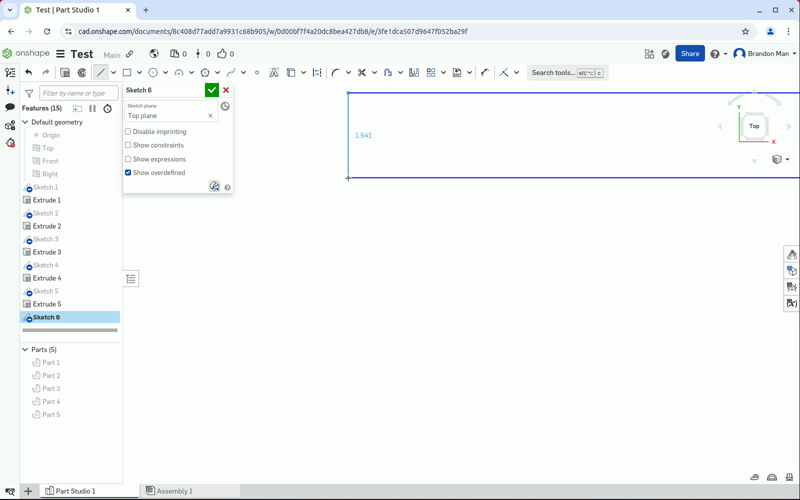
click(348, 177)
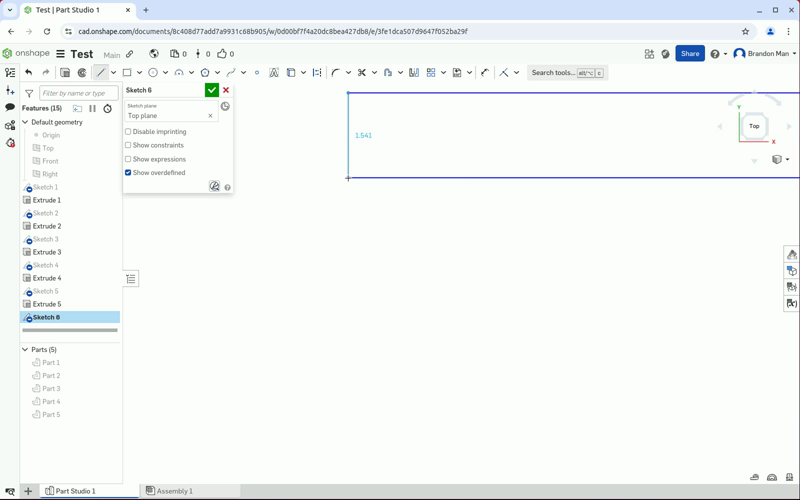
scroll(-6)
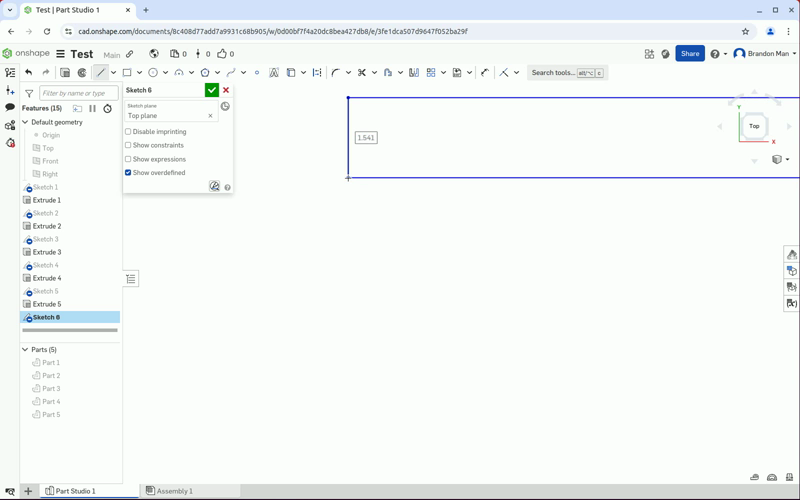
scroll(-6)
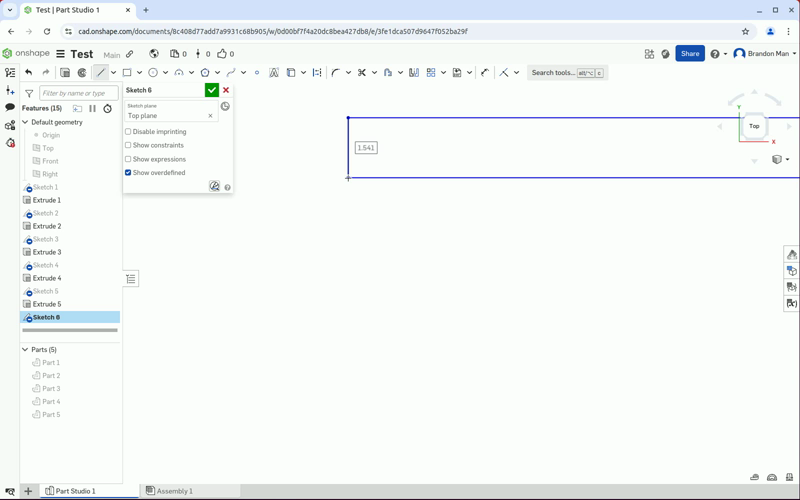
scroll(-6)
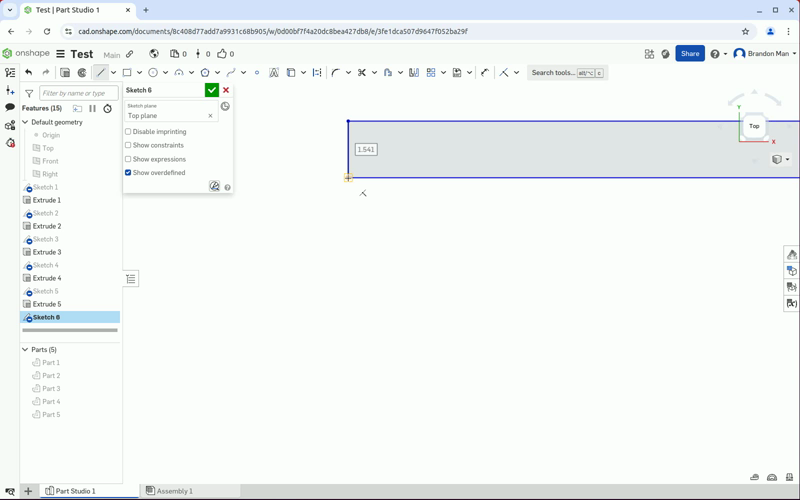
scroll(-6)
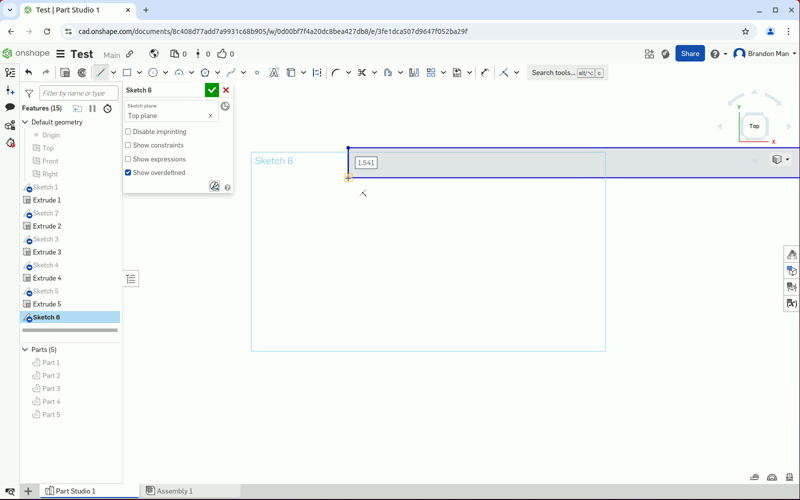
scroll(-6)
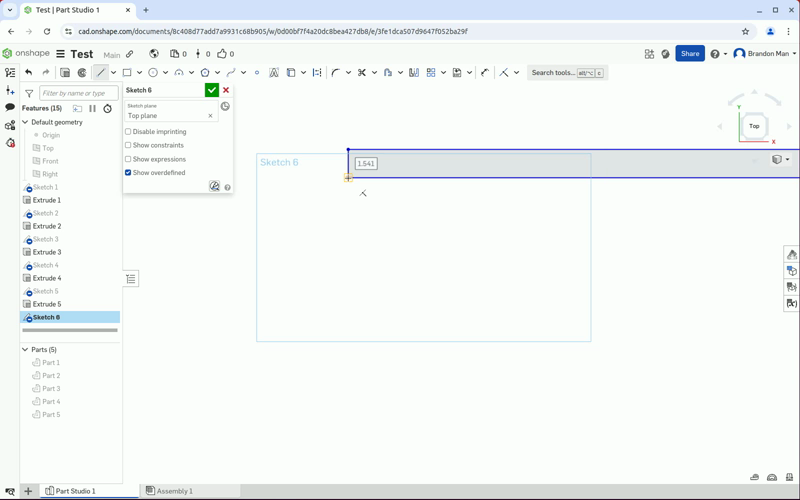
scroll(-6)
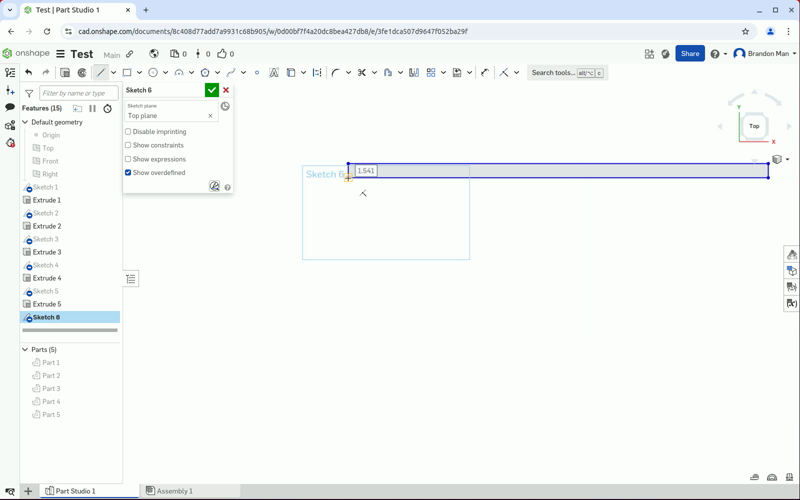
scroll(-6)
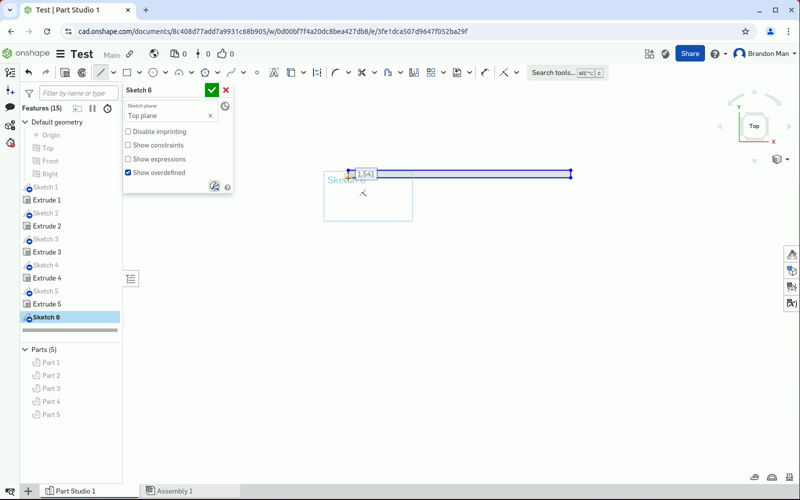
key(esc)
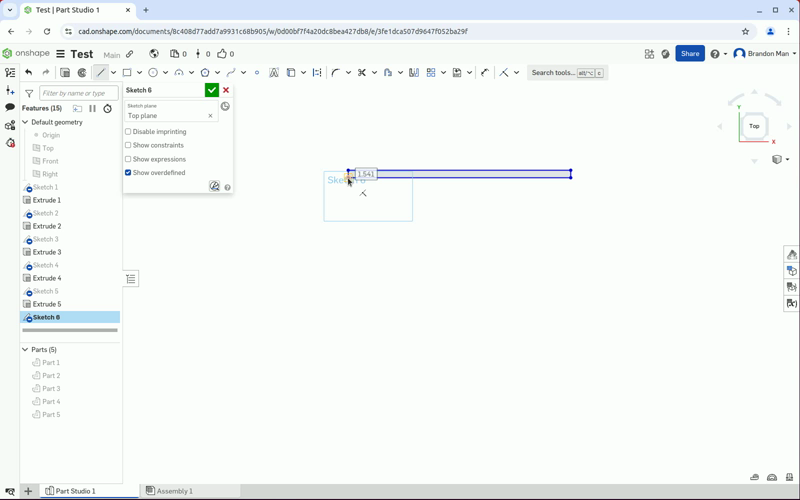
mouse_move(432, 173)
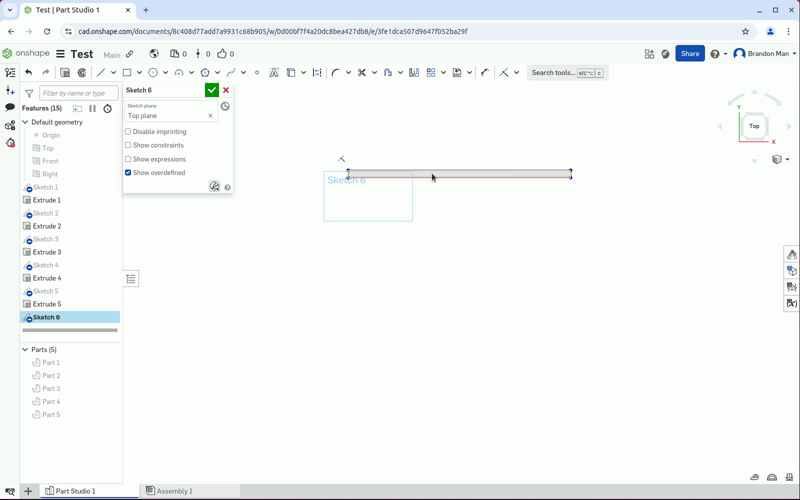
scroll(6)
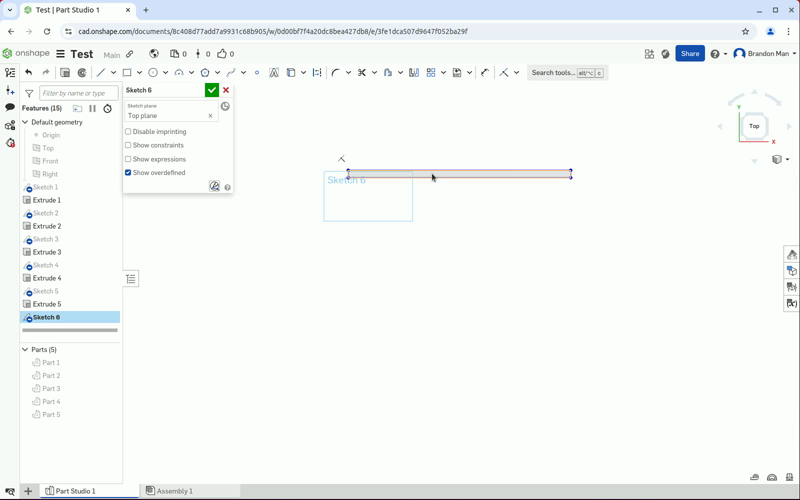
scroll(6)
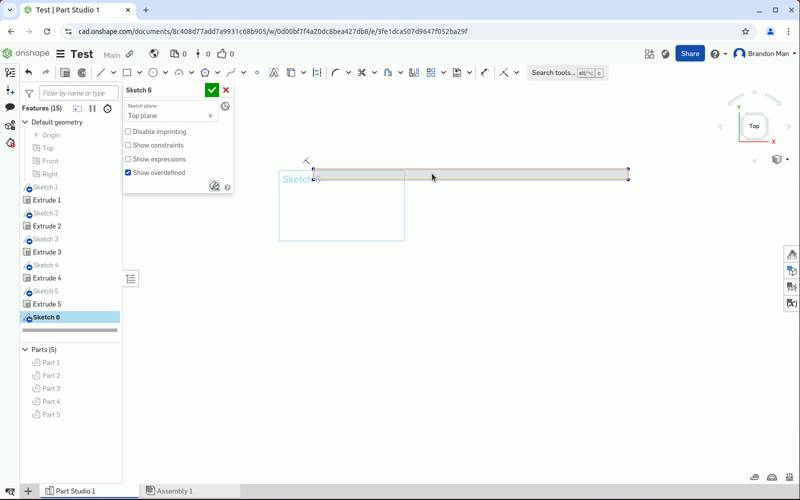
scroll(6)
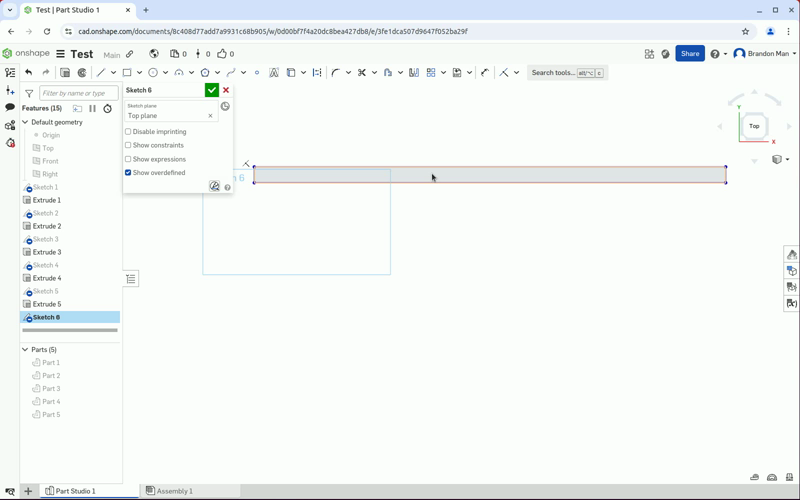
scroll(6)
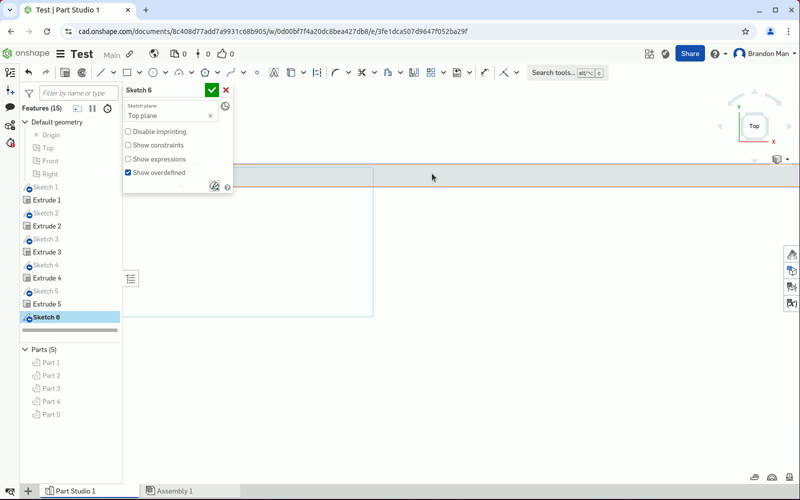
scroll(6)
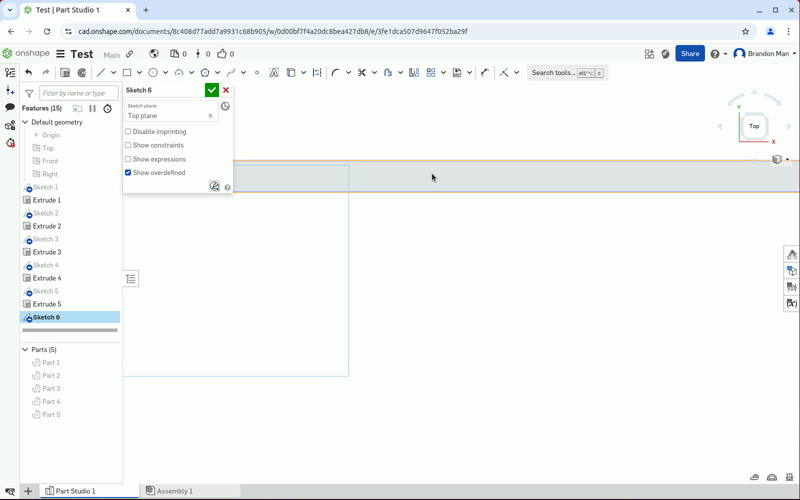
scroll(6)
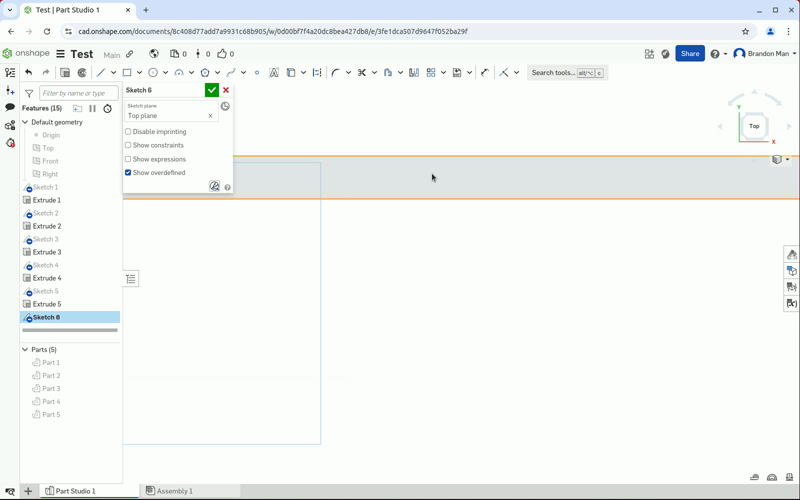
scroll(6)
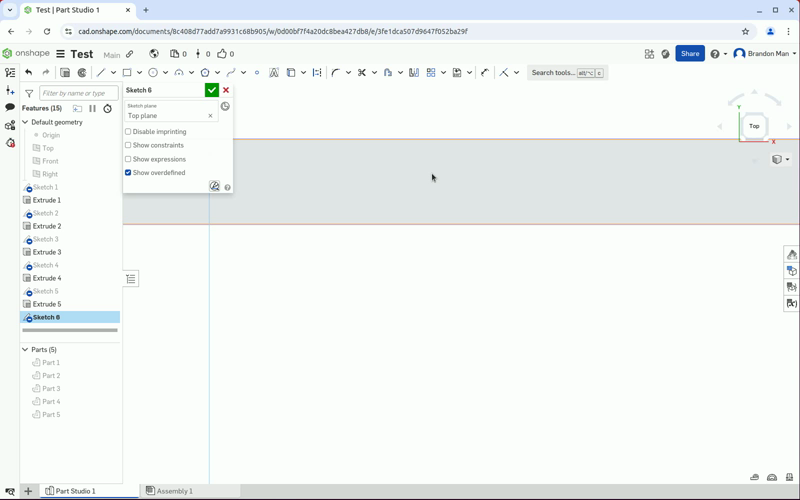
click(432, 173)
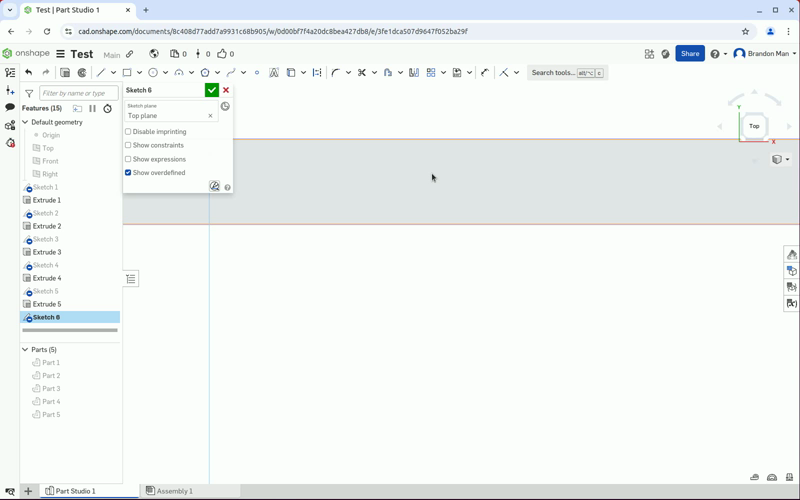
scroll(-6)
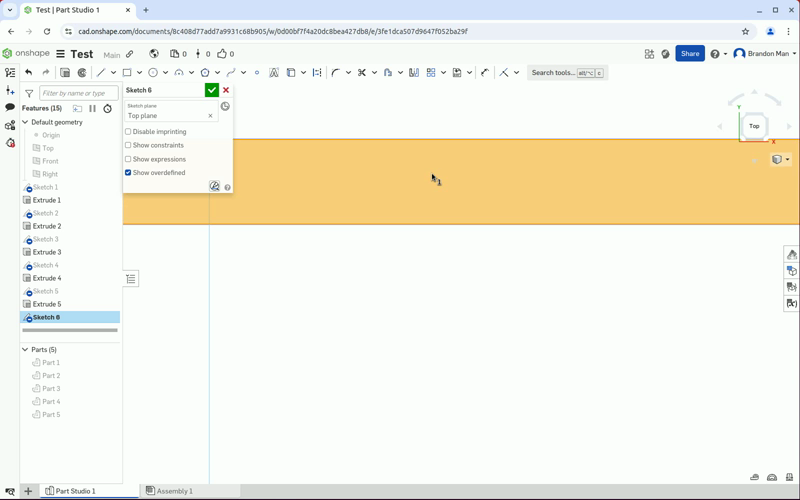
scroll(-6)
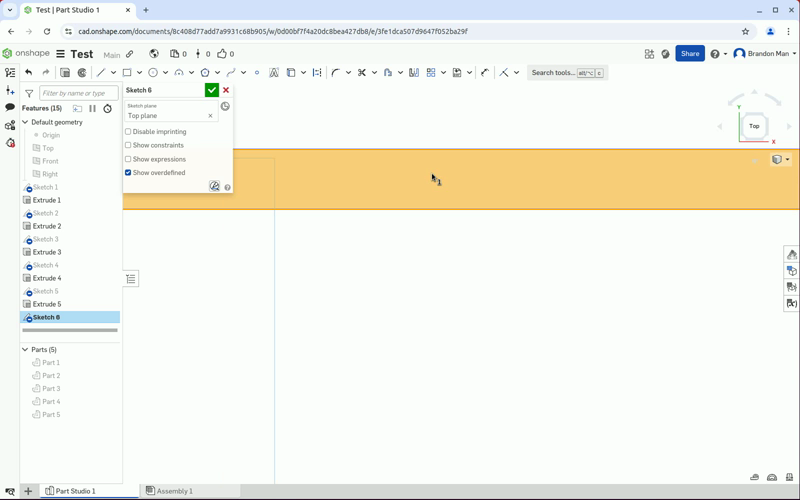
scroll(-6)
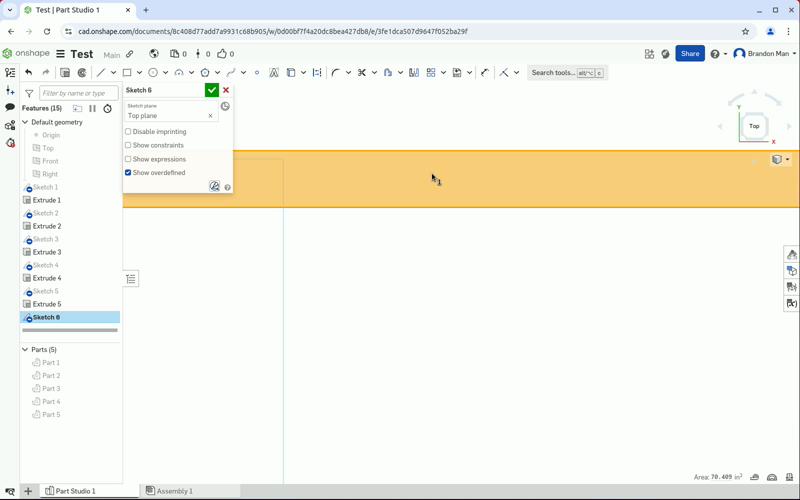
scroll(-6)
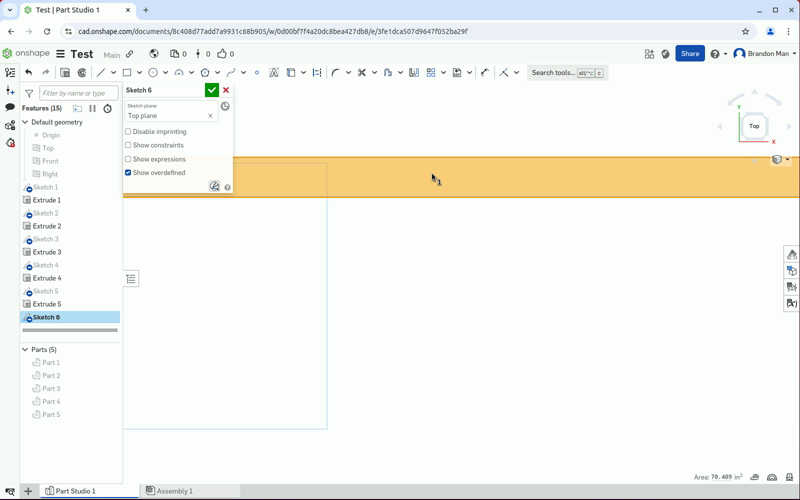
scroll(-6)
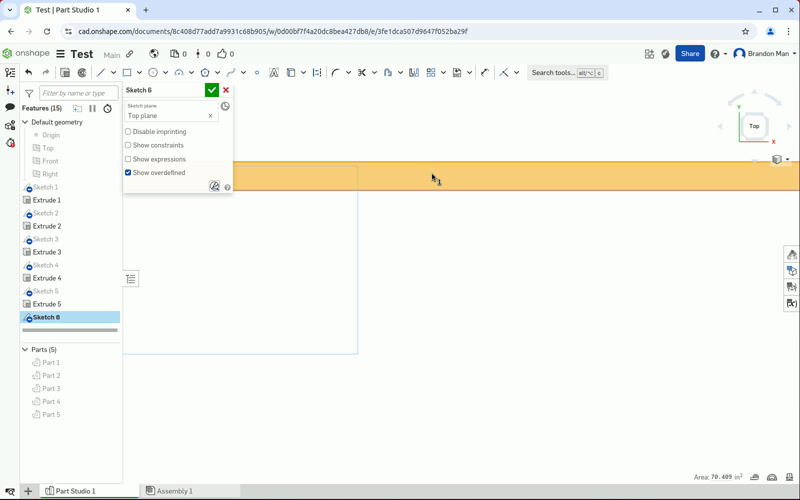
scroll(-6)
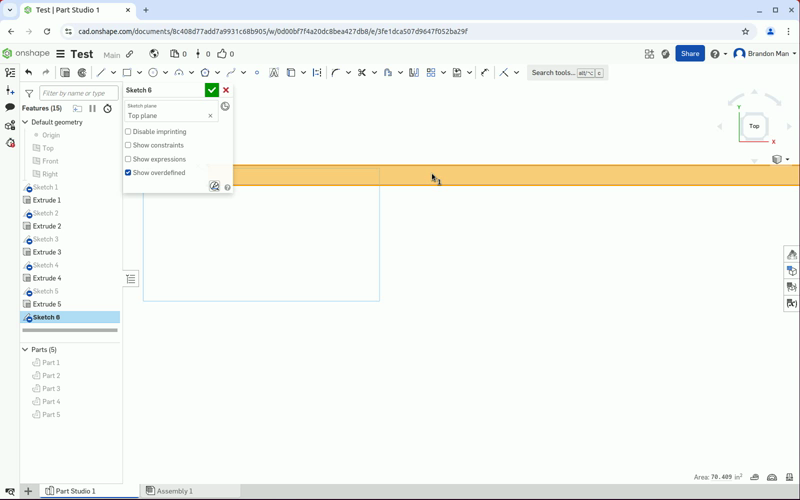
scroll(-6)
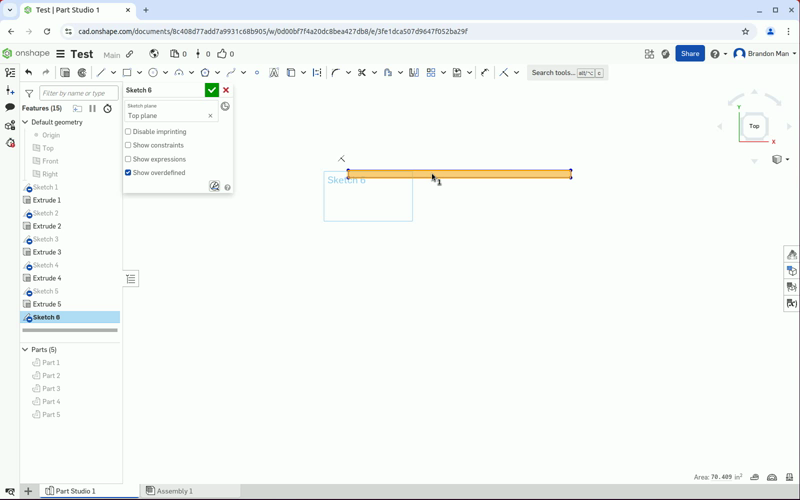
mouse_move(73, 352)
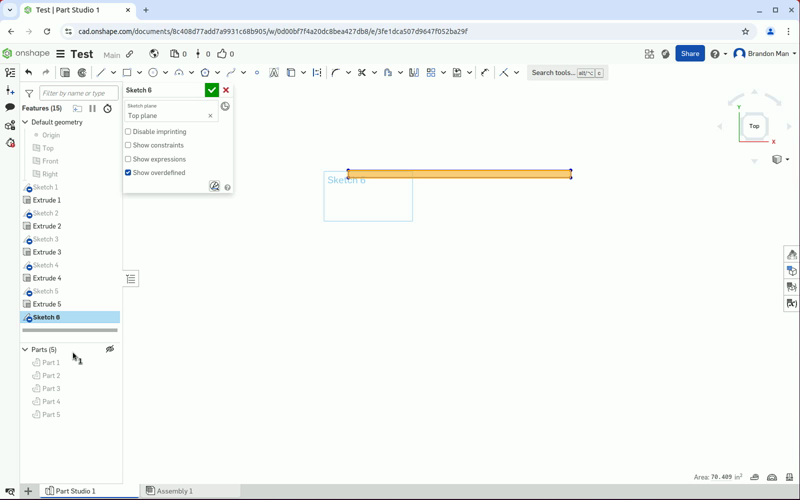
key(shift+y)
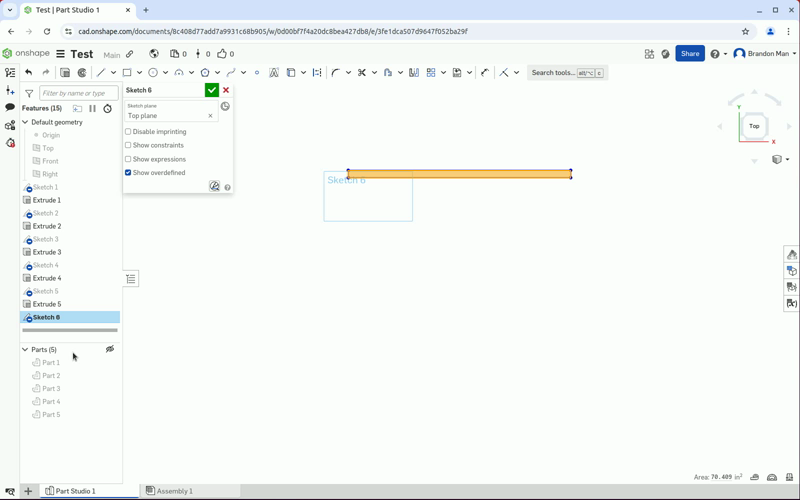
key(shift+e)
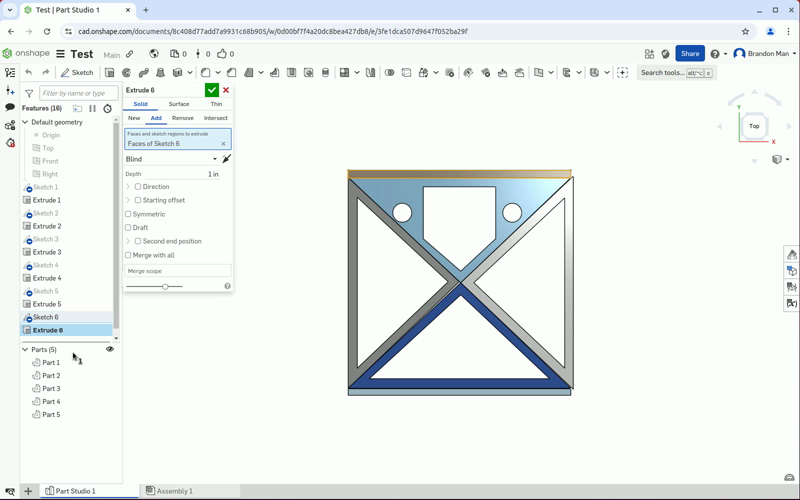
mouse_move(143, 106)
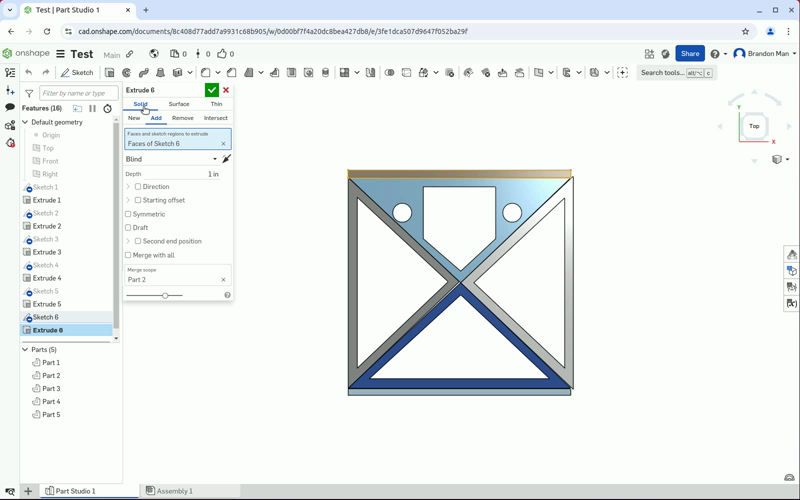
click(143, 106)
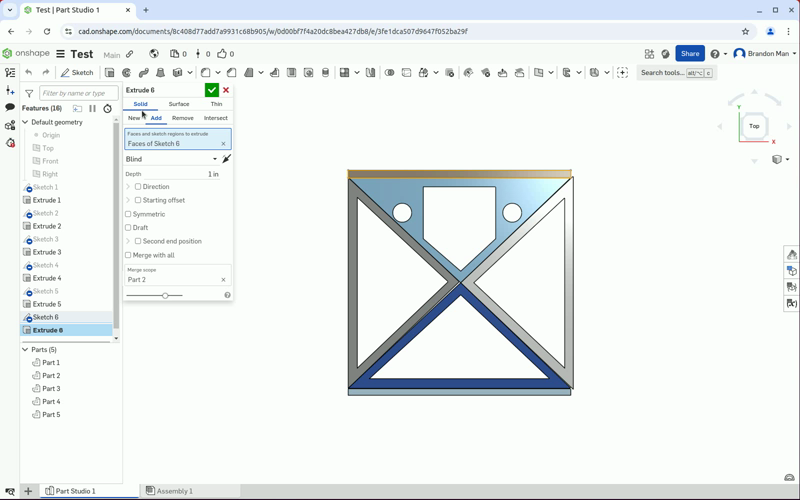
mouse_move(137, 120)
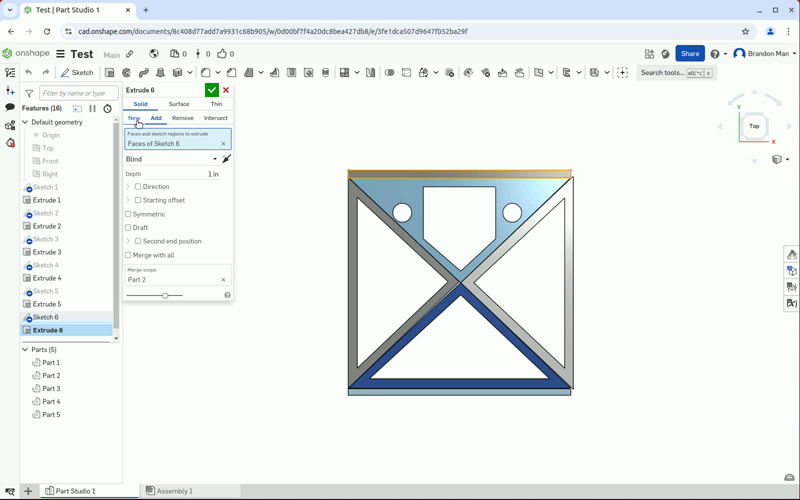
click(137, 120)
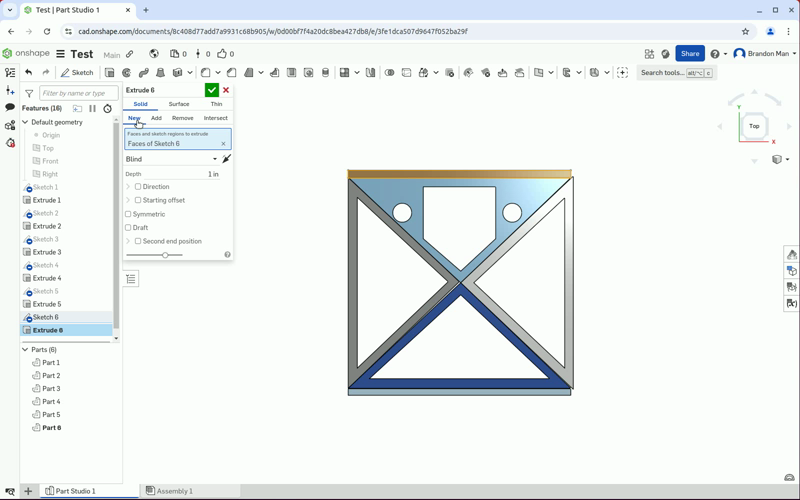
key(tab, 4)
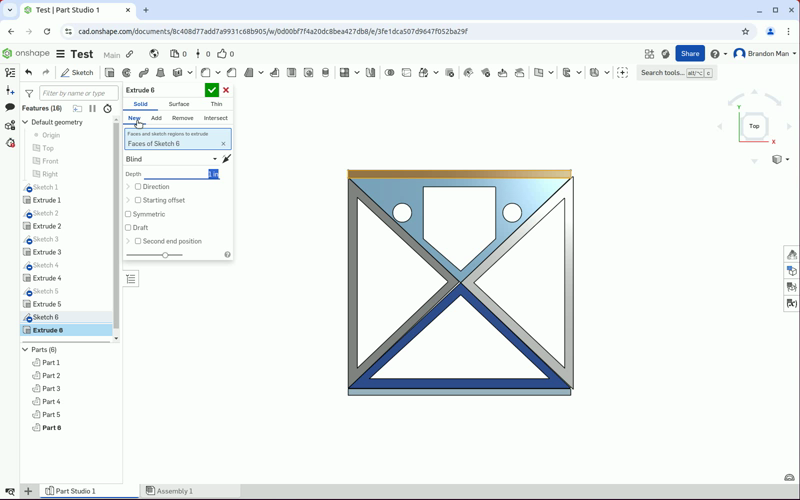
text(4.574)
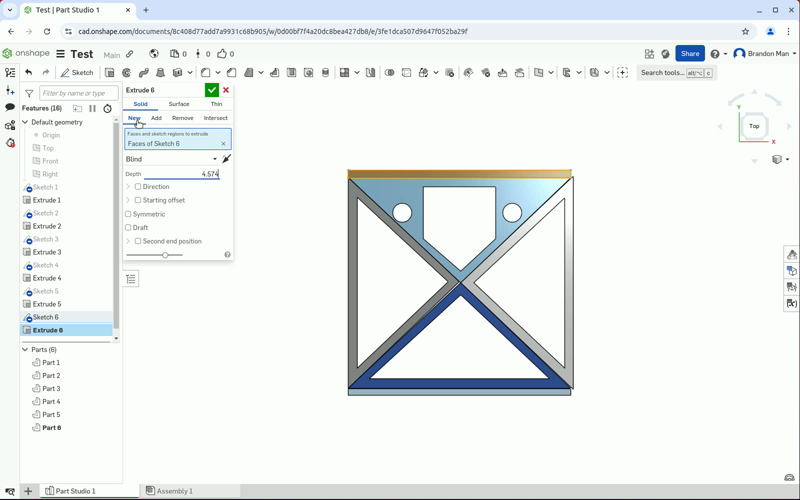
key(enter)
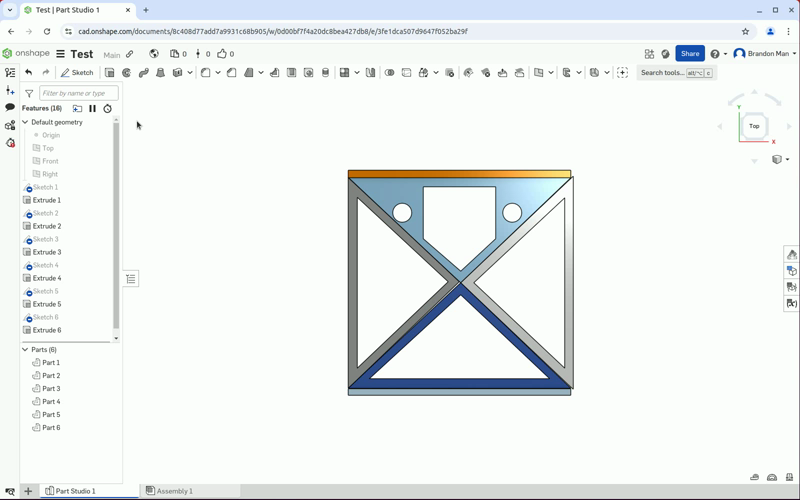
key(shift+h)
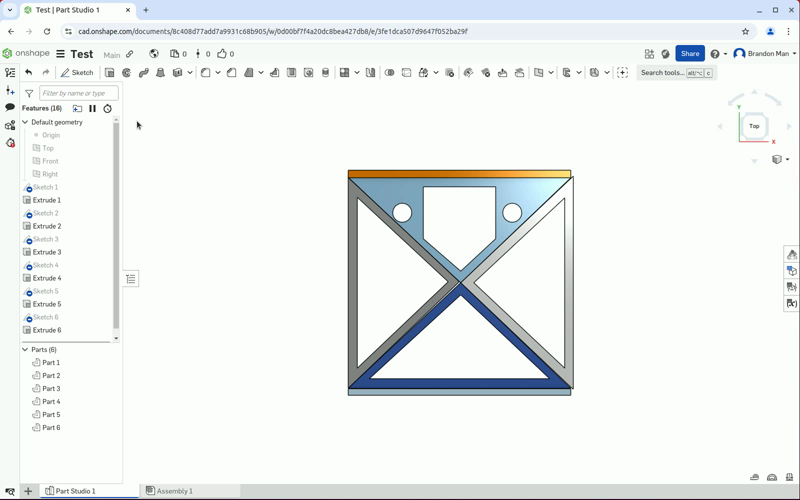
key(shift+h)
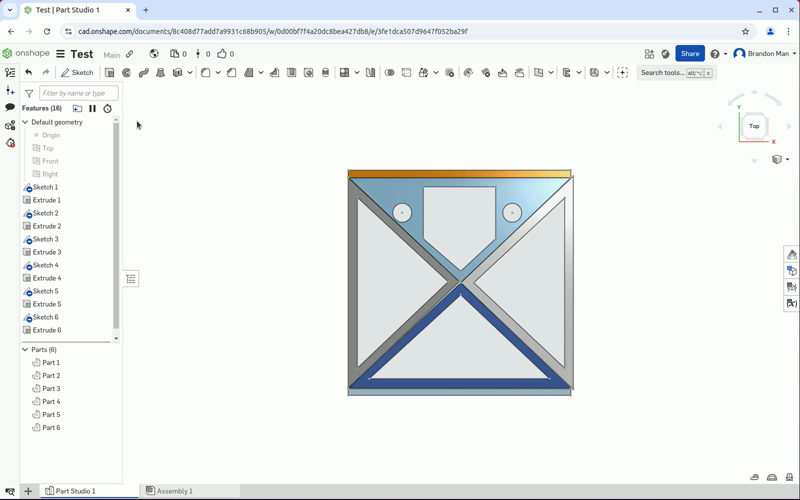
key(shift+7)
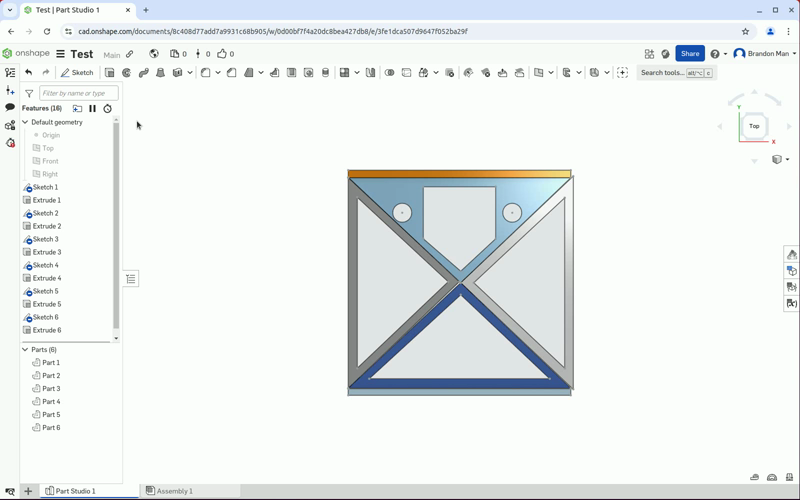
key(up, 3)
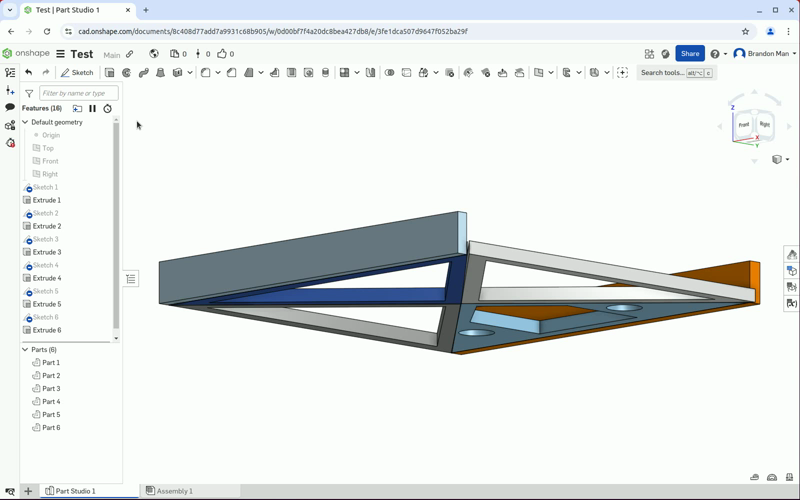
key(left, 3)
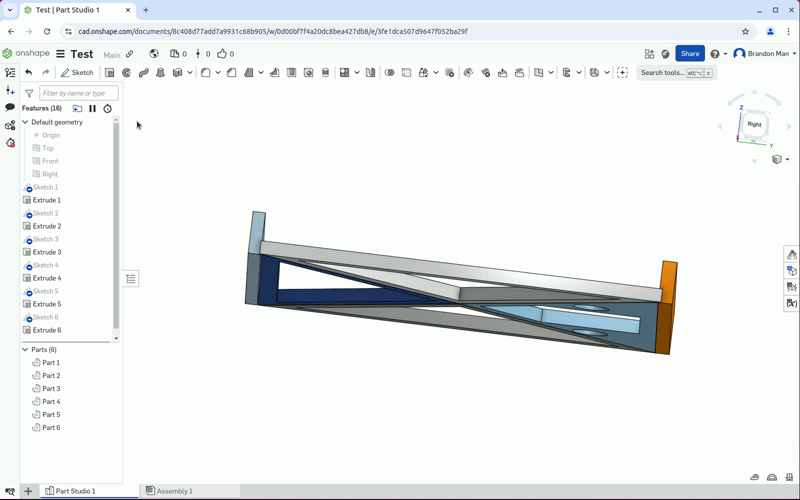
key(right, 3)
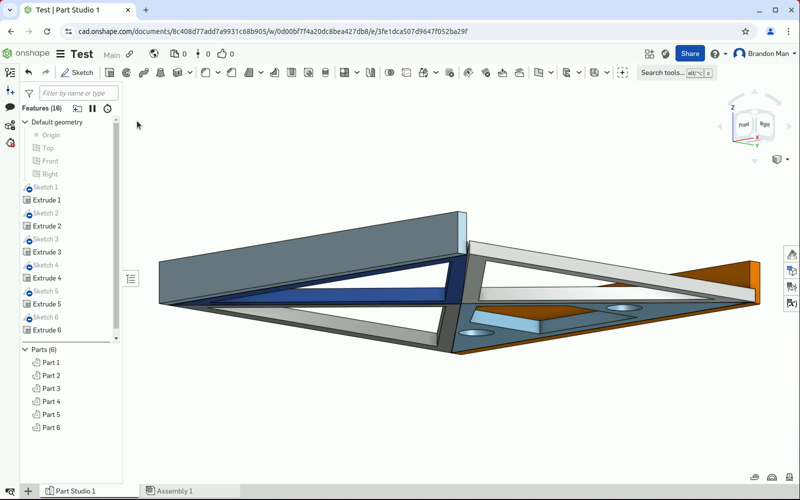
key(down, 3)
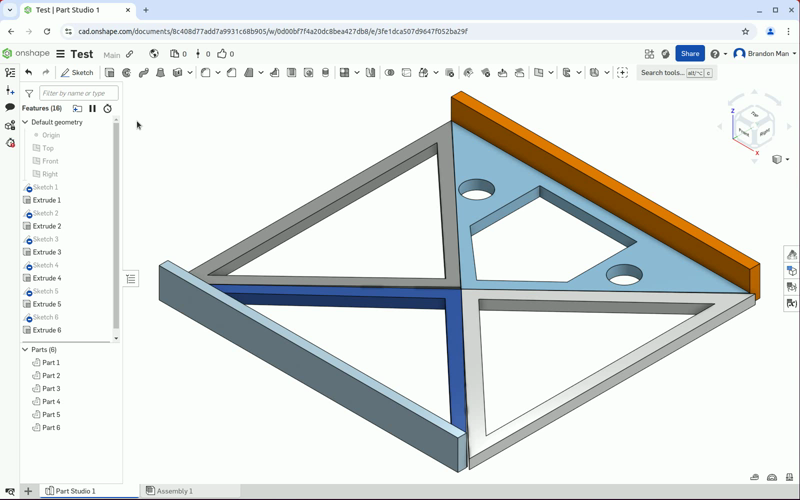
mouse_move(69, 189)
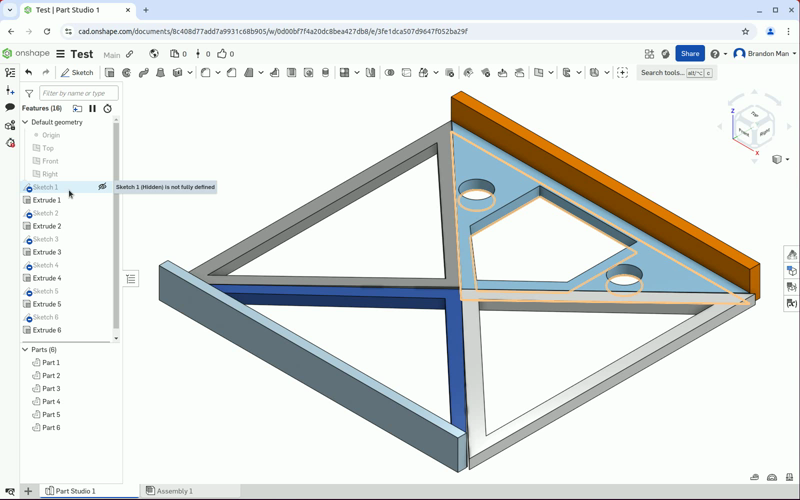
click(69, 189)